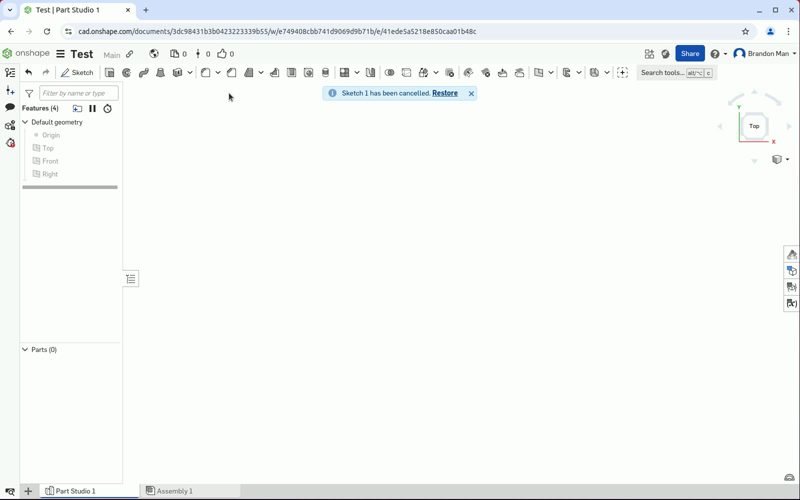
key(shift+h)
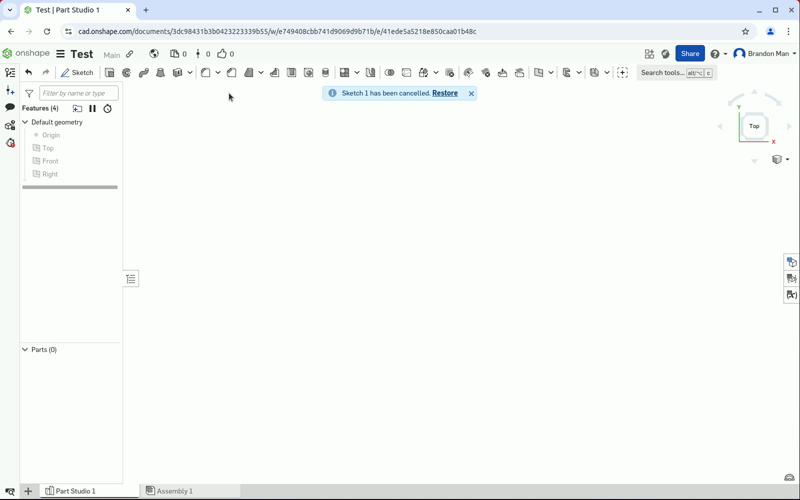
key(shift+s)
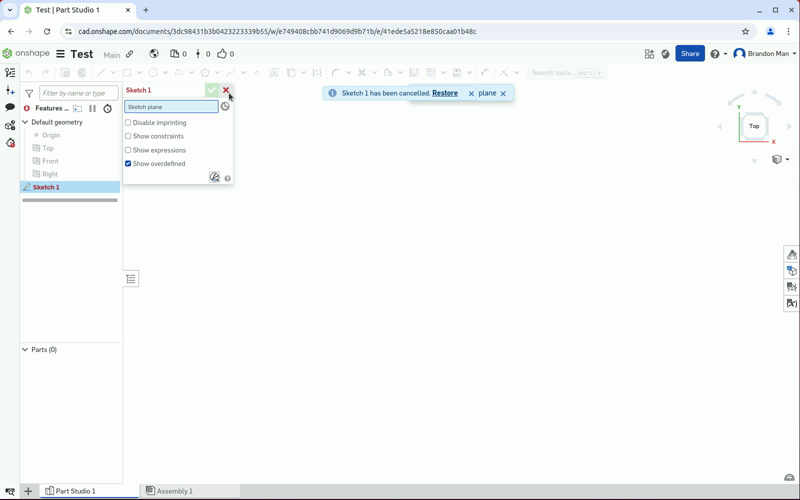
mouse_move(73, 150)
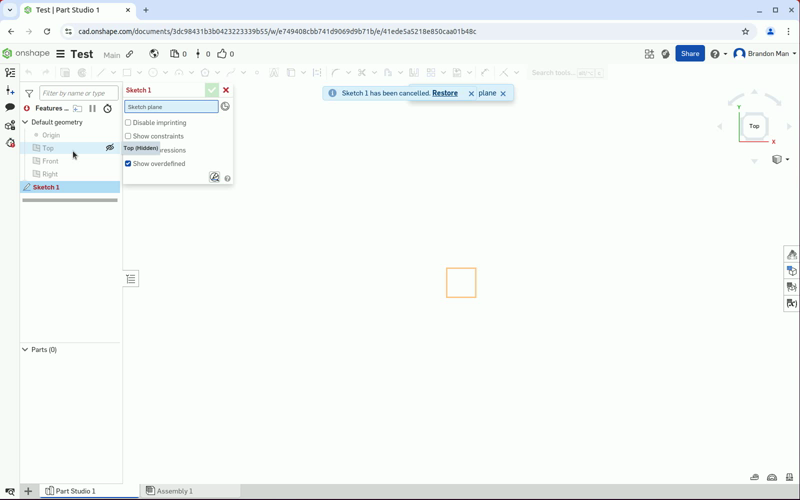
click(73, 150)
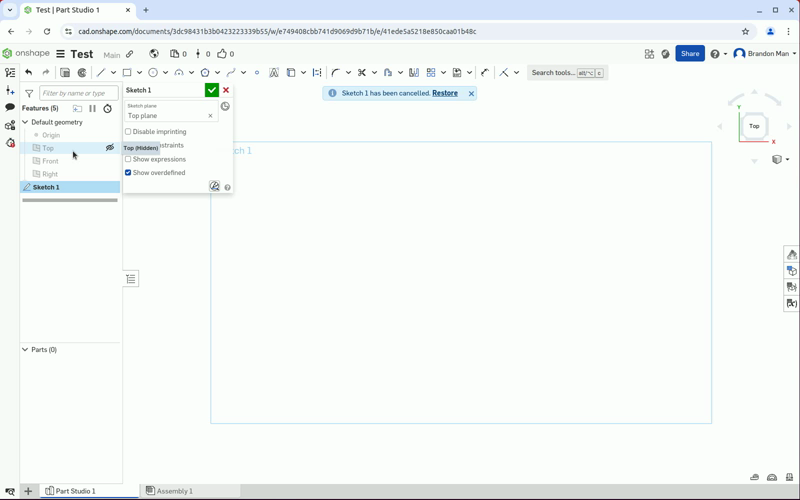
mouse_move(73, 352)
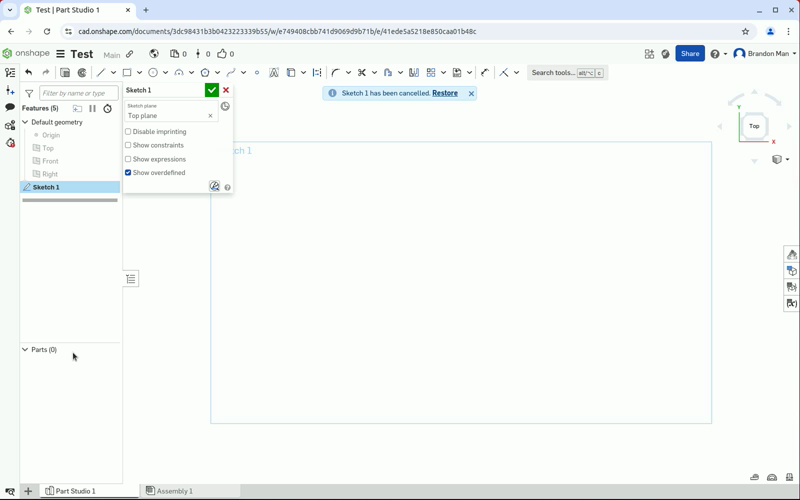
key(y)
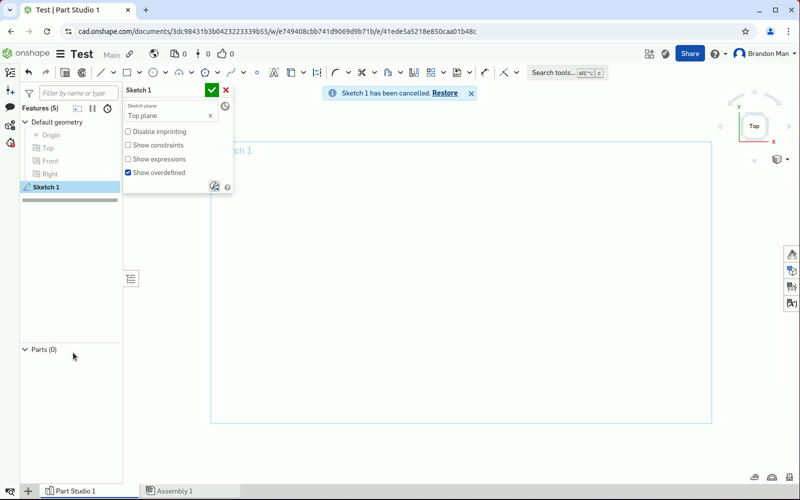
key(l)
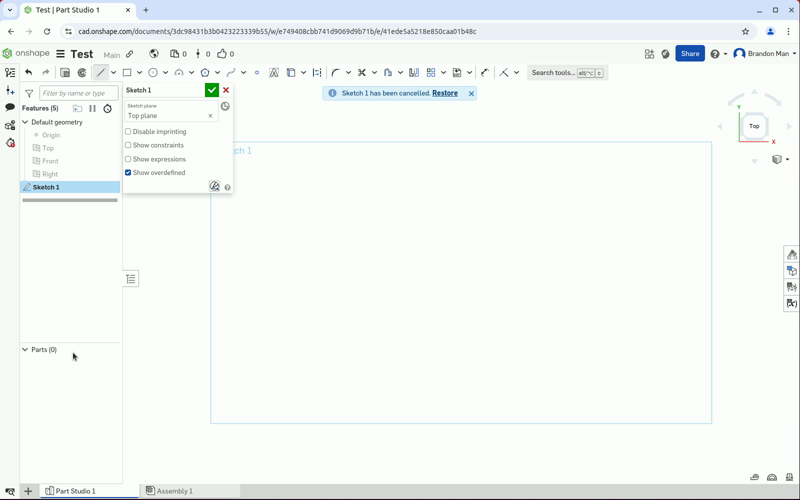
key_down(shift)
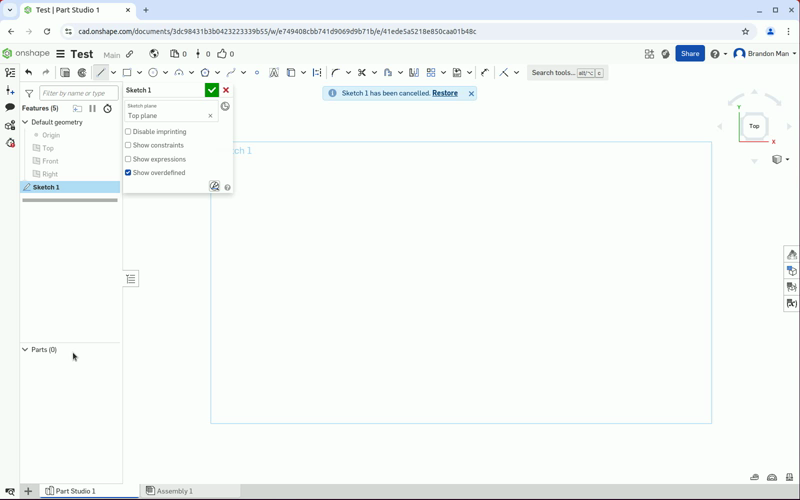
mouse_move(404, 339)
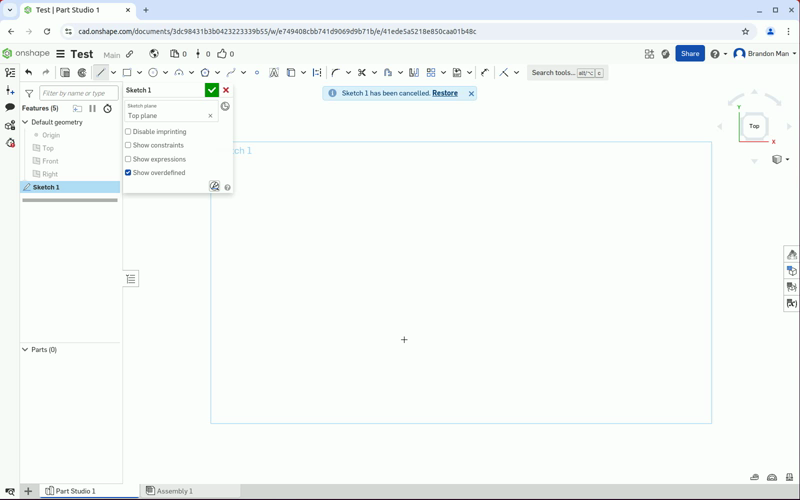
click(404, 339)
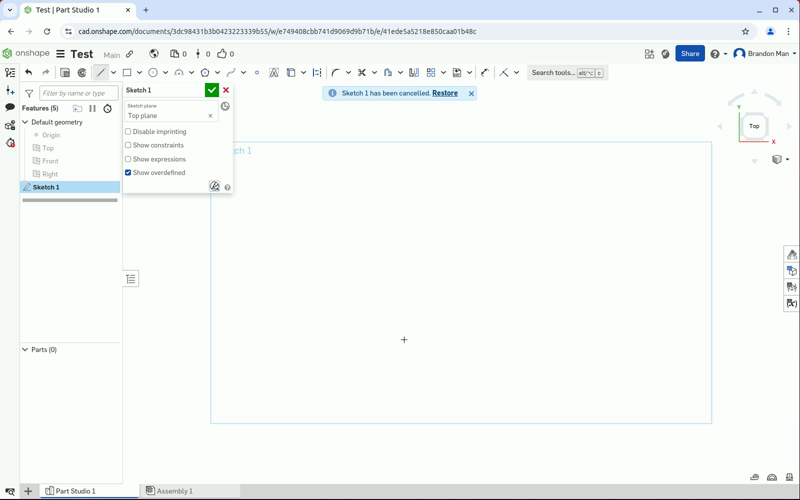
key_up(shift)
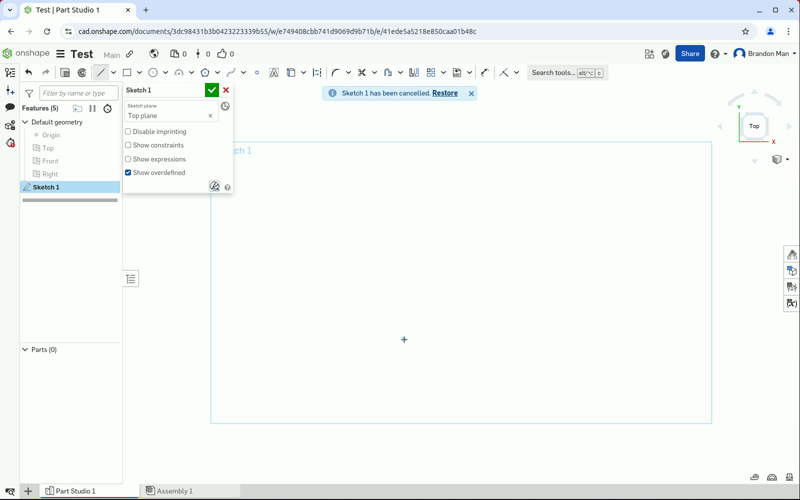
key_down(shift)
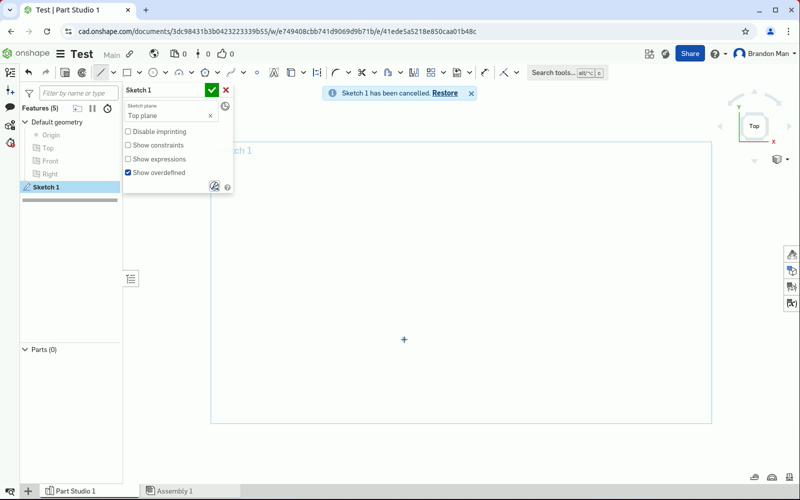
mouse_move(516, 339)
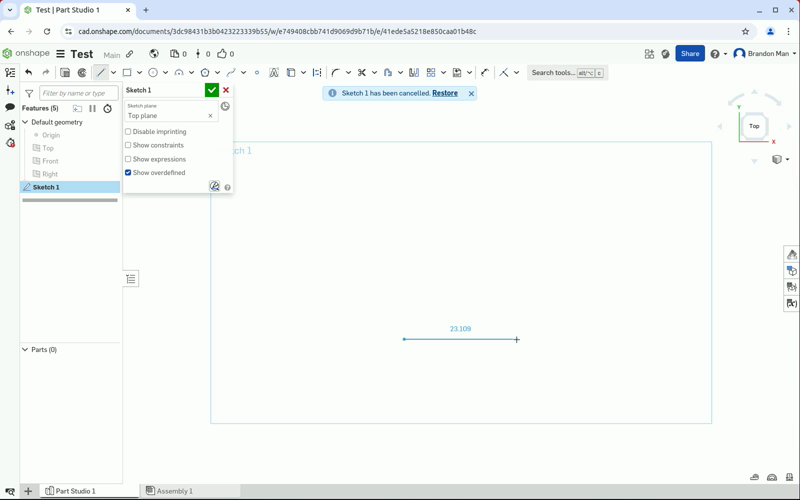
click(516, 339)
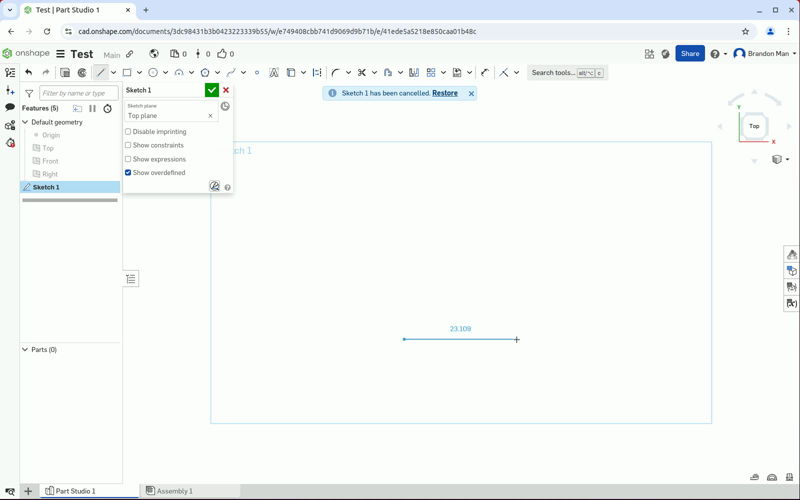
key_up(shift)
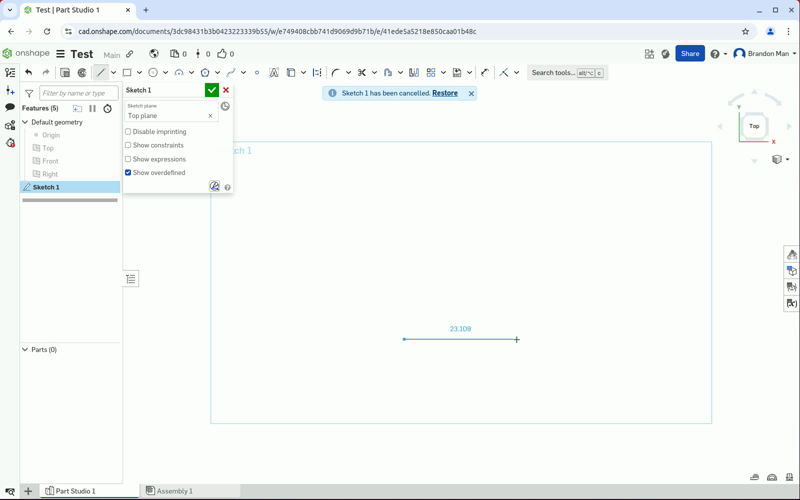
key_down(shift)
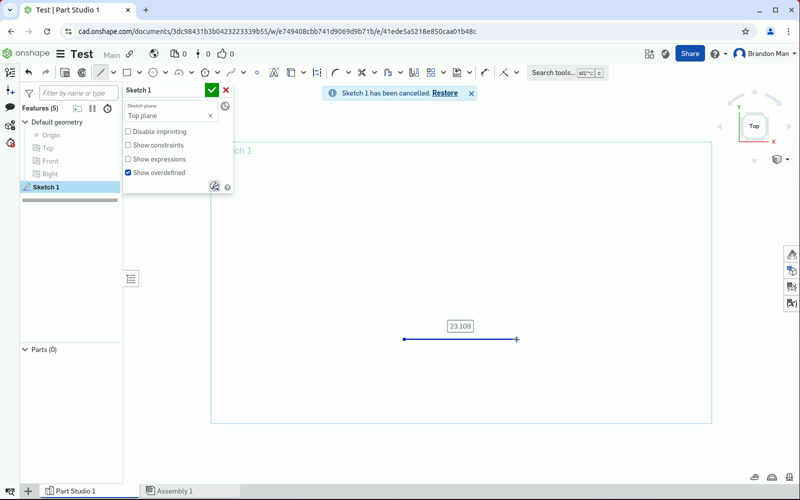
mouse_move(516, 226)
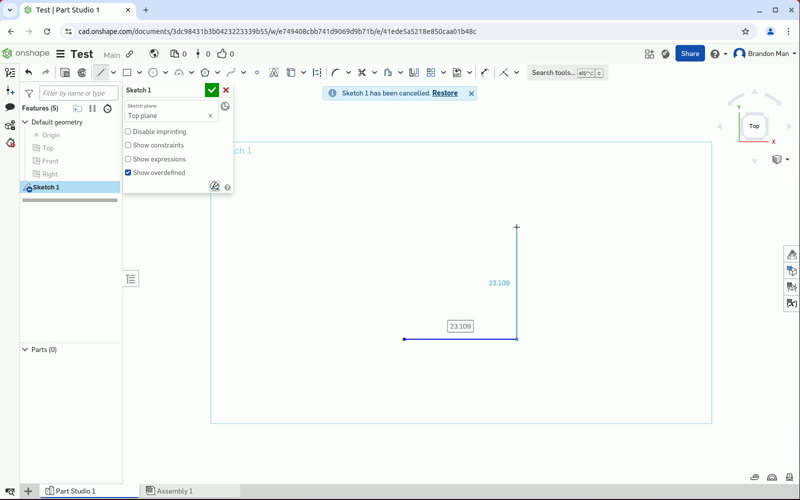
click(516, 226)
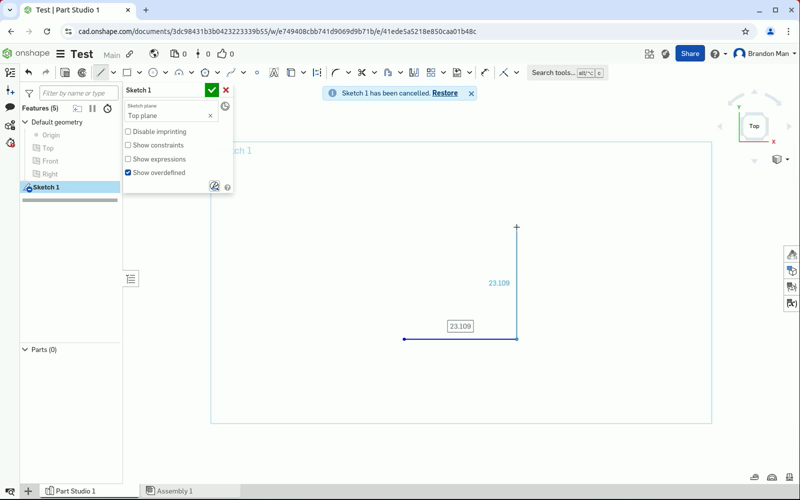
key_up(shift)
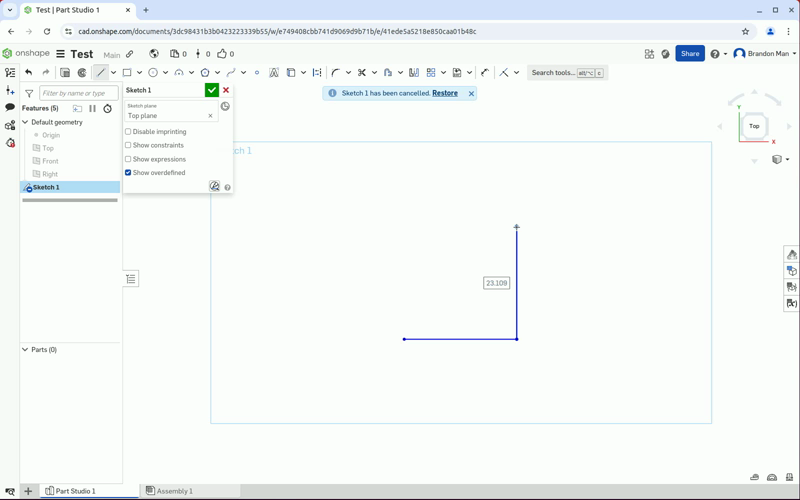
key_down(shift)
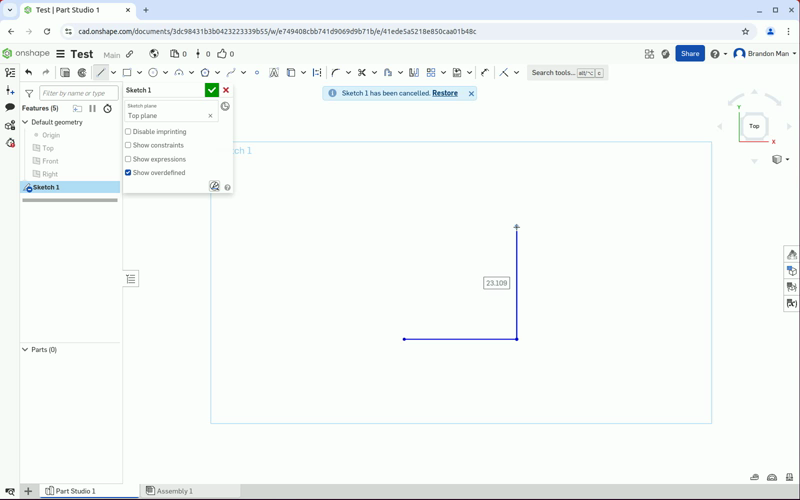
mouse_move(404, 226)
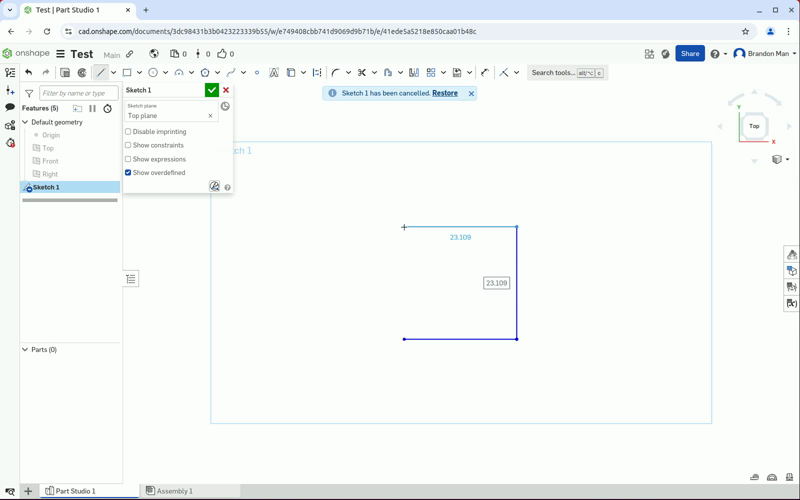
click(404, 226)
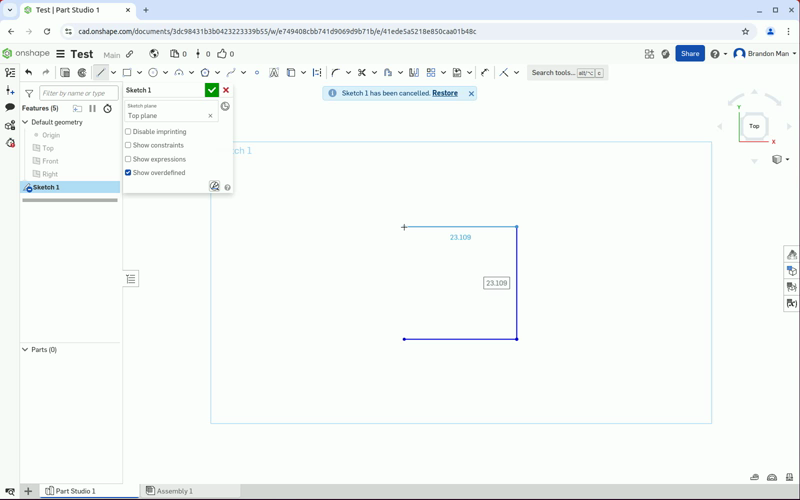
key_up(shift)
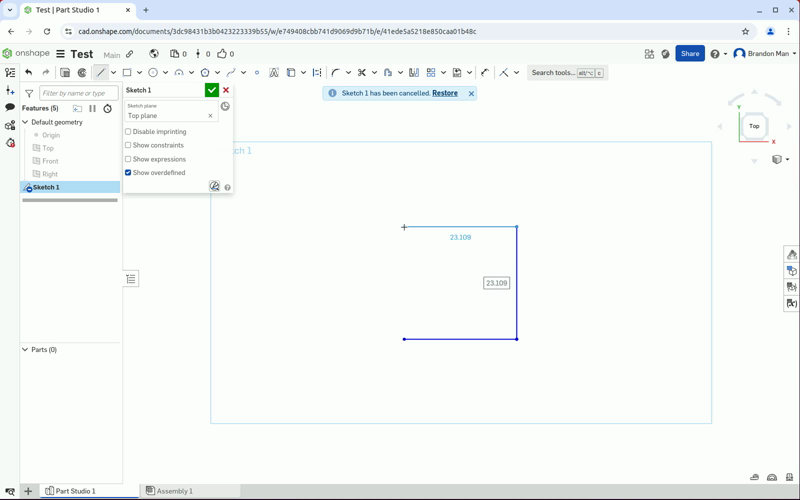
key_down(shift)
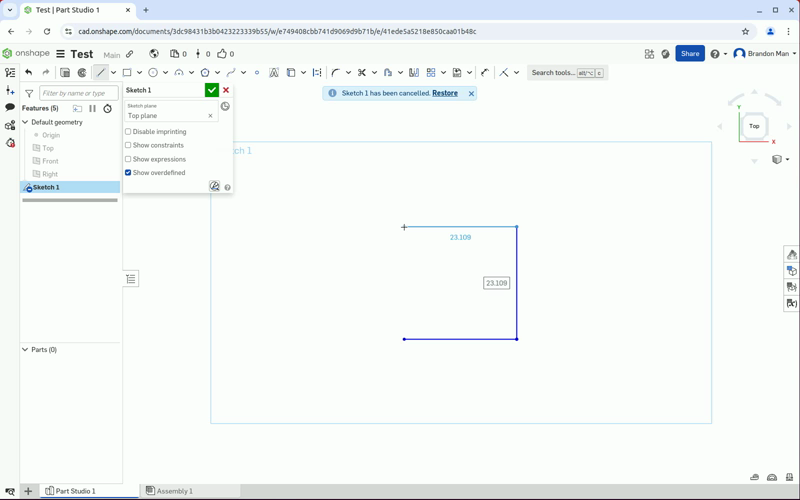
mouse_move(404, 339)
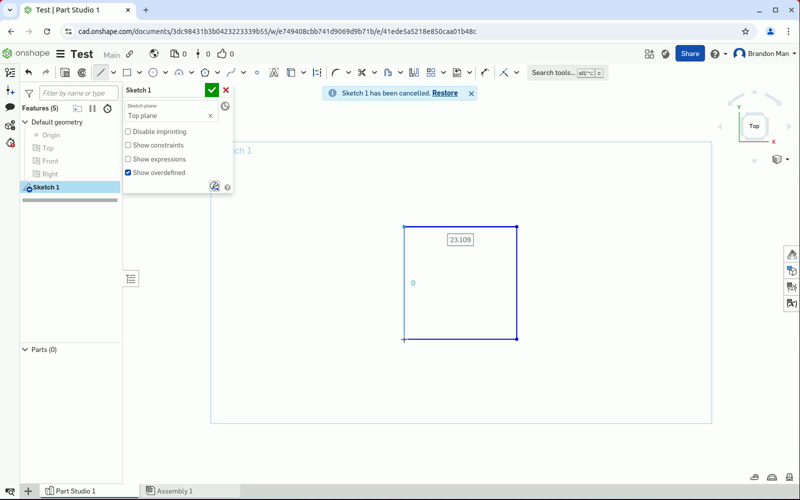
key_up(shift)
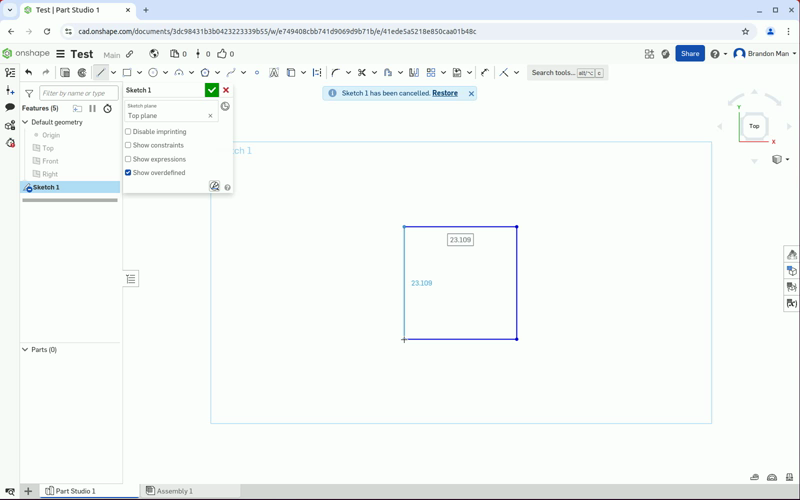
click(404, 339)
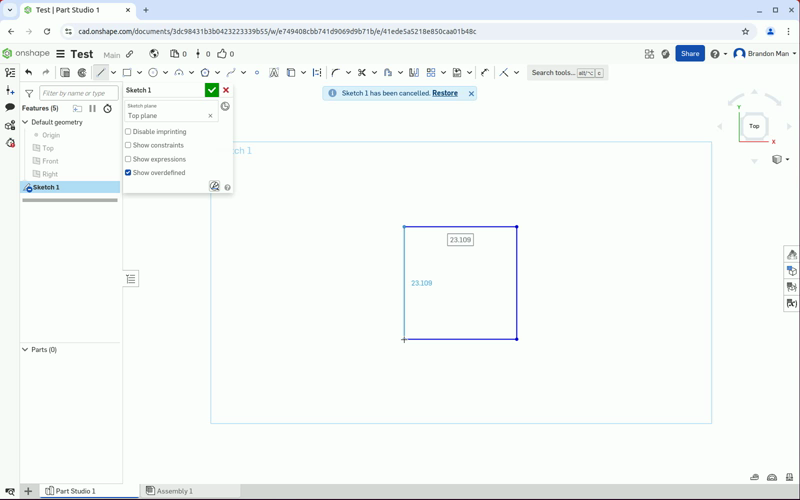
key(esc)
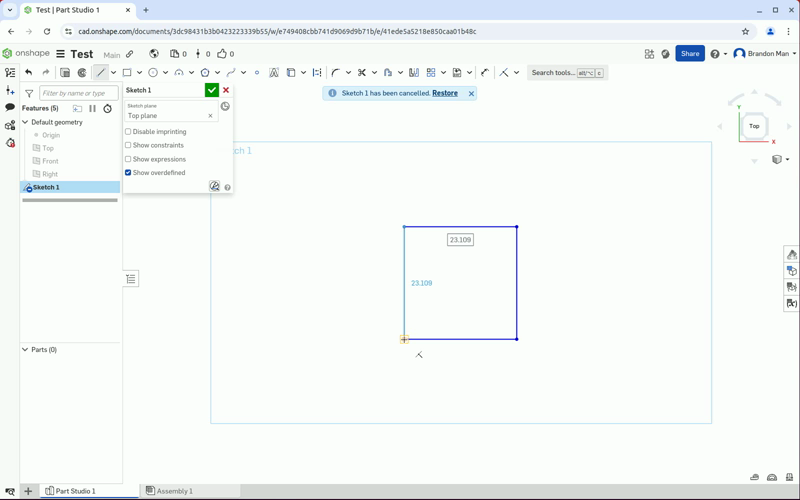
mouse_move(440, 308)
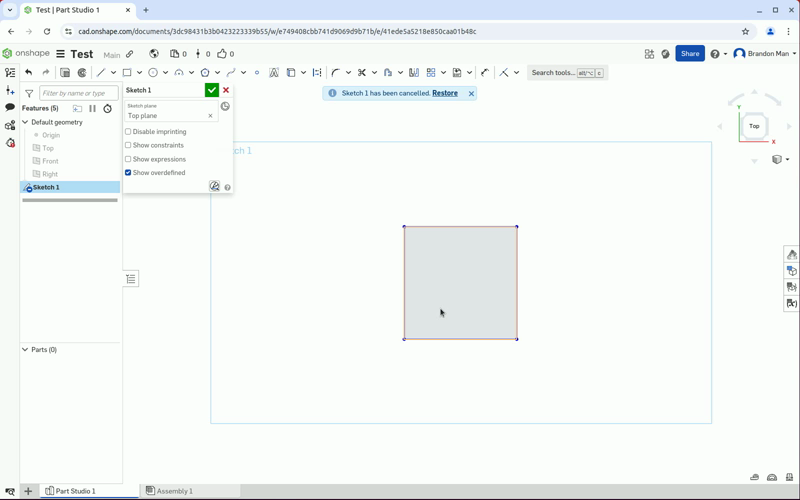
click(440, 308)
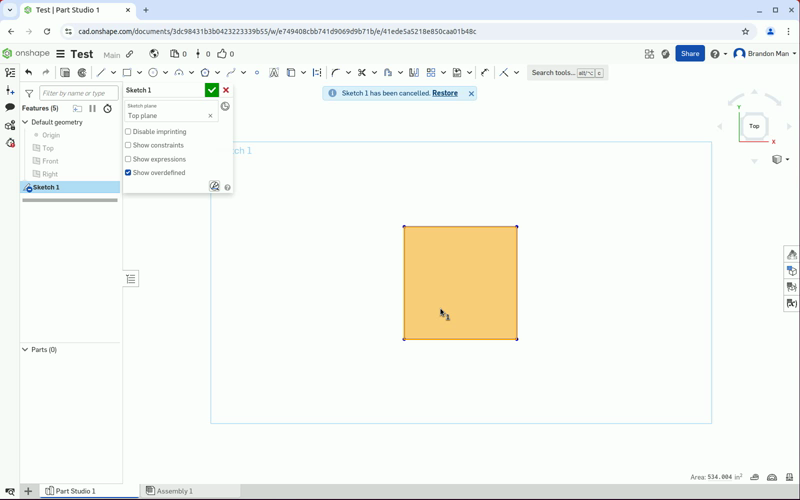
mouse_move(73, 352)
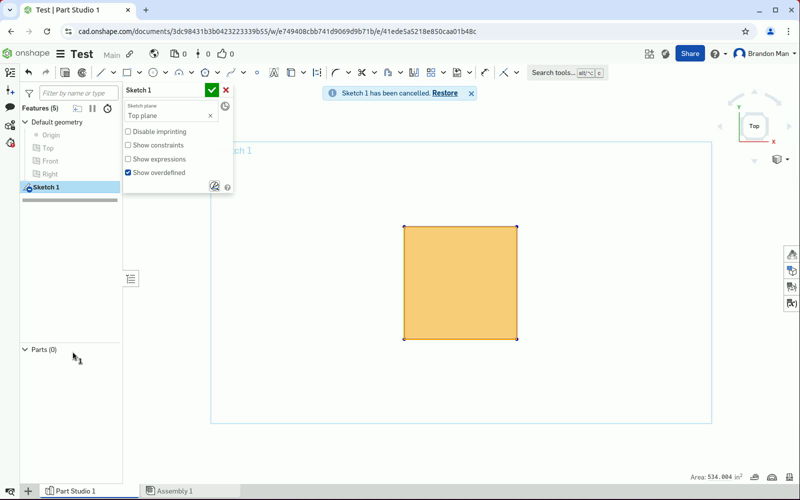
key(shift+y)
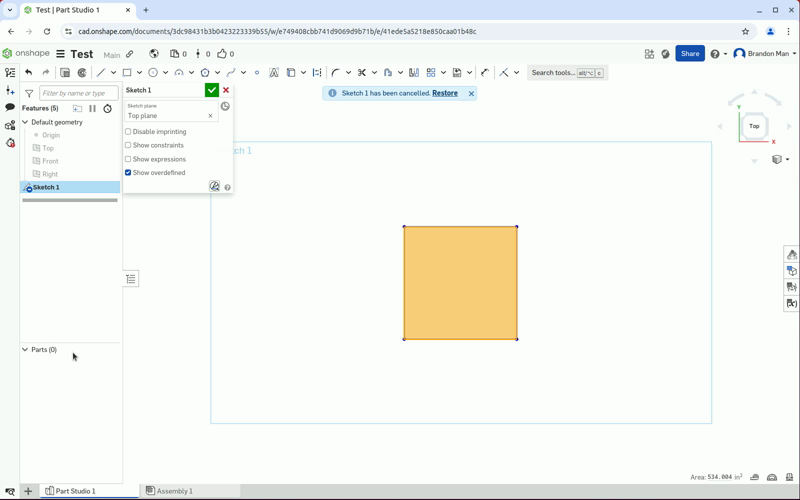
key(shift+e)
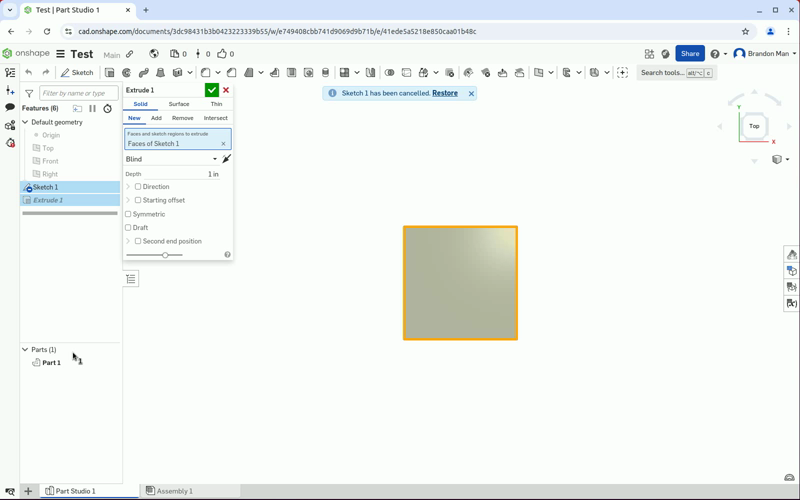
mouse_move(143, 106)
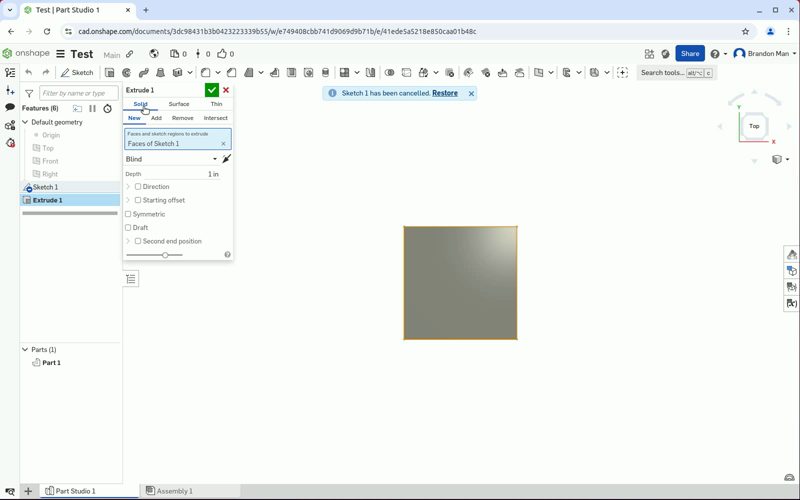
click(143, 106)
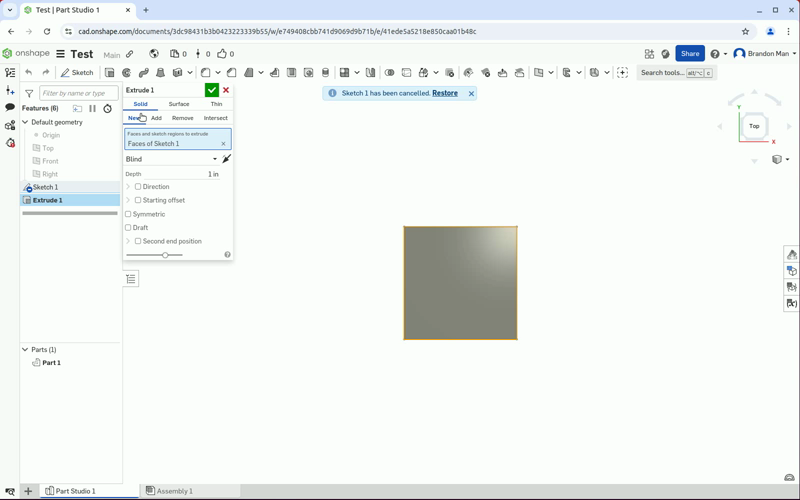
mouse_move(137, 120)
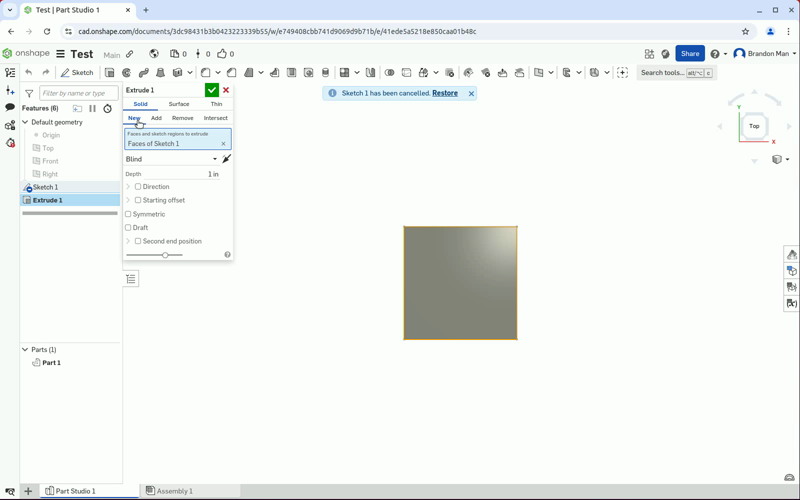
click(137, 120)
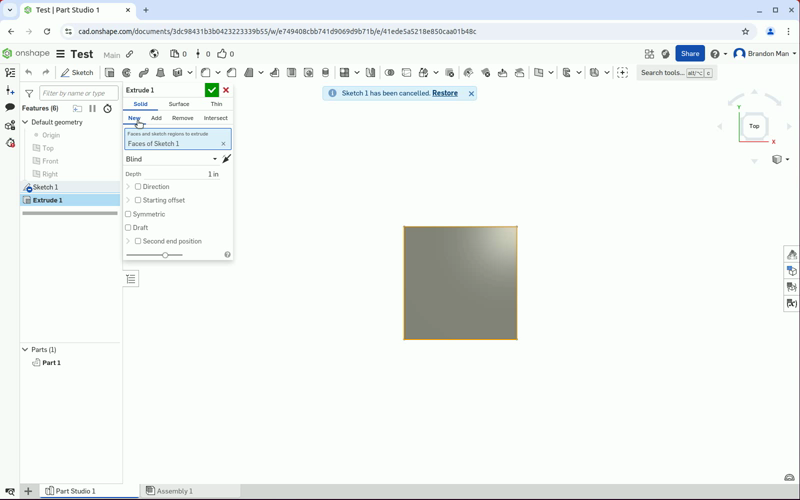
key(tab, 4)
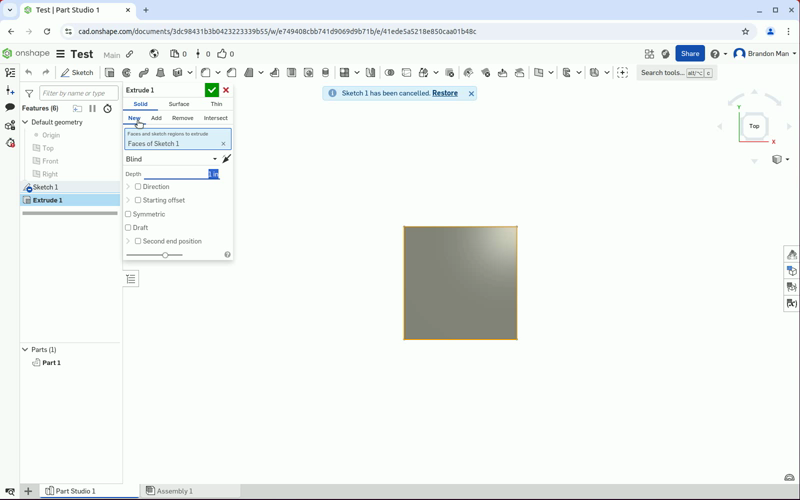
text(23.108)
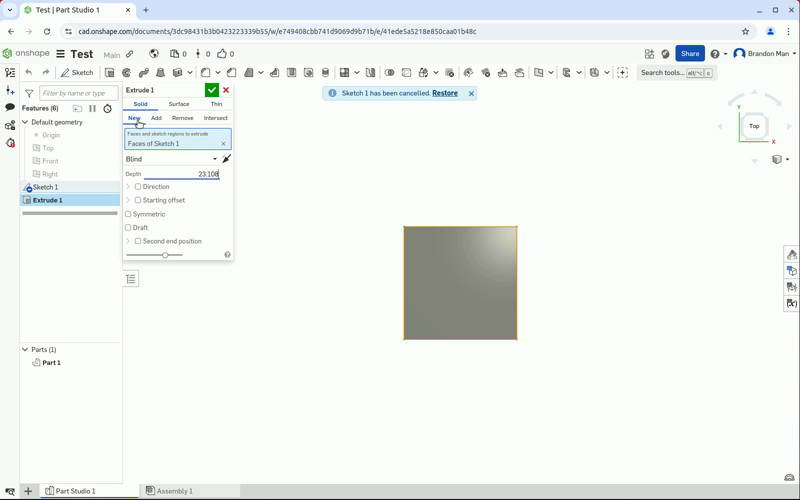
key(enter)
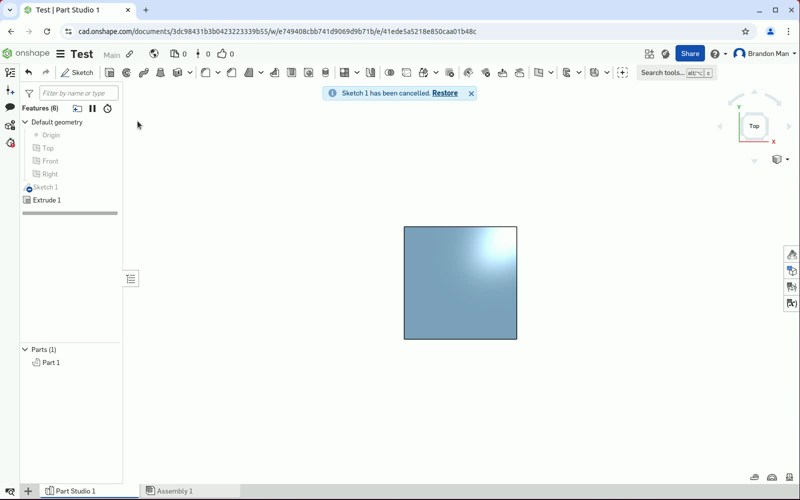
key(shift+h)
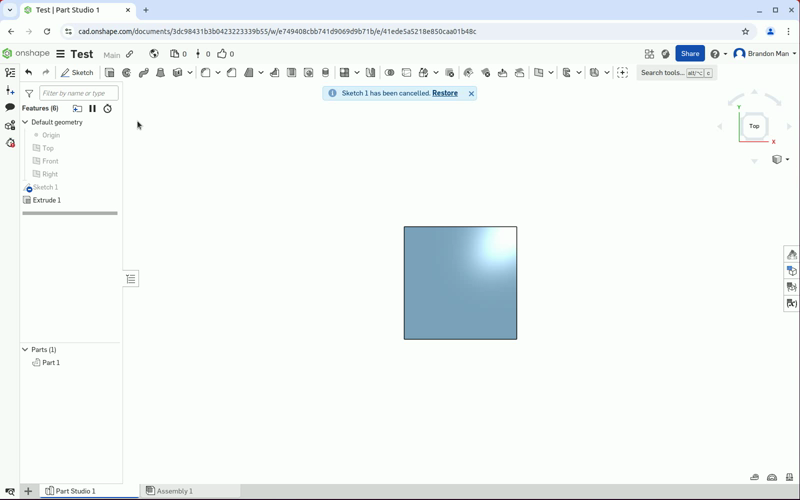
key(shift+h)
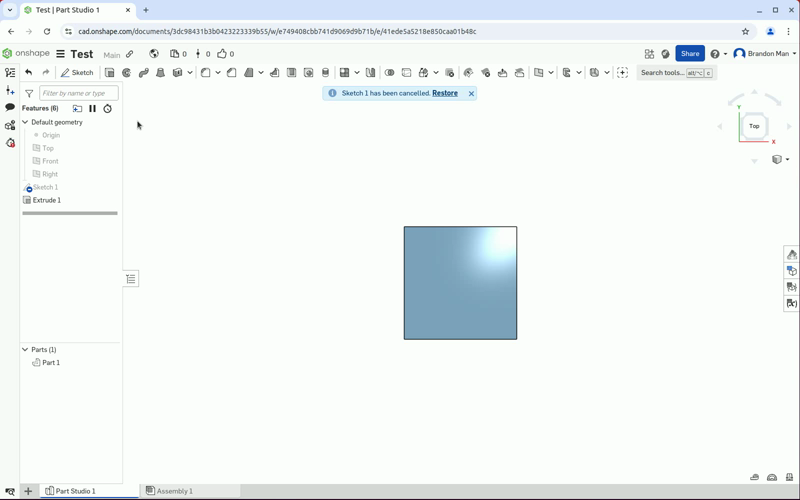
mouse_move(73, 189)
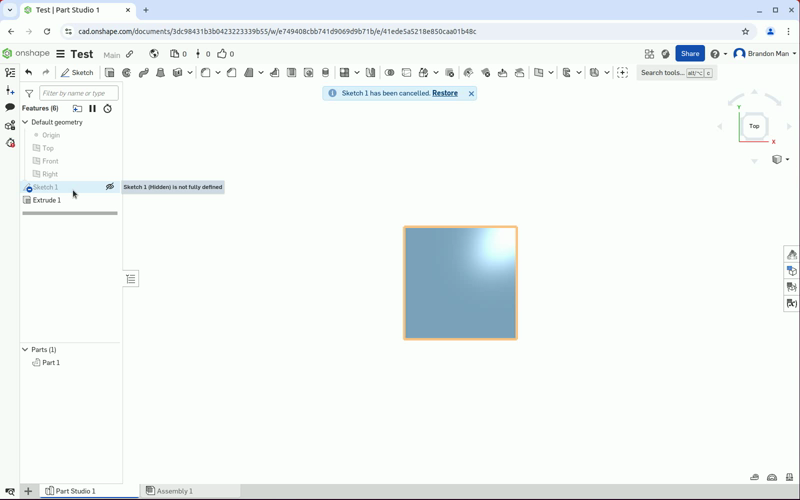
click(73, 189)
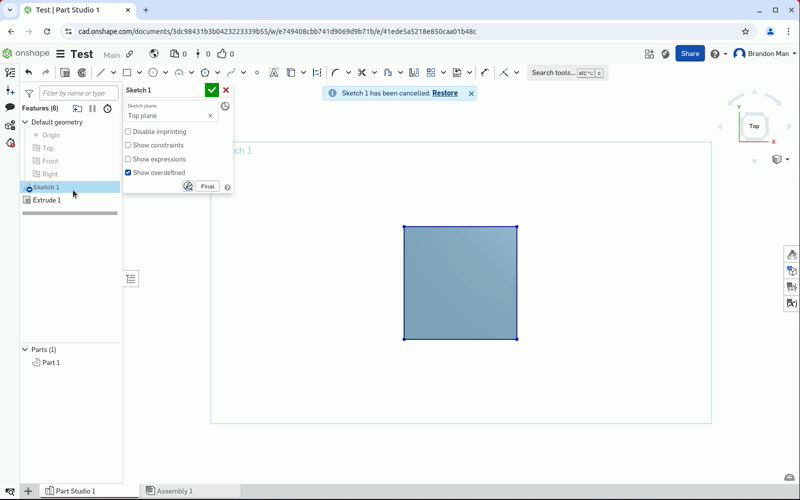
mouse_move(229, 92)
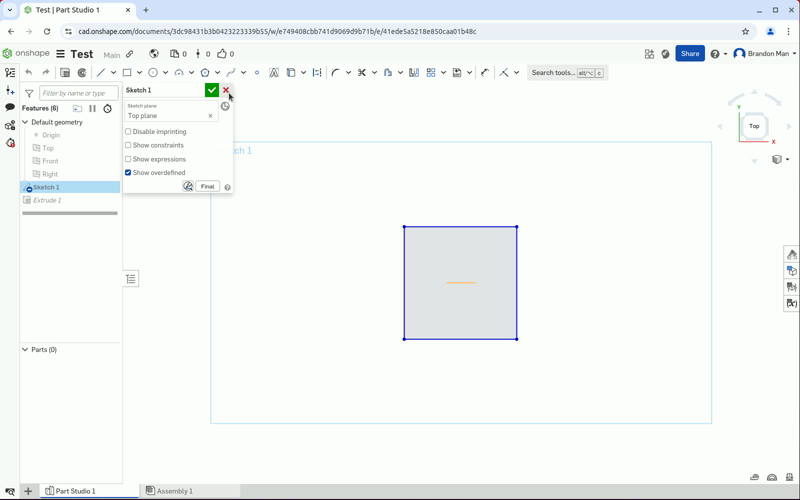
click(229, 92)
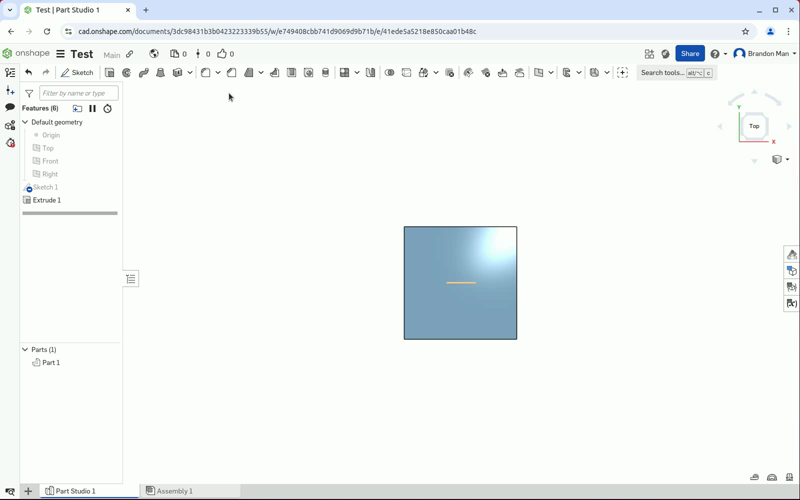
mouse_move(541, 75)
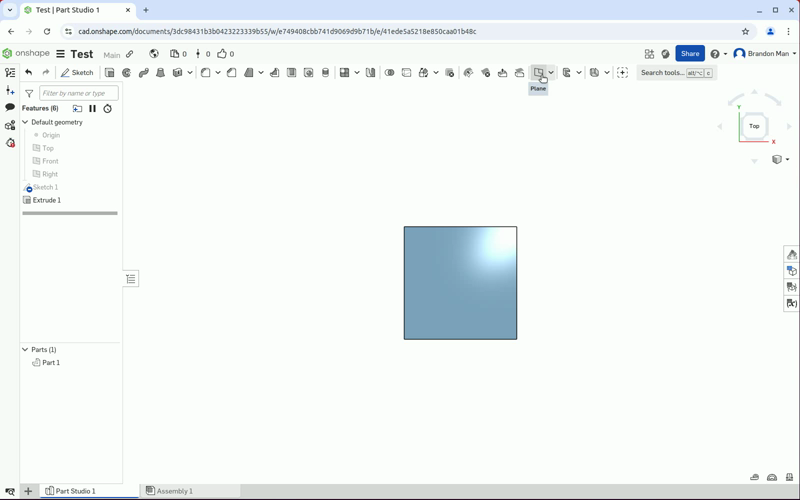
click(541, 75)
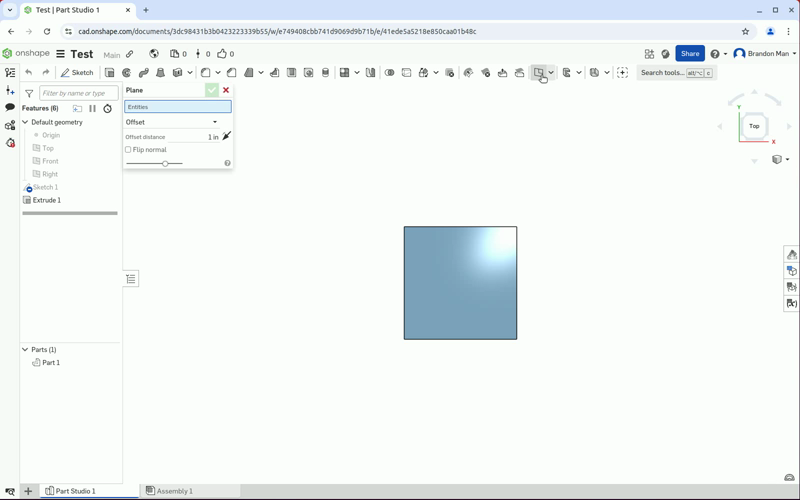
mouse_move(73, 150)
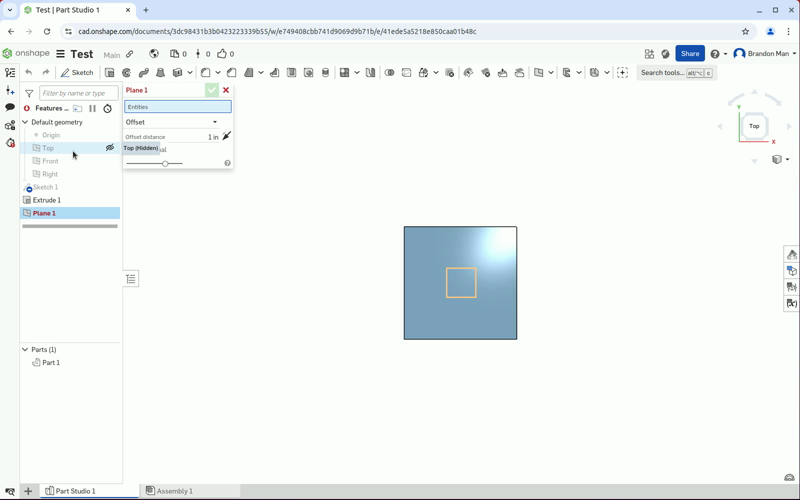
click(73, 150)
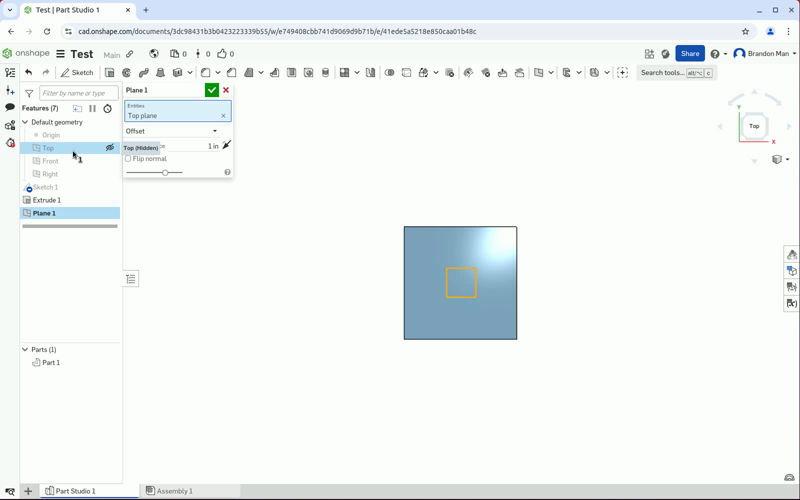
key(tab, 2)
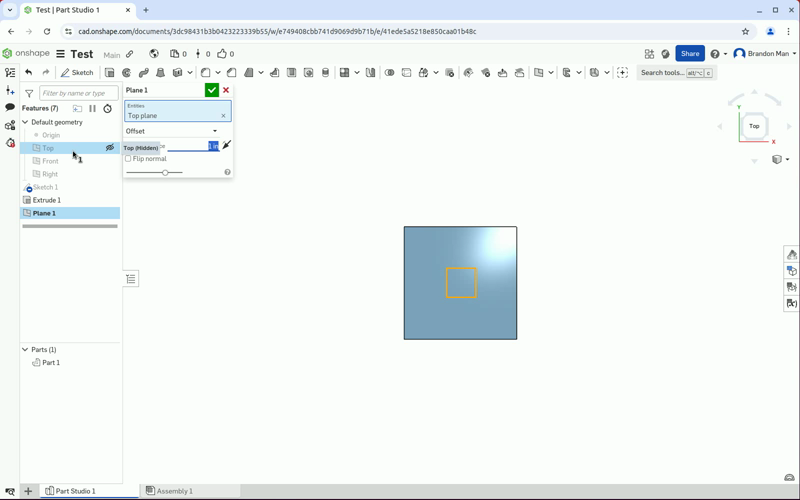
text(23.108)
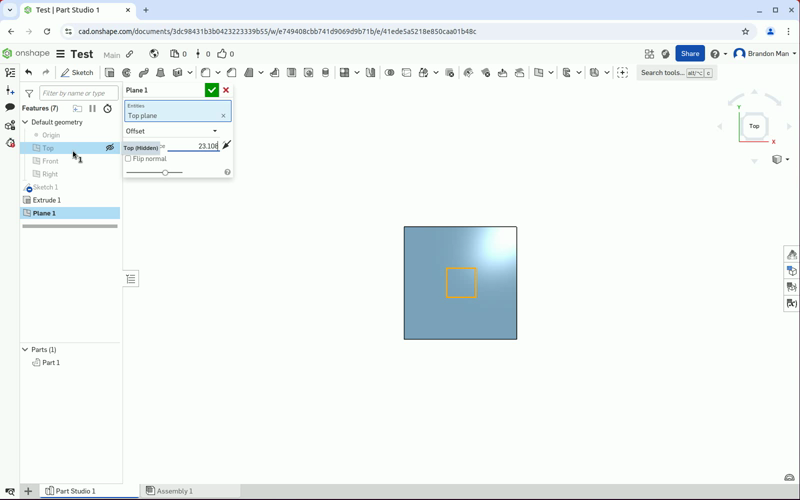
key(enter, 2)
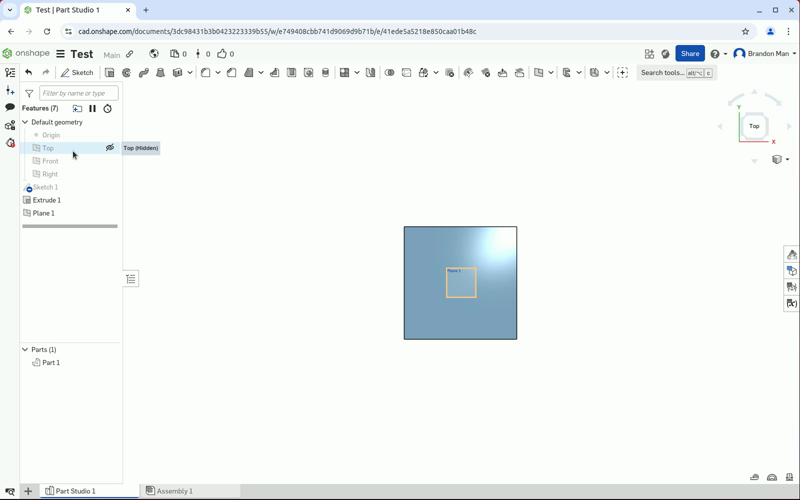
key(shift+s)
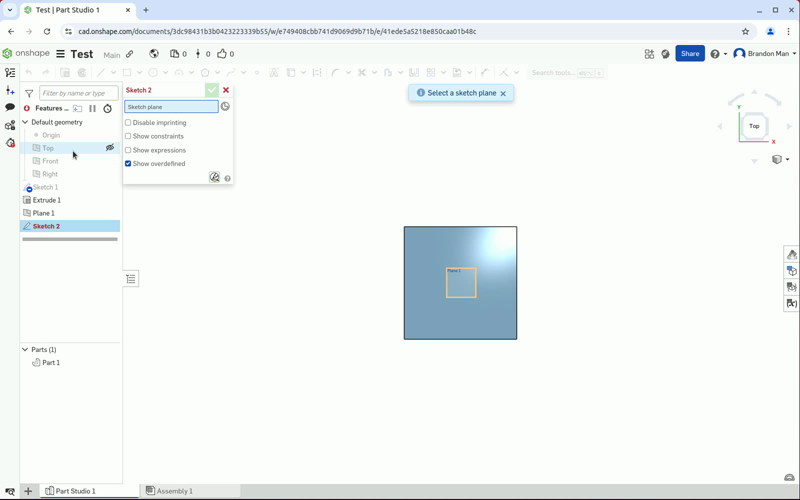
mouse_move(73, 215)
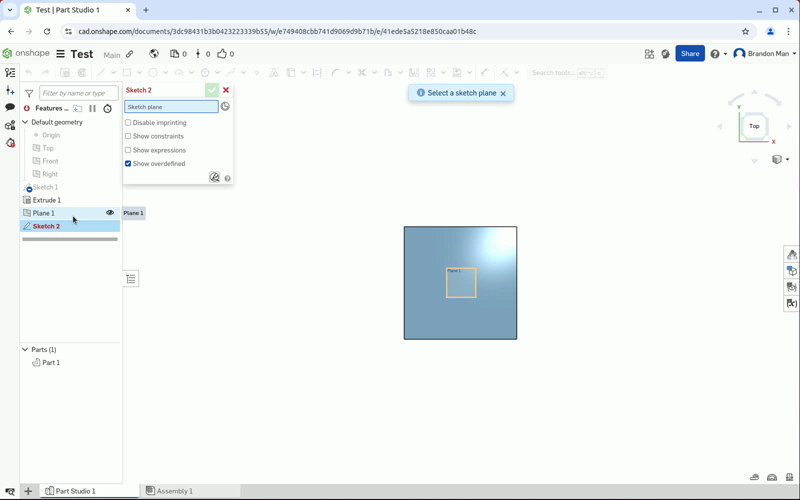
click(73, 215)
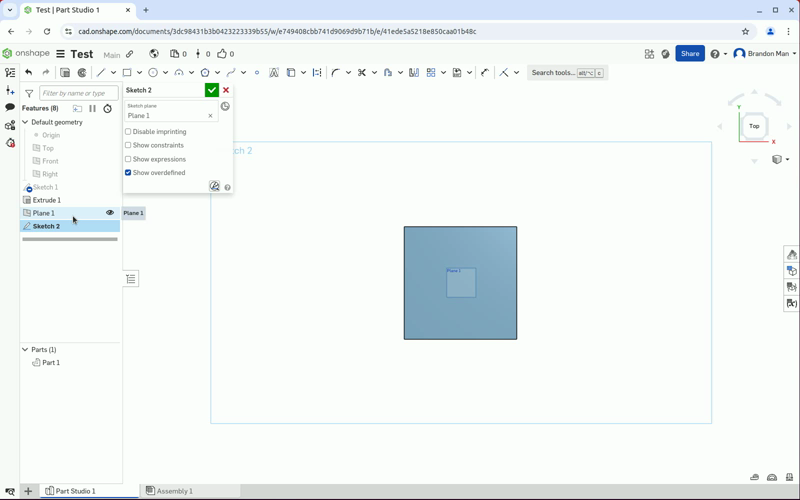
mouse_move(73, 352)
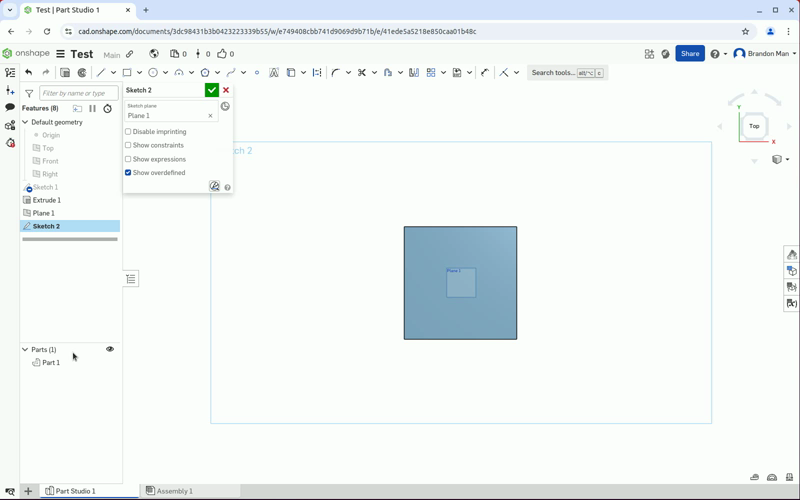
key(y)
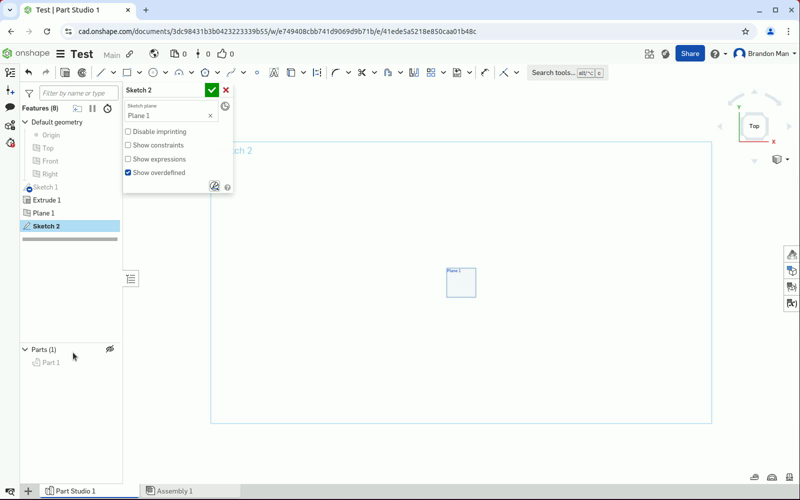
key(l)
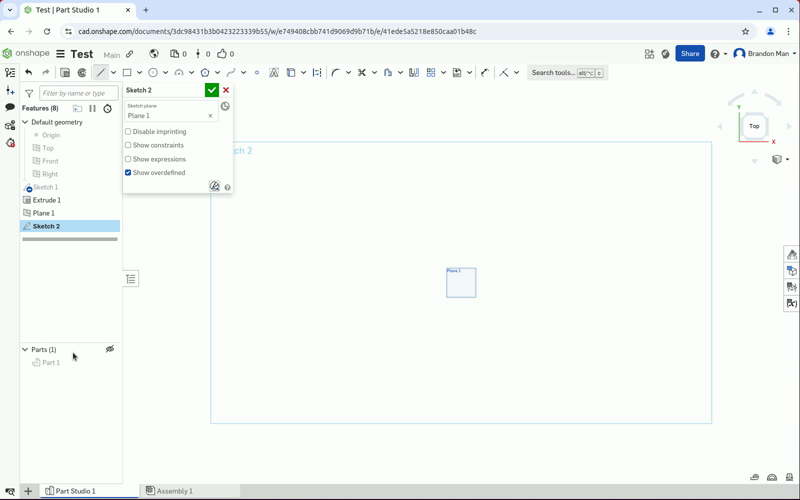
key_down(shift)
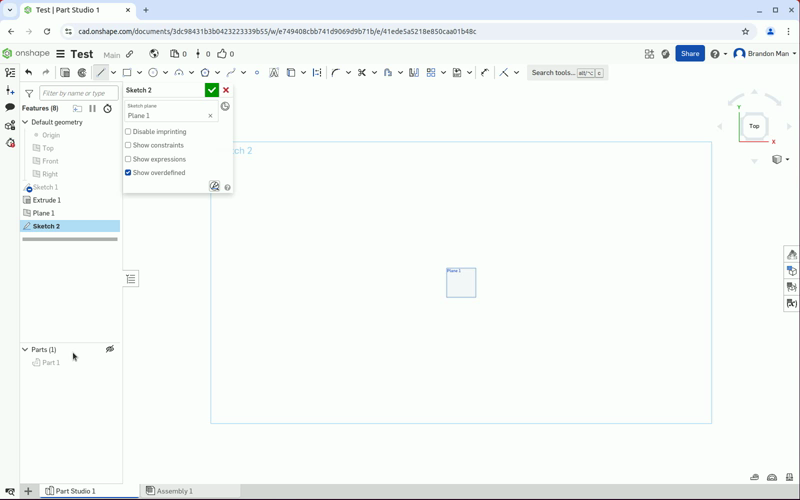
mouse_move(404, 339)
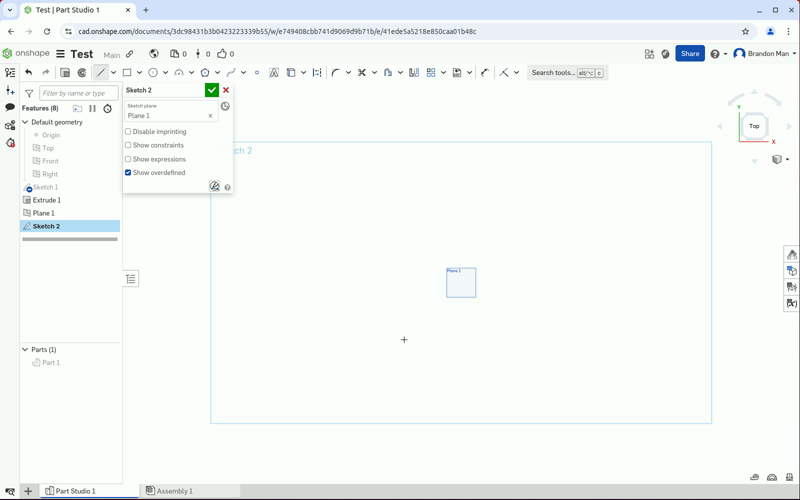
click(404, 339)
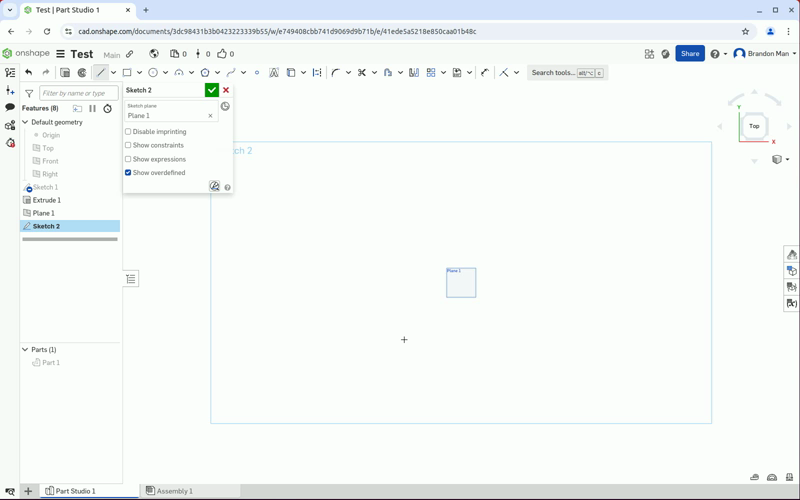
key_up(shift)
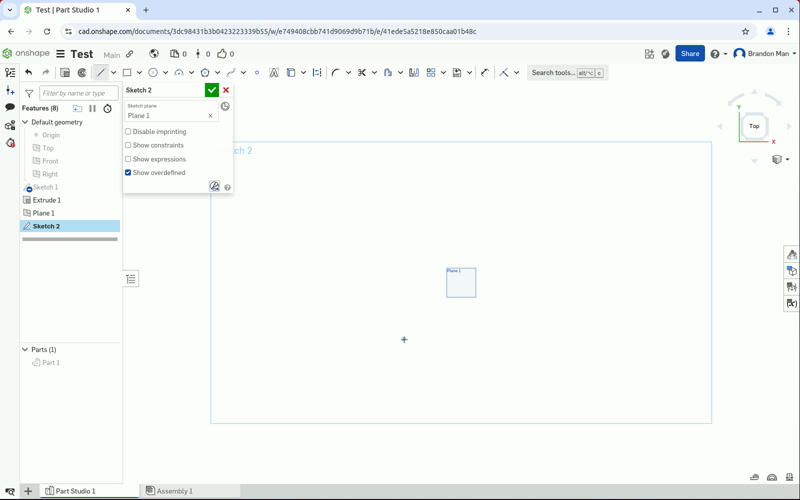
key_down(shift)
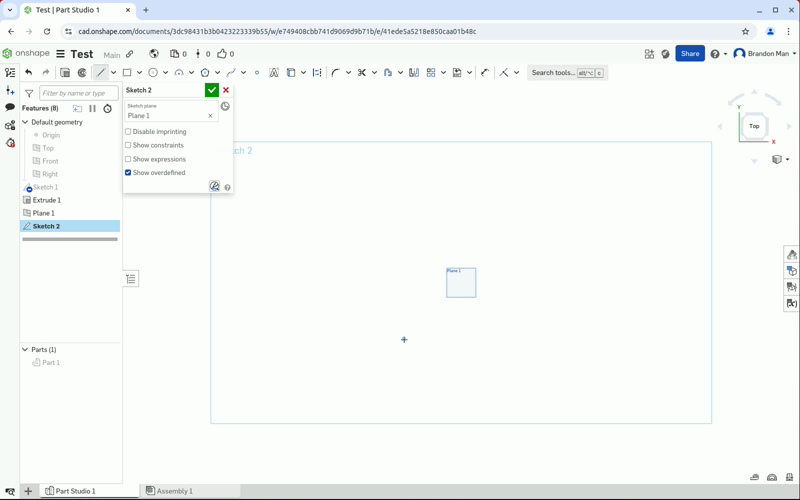
mouse_move(516, 339)
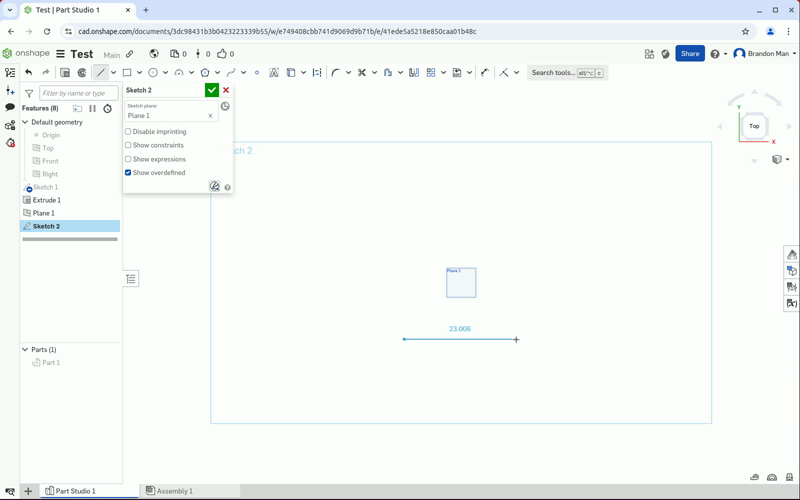
click(516, 339)
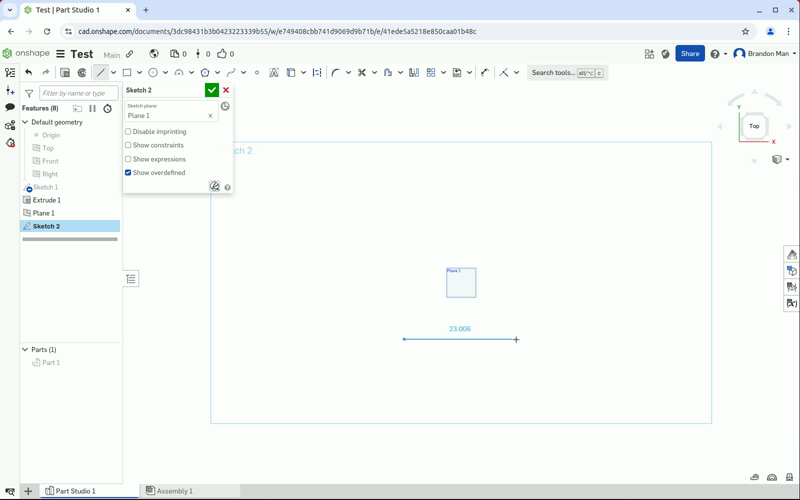
key_up(shift)
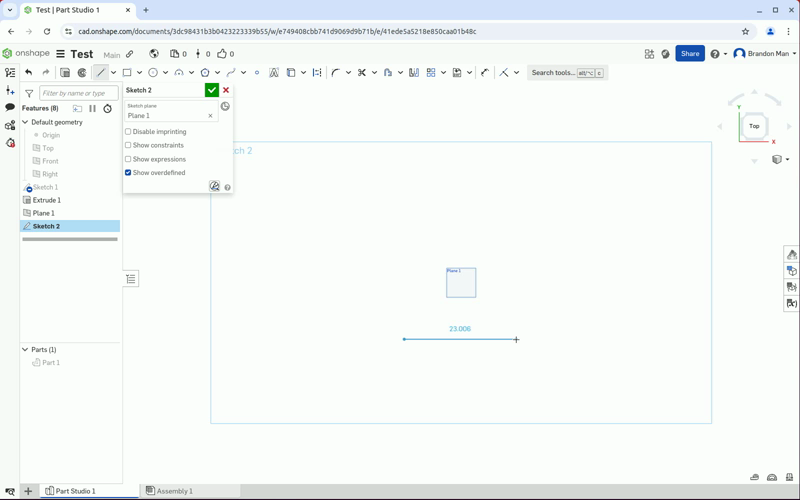
key_down(shift)
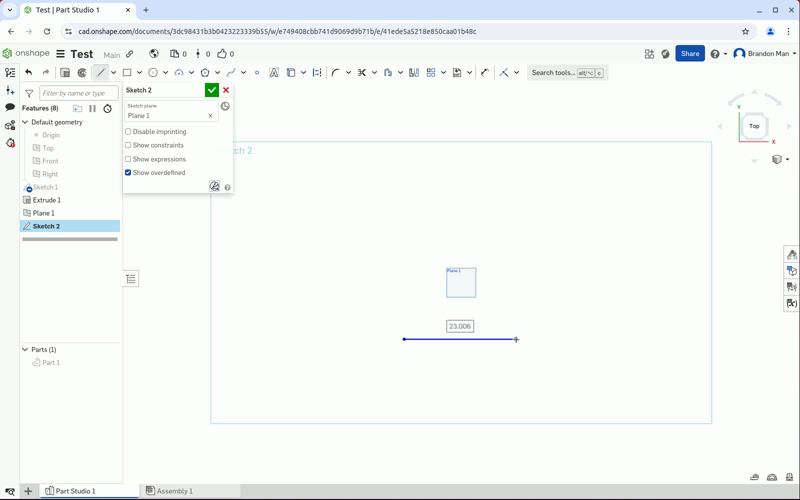
mouse_move(516, 227)
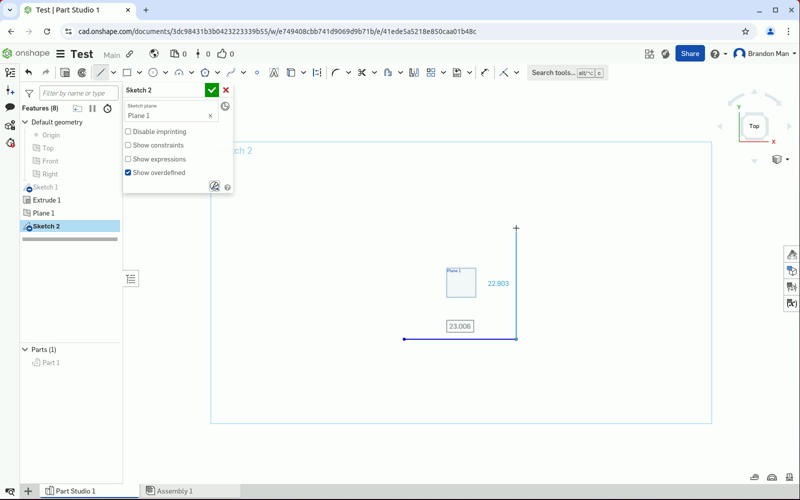
click(516, 227)
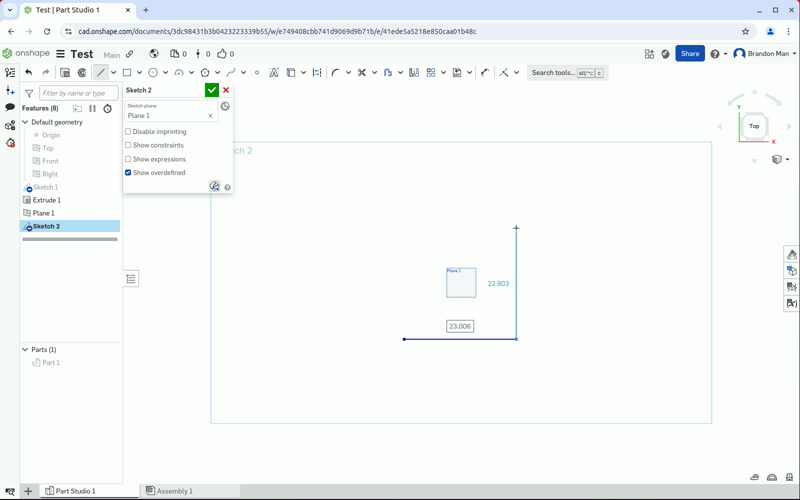
key_up(shift)
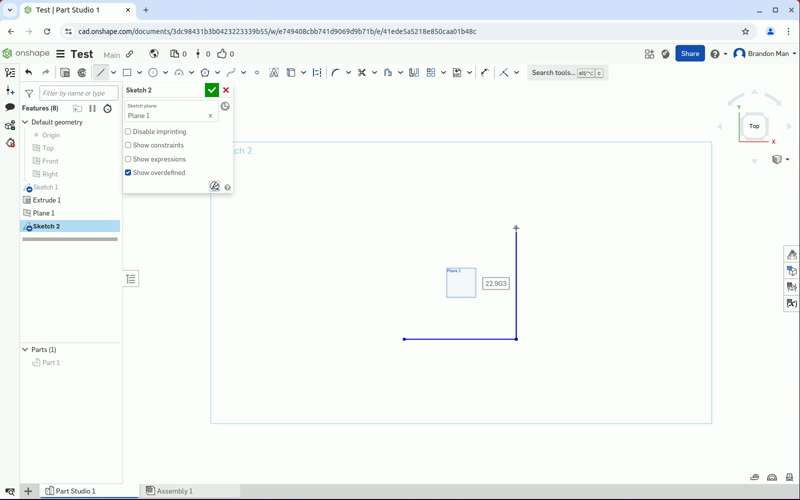
key_down(shift)
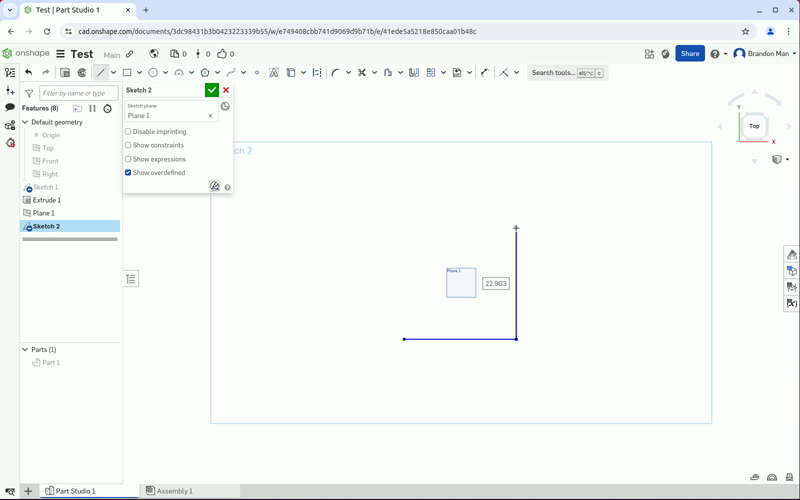
mouse_move(404, 227)
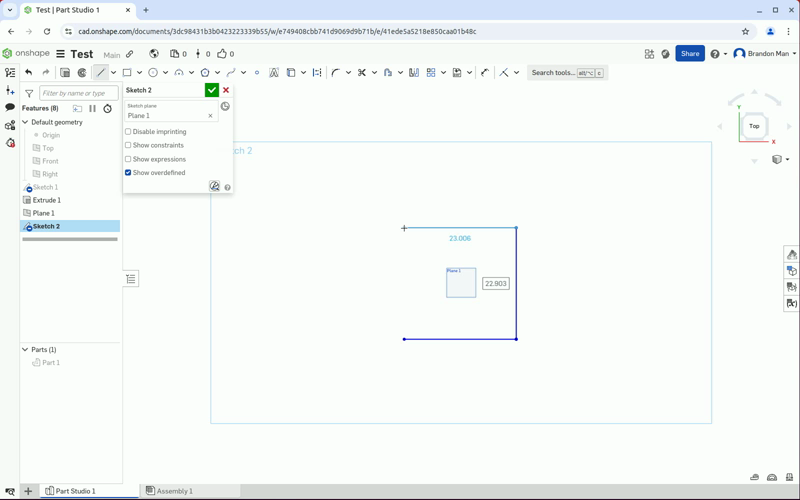
click(404, 227)
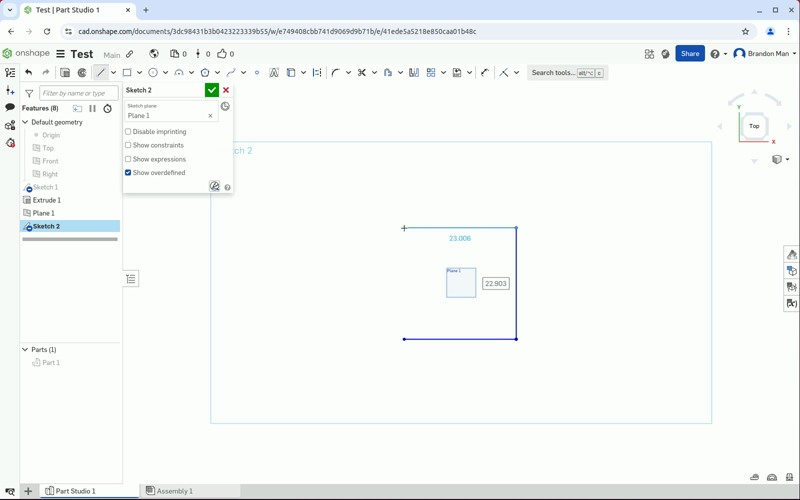
key_up(shift)
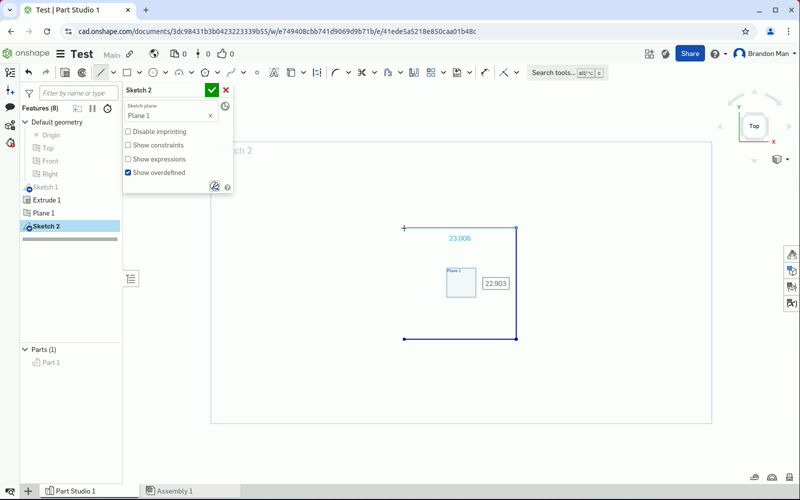
key_down(shift)
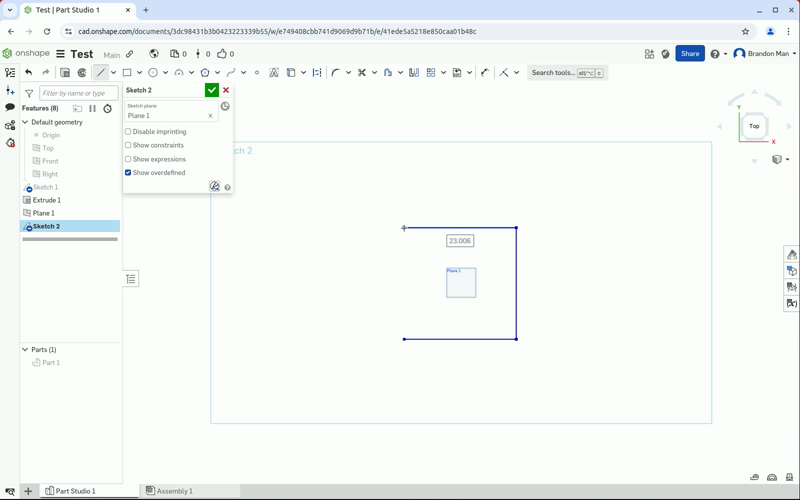
mouse_move(404, 339)
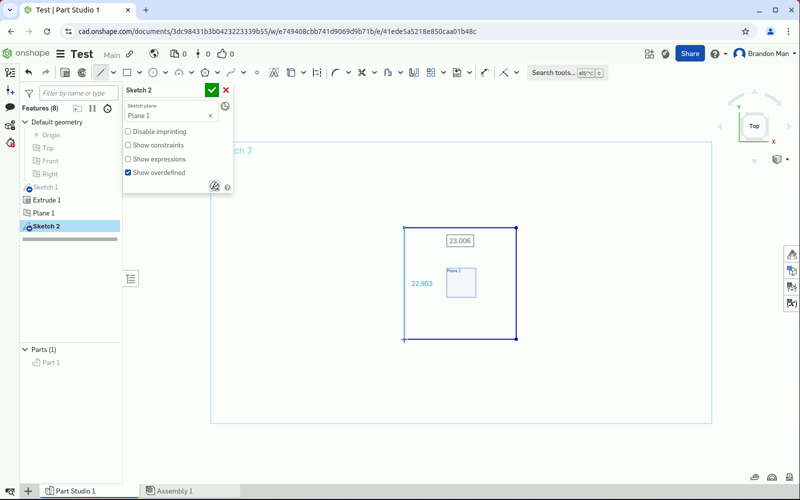
key_up(shift)
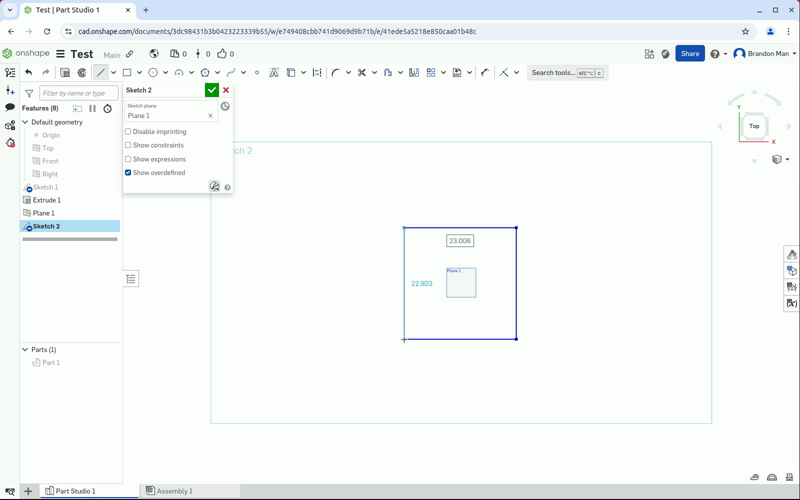
click(404, 339)
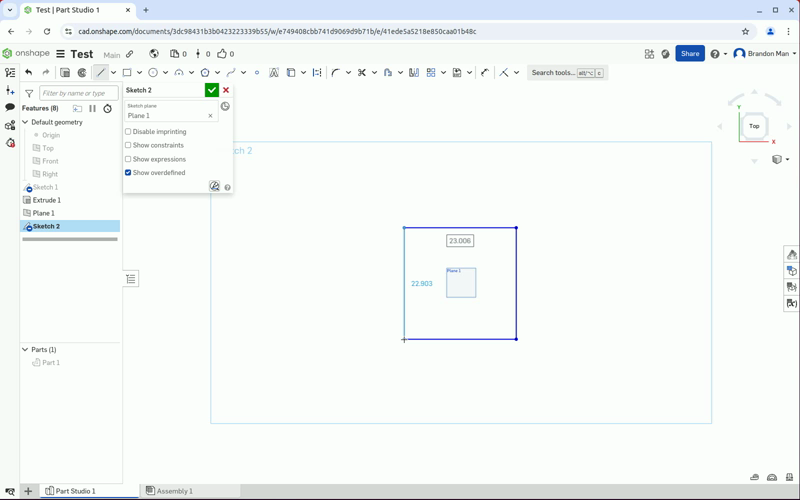
key(esc)
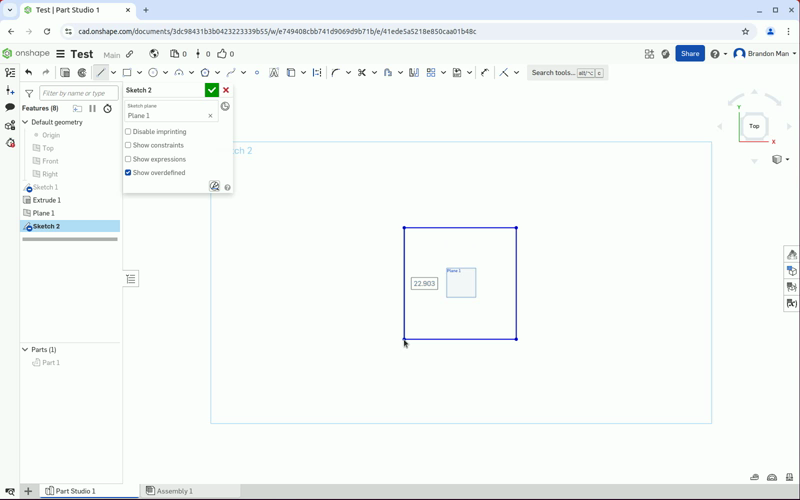
mouse_move(478, 263)
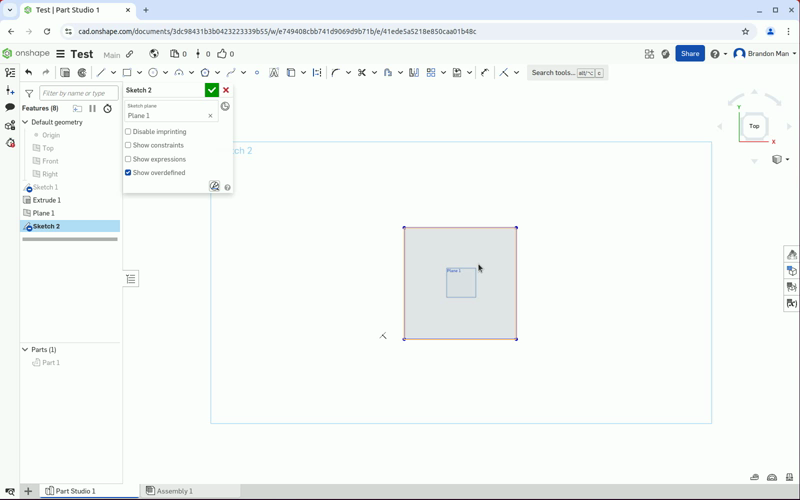
click(478, 263)
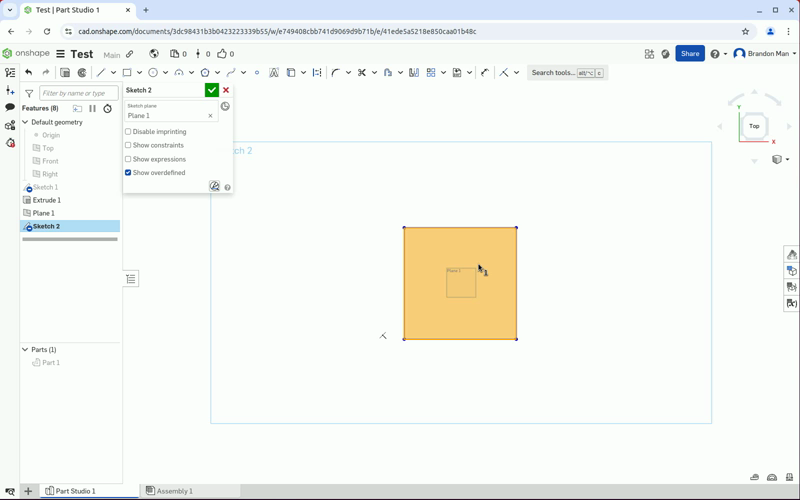
mouse_move(73, 352)
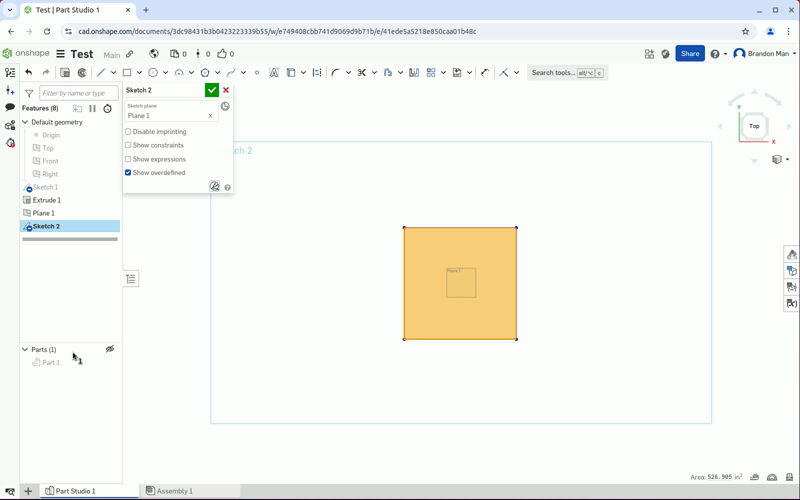
key(shift+y)
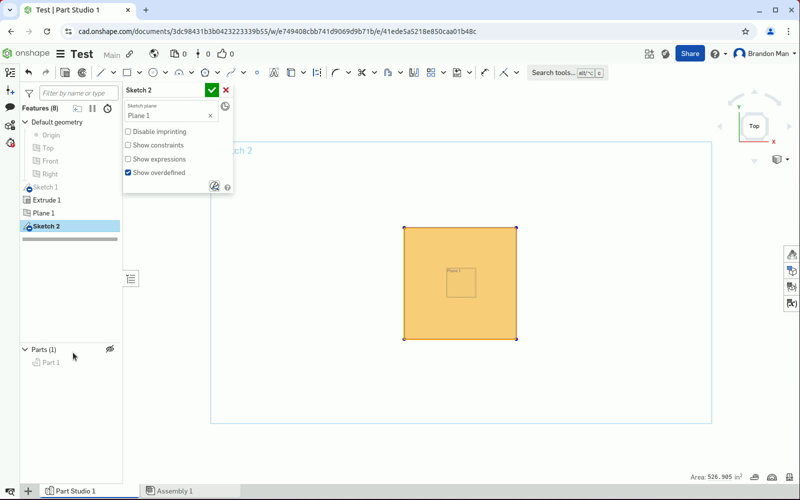
key(shift+e)
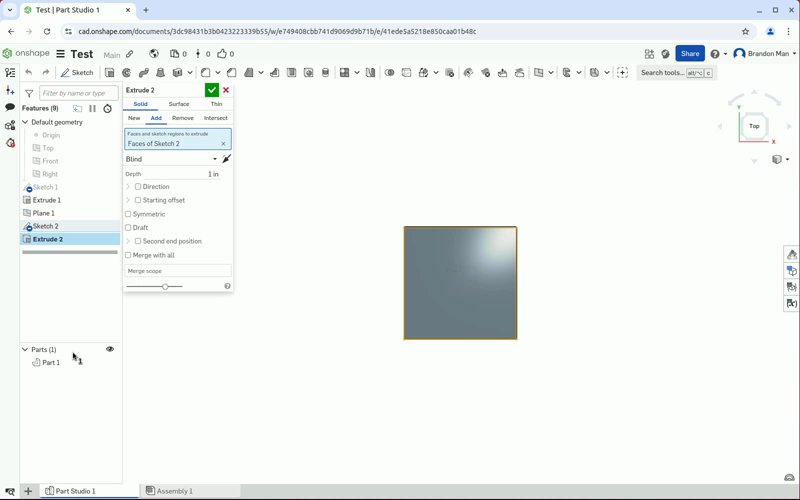
mouse_move(143, 106)
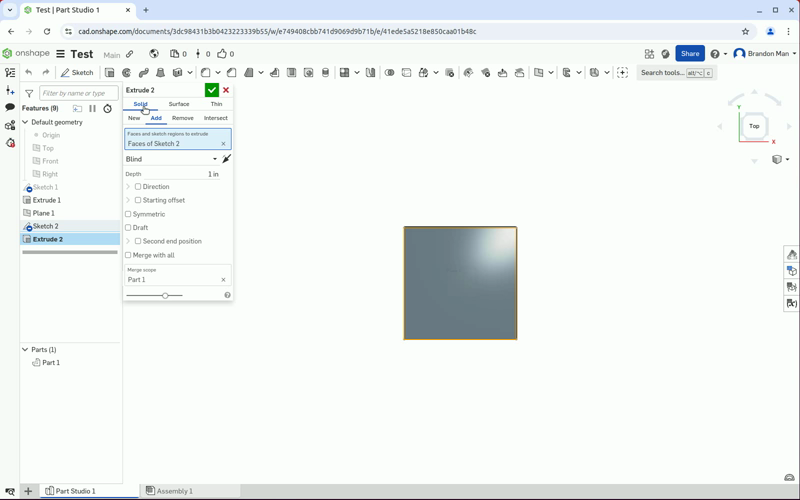
click(143, 106)
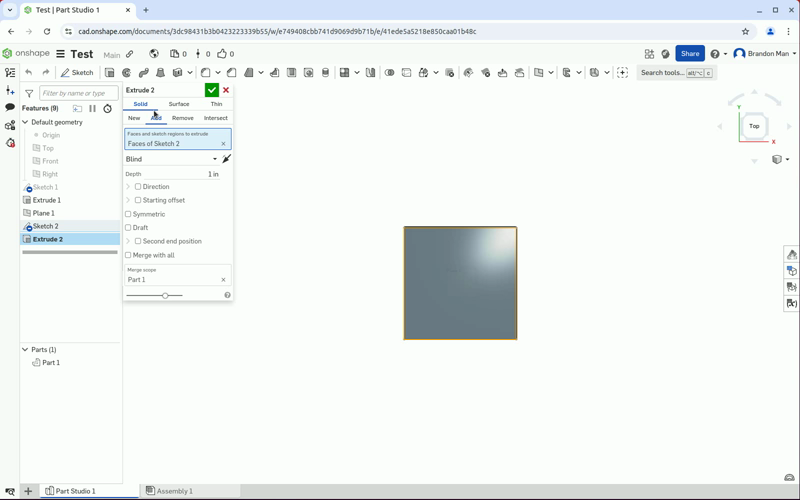
mouse_move(186, 120)
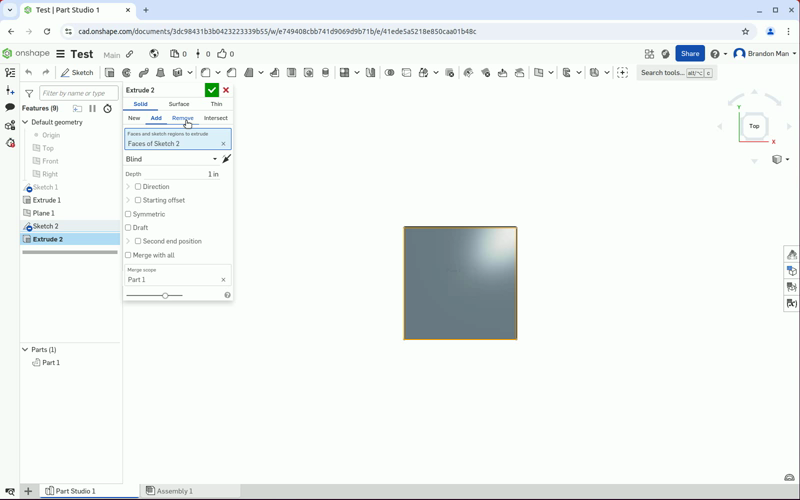
click(186, 120)
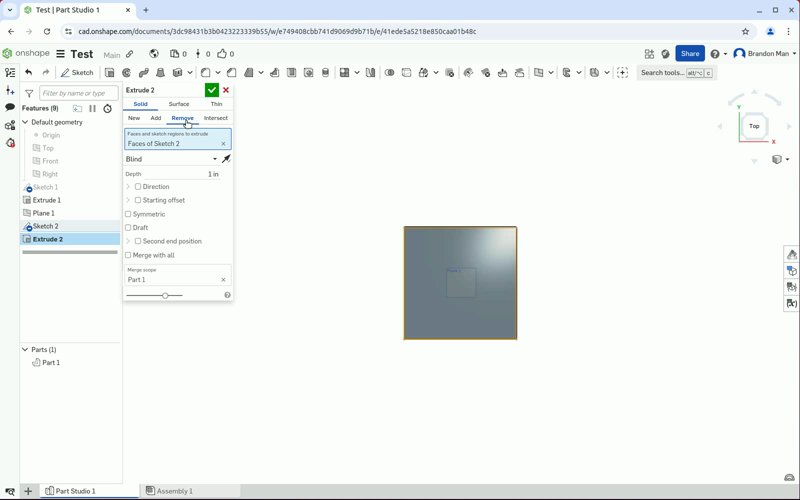
key(tab, 4)
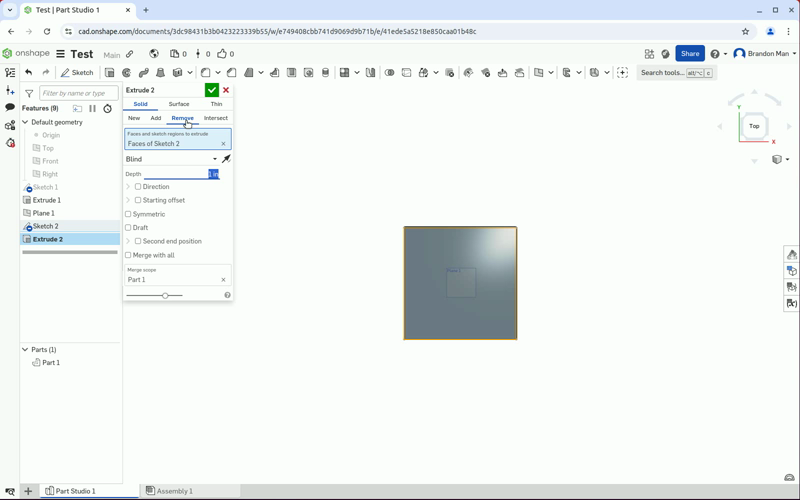
text(22.868)
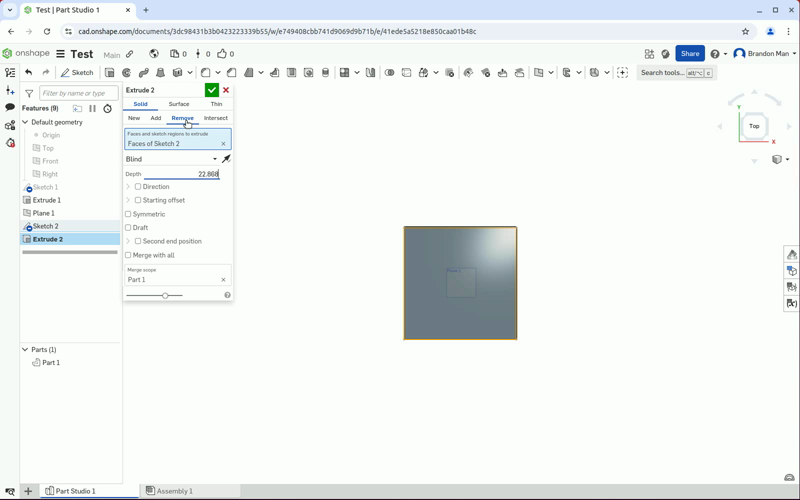
key(tab, 6)
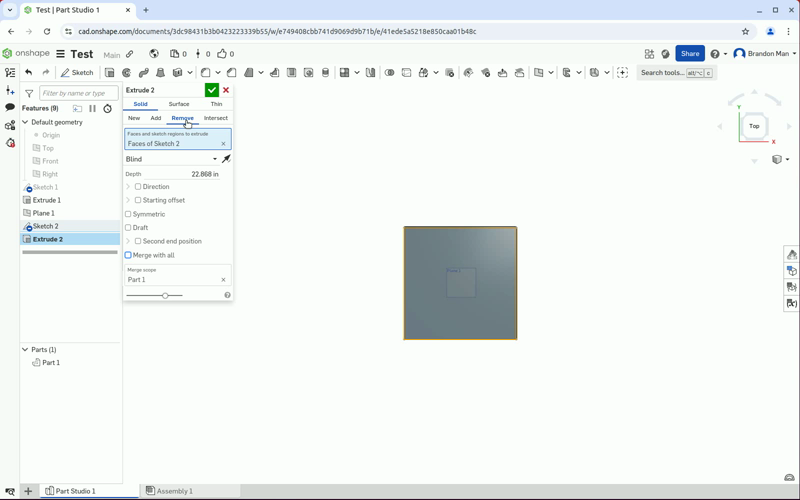
key(space)
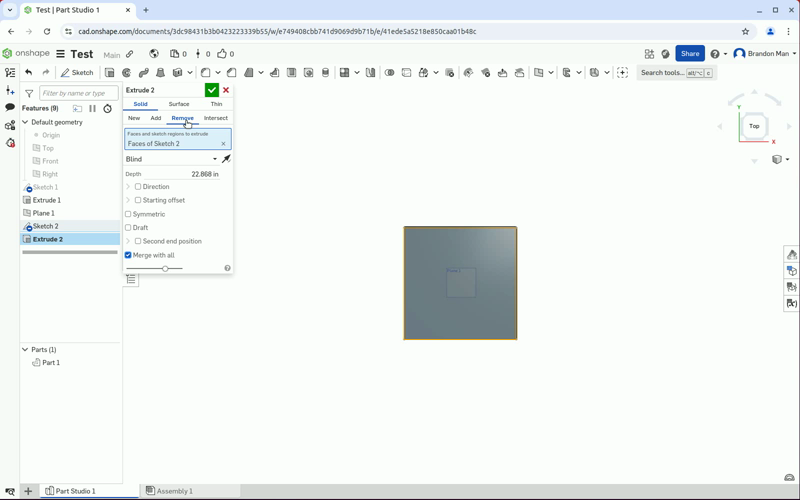
key(enter)
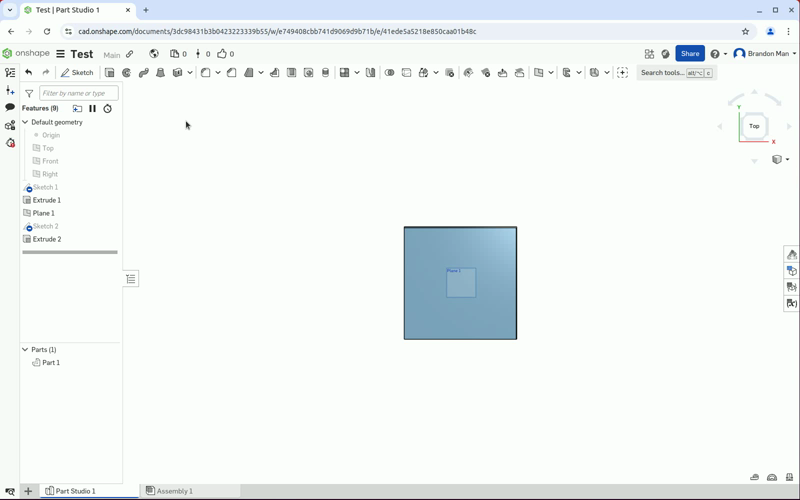
key(shift+h)
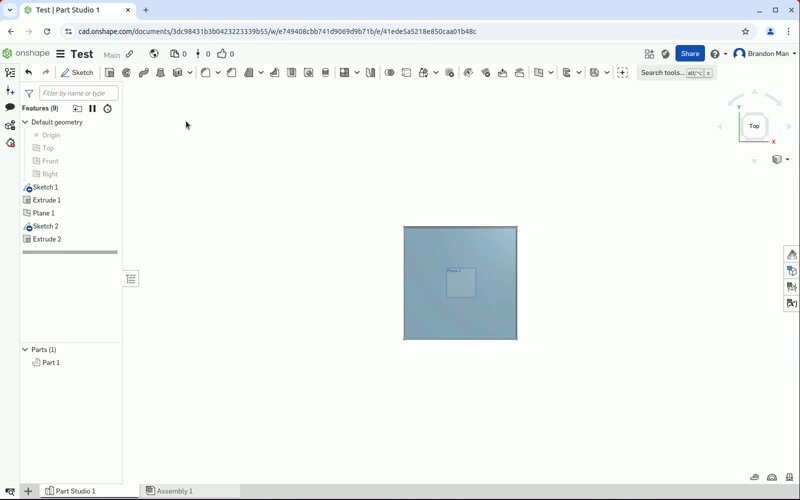
key(shift+h)
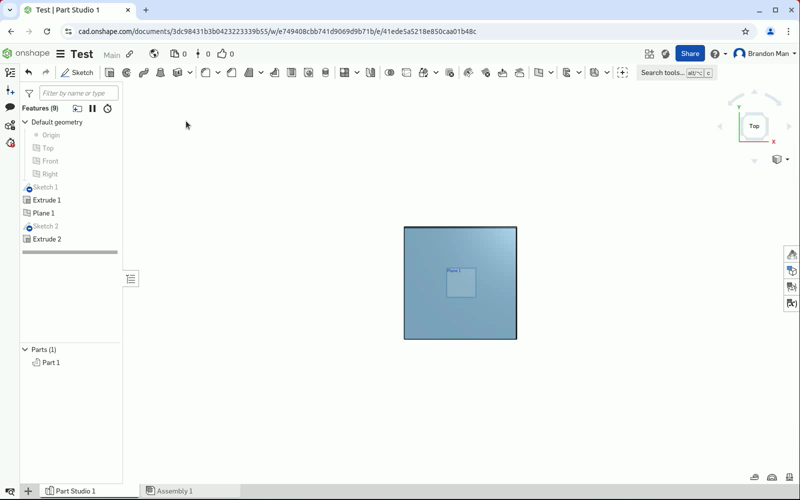
mouse_move(73, 189)
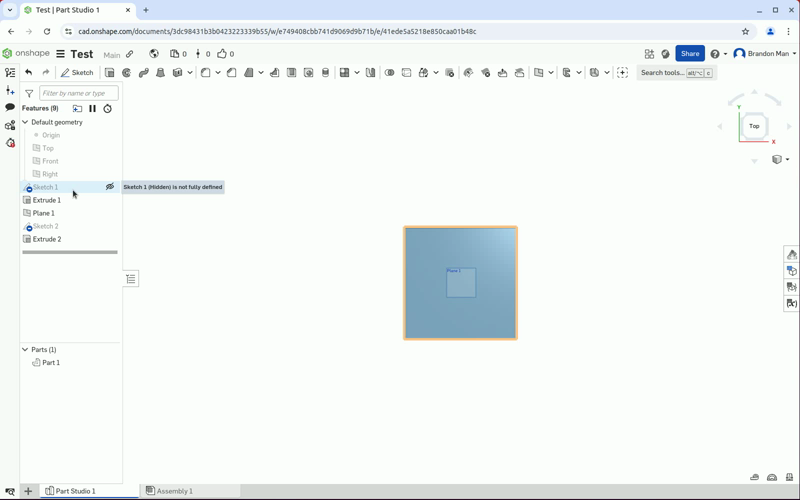
click(73, 189)
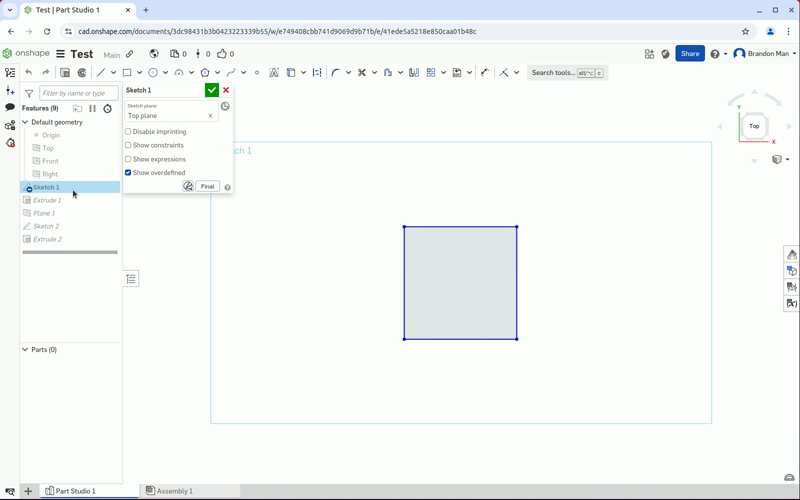
mouse_move(229, 92)
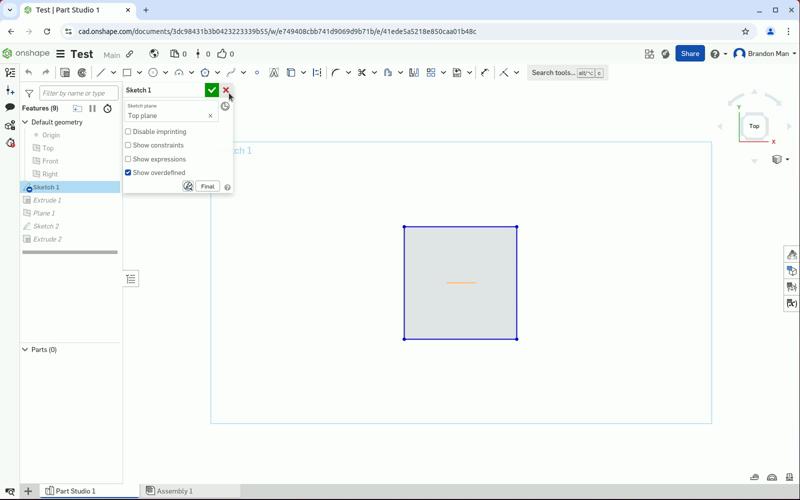
click(229, 92)
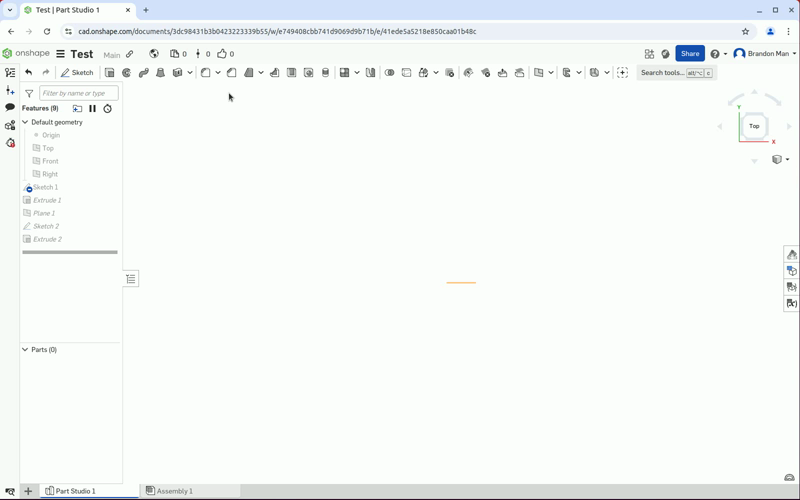
mouse_move(73, 352)
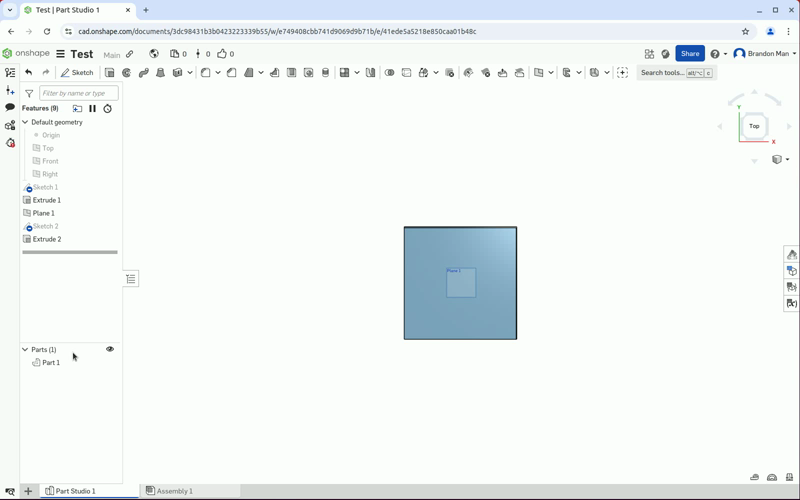
key(y)
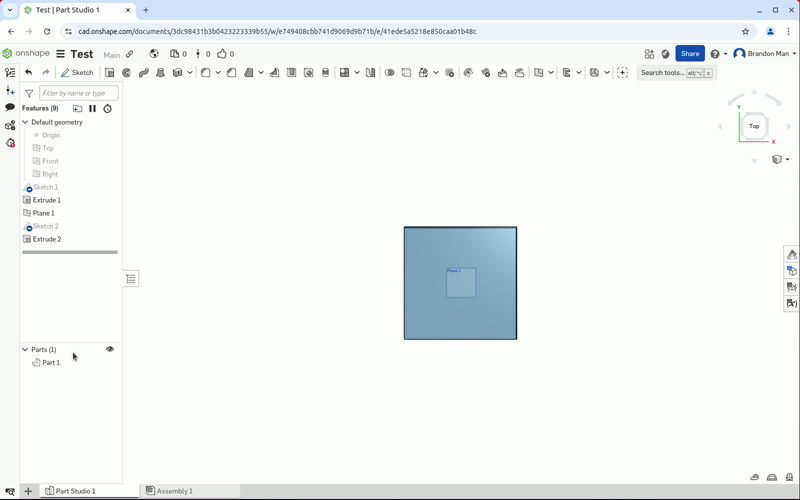
key(shift+p)
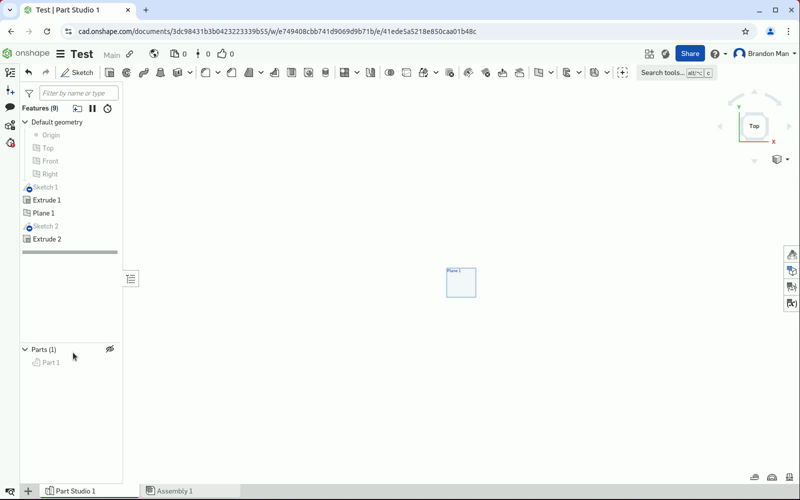
key(space)
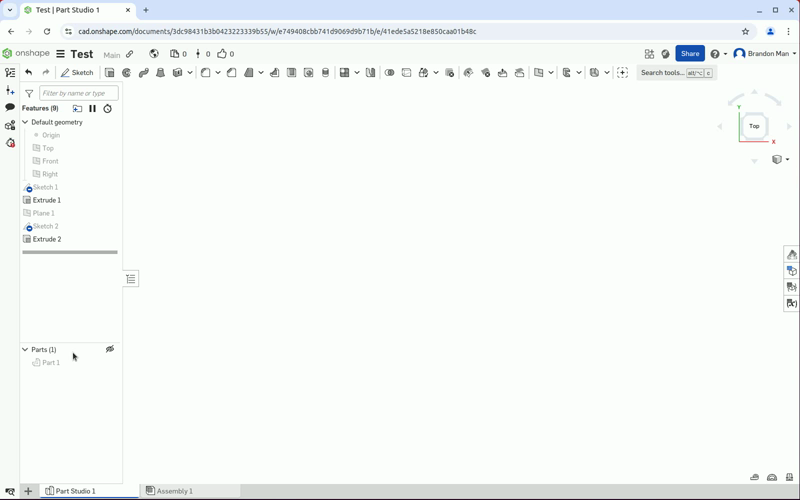
key_down(shift)
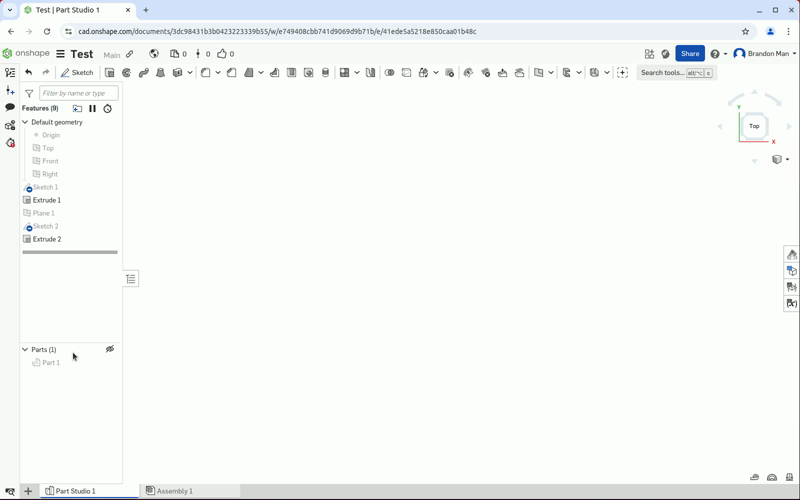
key(up)
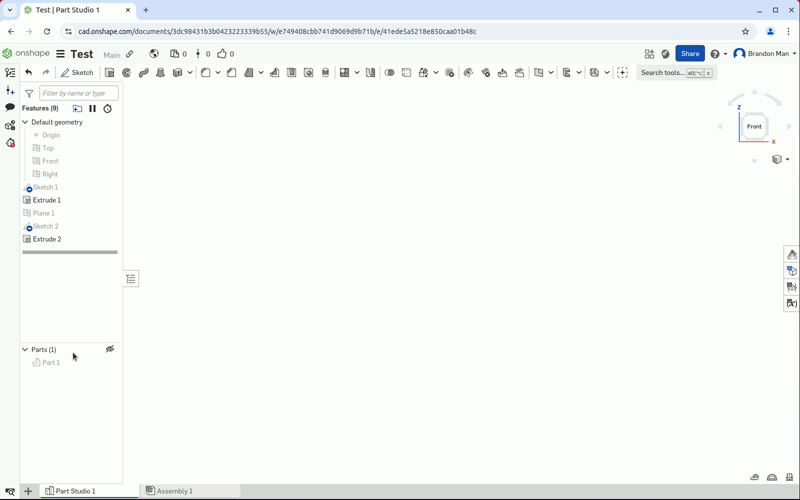
key_up(shift)
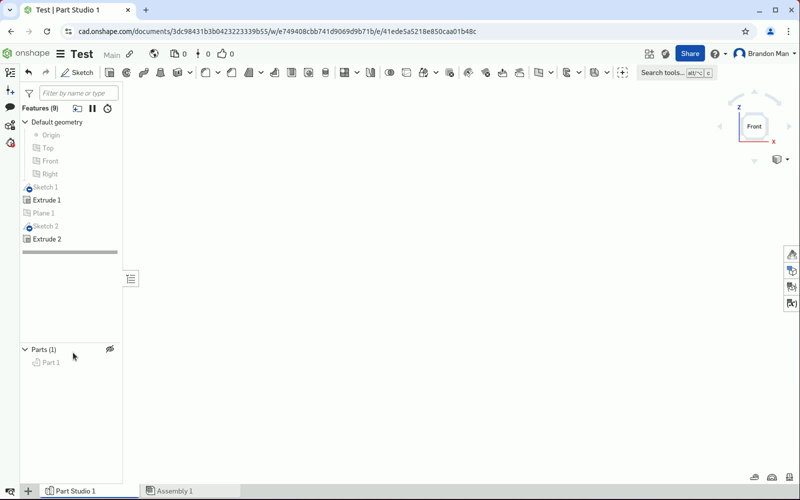
key(space)
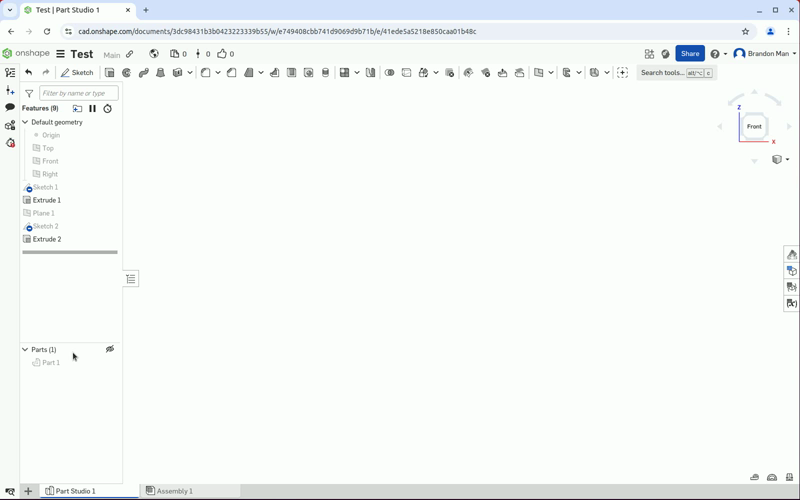
key_down(shift)
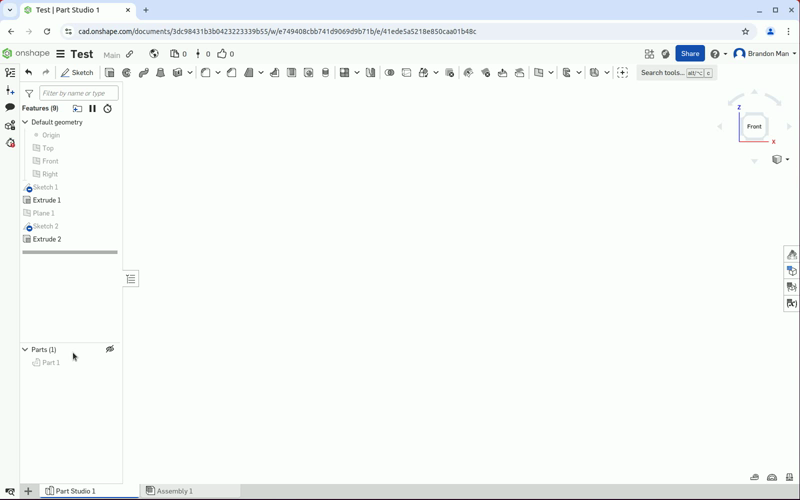
key(left)
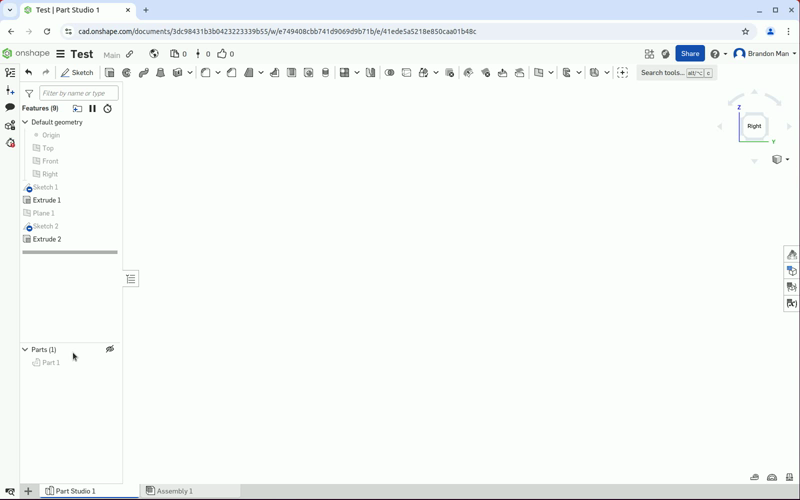
key_up(shift)
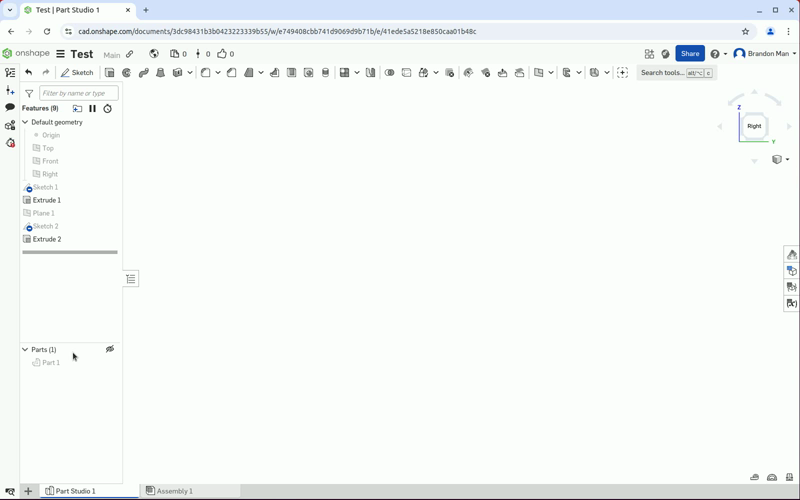
mouse_move(73, 352)
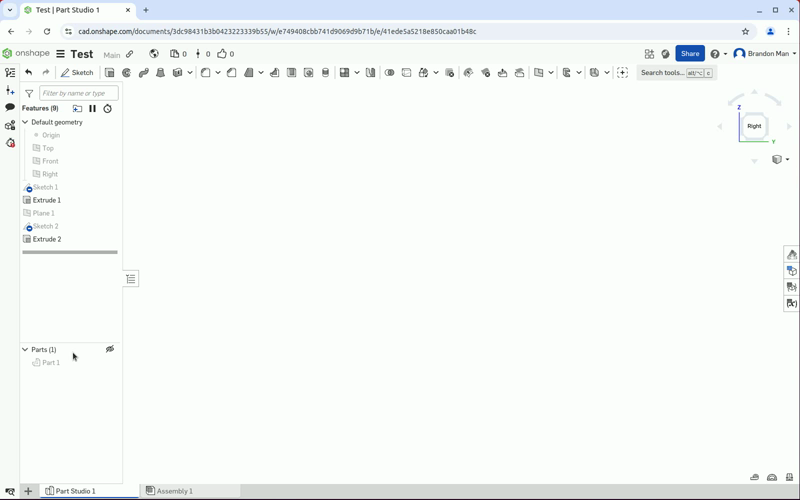
key(shift+y)
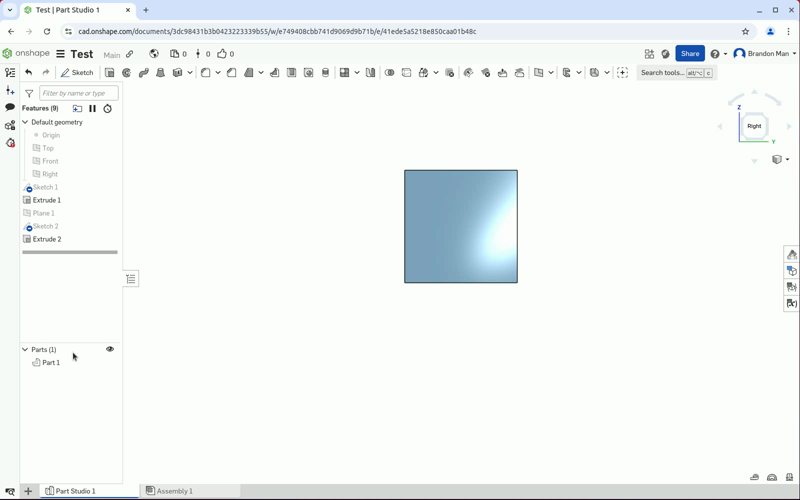
mouse_move(541, 75)
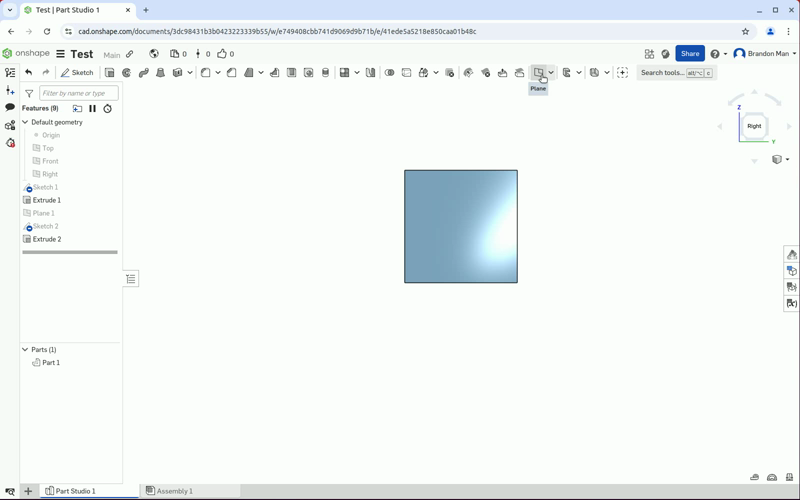
click(541, 75)
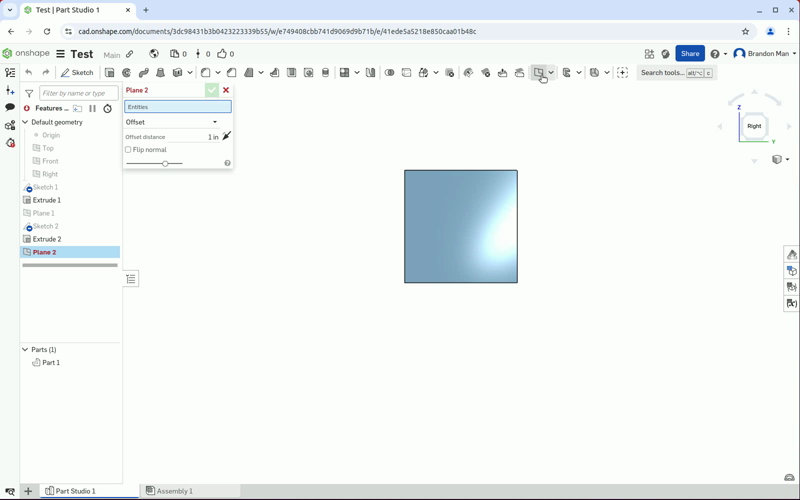
mouse_move(73, 176)
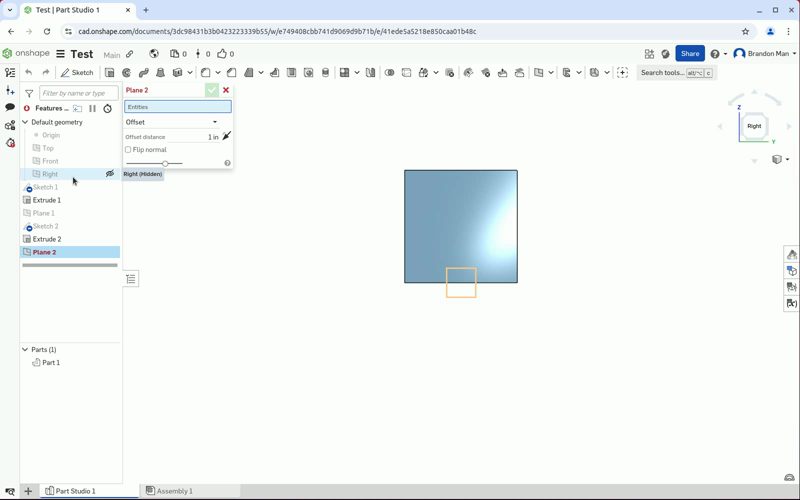
click(73, 176)
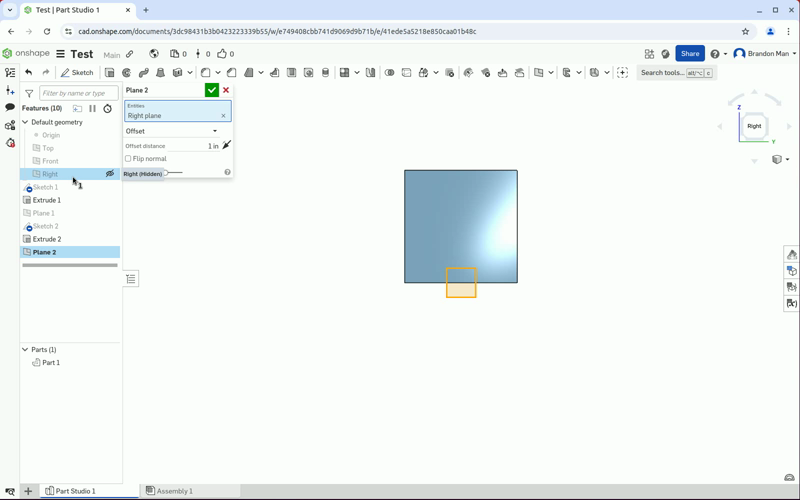
key(tab, 2)
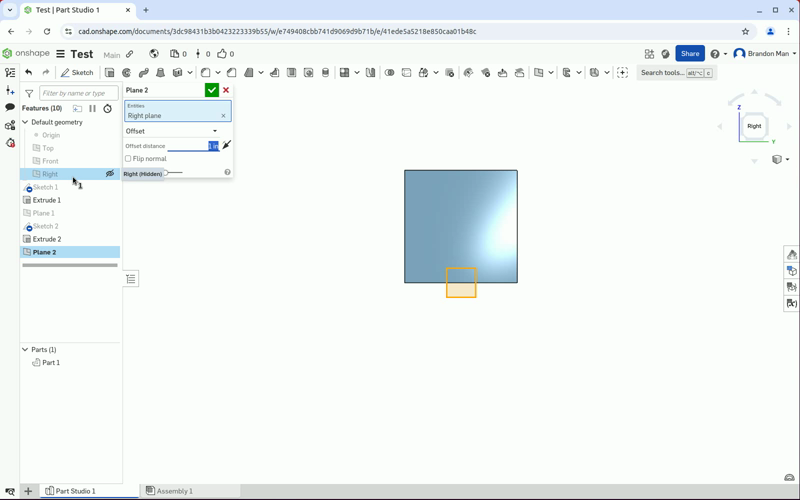
text(11.554)
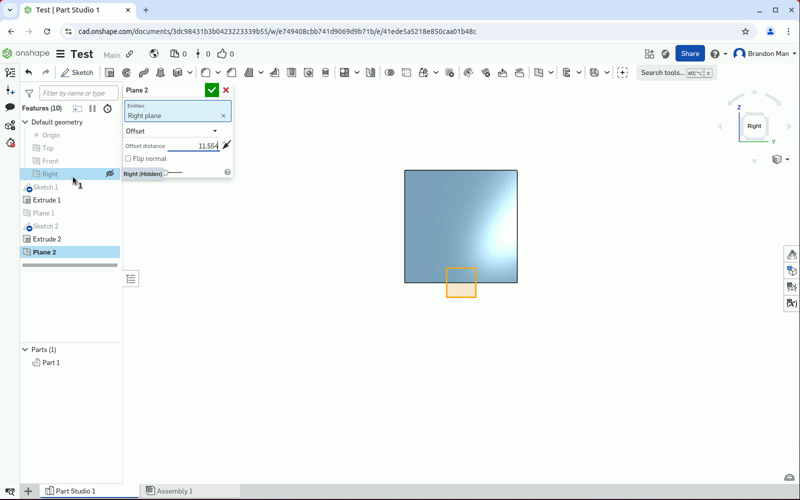
key(enter, 2)
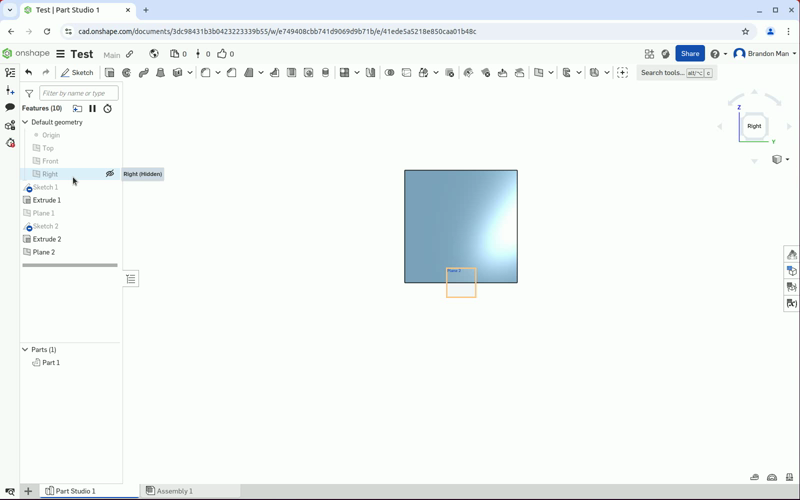
key(shift+s)
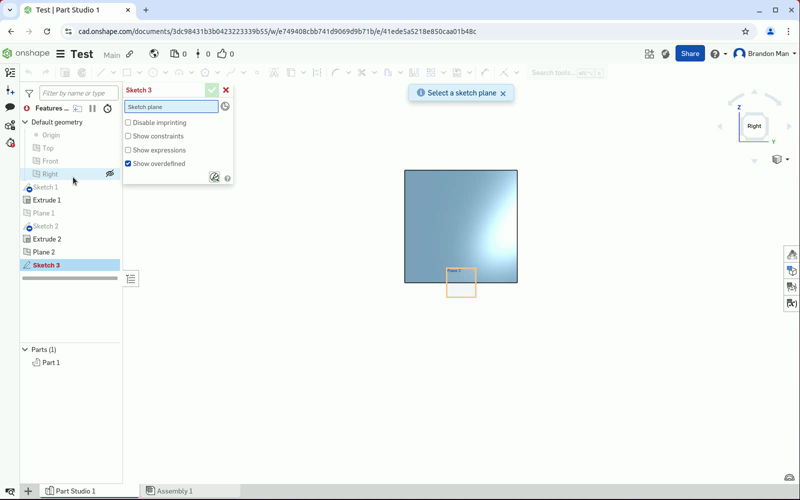
mouse_move(73, 254)
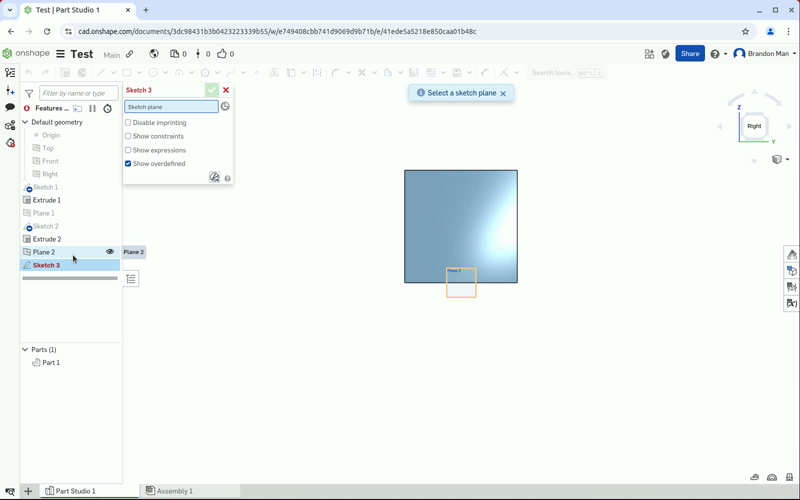
click(73, 254)
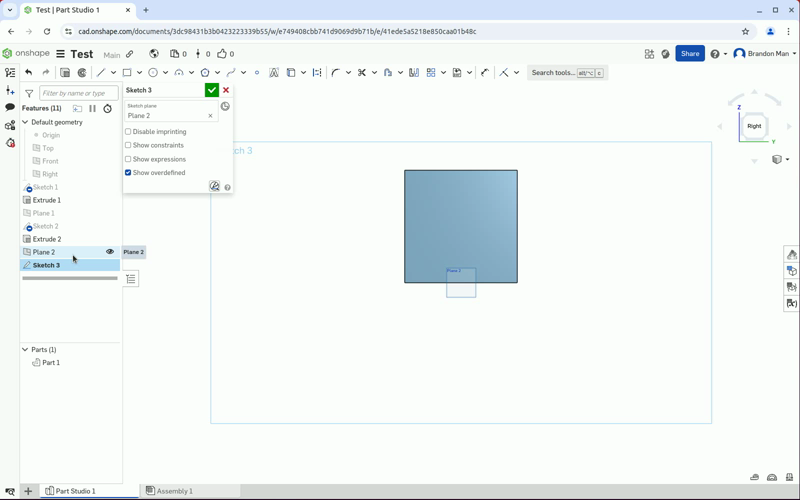
mouse_move(73, 352)
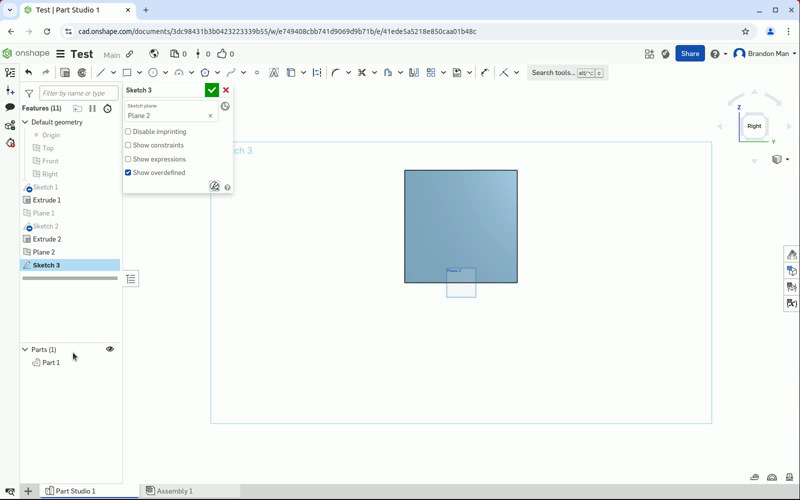
key(y)
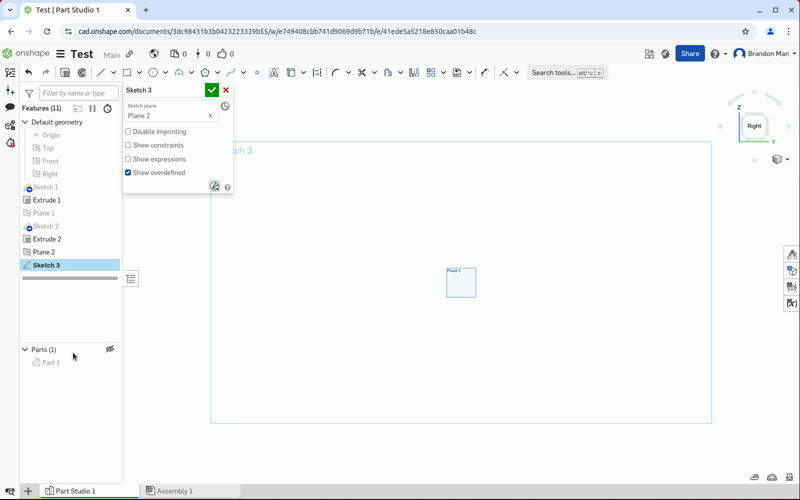
key(l)
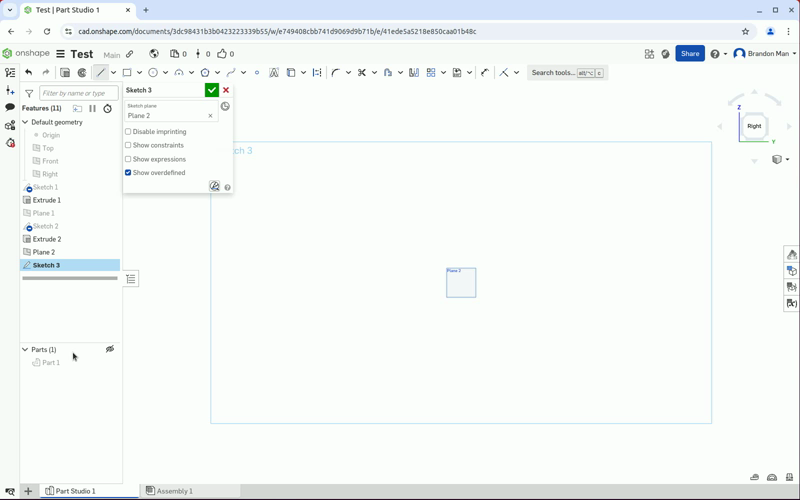
key_down(shift)
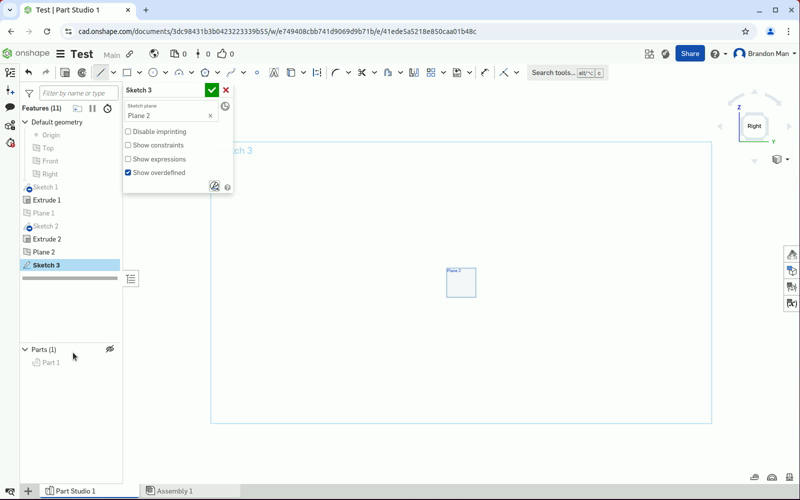
mouse_move(439, 282)
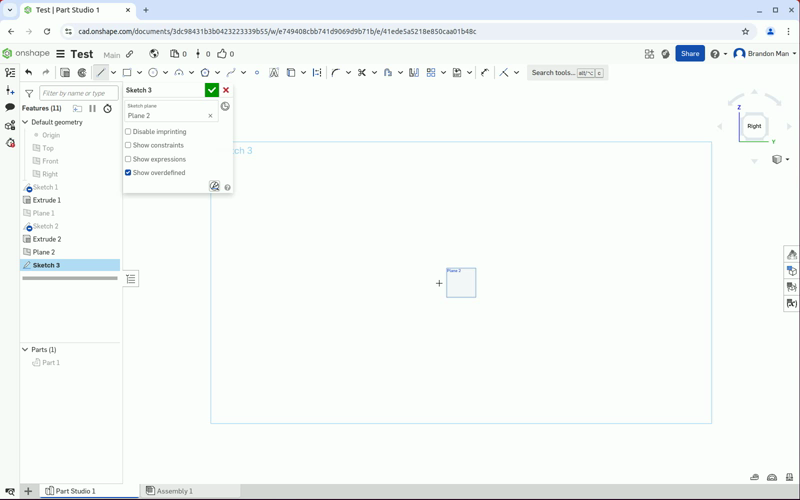
click(439, 282)
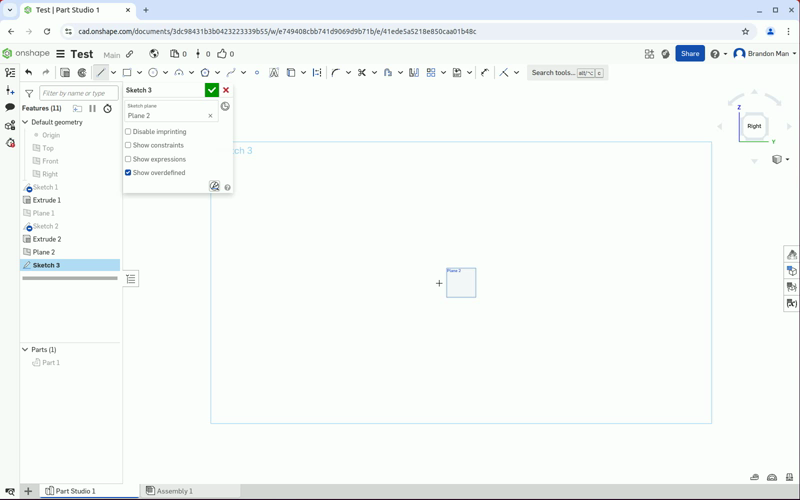
key_up(shift)
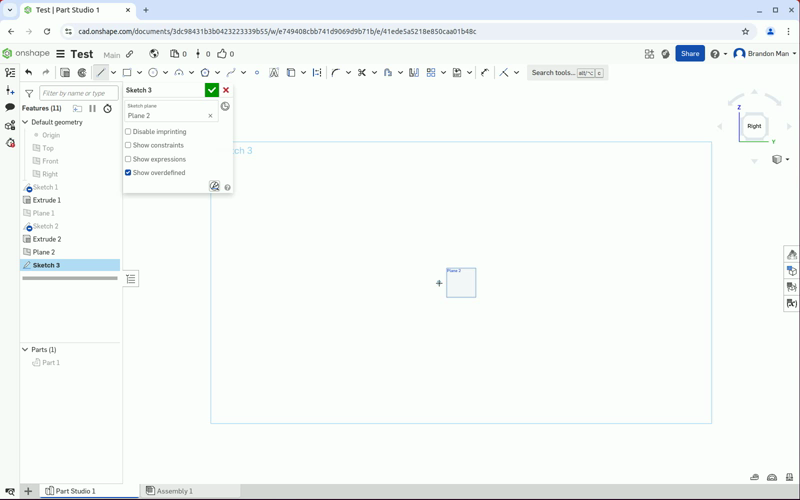
key_down(shift)
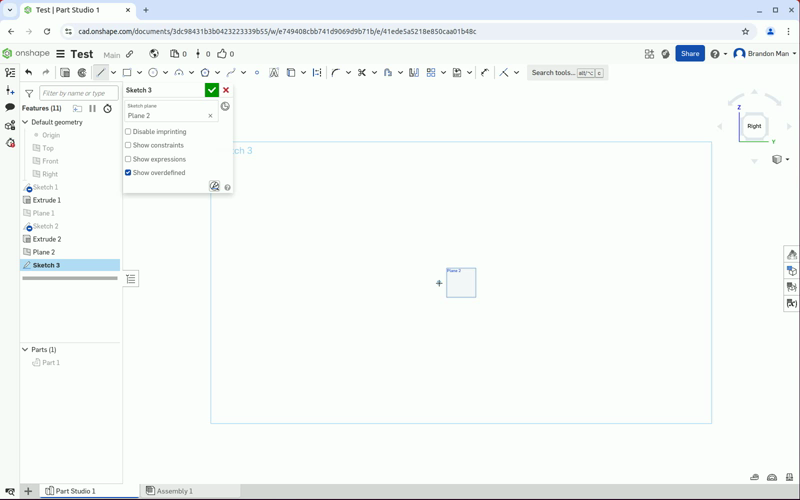
mouse_move(469, 282)
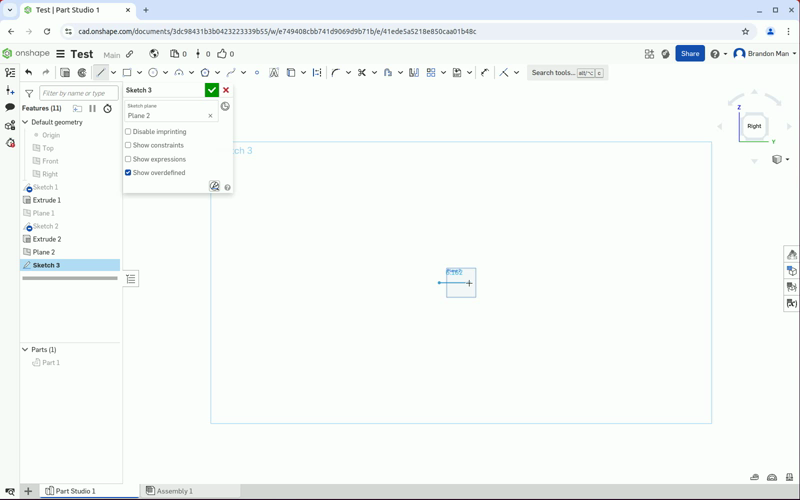
mouse_move(482, 282)
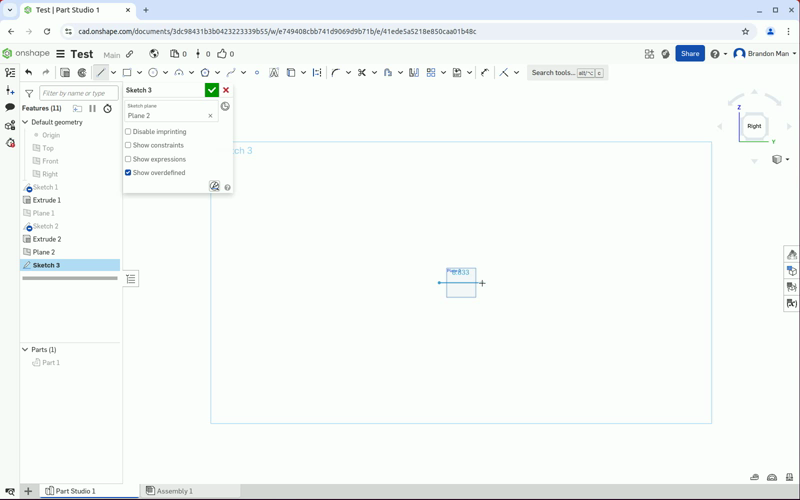
click(482, 282)
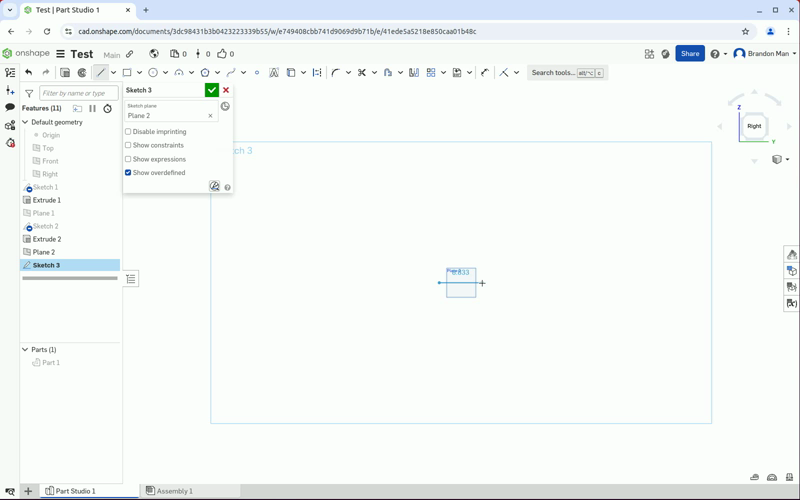
key_up(shift)
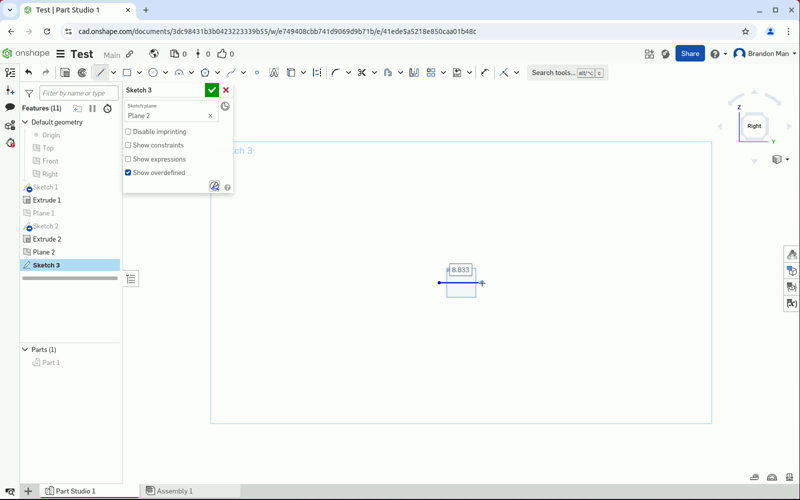
key_down(shift)
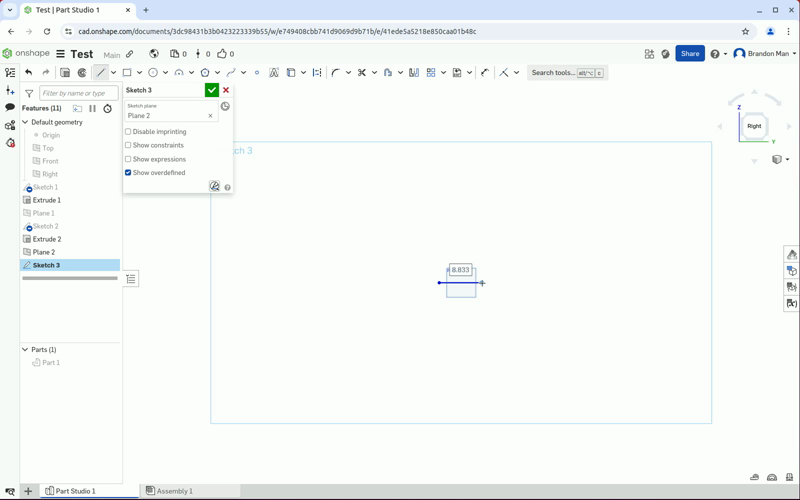
mouse_move(482, 184)
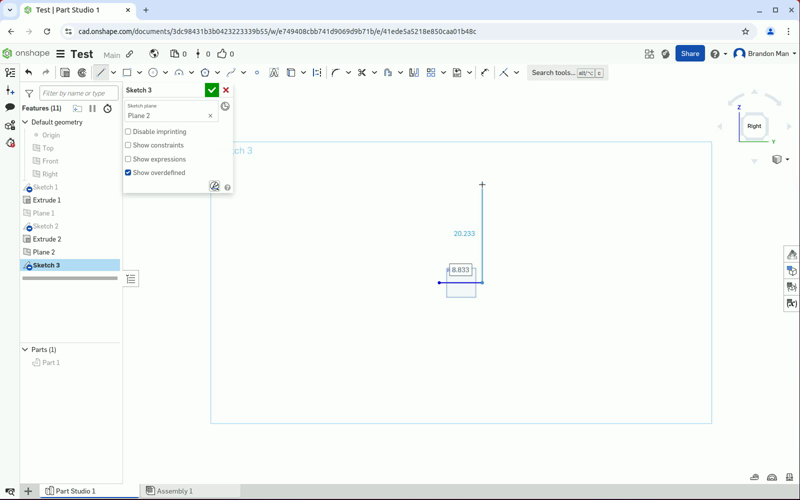
click(482, 184)
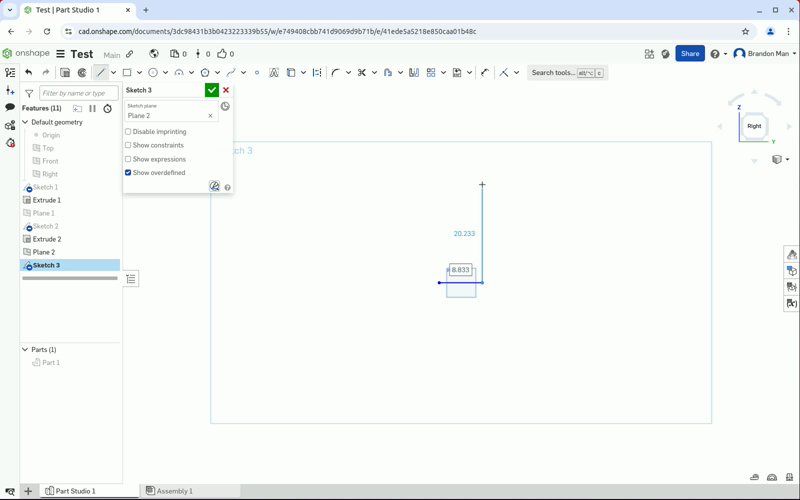
key_up(shift)
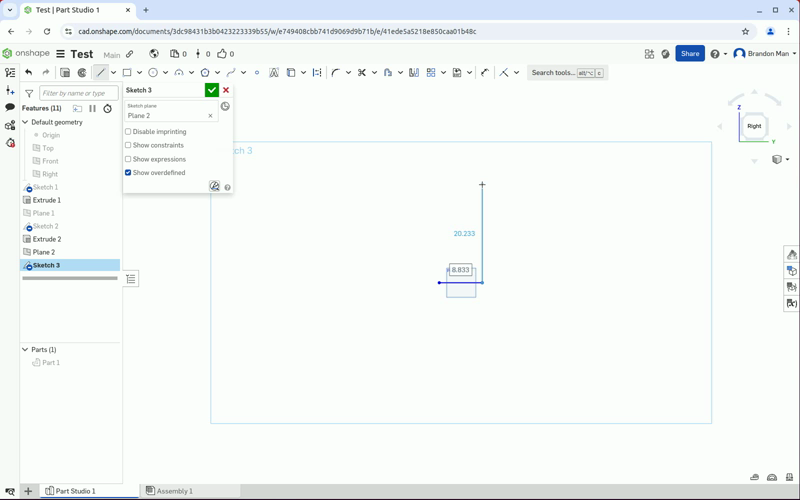
key_down(shift)
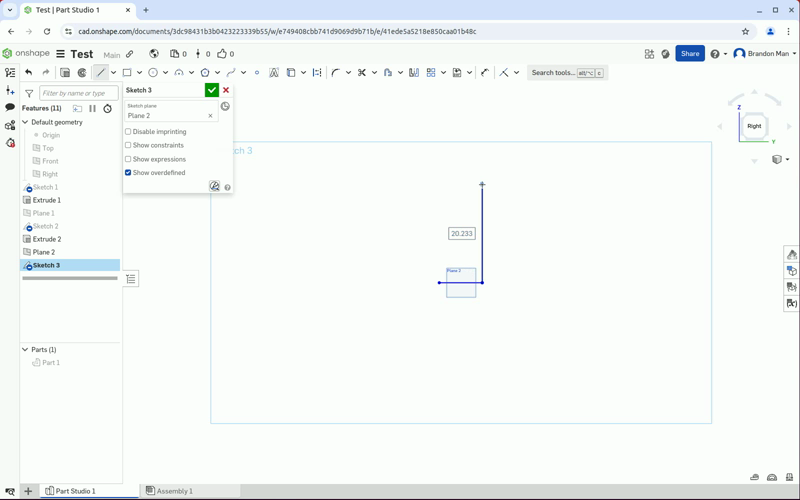
mouse_move(512, 184)
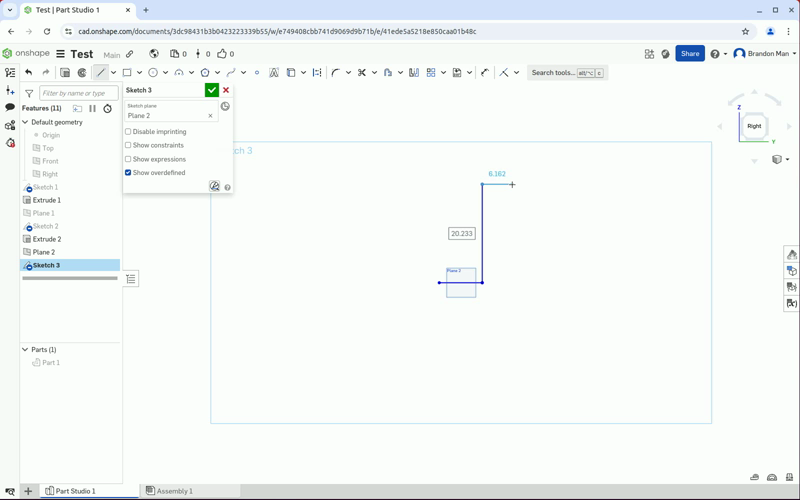
mouse_move(439, 184)
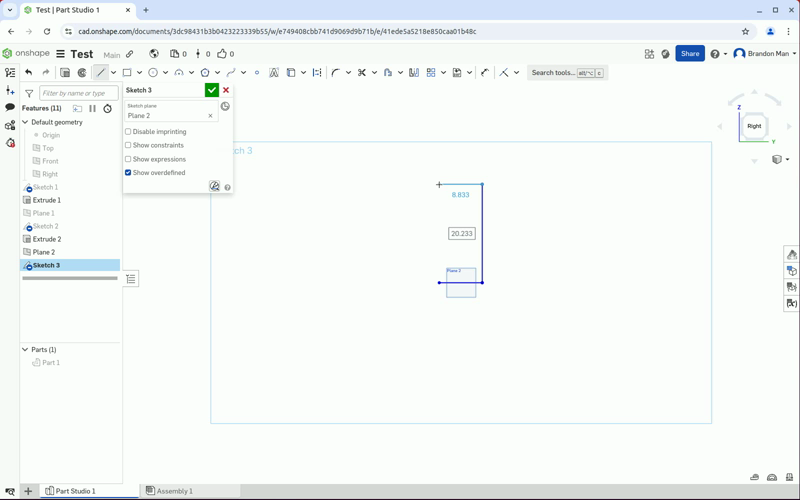
click(439, 184)
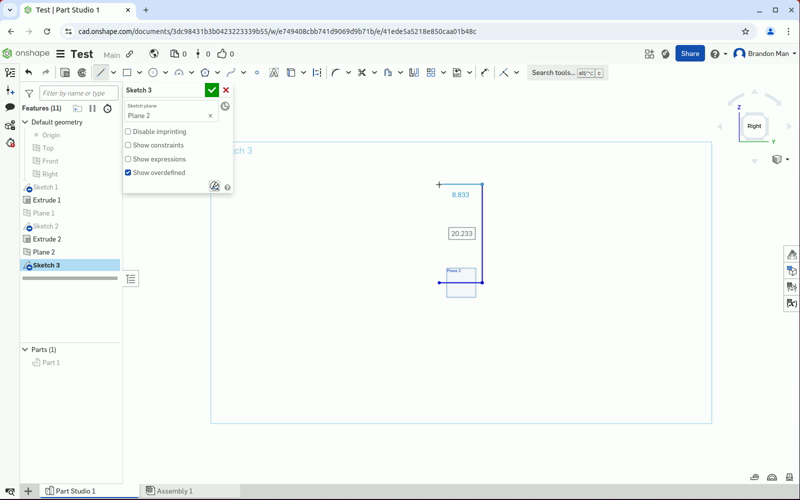
key_up(shift)
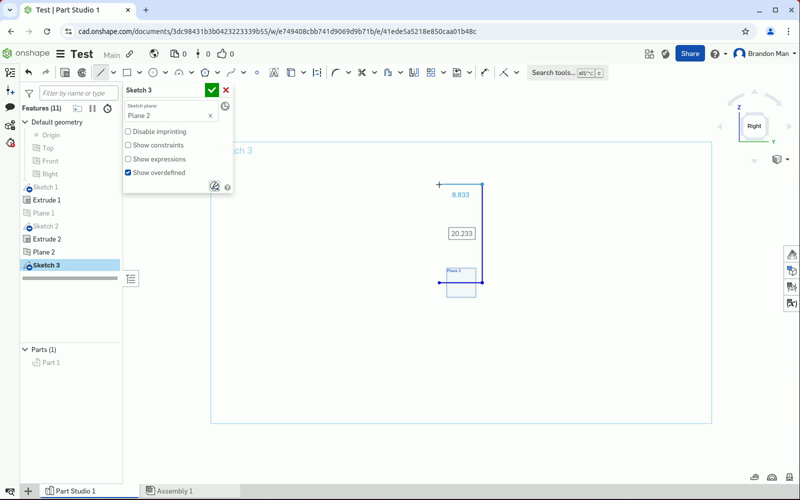
key_down(shift)
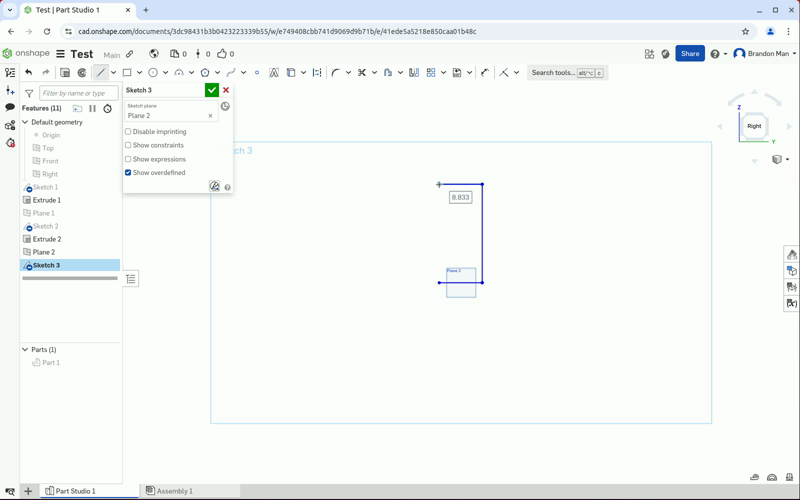
mouse_move(439, 282)
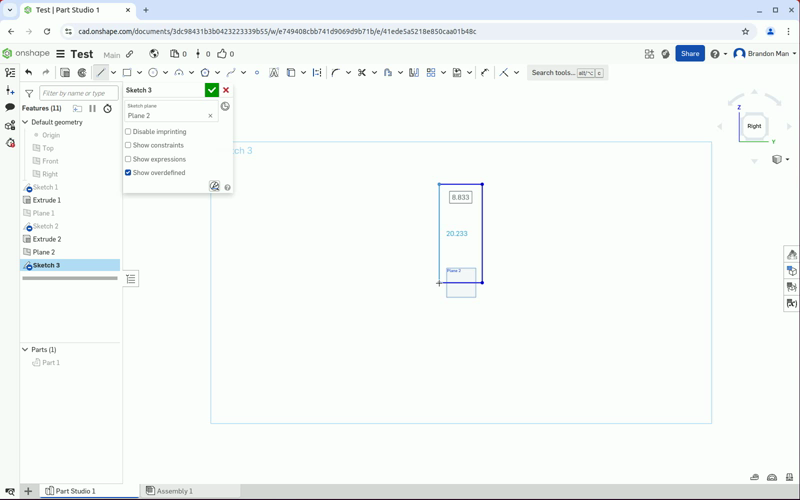
key_up(shift)
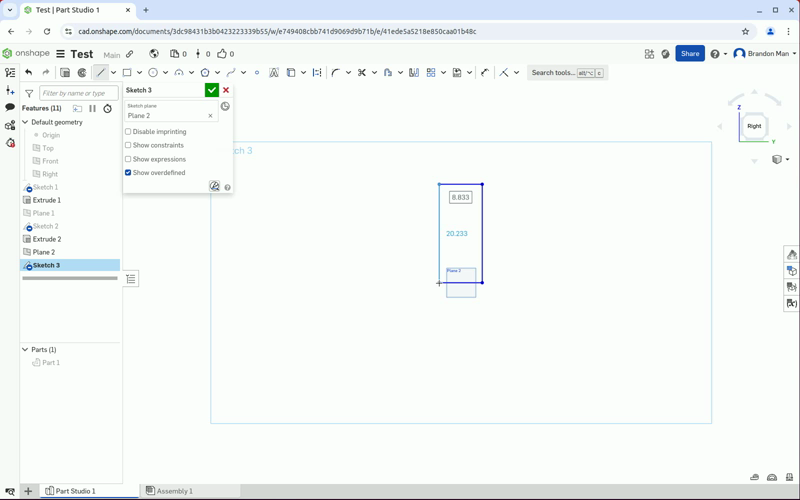
click(439, 282)
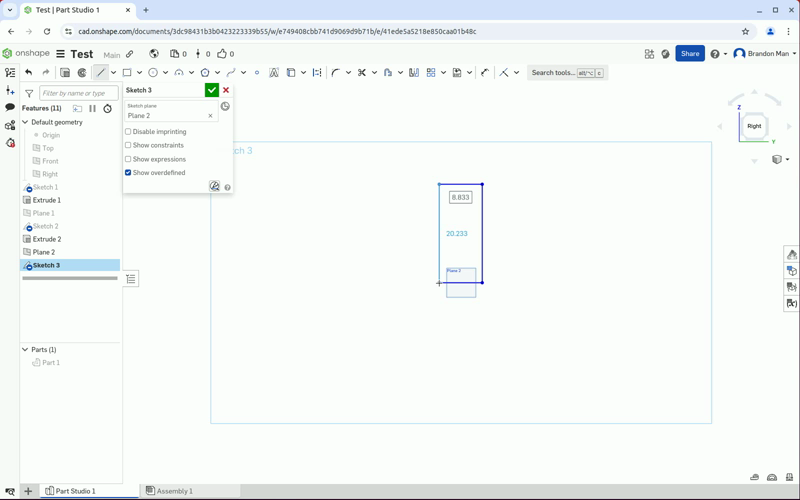
key(esc)
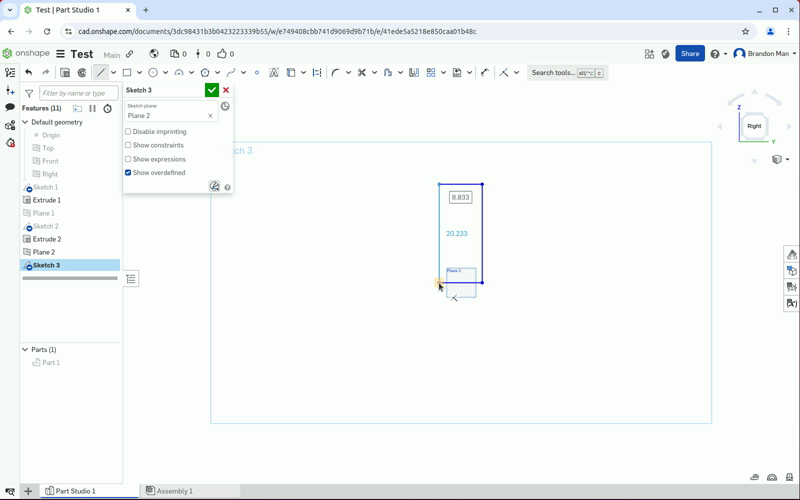
mouse_move(467, 226)
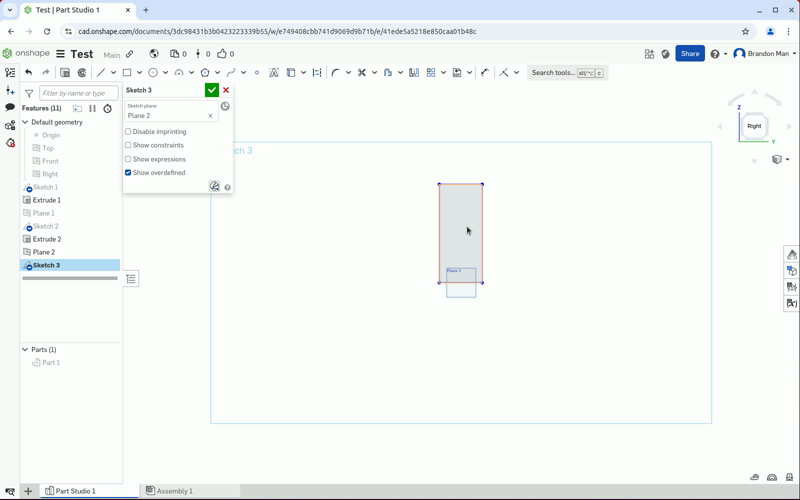
click(467, 226)
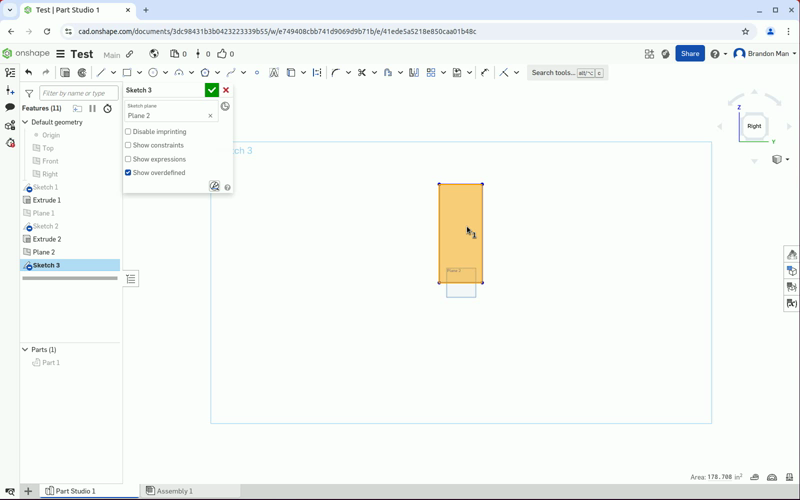
mouse_move(73, 352)
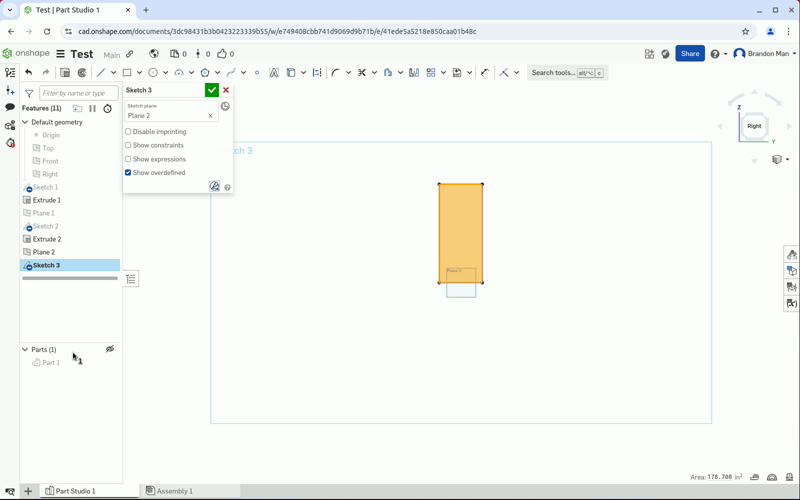
key(shift+y)
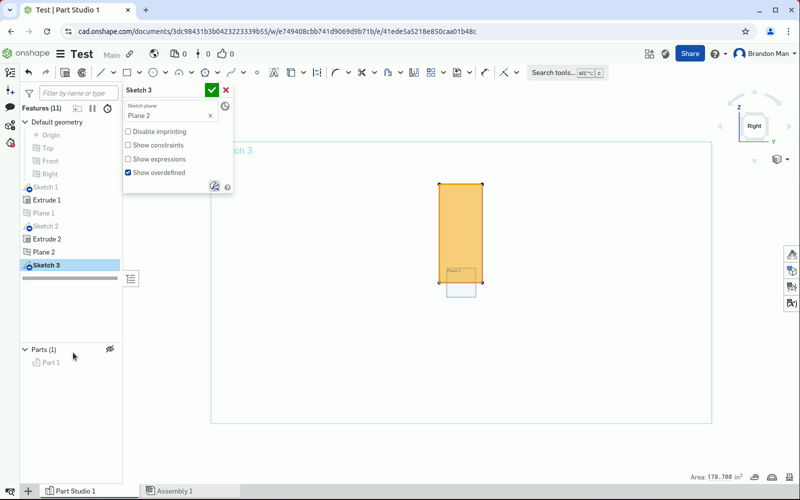
key(shift+e)
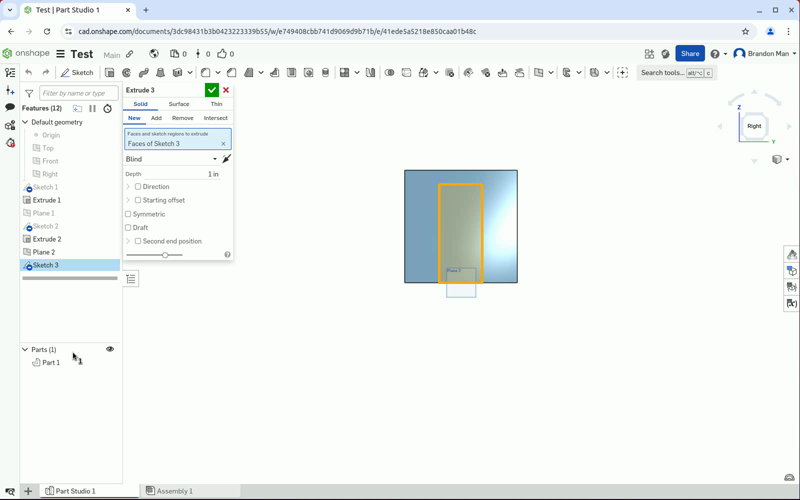
mouse_move(143, 106)
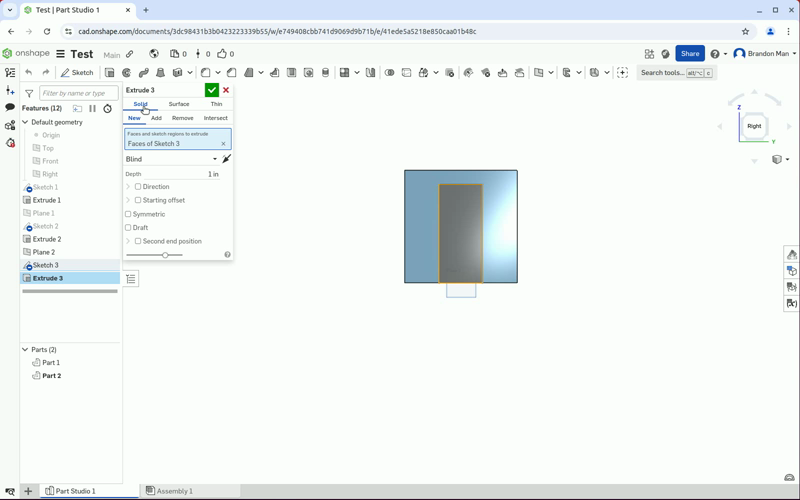
click(143, 106)
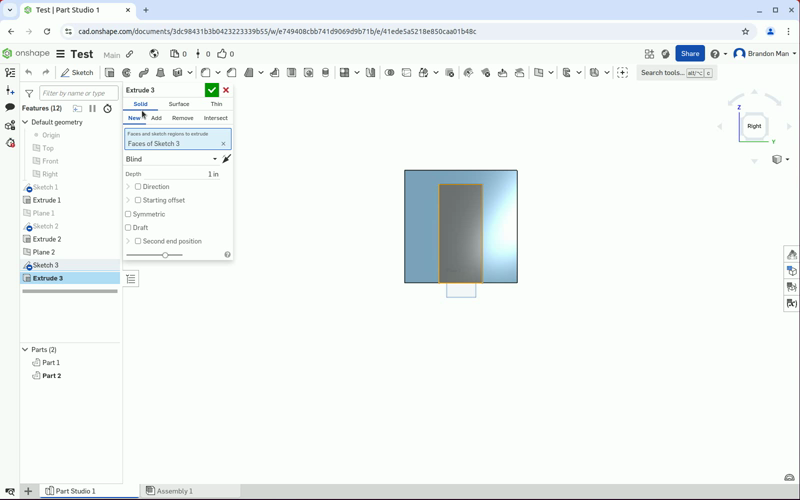
mouse_move(137, 120)
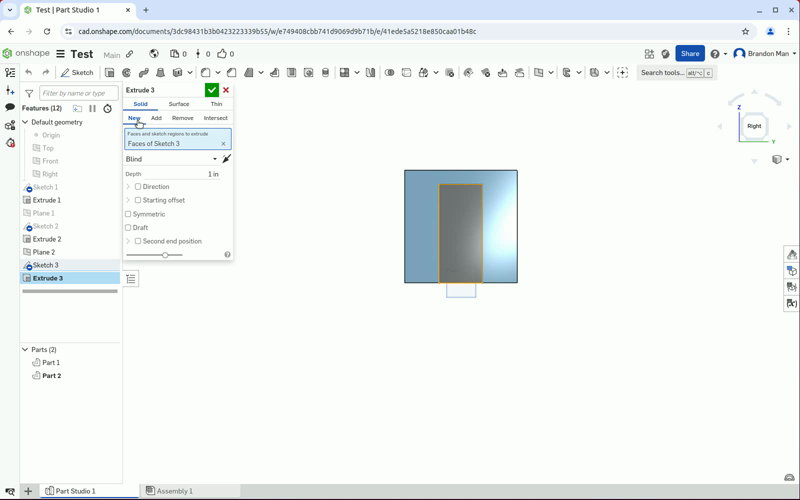
click(137, 120)
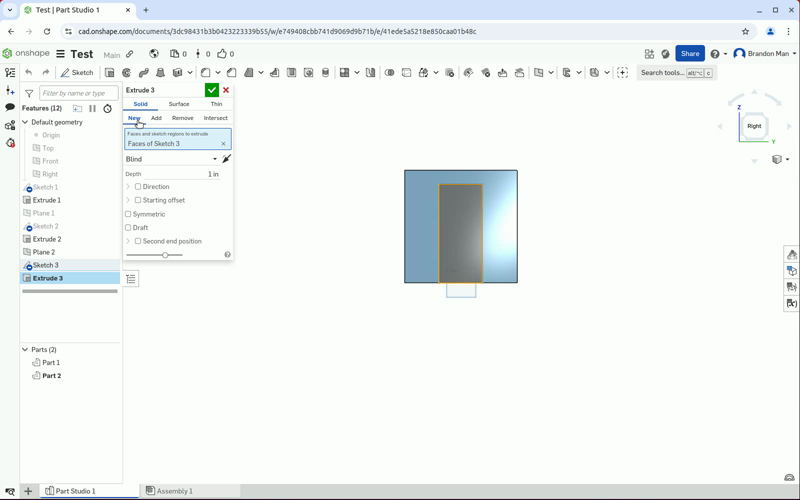
key(tab, 4)
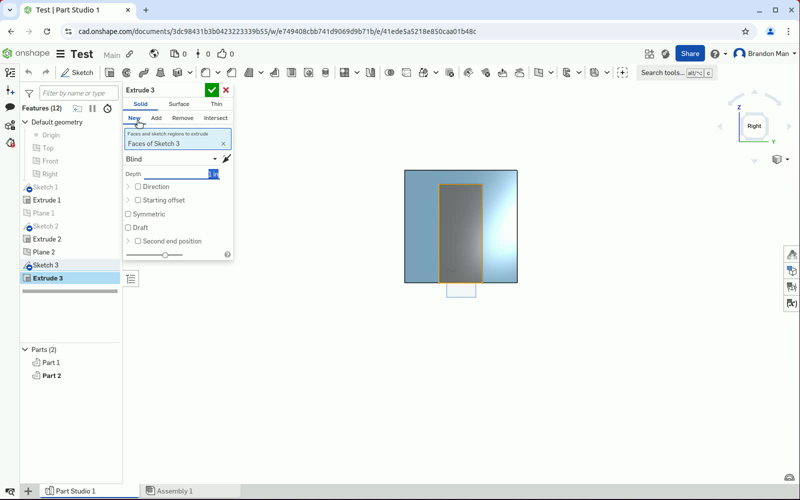
text(0.241)
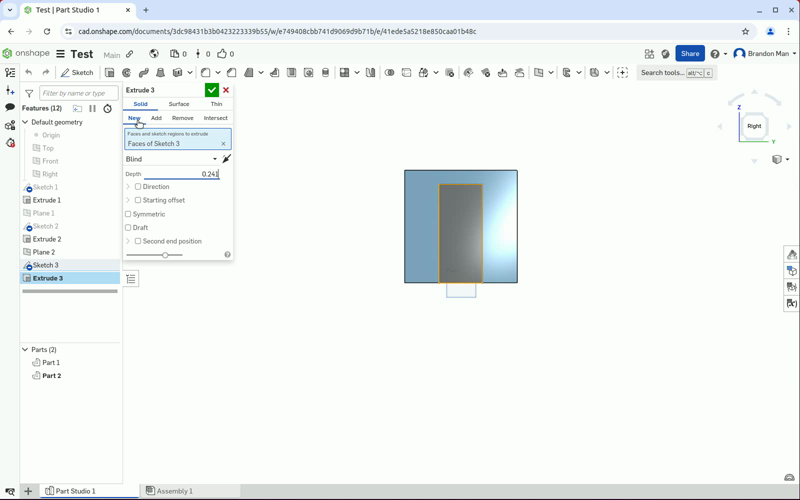
key(enter)
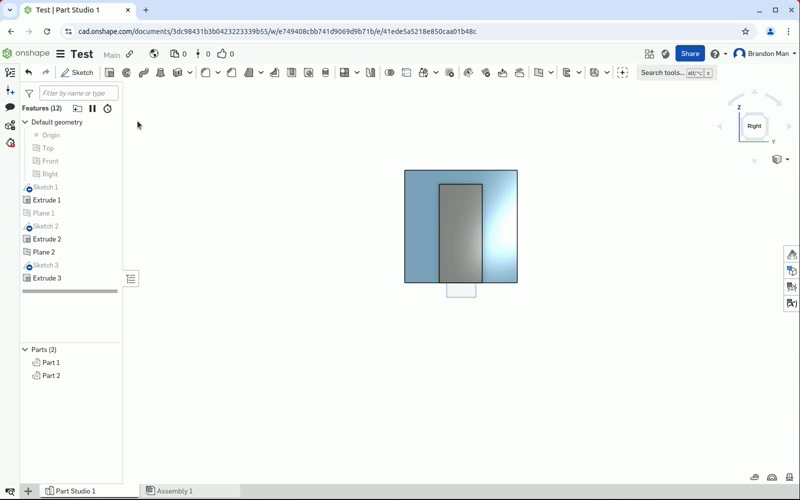
key(shift+h)
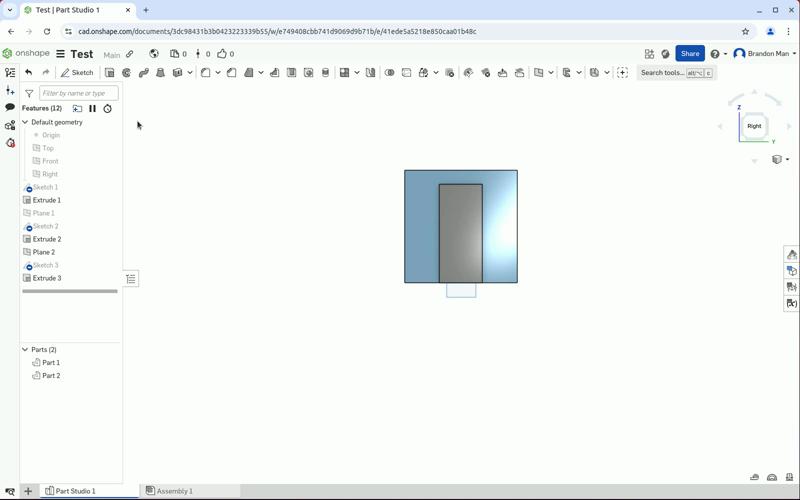
key(shift+h)
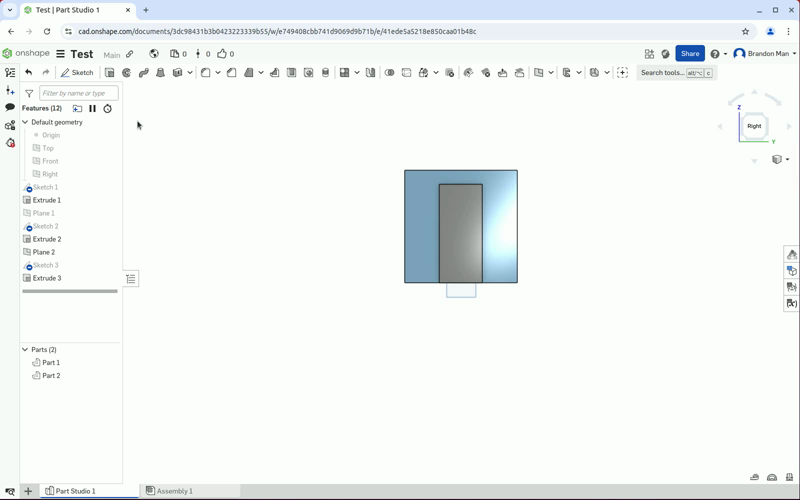
mouse_move(73, 189)
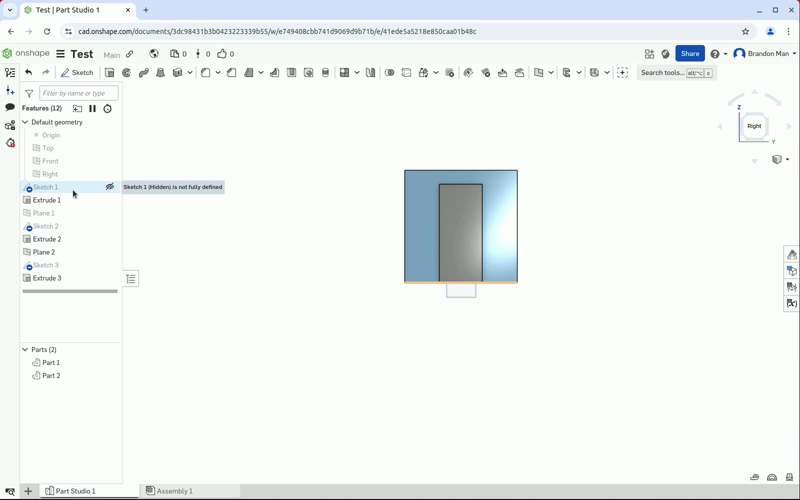
click(73, 189)
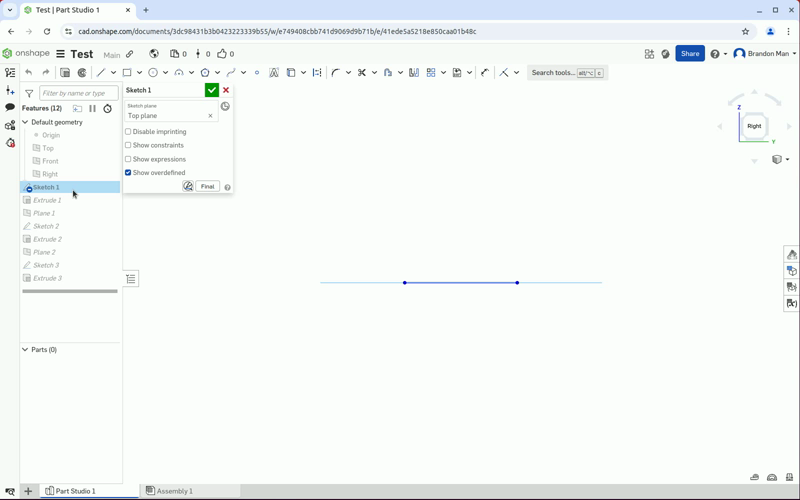
mouse_move(229, 92)
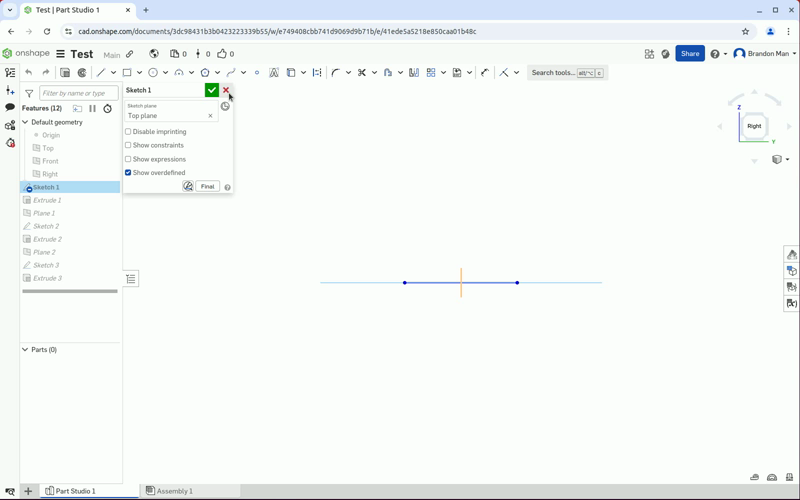
click(229, 92)
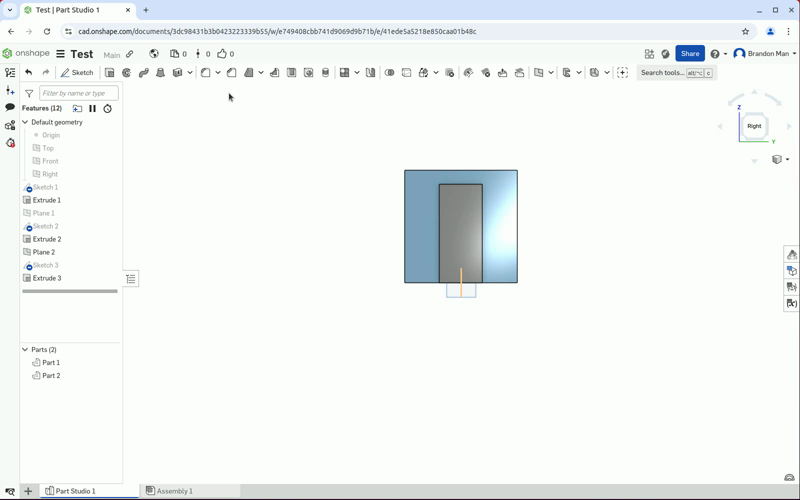
mouse_move(73, 352)
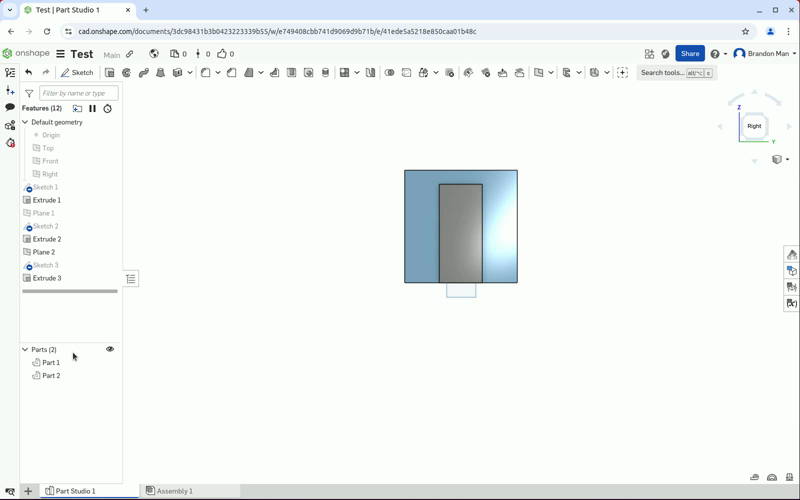
key(y)
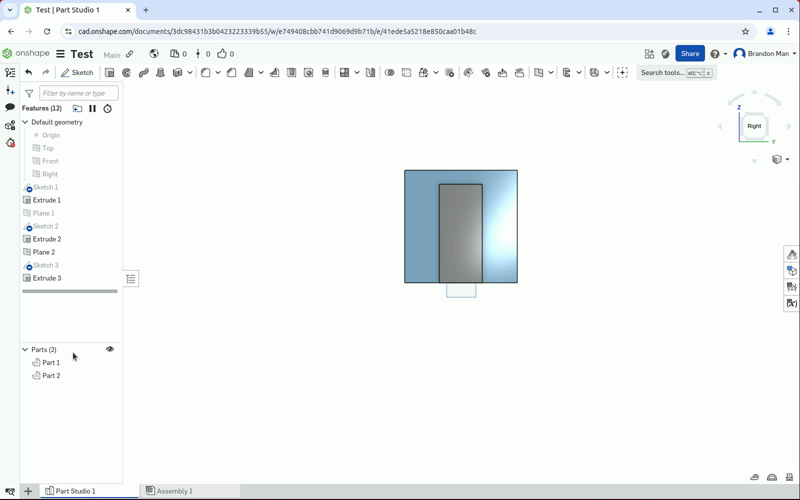
key(shift+p)
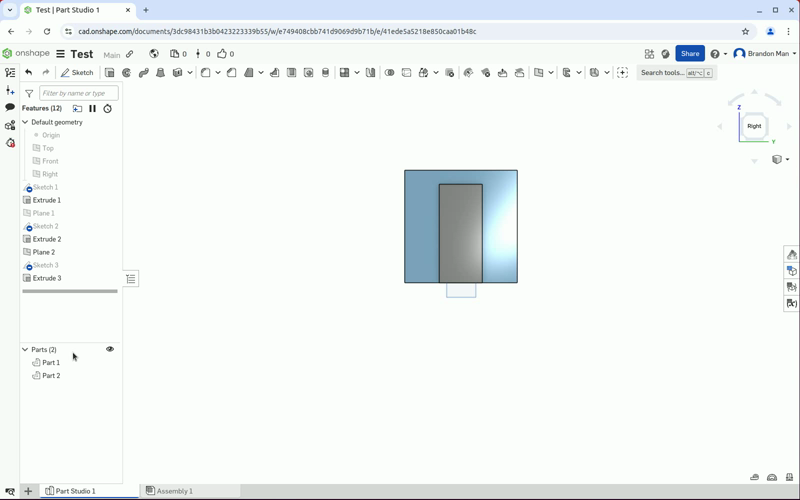
key(space)
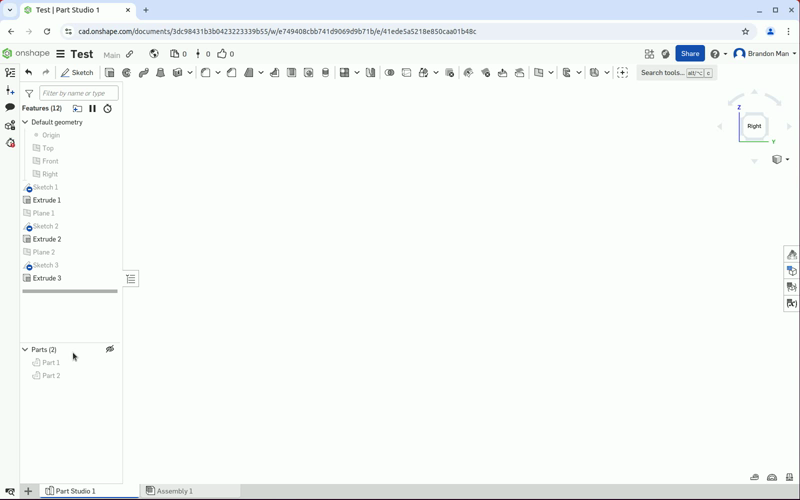
key_down(shift)
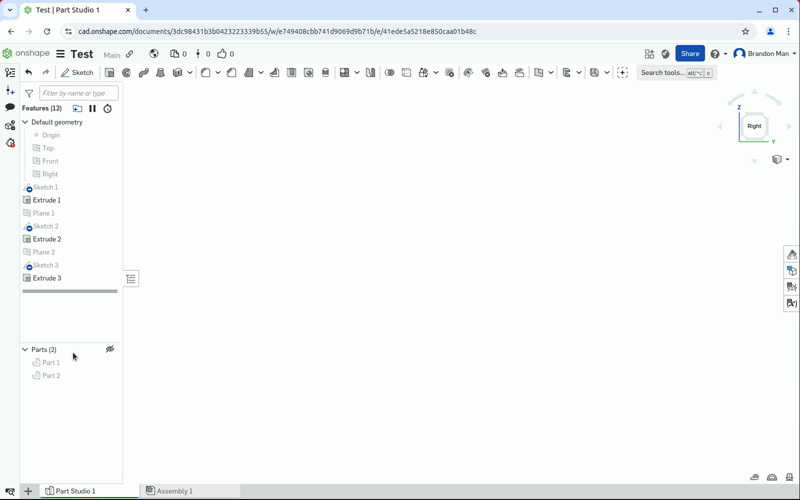
key(right)
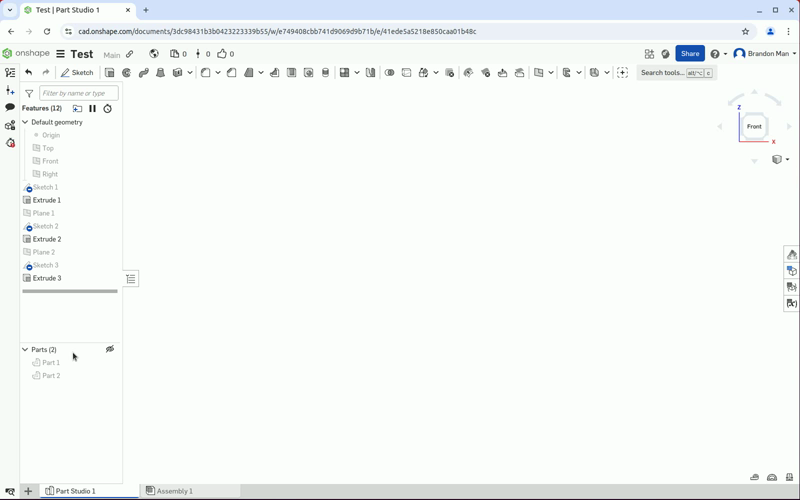
key_up(shift)
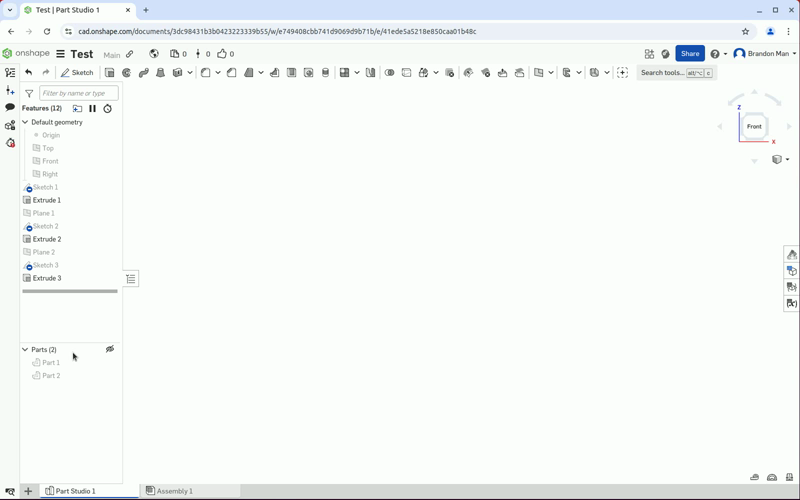
mouse_move(73, 352)
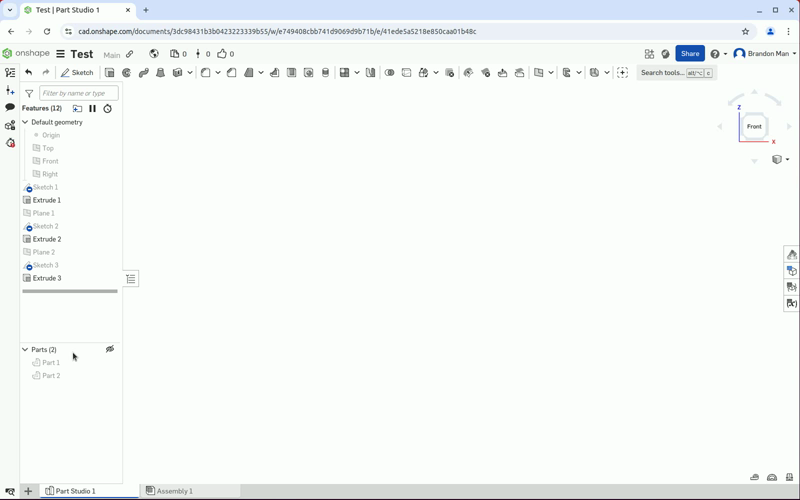
key(shift+y)
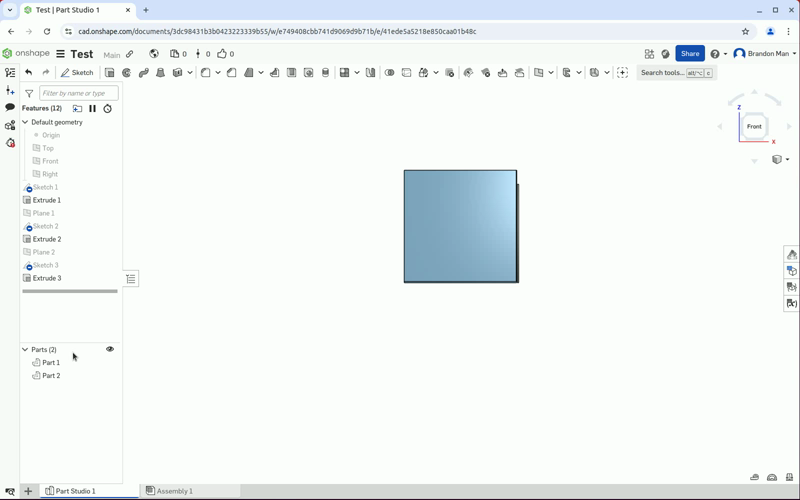
mouse_move(541, 75)
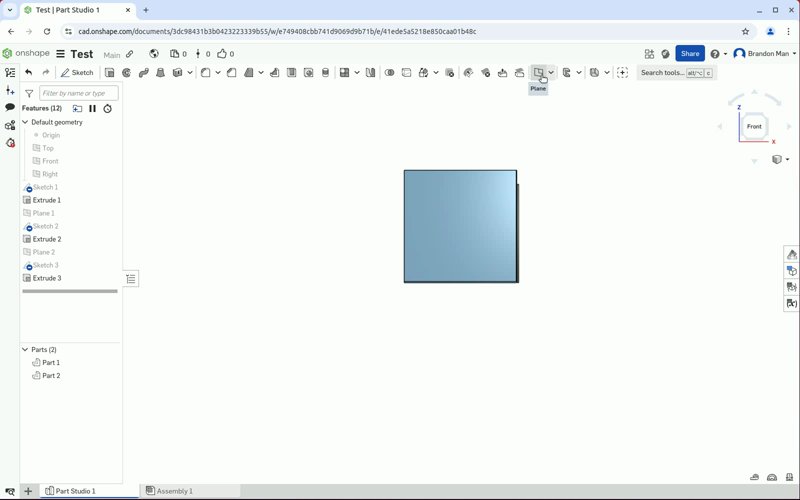
click(541, 75)
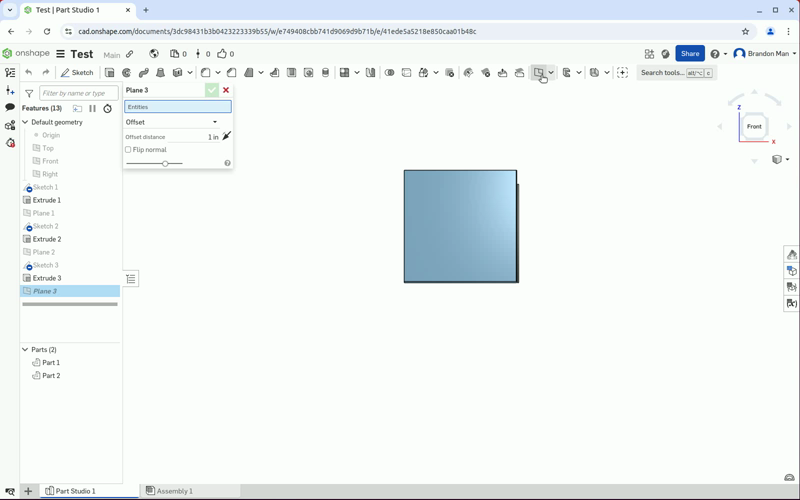
mouse_move(73, 163)
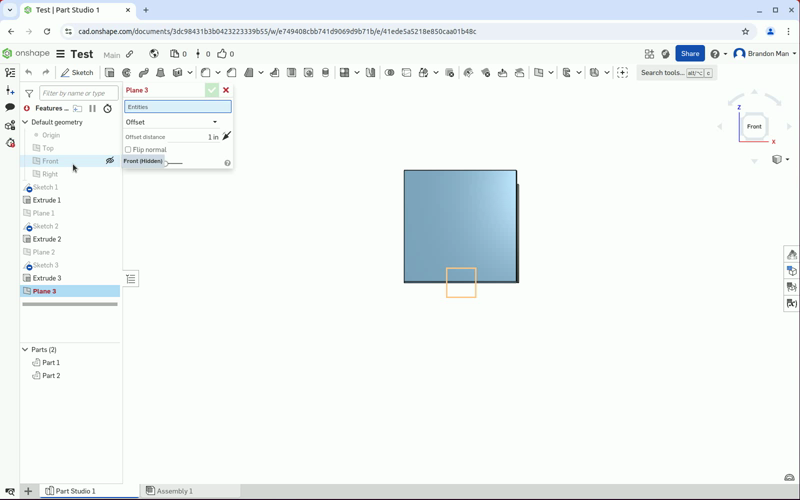
click(73, 163)
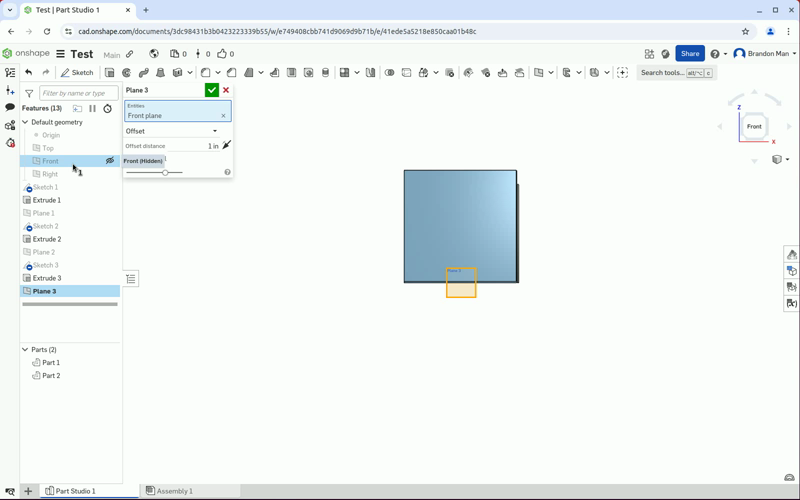
key(tab, 2)
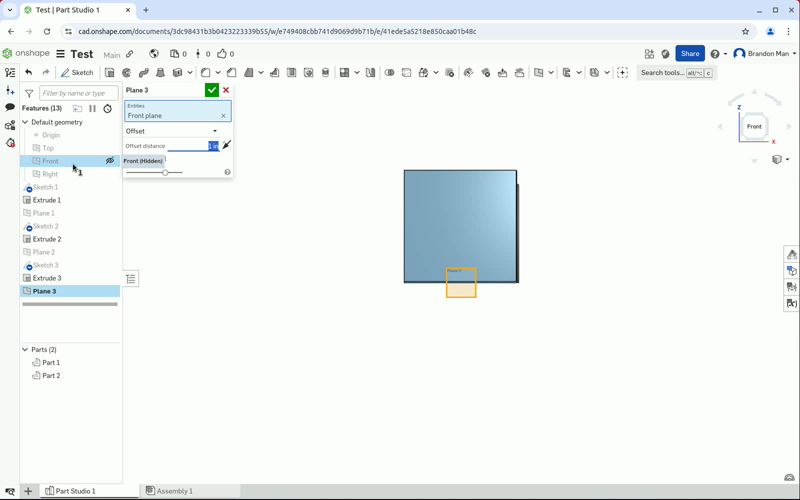
text(11.554)
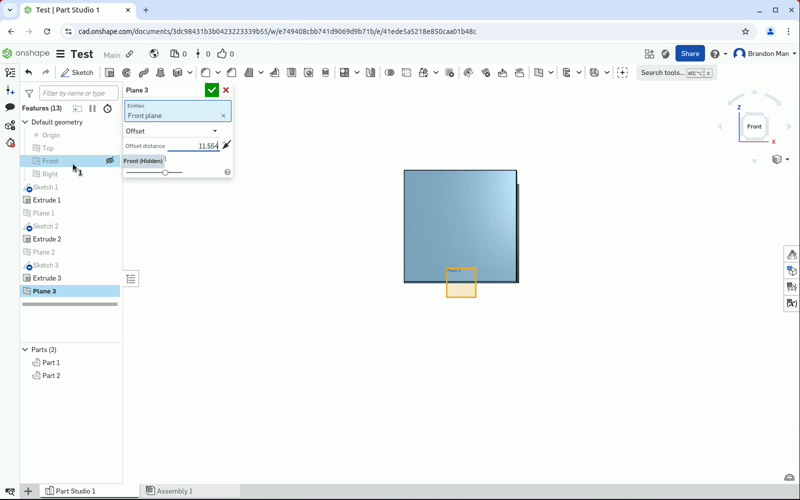
key(enter, 2)
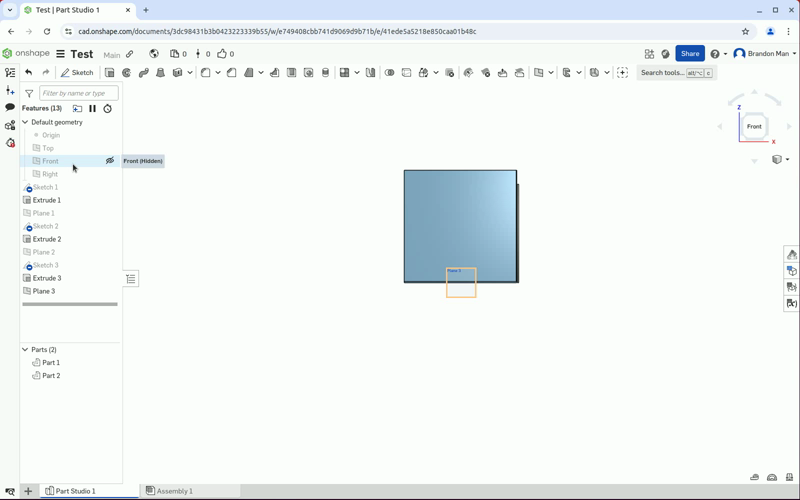
key(shift+s)
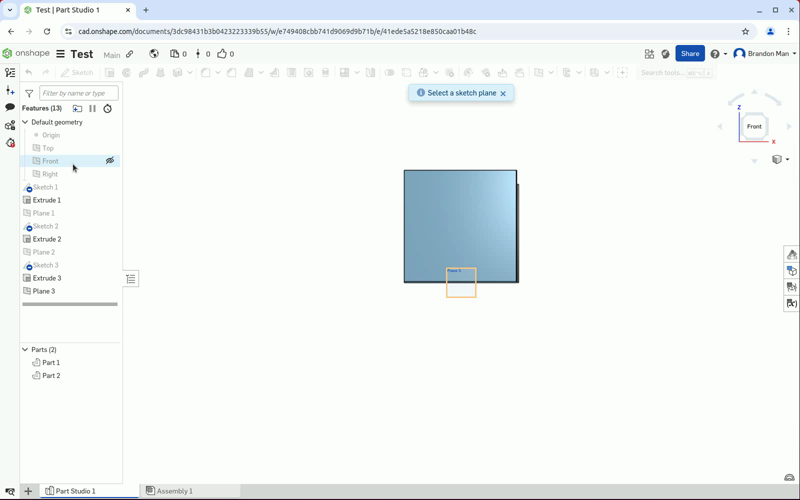
mouse_move(73, 293)
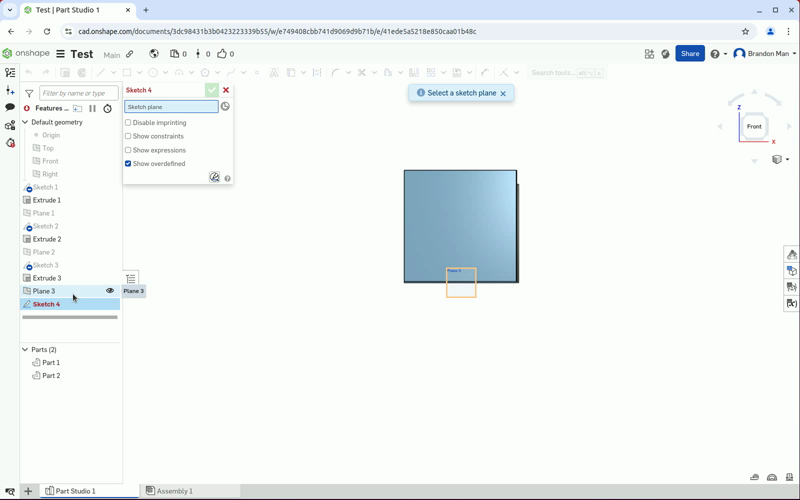
click(73, 293)
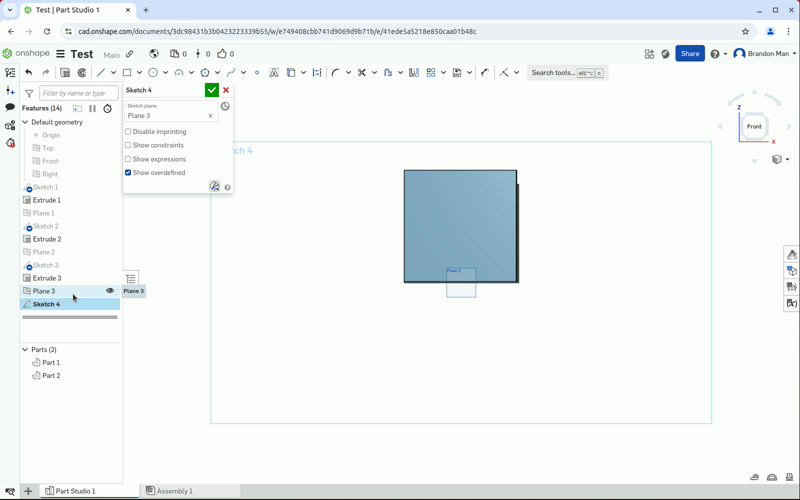
mouse_move(73, 352)
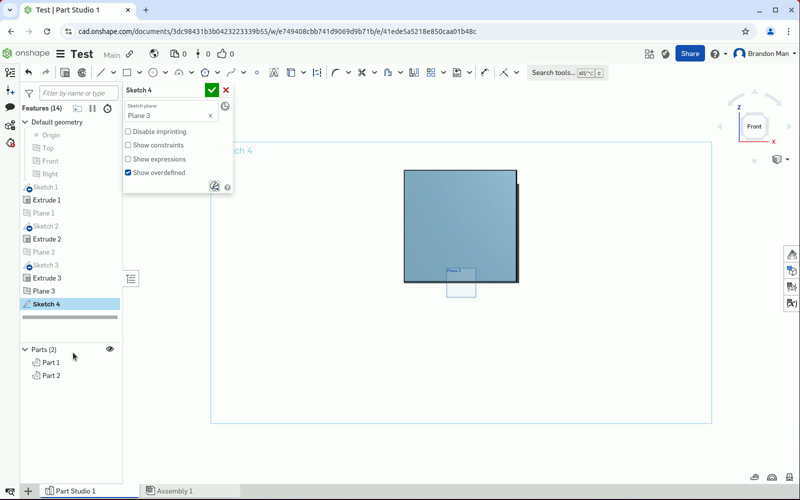
key(y)
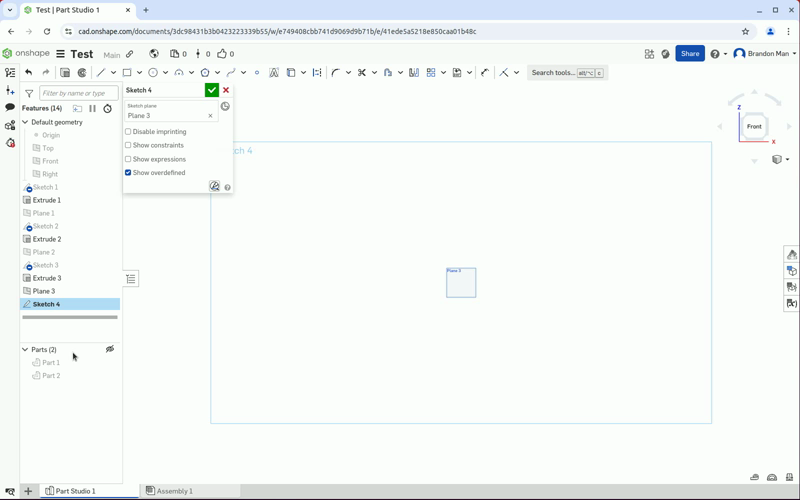
key(l)
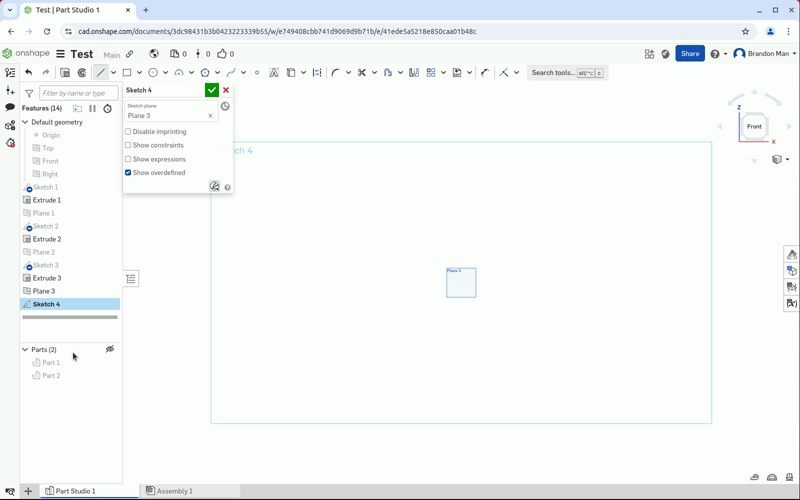
key_down(shift)
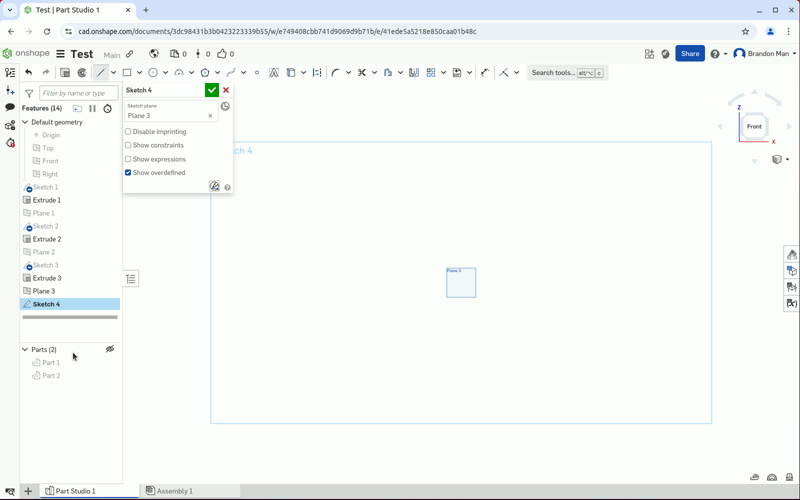
mouse_move(438, 236)
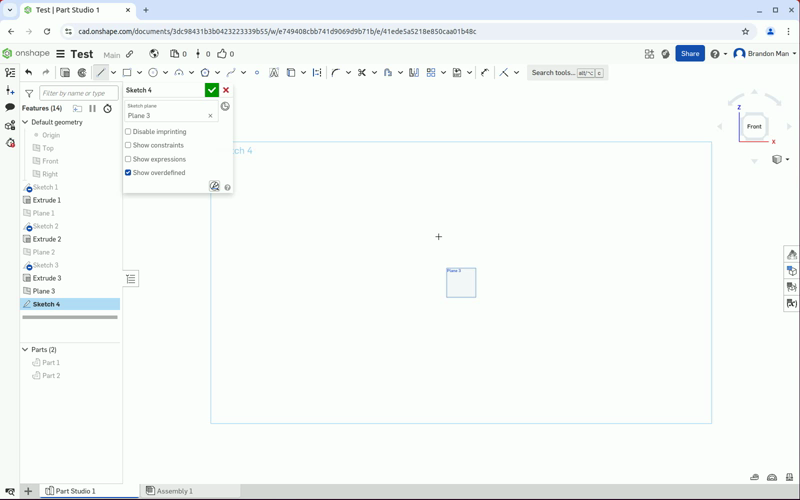
click(438, 236)
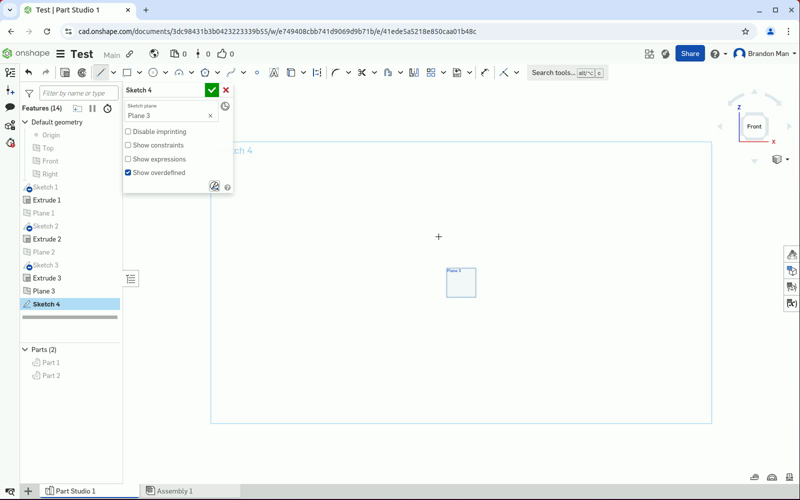
key_up(shift)
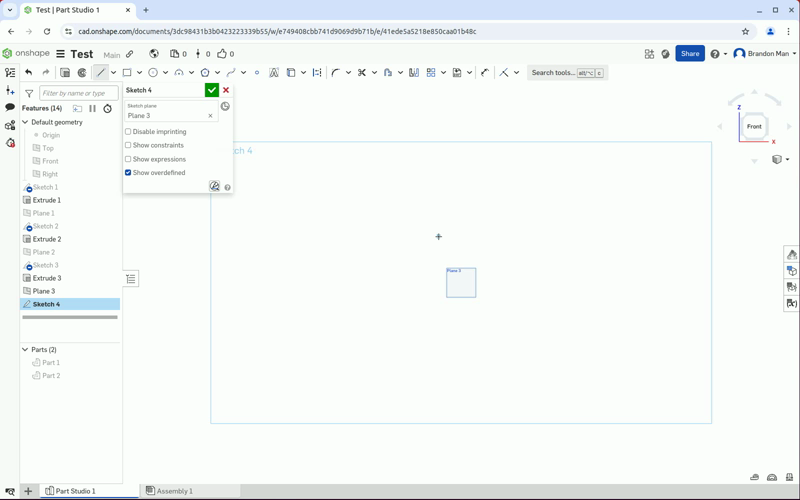
key_down(shift)
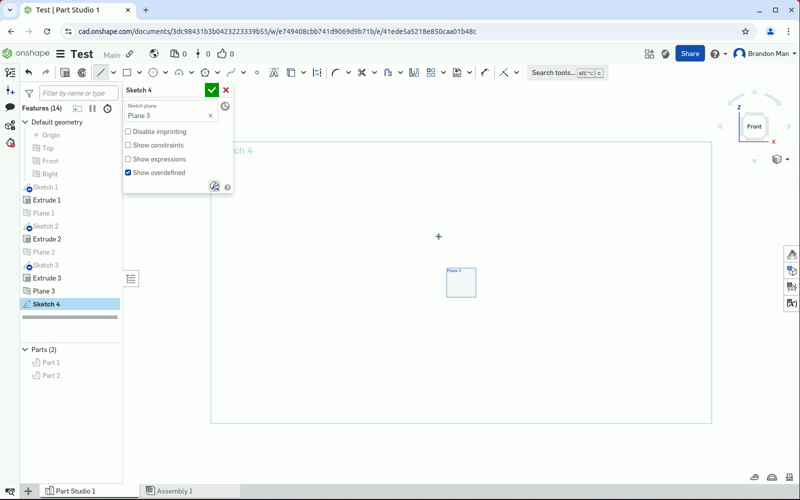
mouse_move(468, 236)
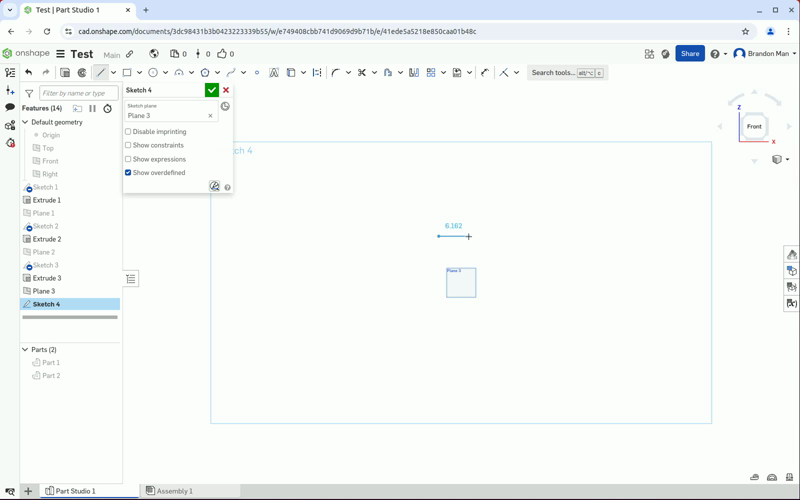
mouse_move(492, 236)
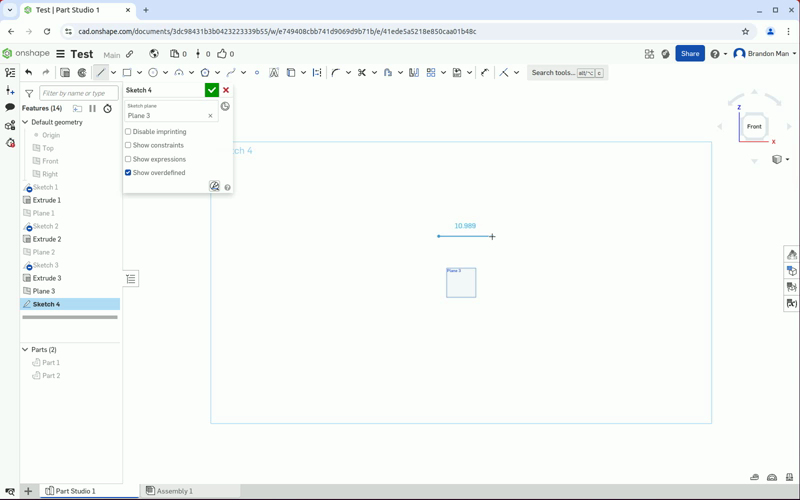
click(492, 236)
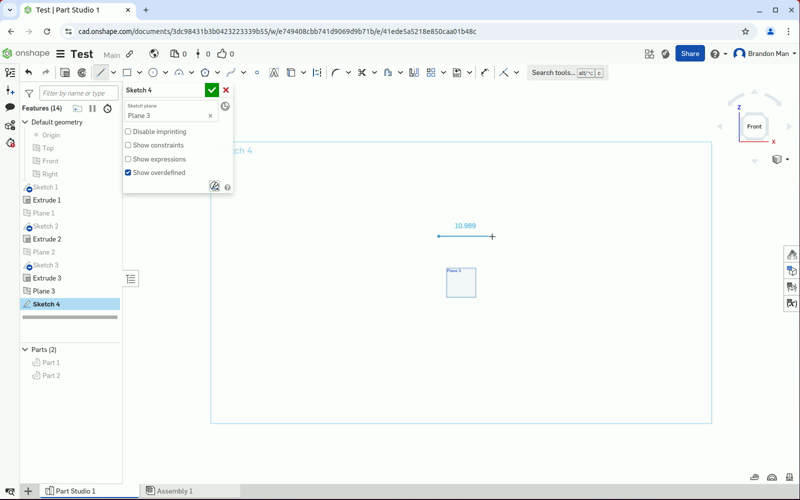
key_up(shift)
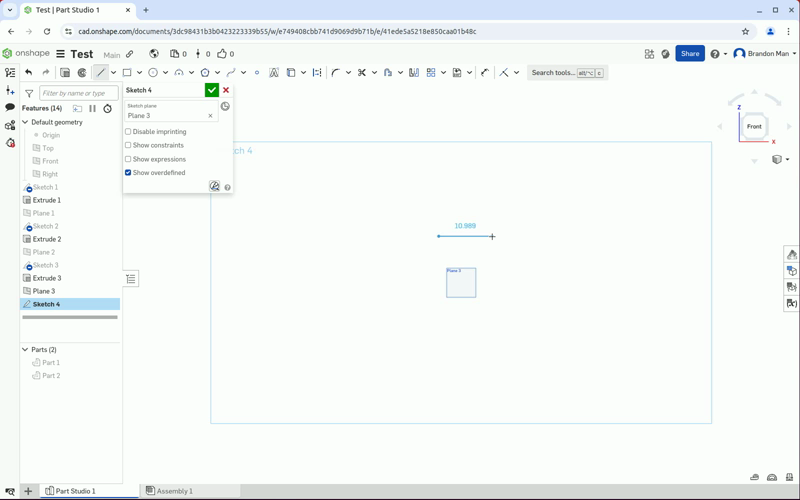
key_down(shift)
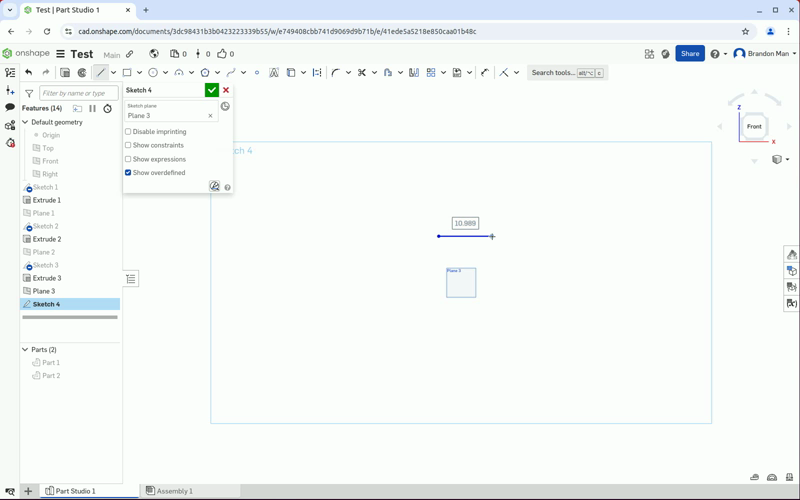
mouse_move(522, 236)
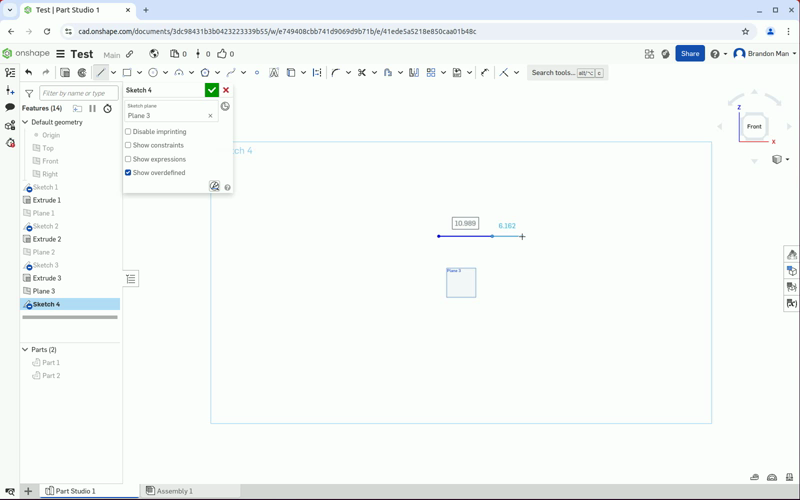
mouse_move(492, 193)
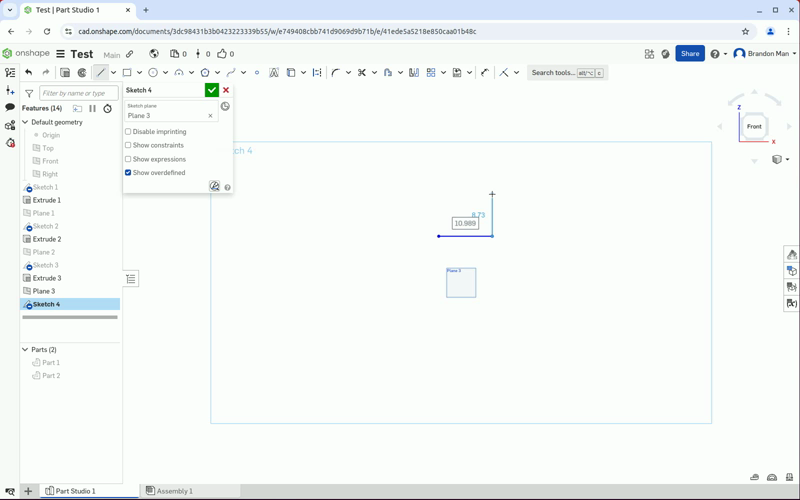
click(492, 193)
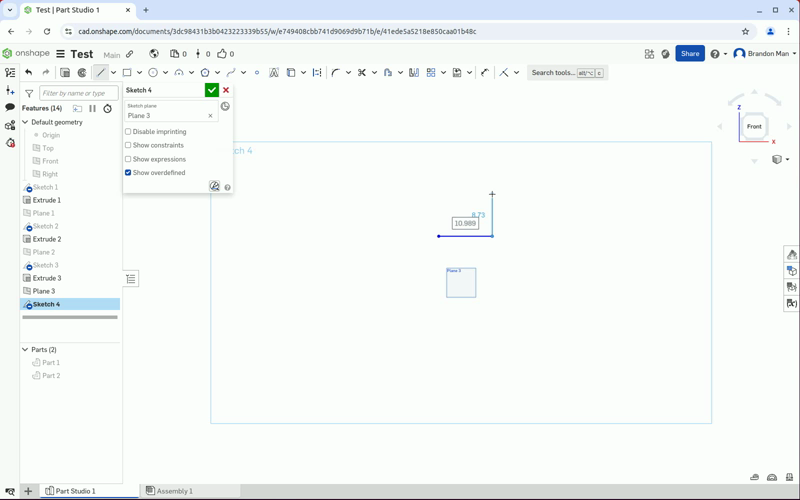
key_up(shift)
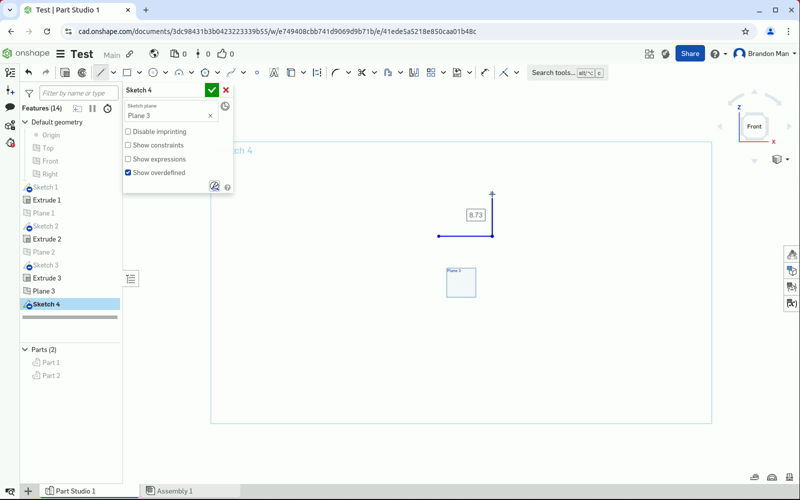
key_down(shift)
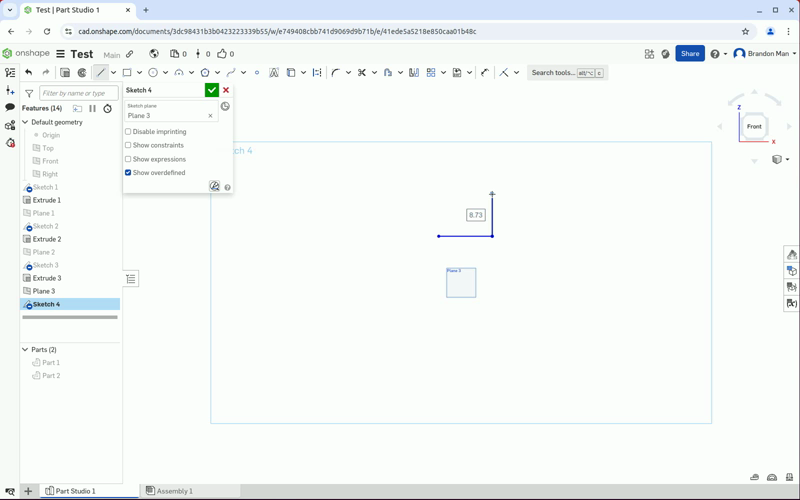
mouse_move(522, 193)
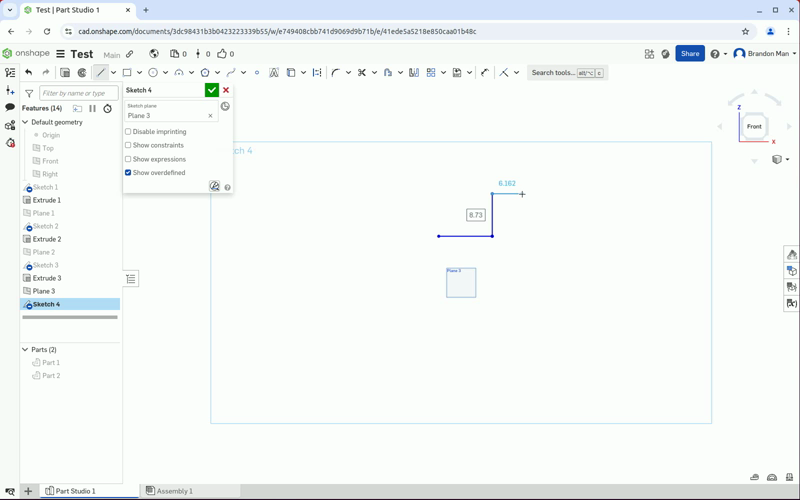
mouse_move(438, 193)
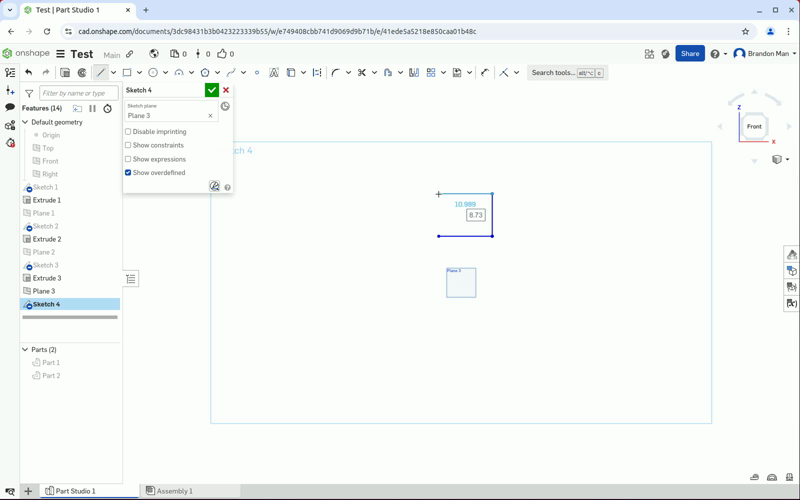
click(438, 193)
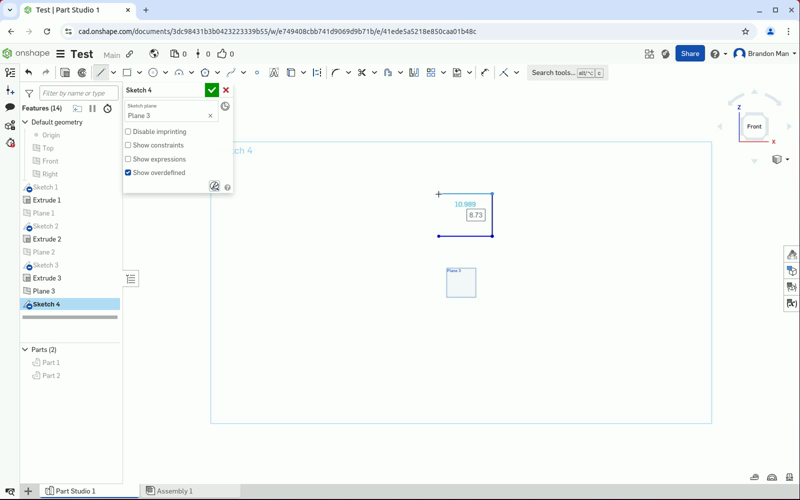
key_up(shift)
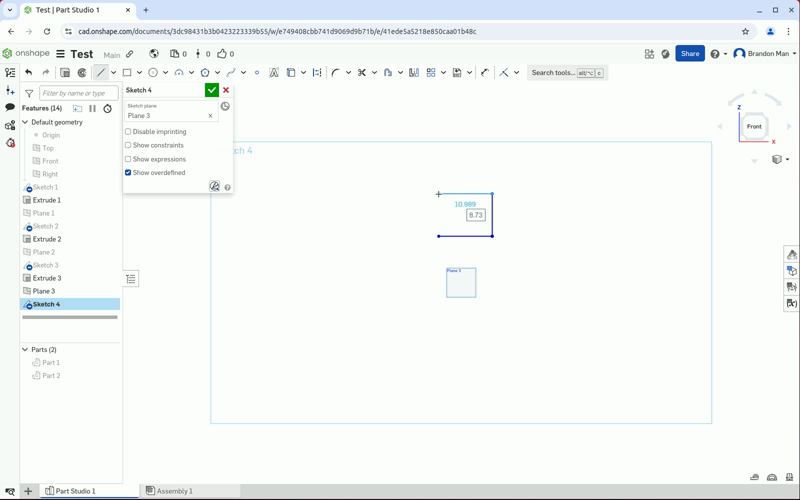
mouse_move(468, 193)
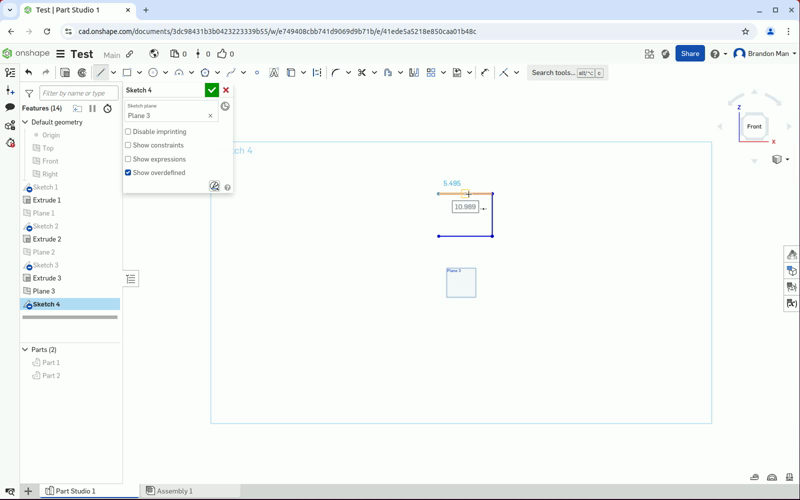
key_down(shift)
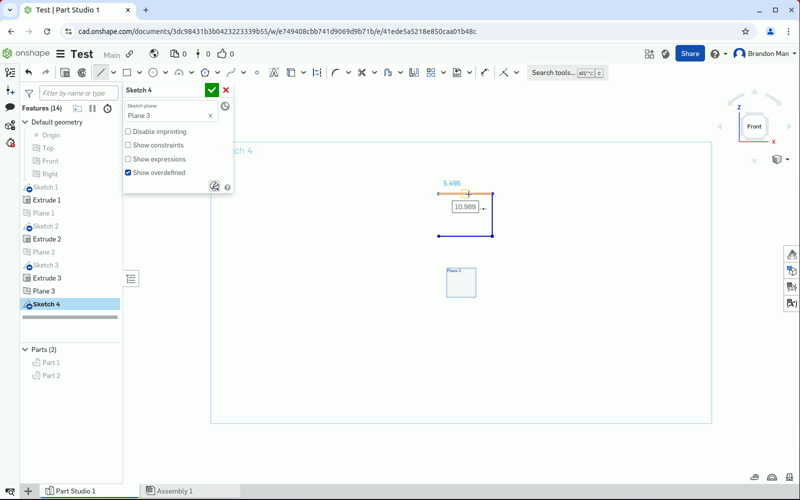
mouse_move(438, 236)
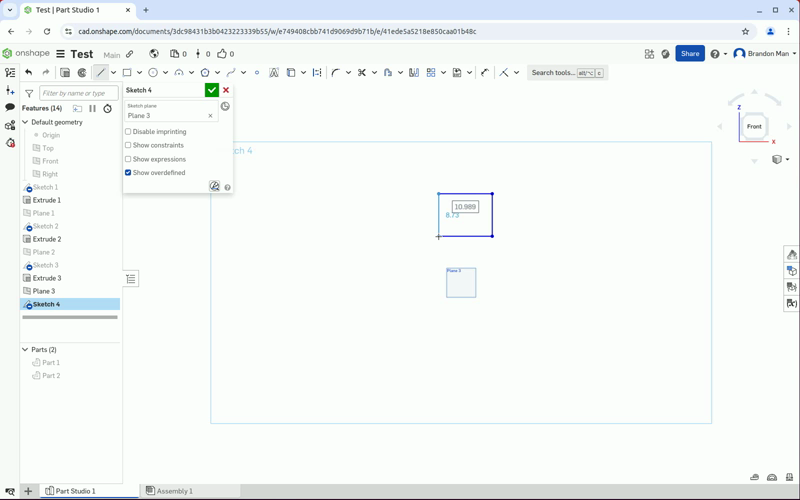
key_up(shift)
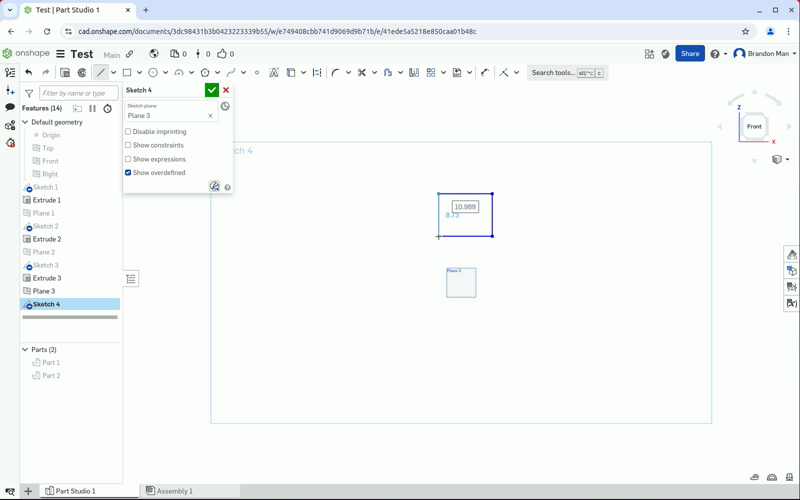
click(438, 236)
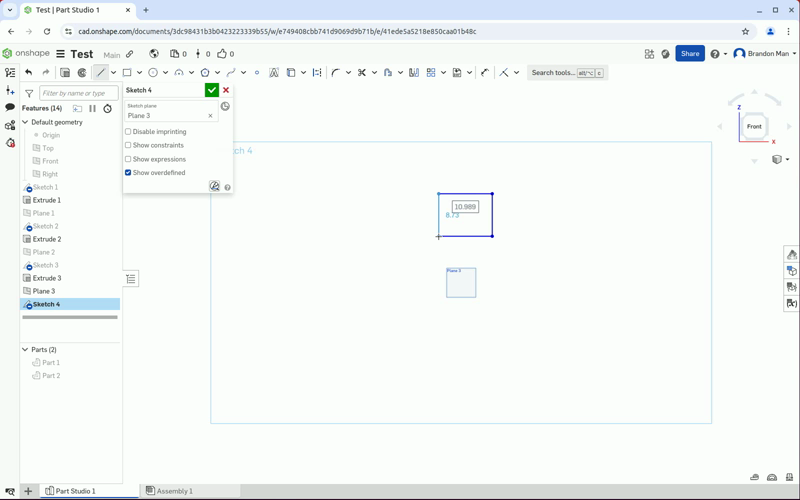
key(esc)
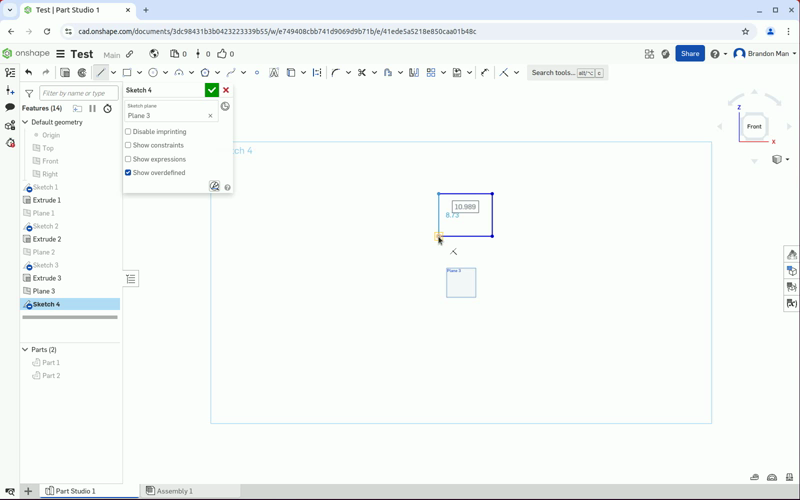
mouse_move(451, 224)
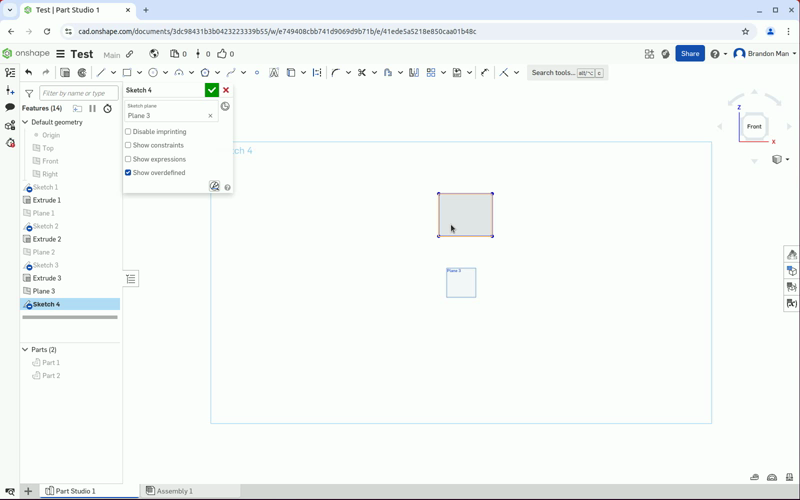
click(451, 224)
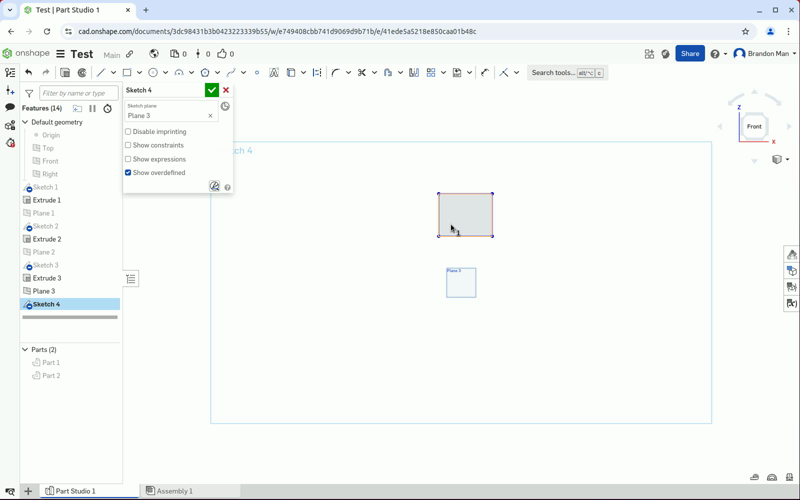
mouse_move(73, 352)
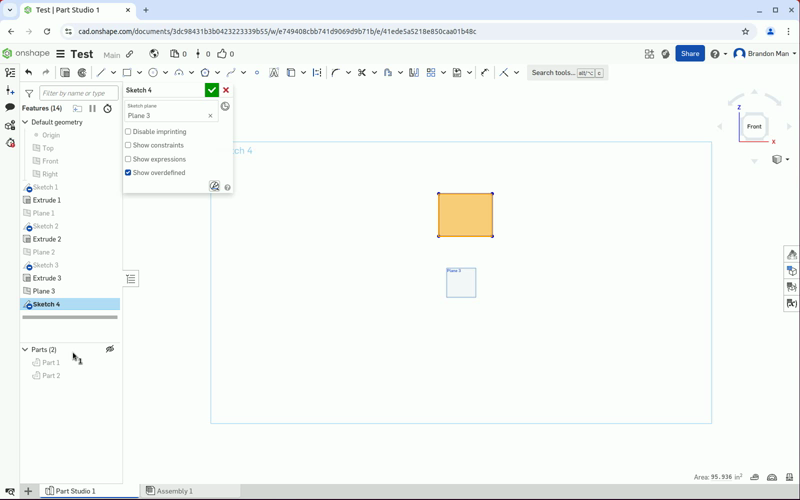
key(shift+y)
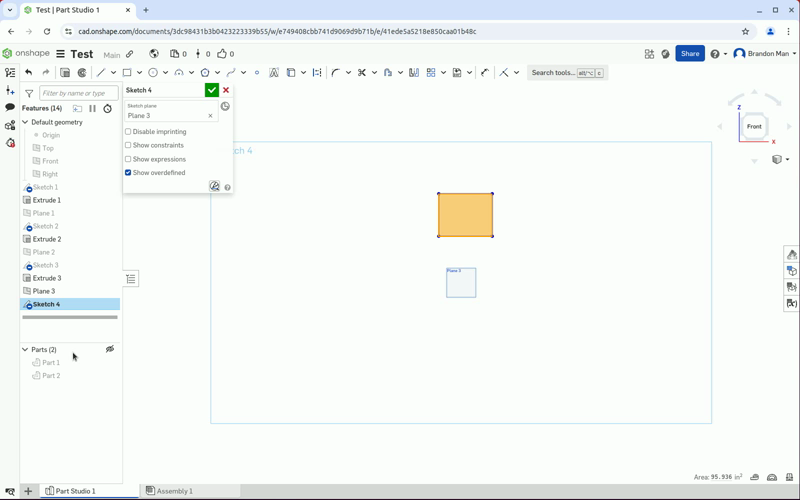
key(shift+e)
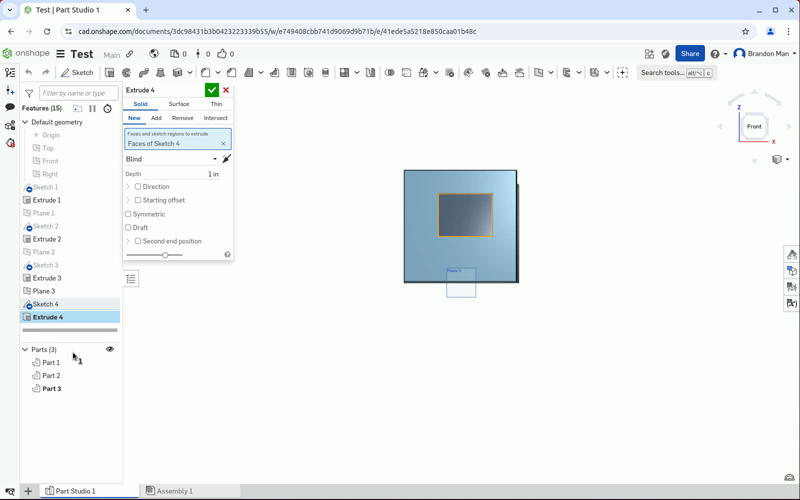
mouse_move(143, 106)
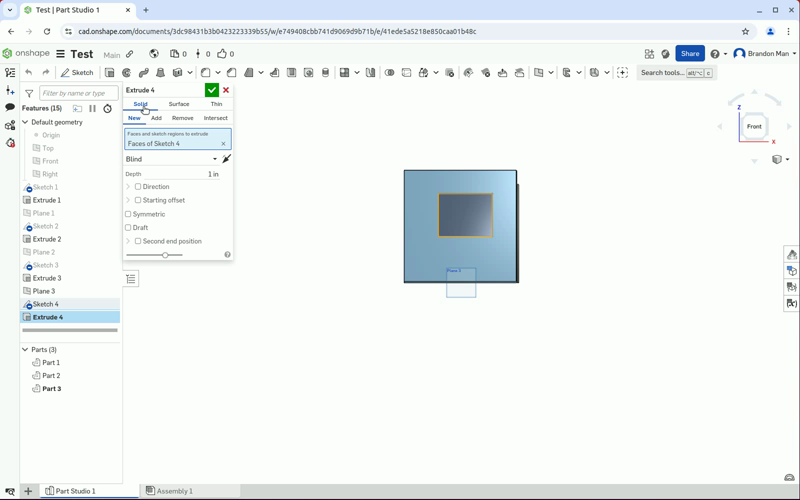
click(143, 106)
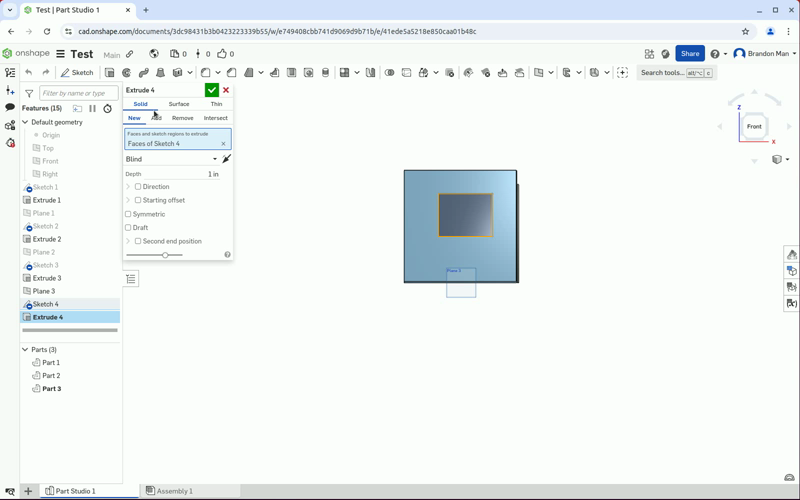
mouse_move(186, 120)
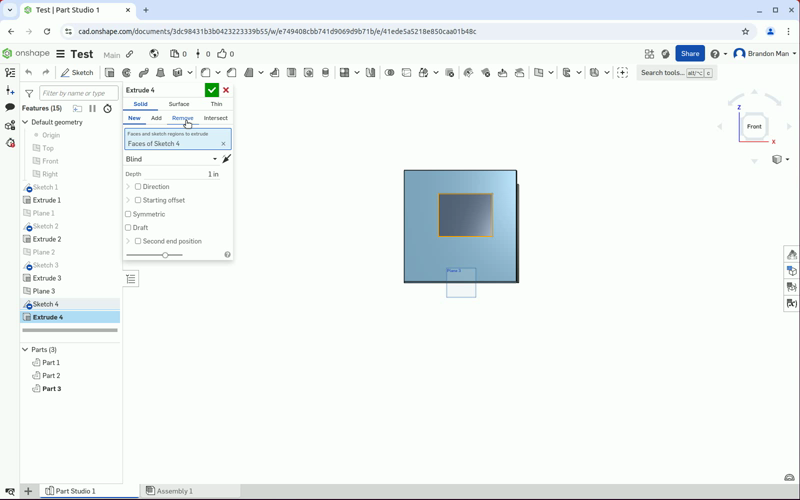
click(186, 120)
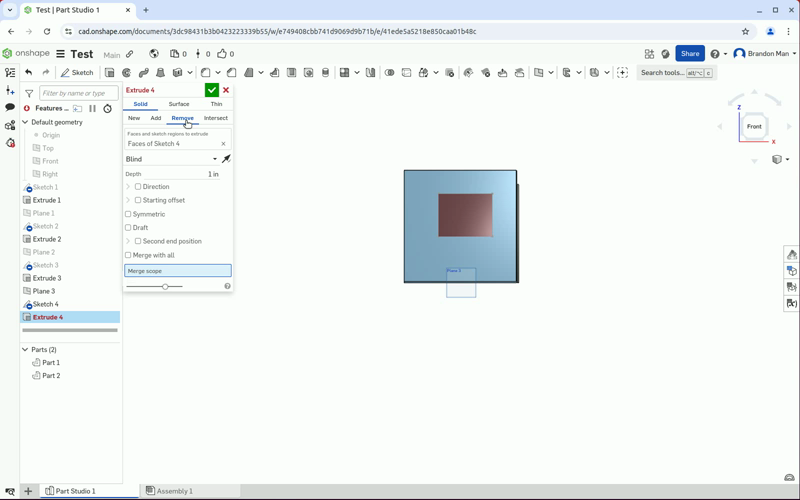
key(tab, 4)
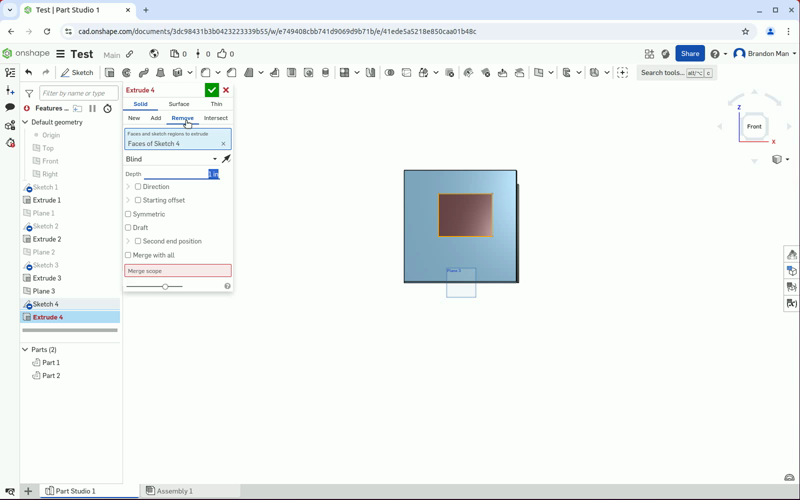
text(0.241)
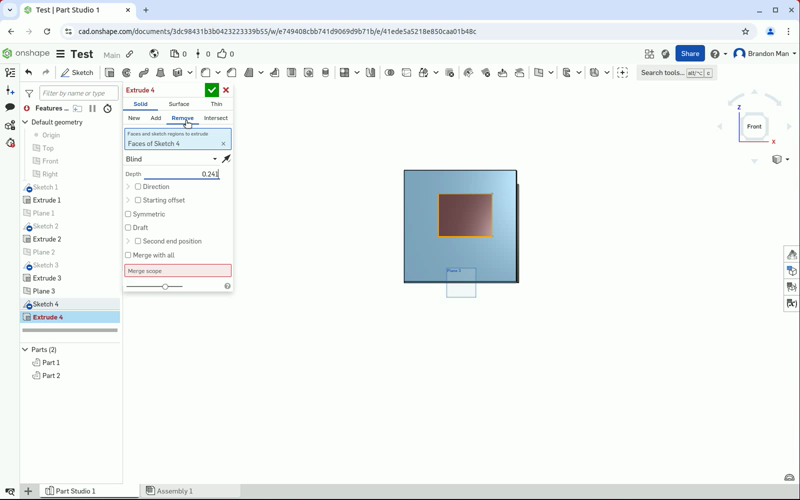
key(tab, 6)
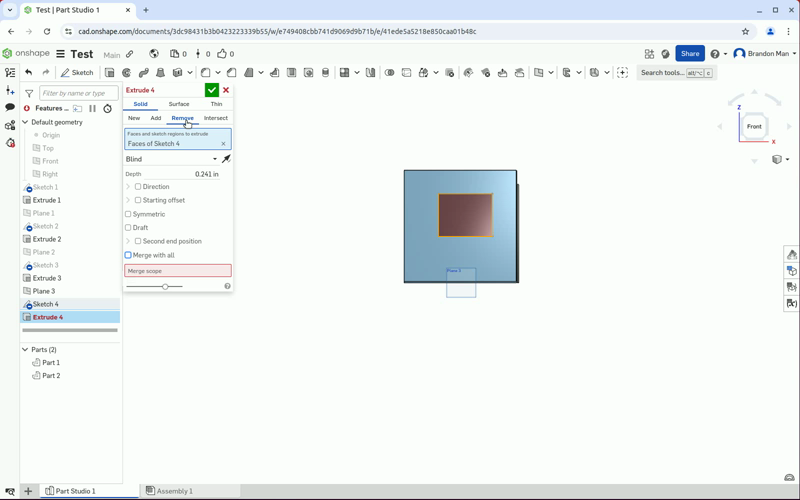
key(space)
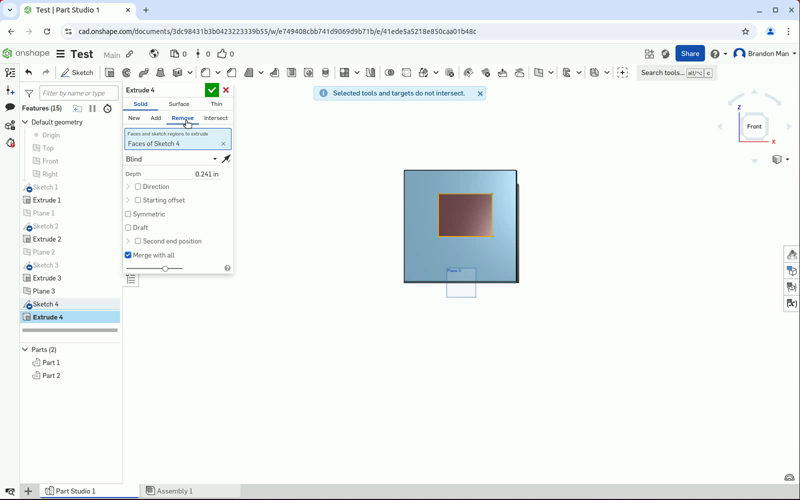
key(enter)
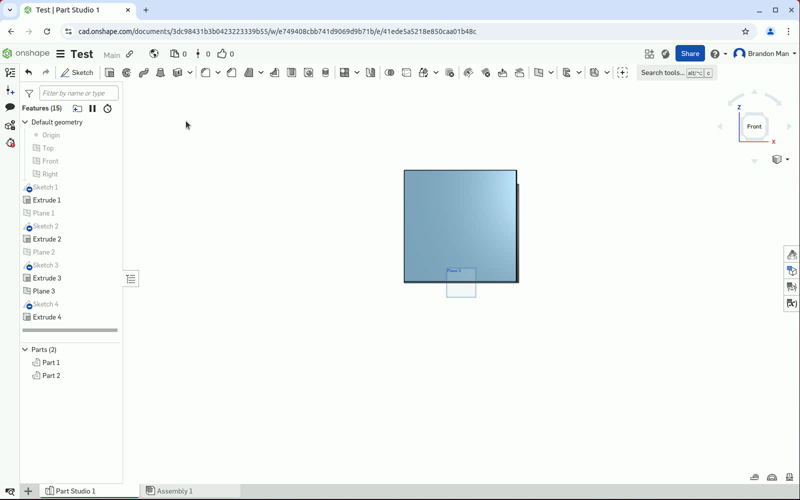
key(shift+h)
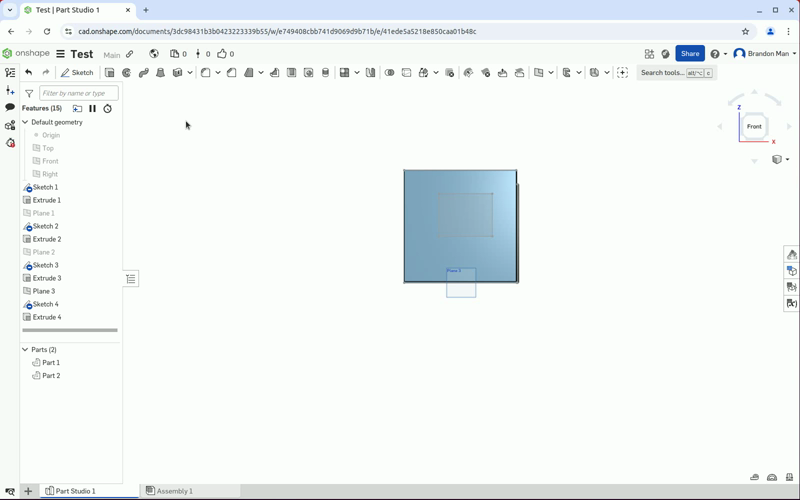
key(shift+h)
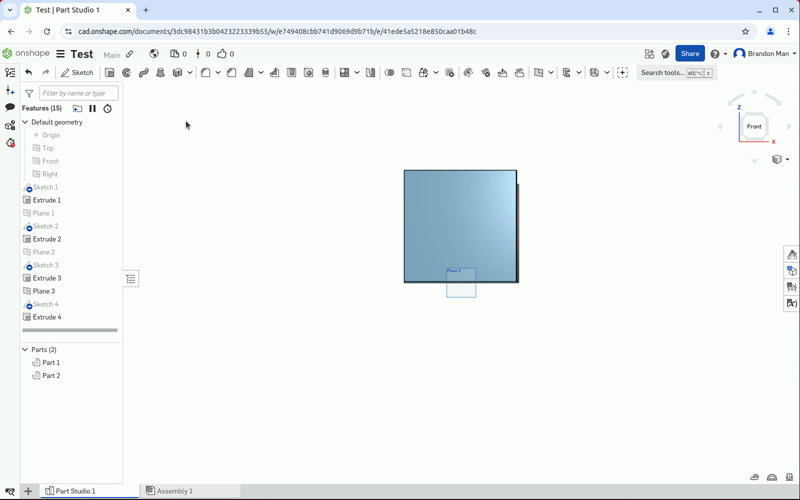
mouse_move(73, 189)
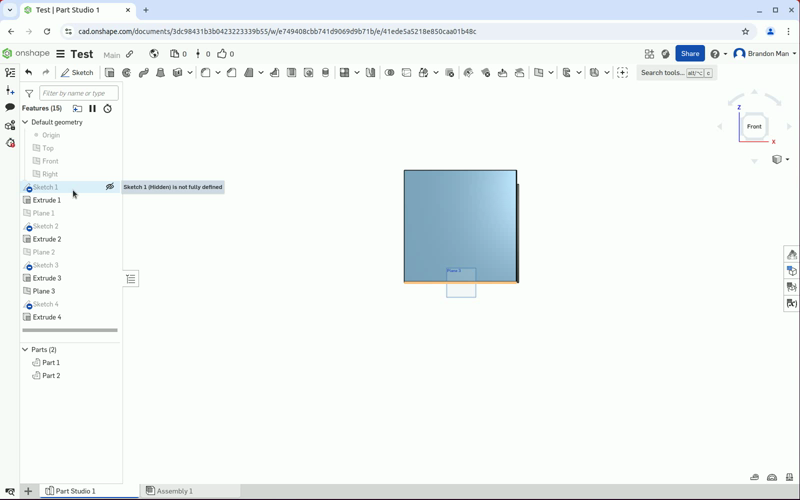
click(73, 189)
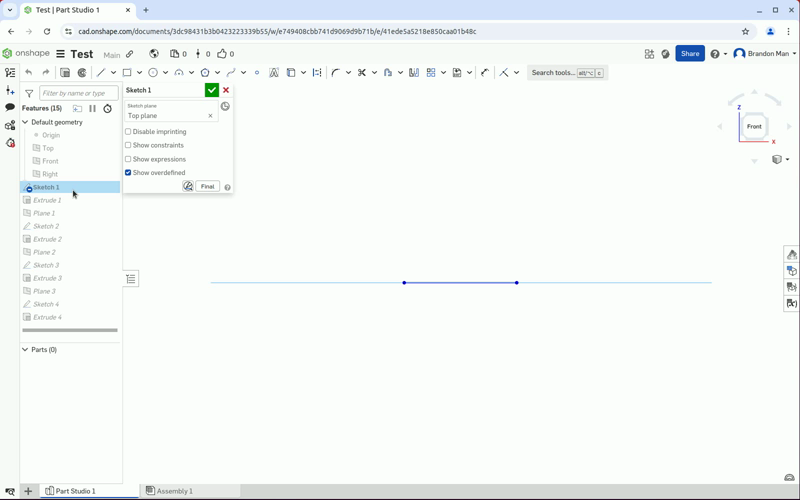
mouse_move(229, 92)
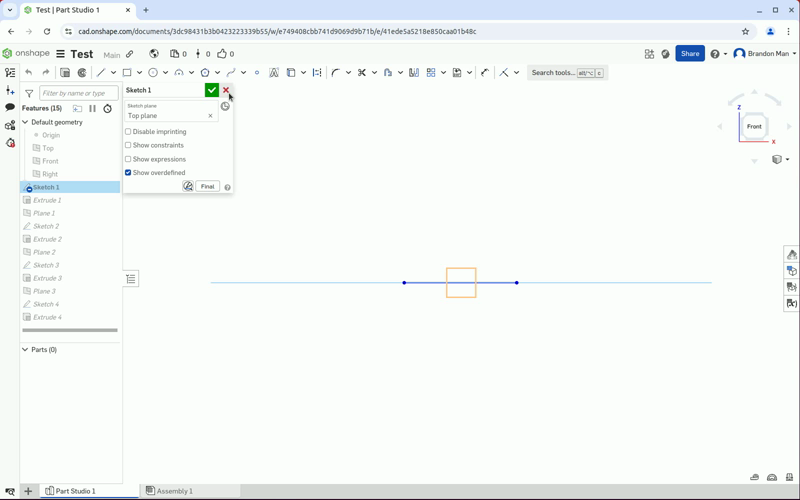
click(229, 92)
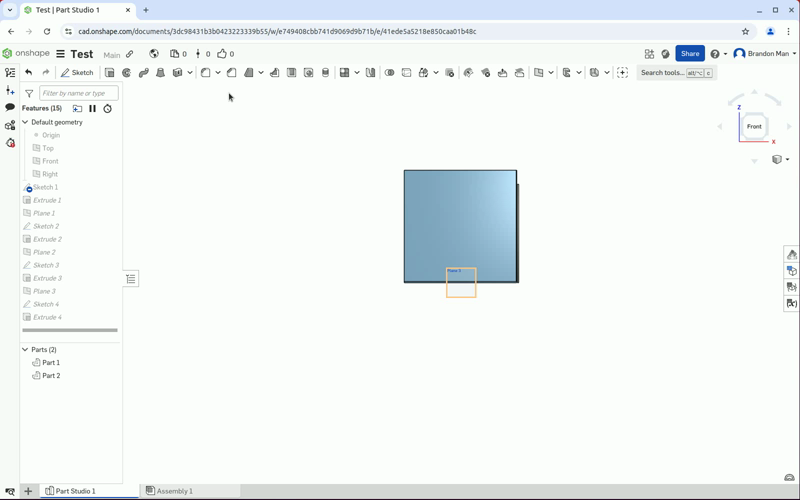
mouse_move(73, 352)
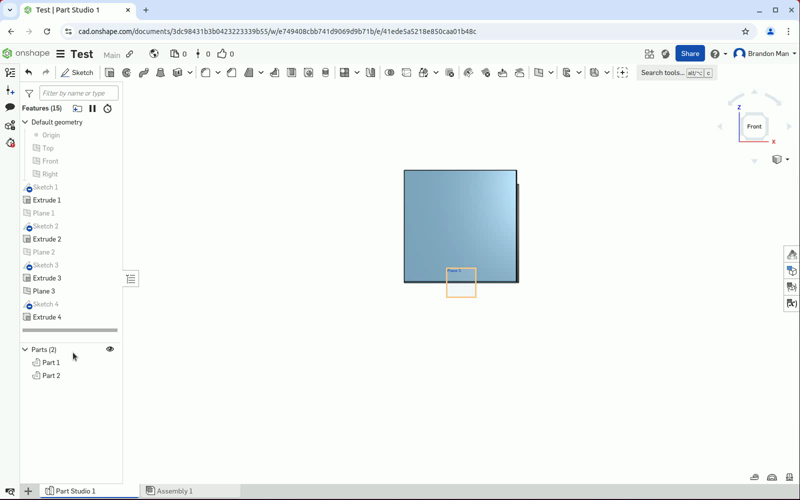
key(y)
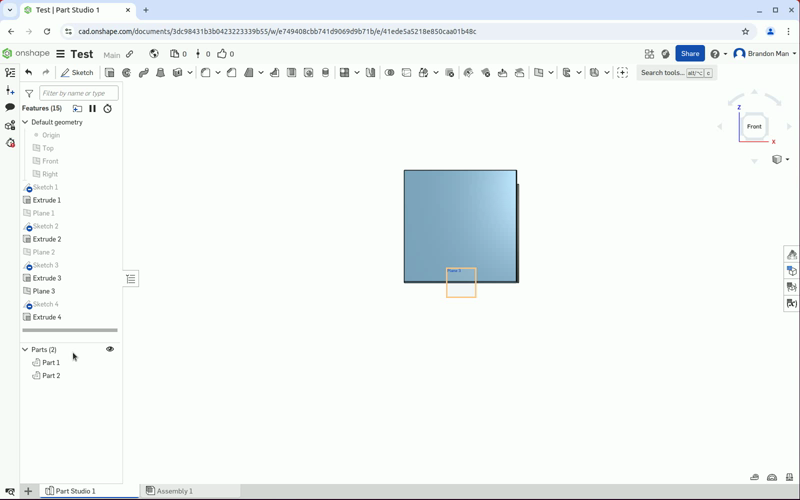
key(shift+p)
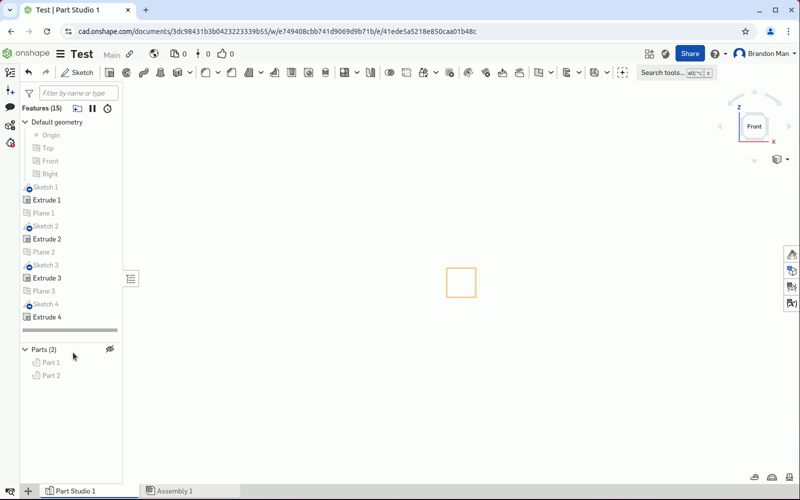
key(space)
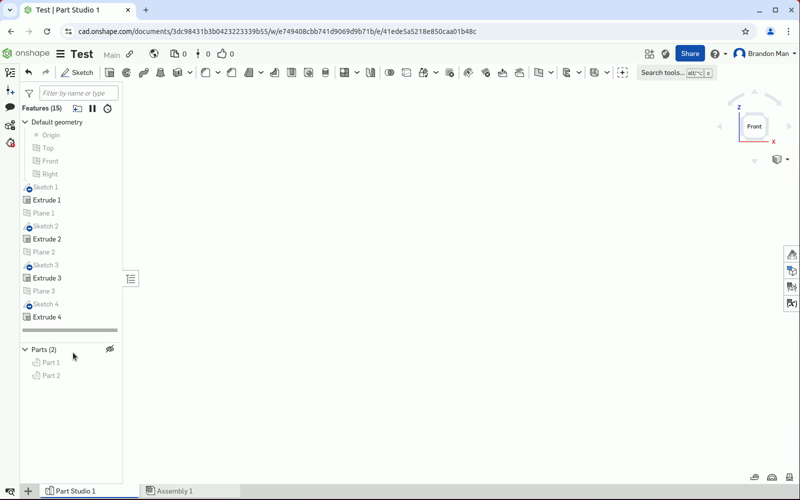
key_down(shift)
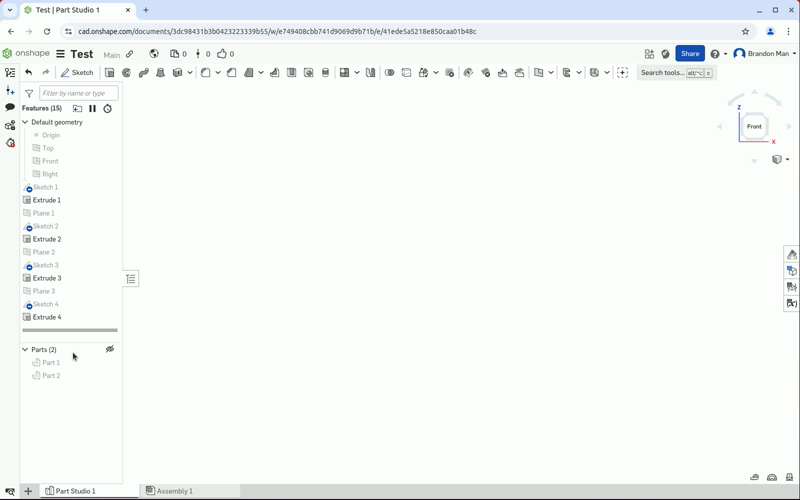
key(down)
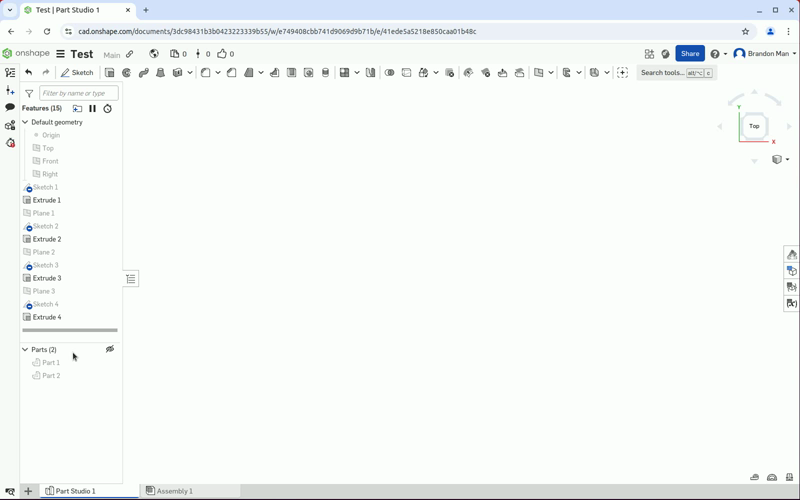
key_up(shift)
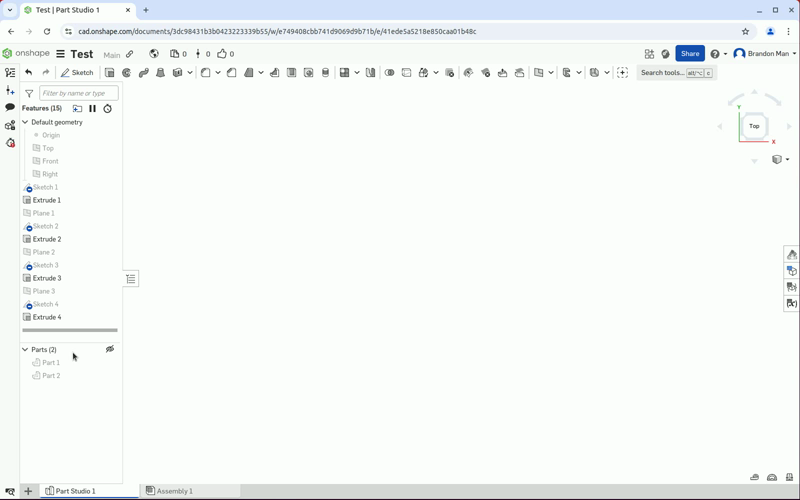
mouse_move(73, 352)
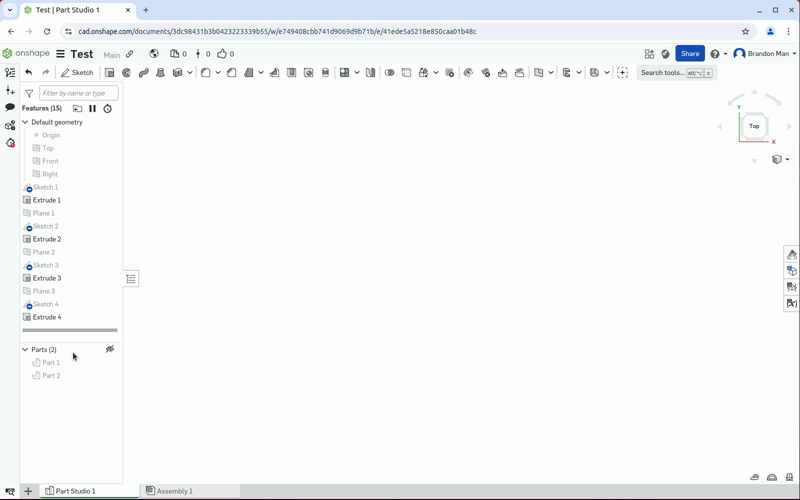
key(shift+y)
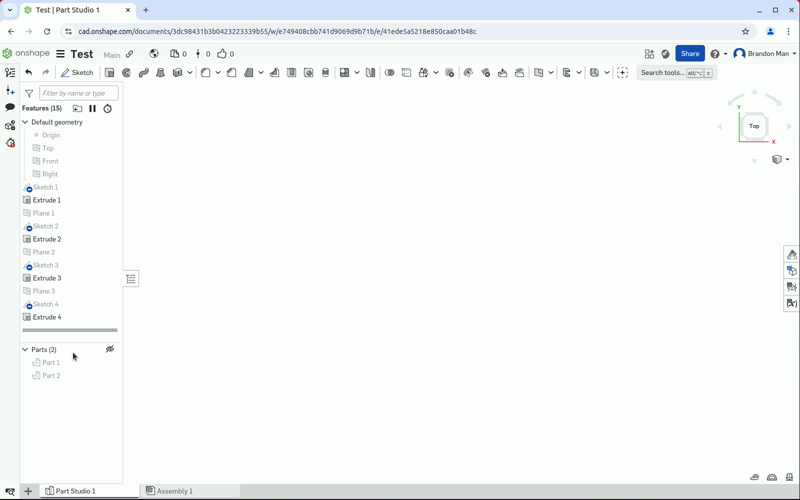
key(shift+s)
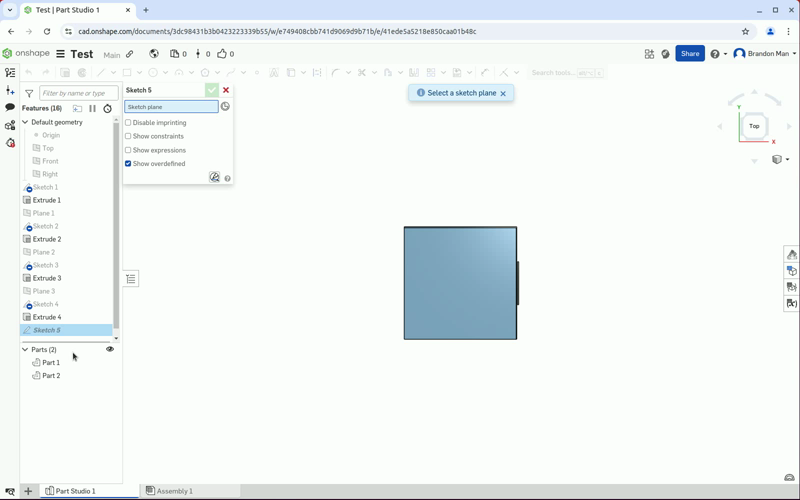
mouse_move(69, 215)
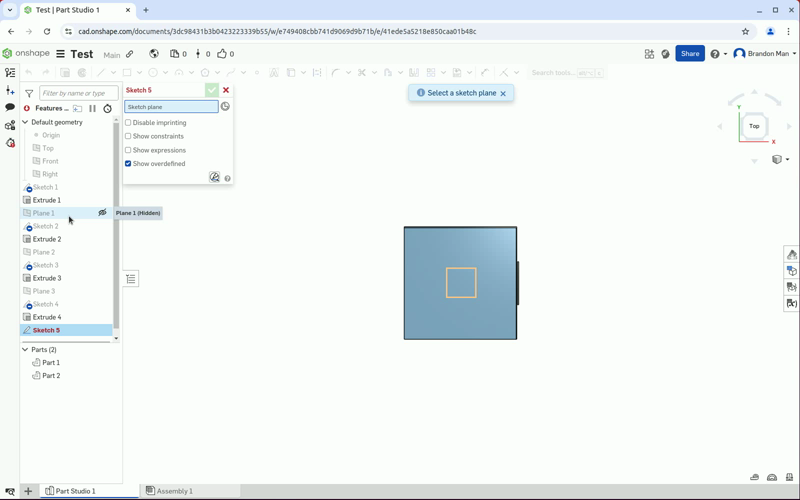
click(69, 215)
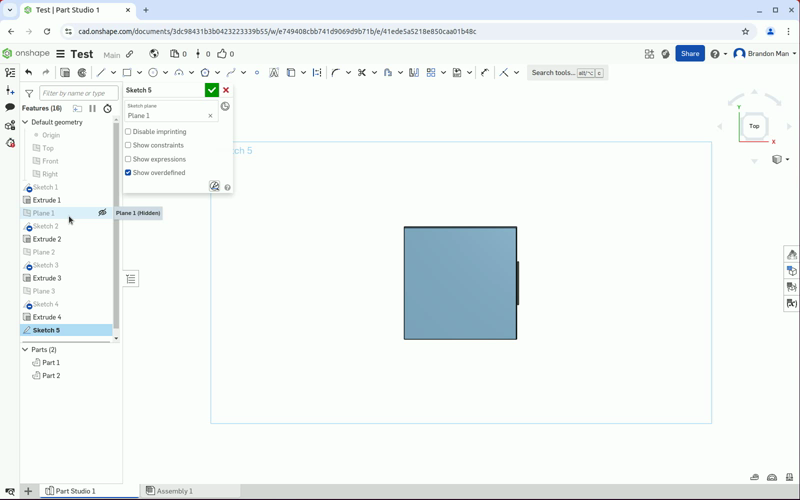
mouse_move(73, 352)
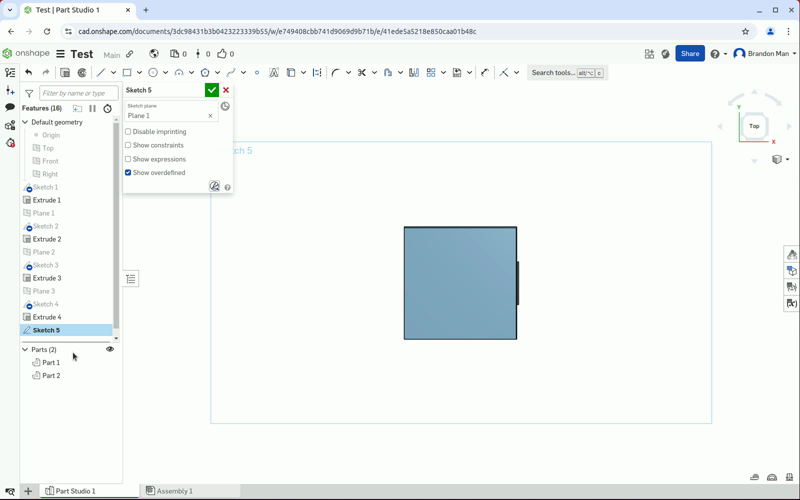
key(y)
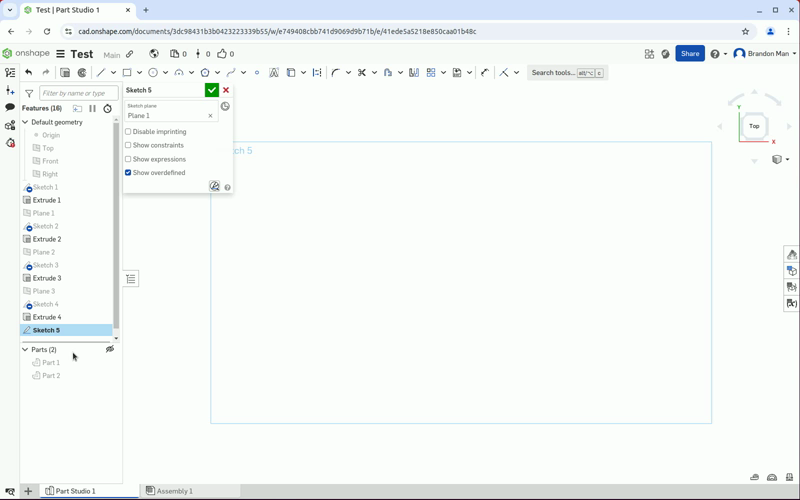
key(l)
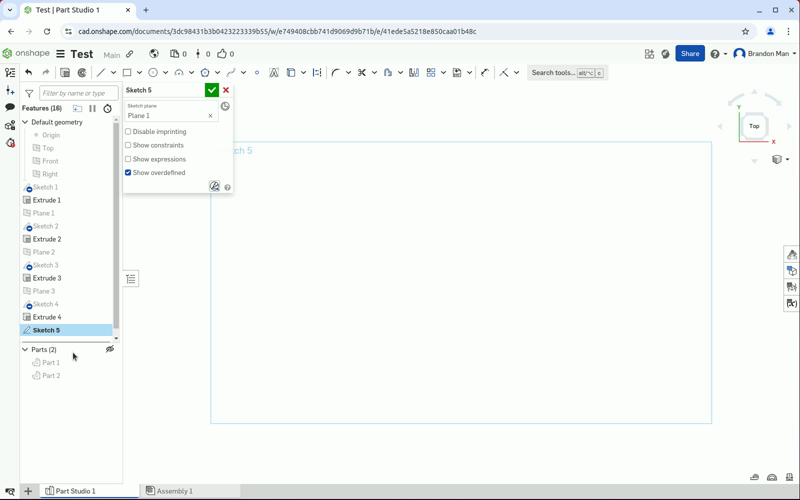
key_down(shift)
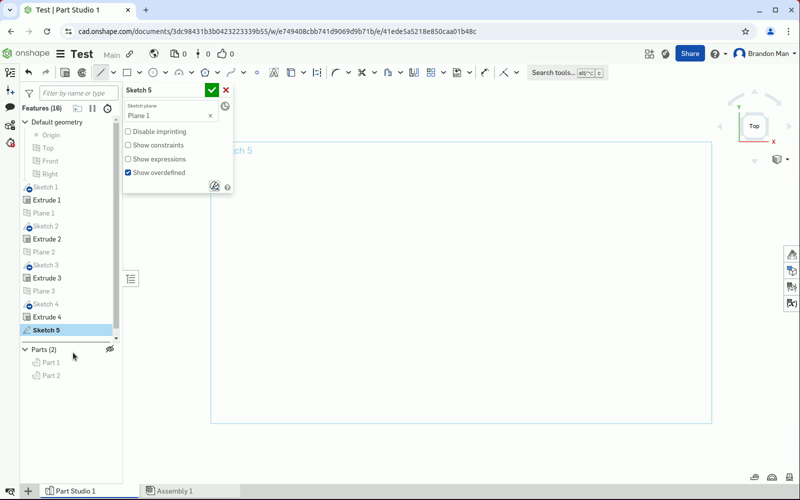
mouse_move(404, 339)
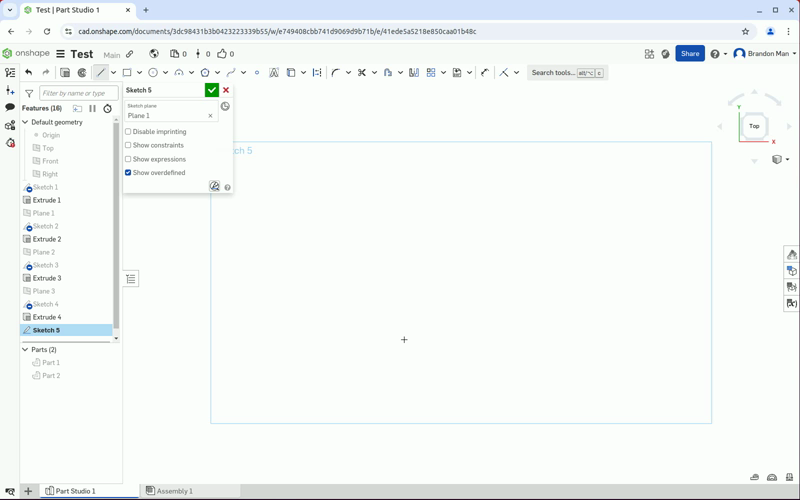
click(404, 339)
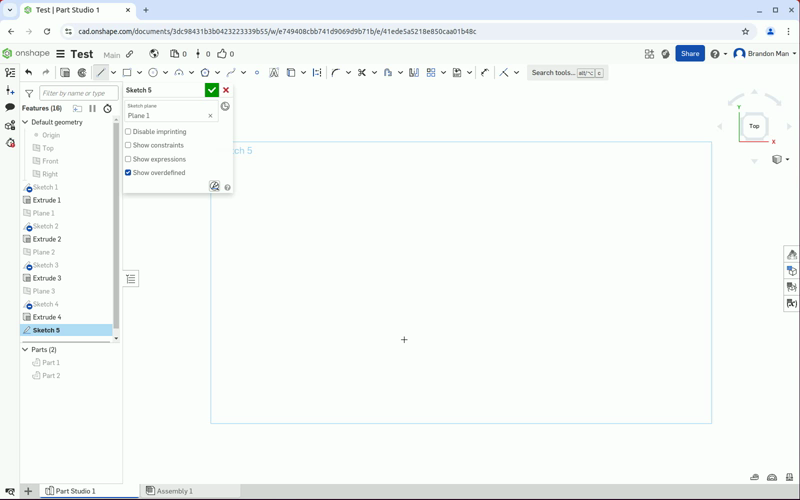
key_up(shift)
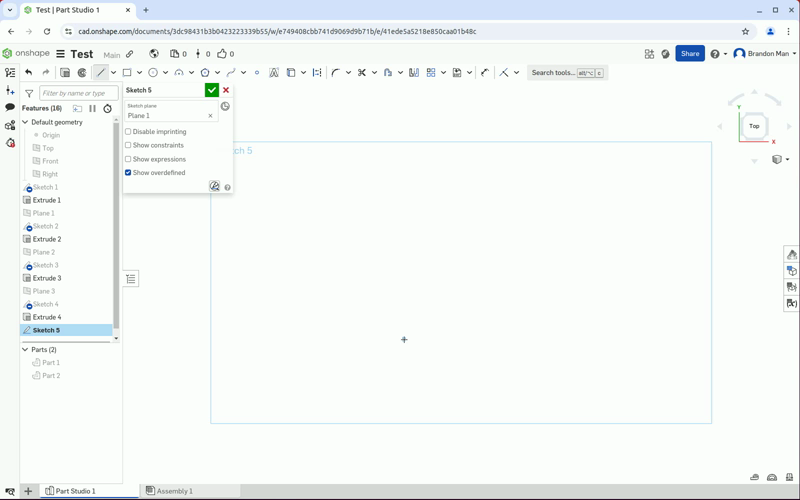
key_down(shift)
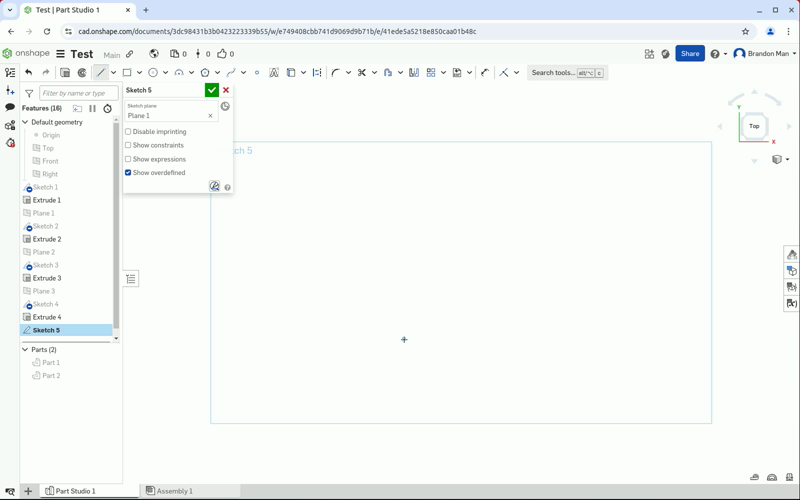
mouse_move(516, 339)
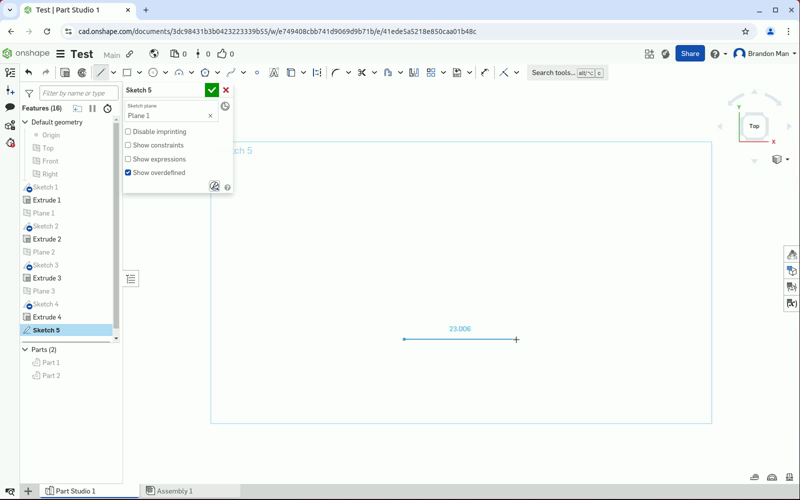
click(516, 339)
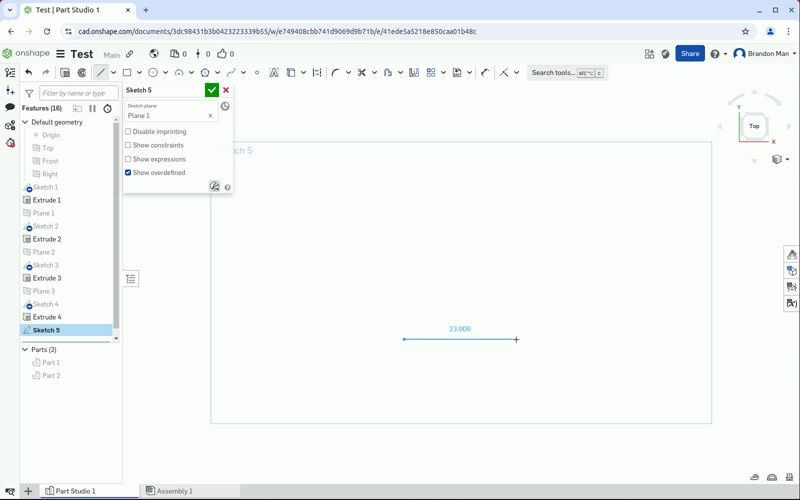
key_up(shift)
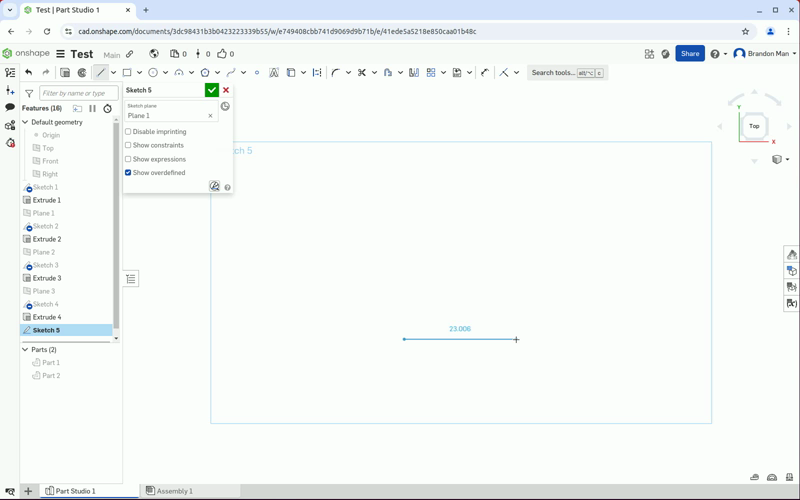
key_down(shift)
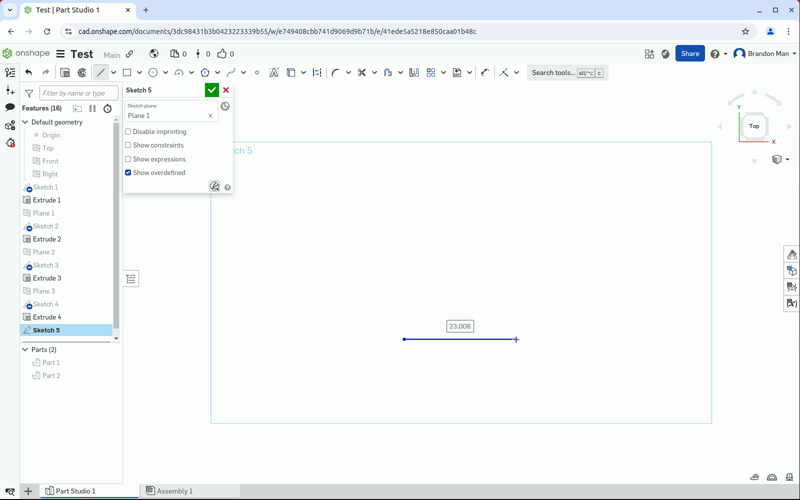
mouse_move(516, 227)
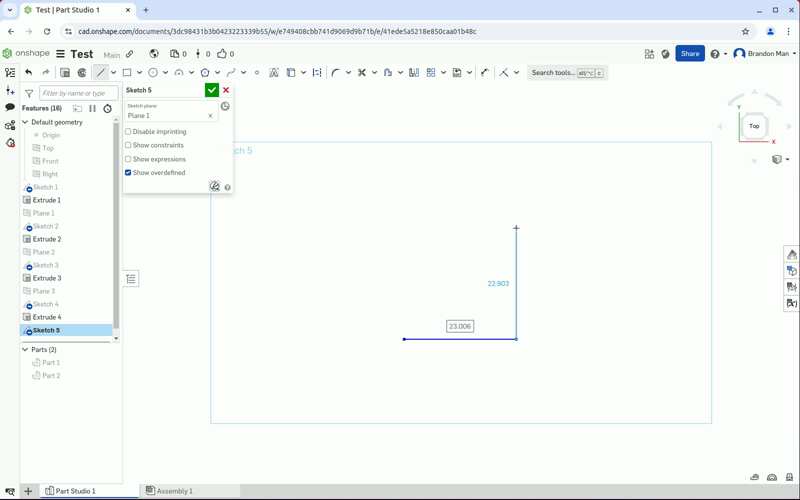
click(516, 227)
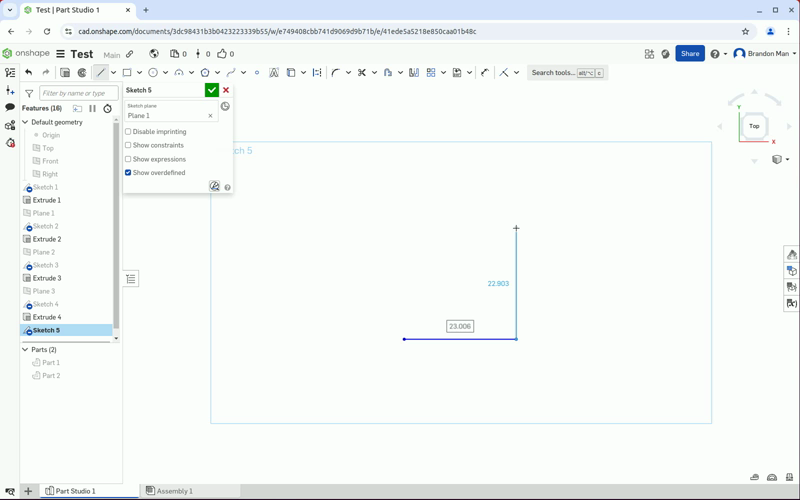
key_up(shift)
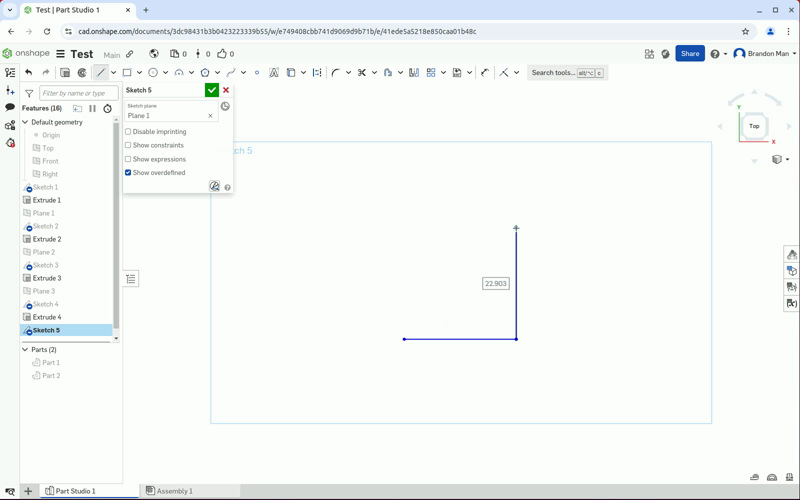
key_down(shift)
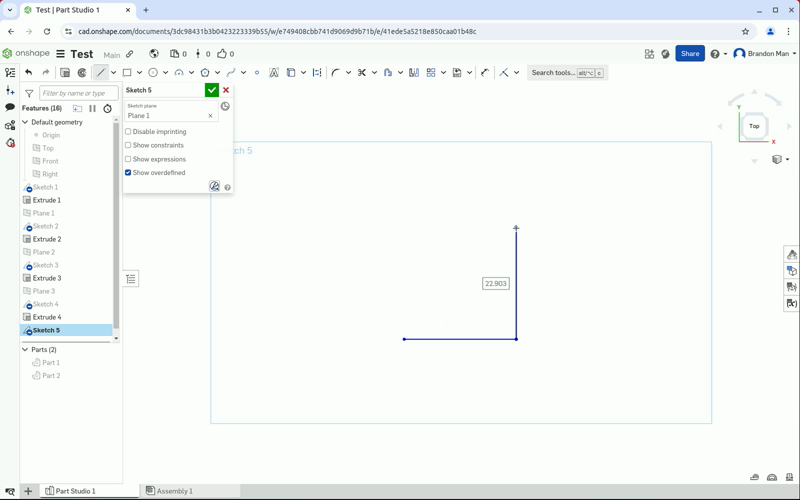
mouse_move(404, 227)
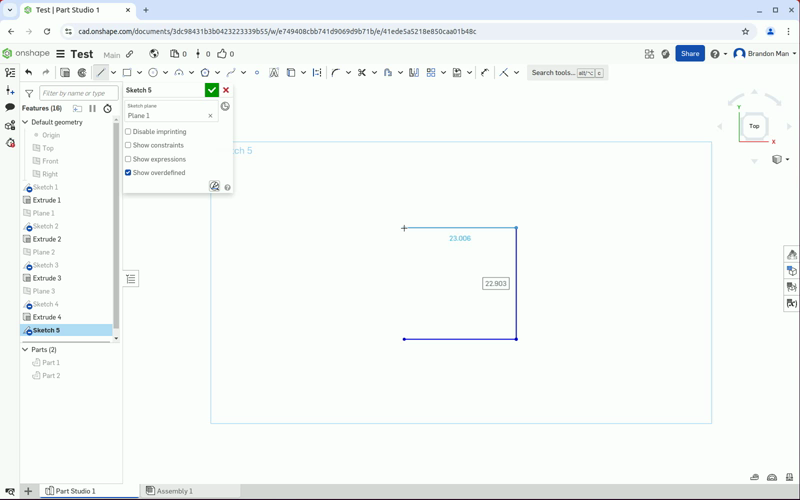
click(404, 227)
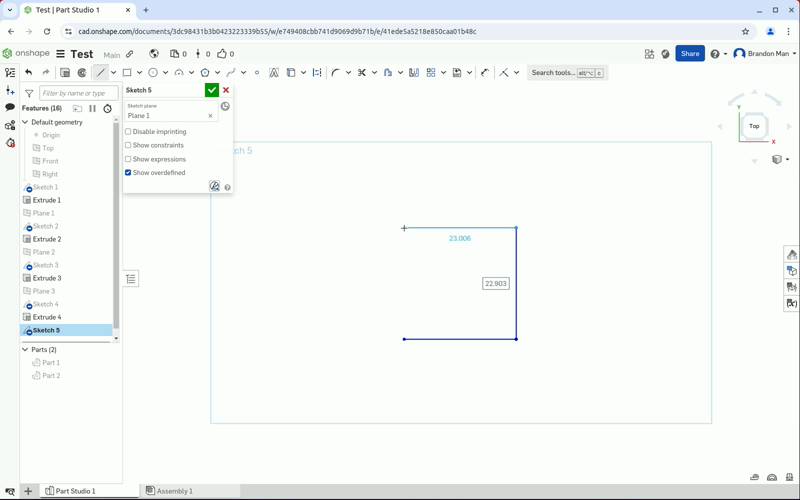
key_up(shift)
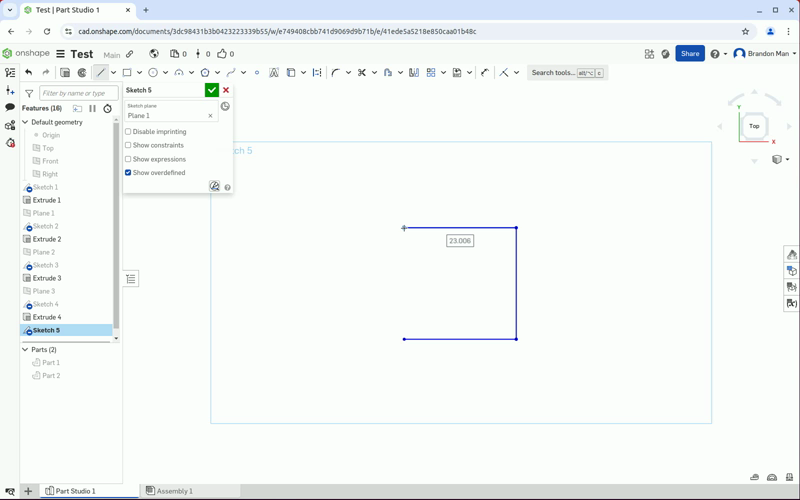
key_down(shift)
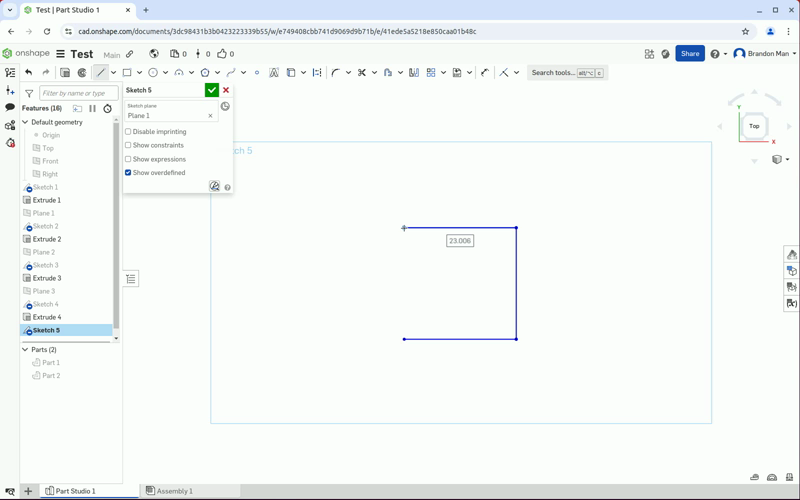
mouse_move(404, 339)
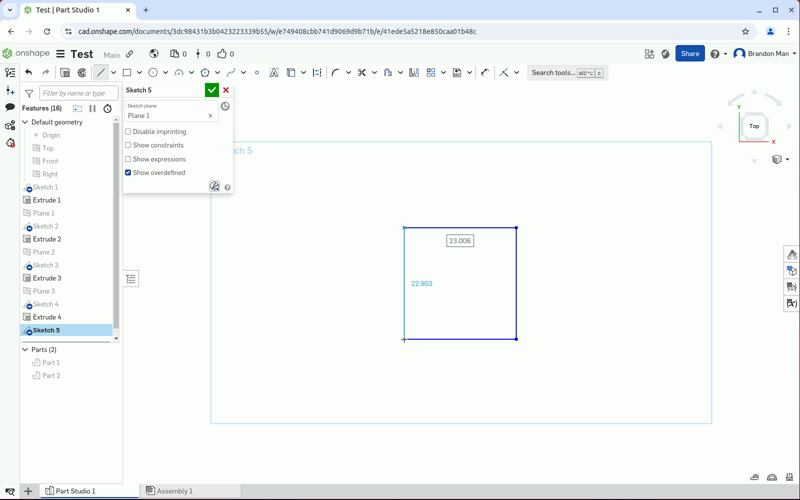
key_up(shift)
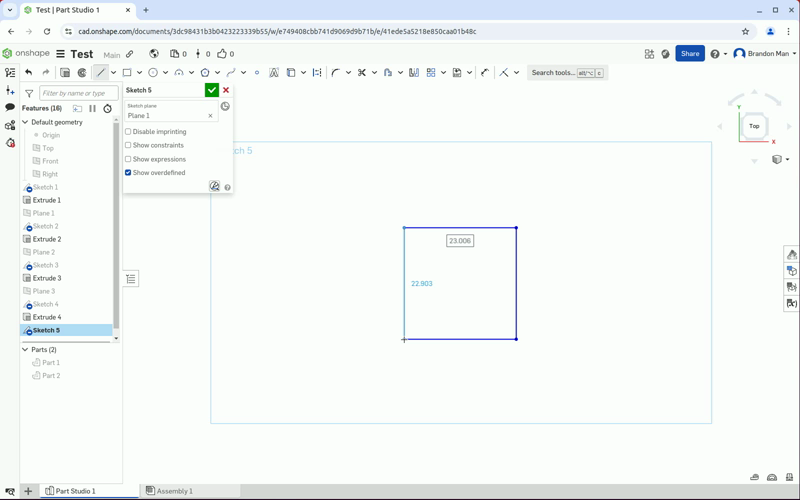
click(404, 339)
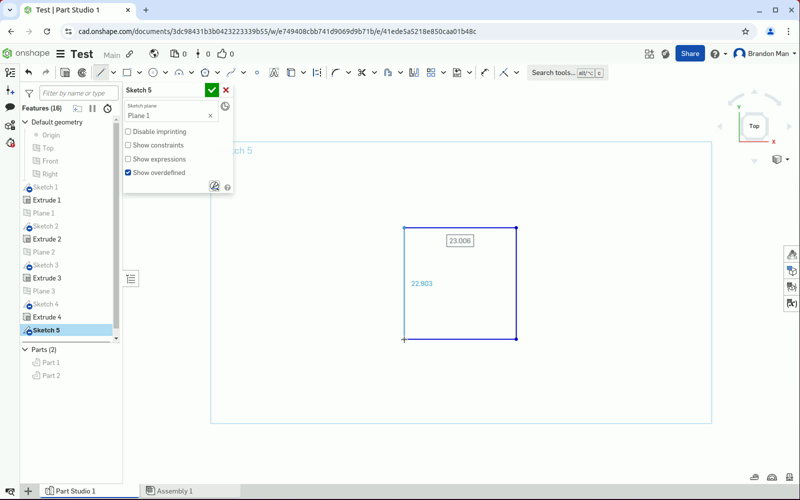
key(esc)
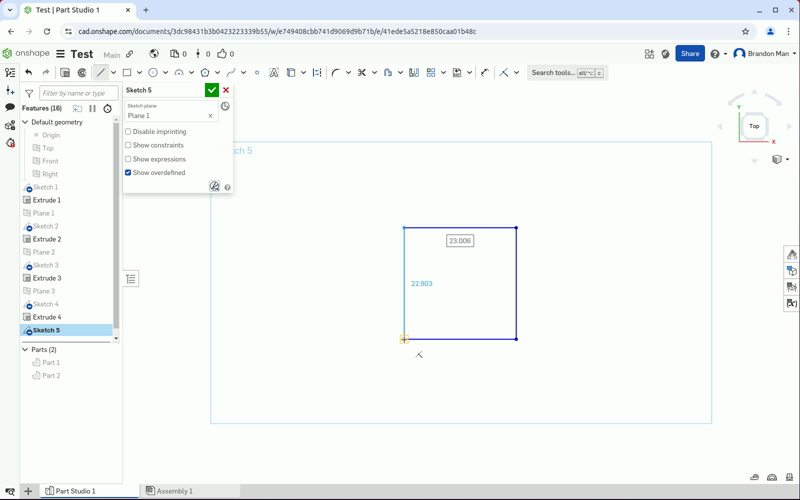
mouse_move(463, 298)
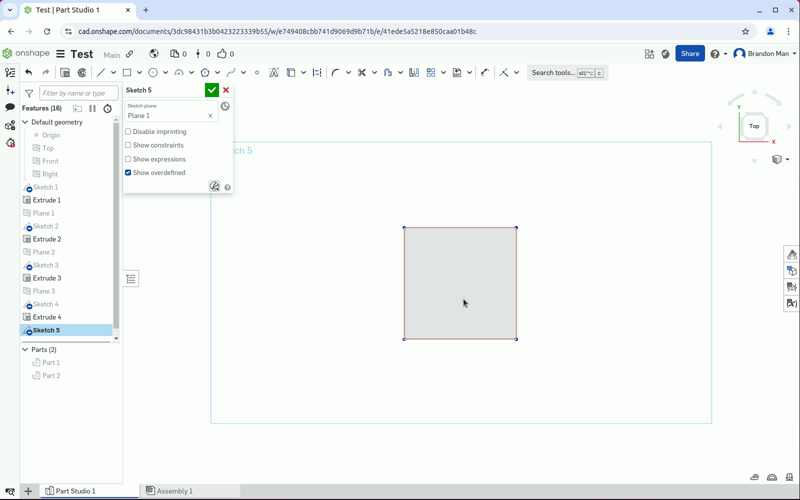
click(463, 298)
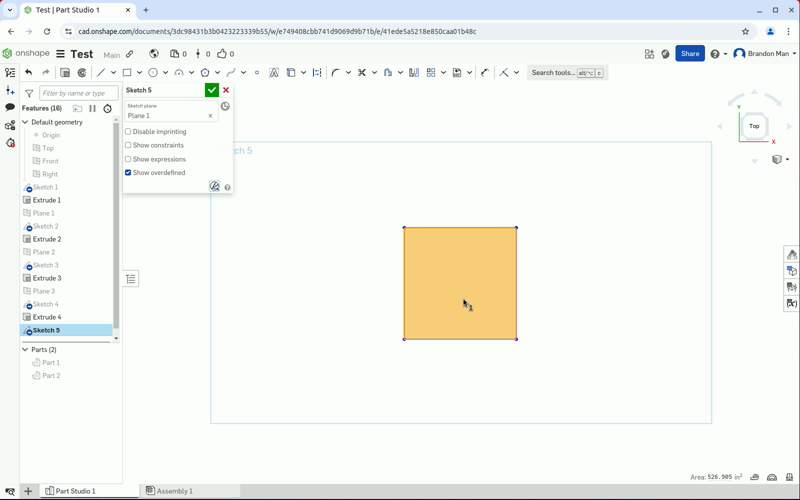
mouse_move(73, 352)
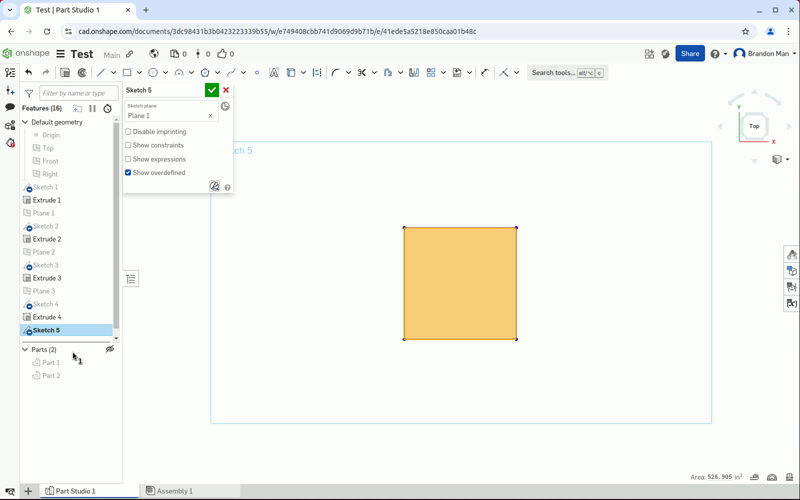
key(shift+y)
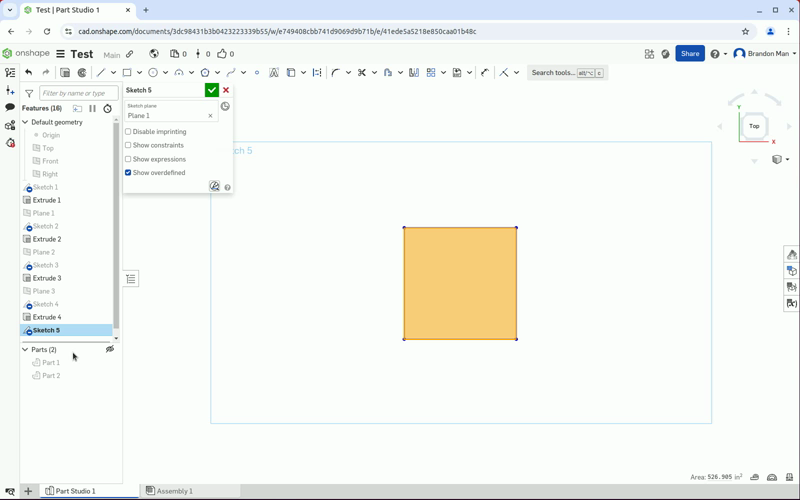
key(shift+e)
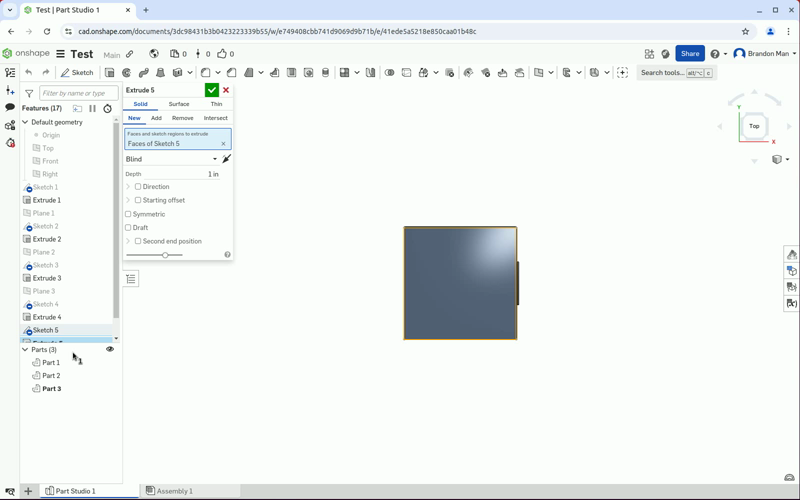
mouse_move(143, 106)
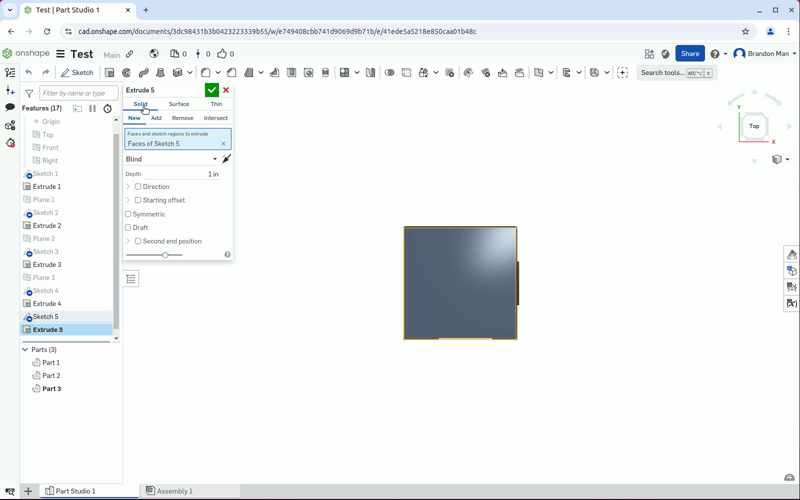
click(143, 106)
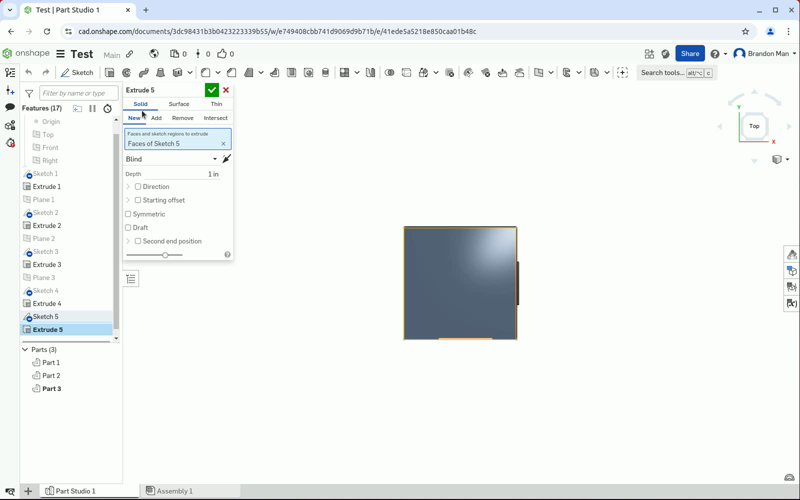
mouse_move(137, 120)
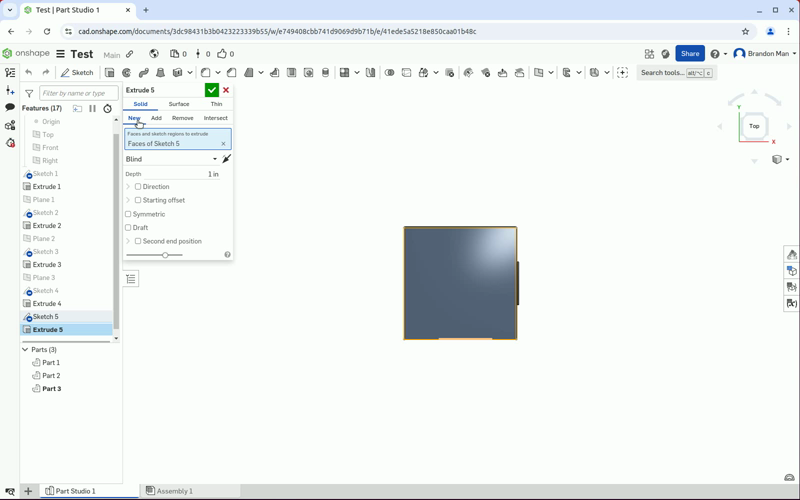
click(137, 120)
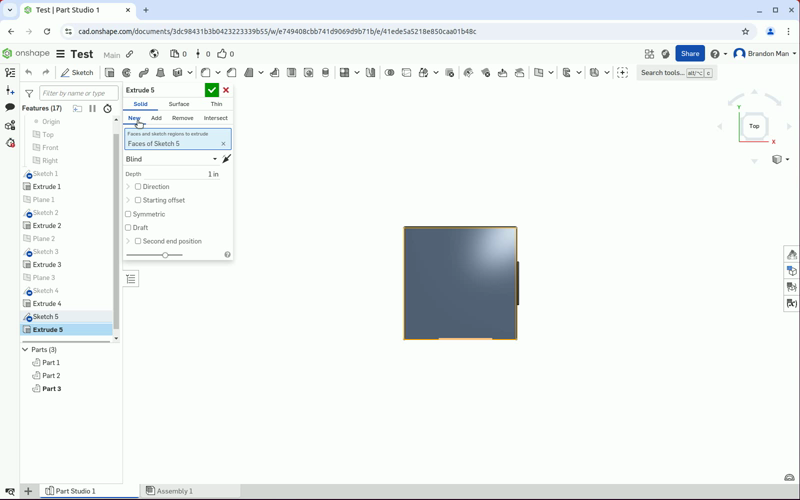
key(tab, 4)
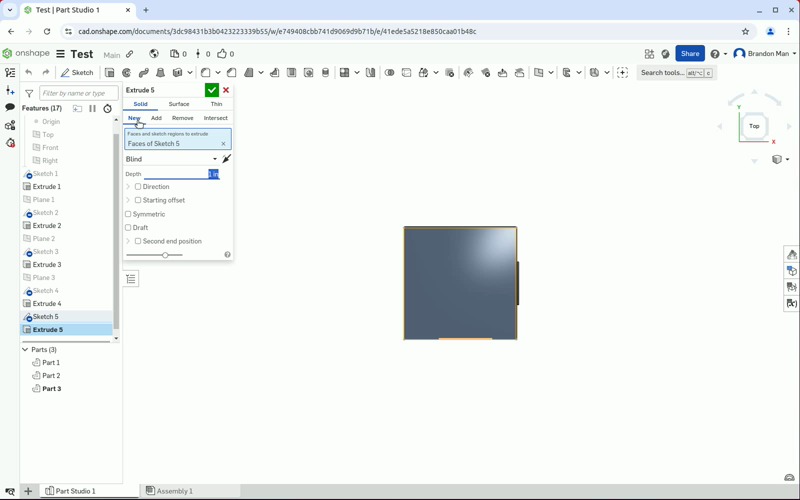
text(-0.241)
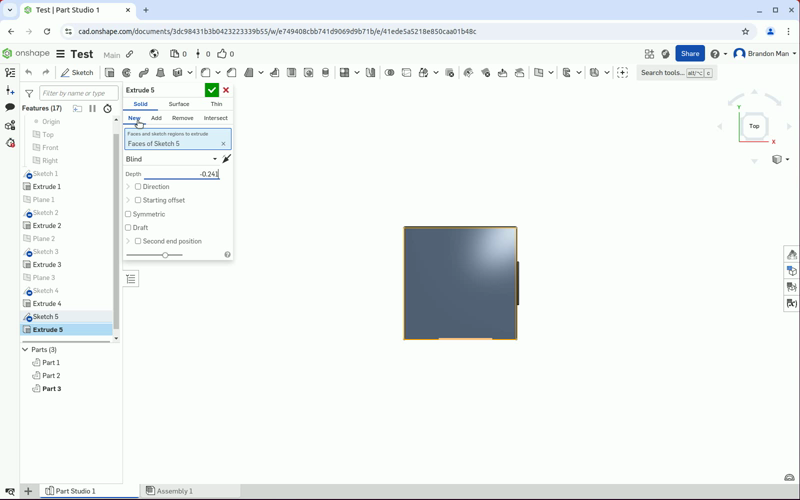
key(enter)
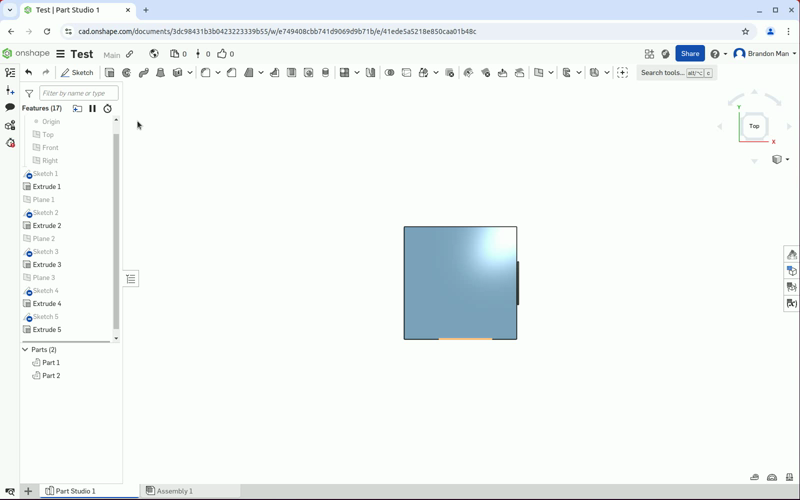
key(shift+h)
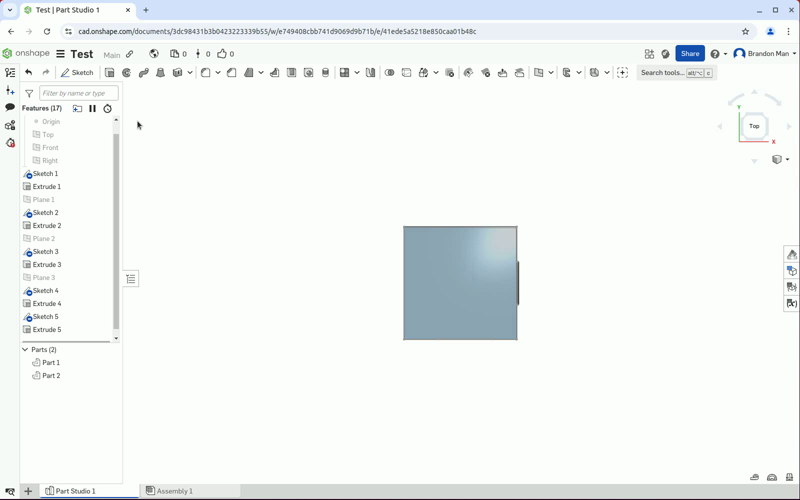
key(shift+h)
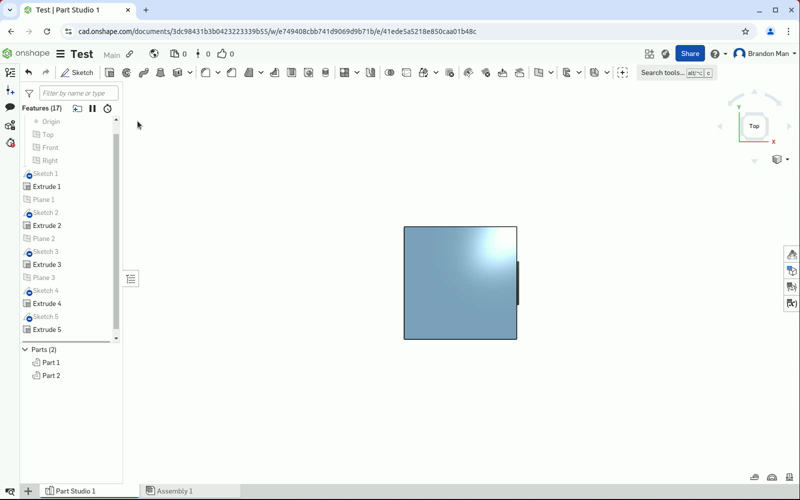
mouse_move(69, 176)
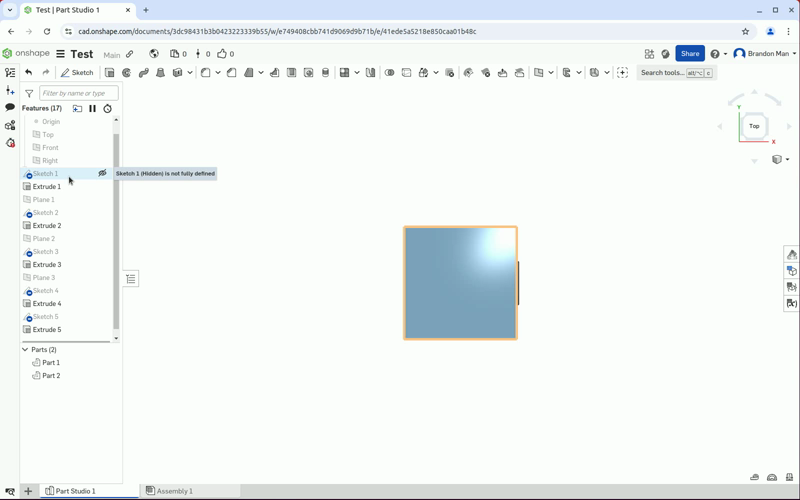
click(69, 176)
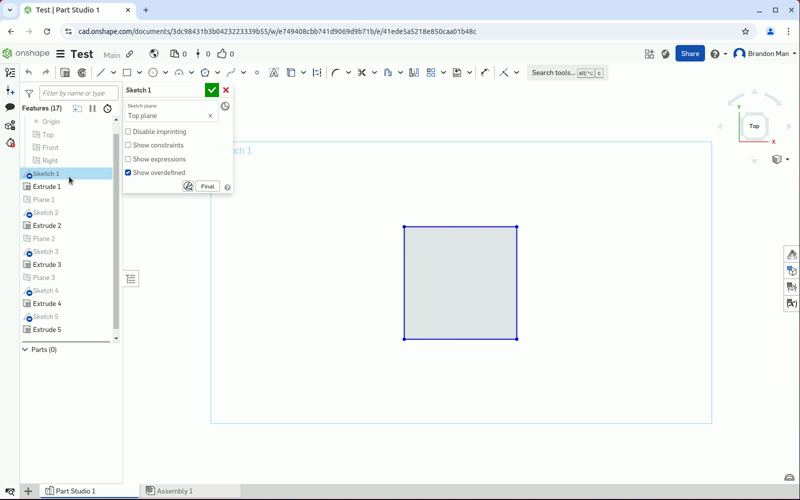
mouse_move(229, 92)
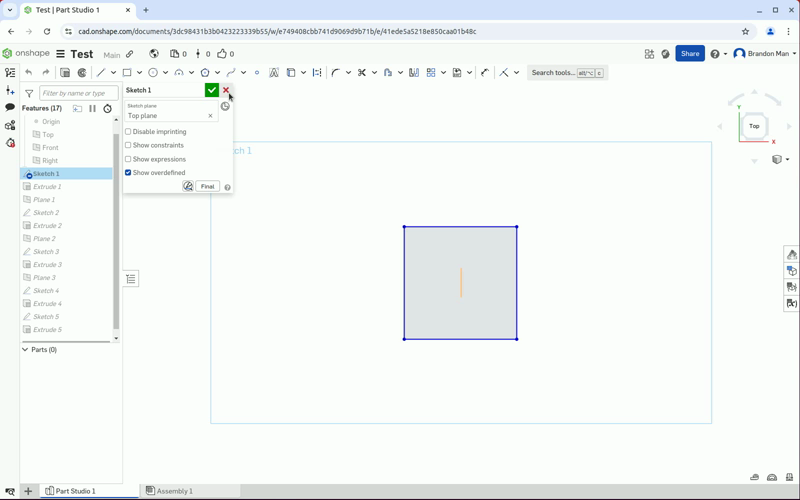
click(229, 92)
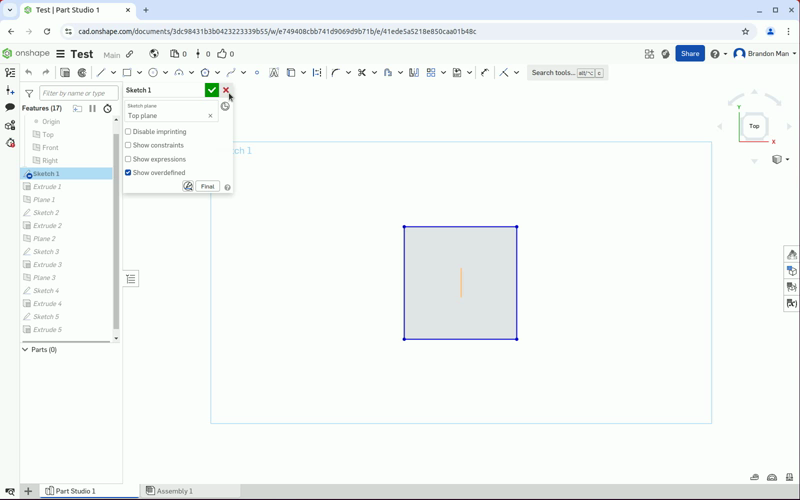
key(shift+s)
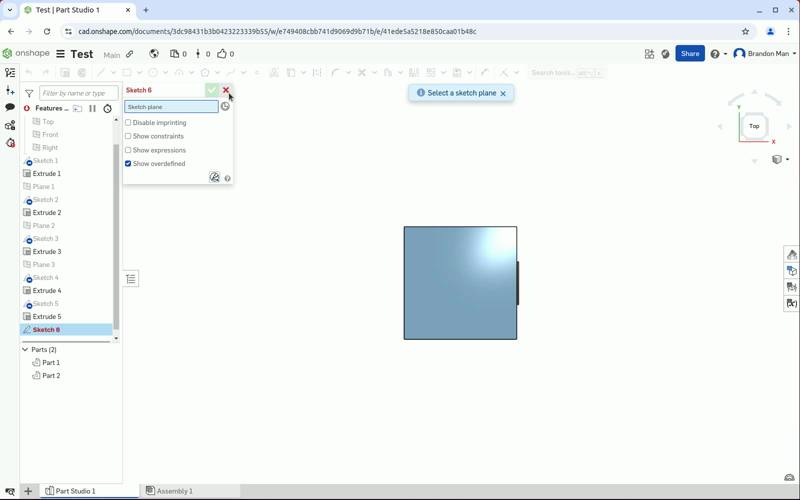
mouse_move(69, 189)
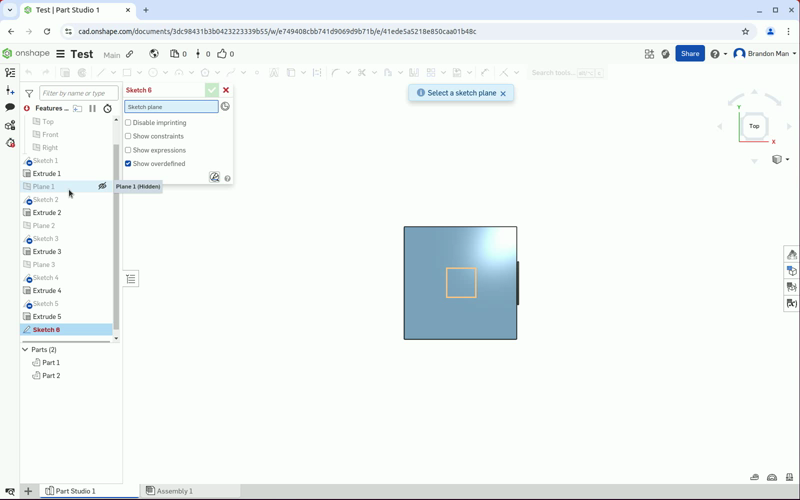
click(69, 189)
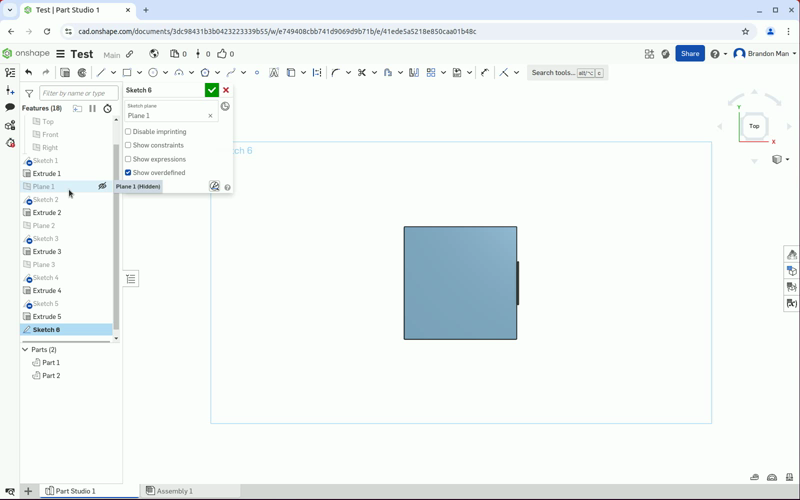
mouse_move(73, 352)
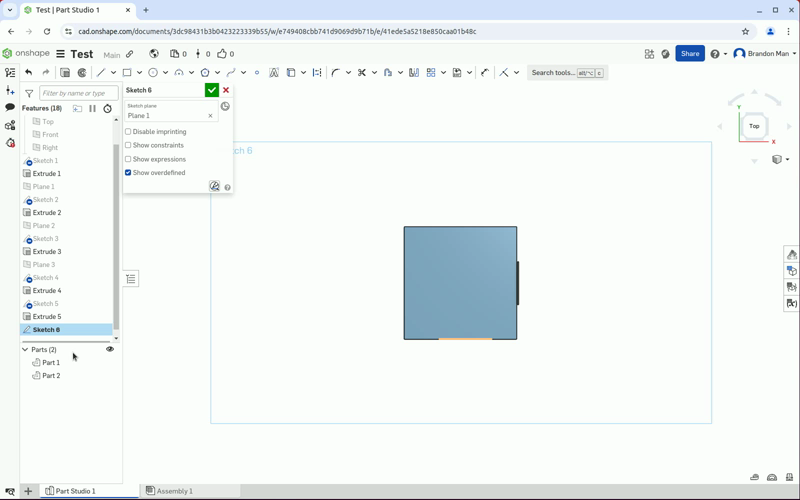
key(y)
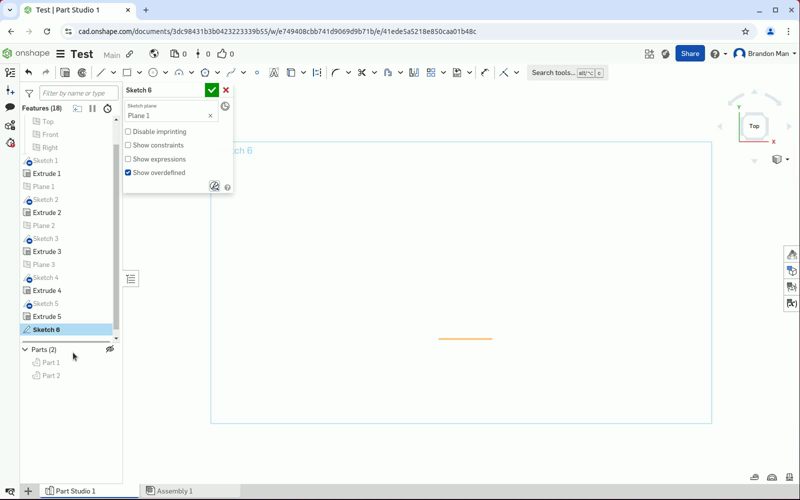
key(l)
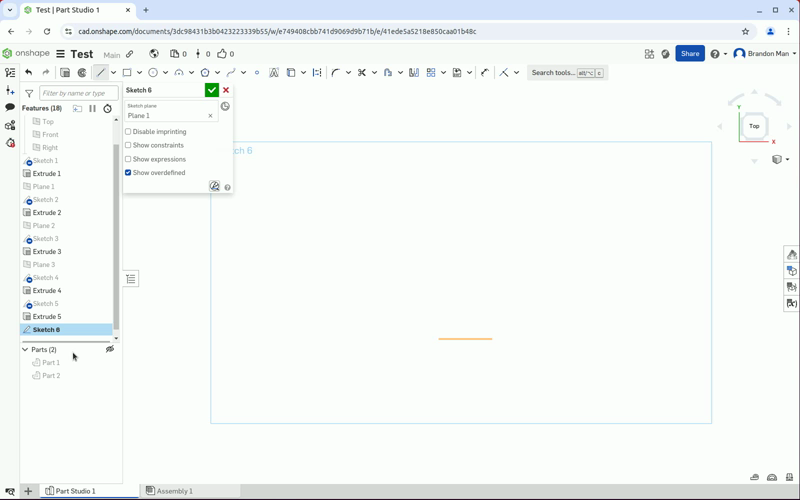
key_down(shift)
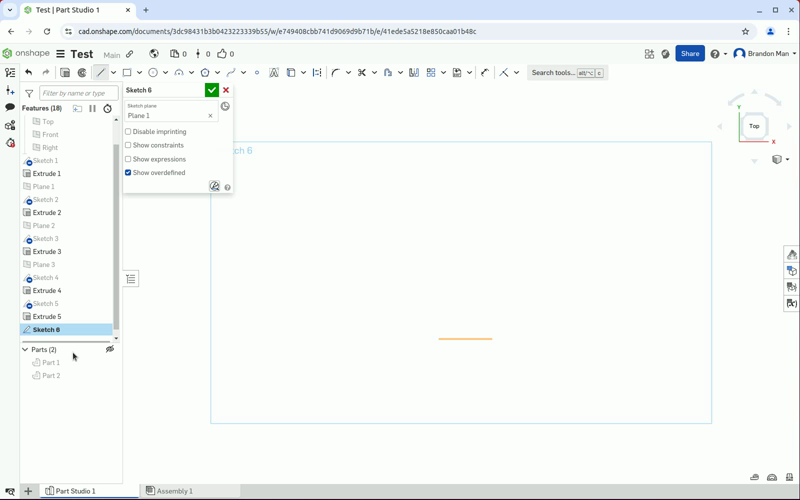
mouse_move(401, 341)
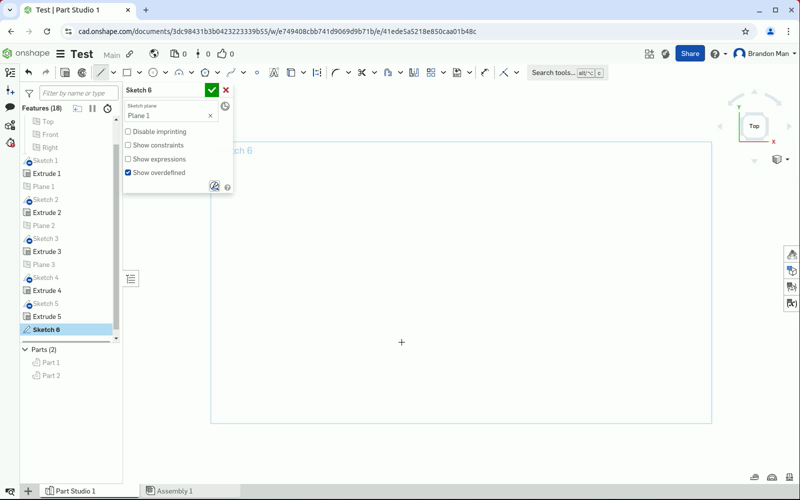
click(401, 341)
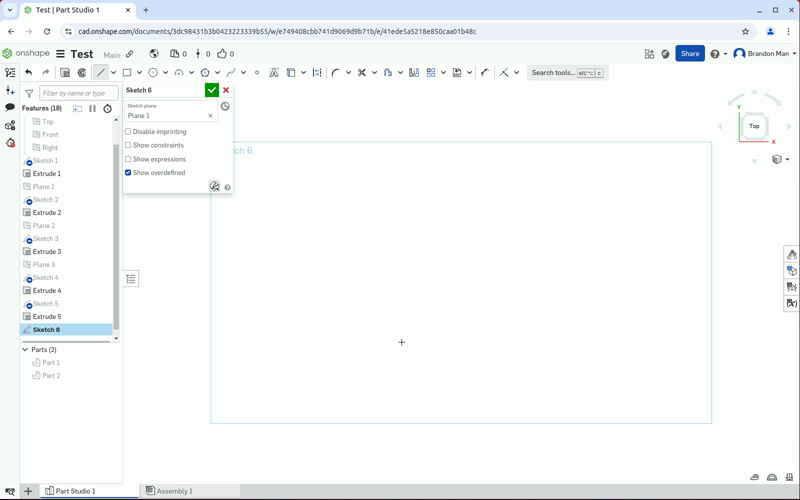
key_up(shift)
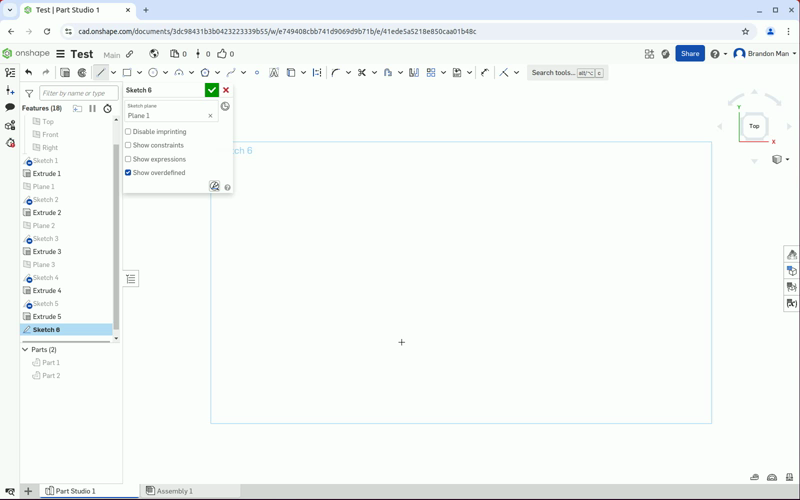
key_down(shift)
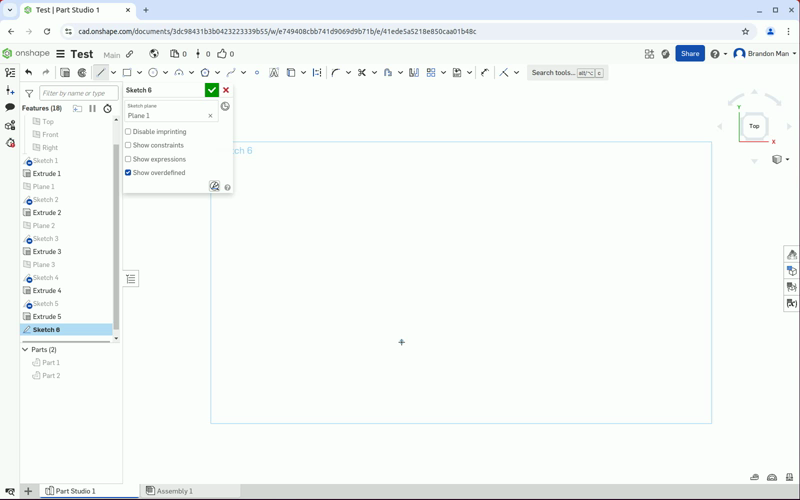
mouse_move(518, 341)
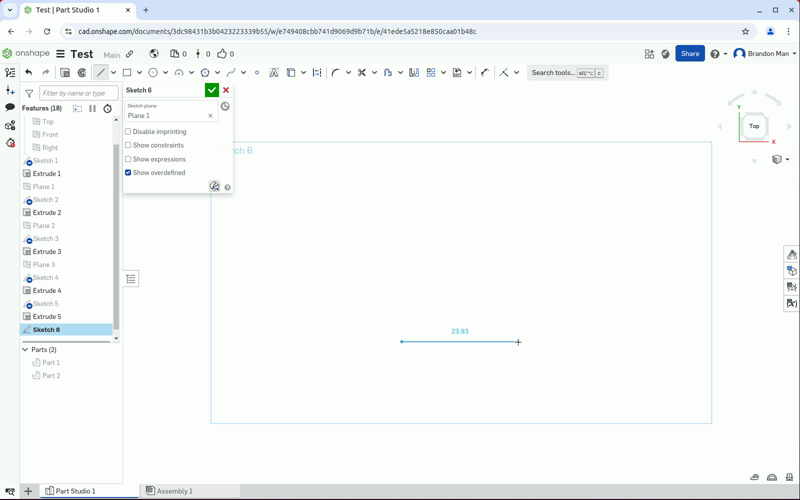
click(518, 341)
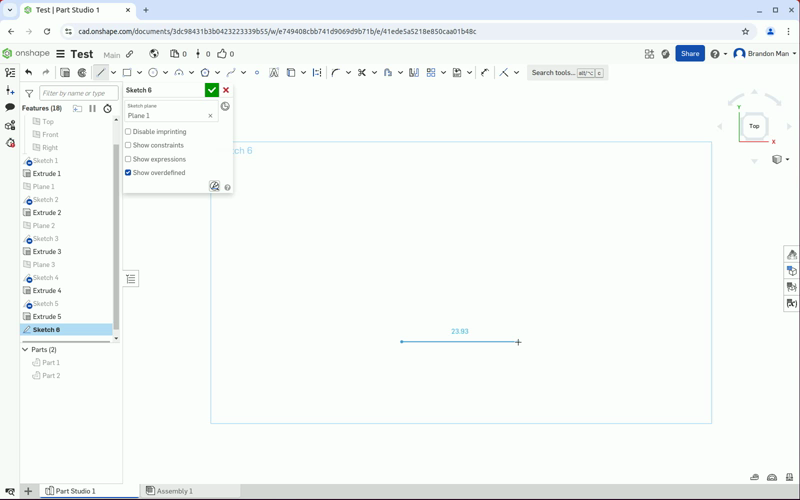
key_up(shift)
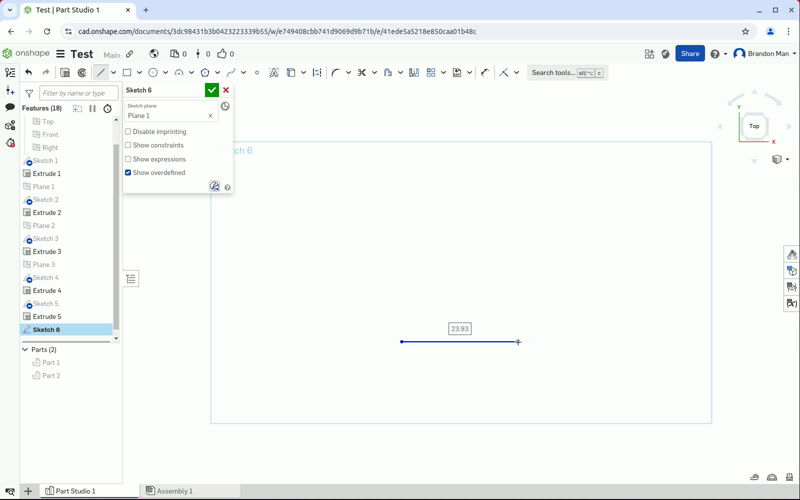
key_down(shift)
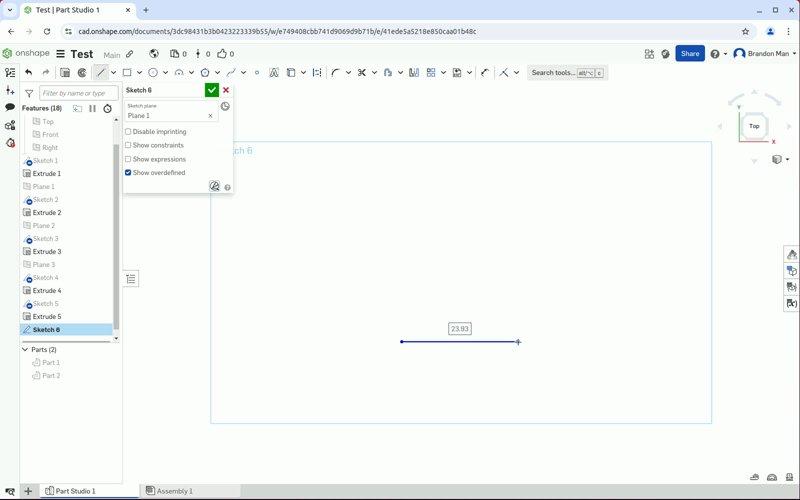
mouse_move(518, 225)
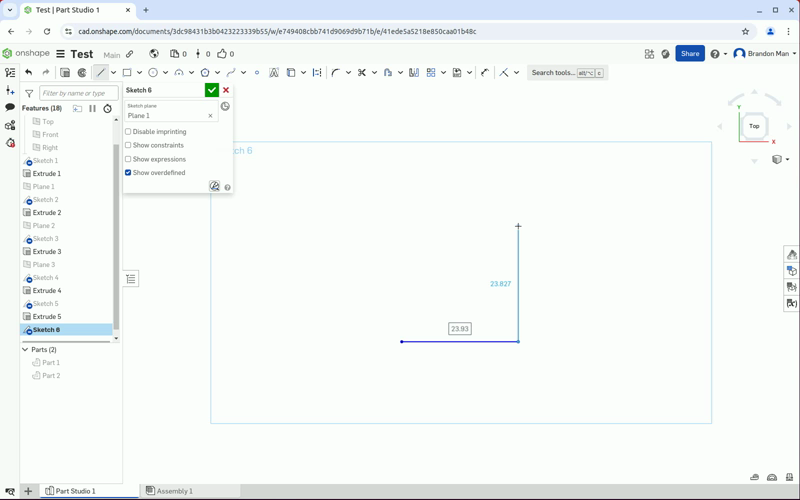
click(518, 225)
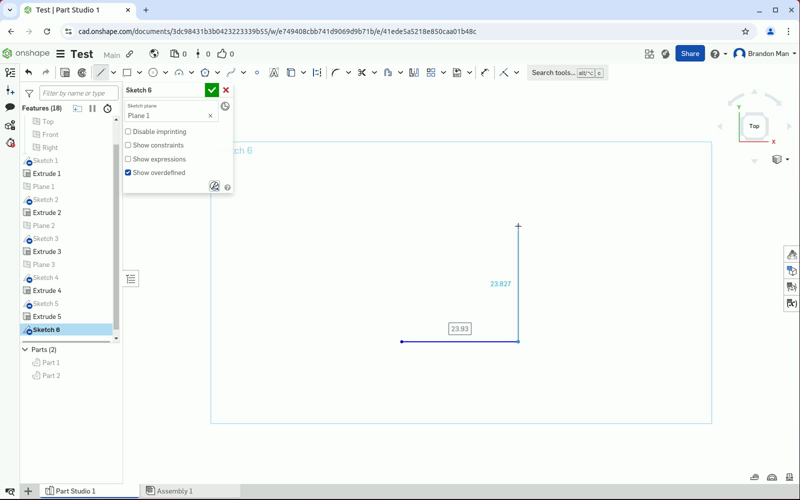
key_up(shift)
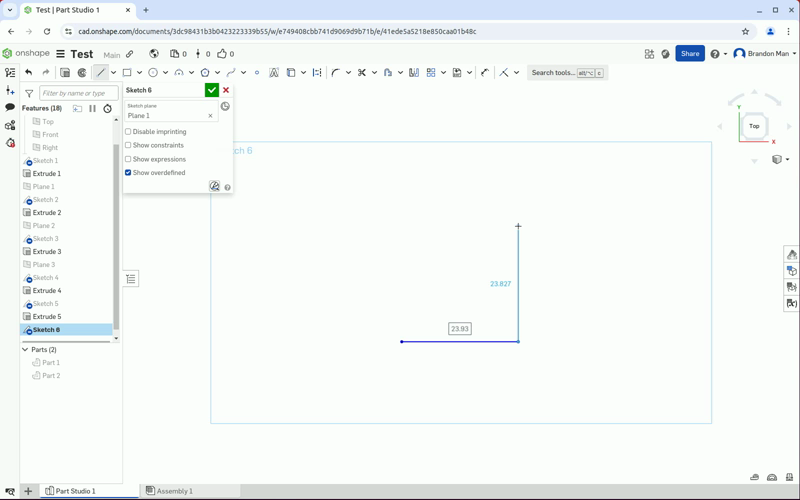
key_down(shift)
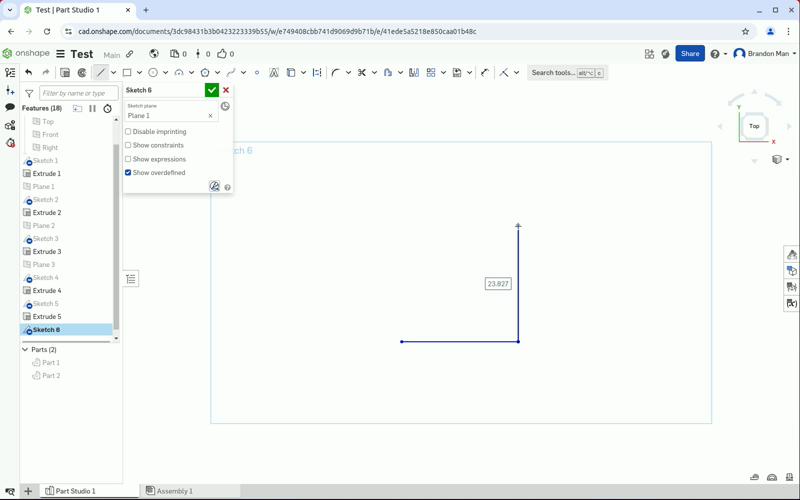
mouse_move(401, 225)
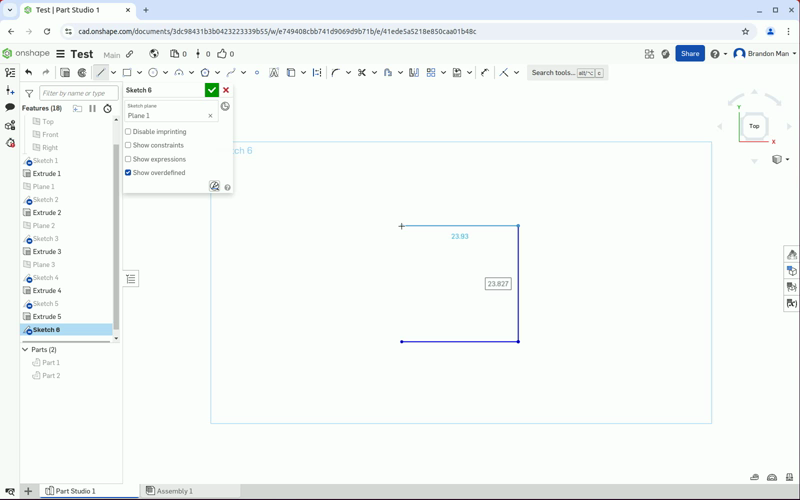
click(401, 225)
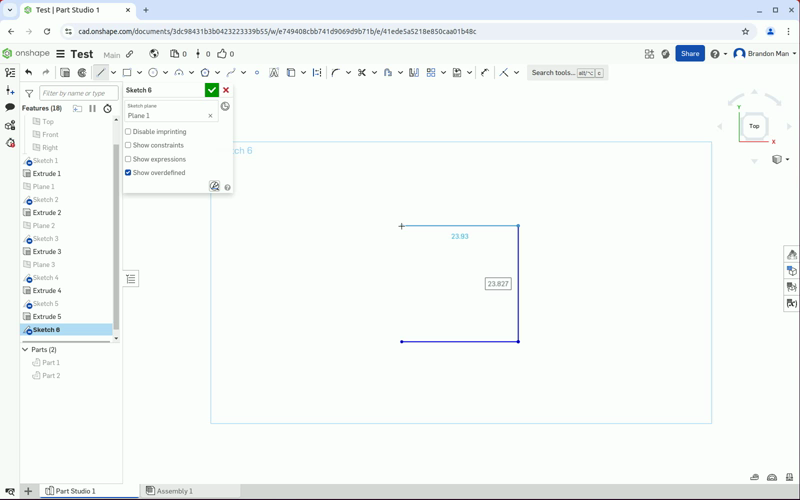
key_up(shift)
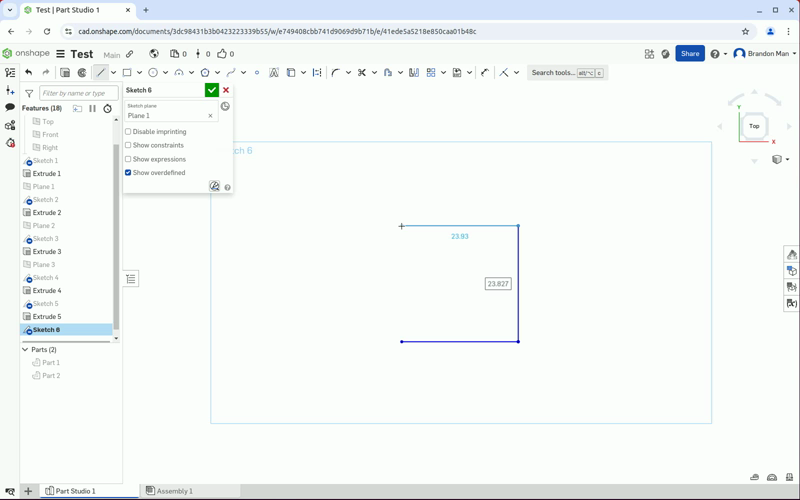
key_down(shift)
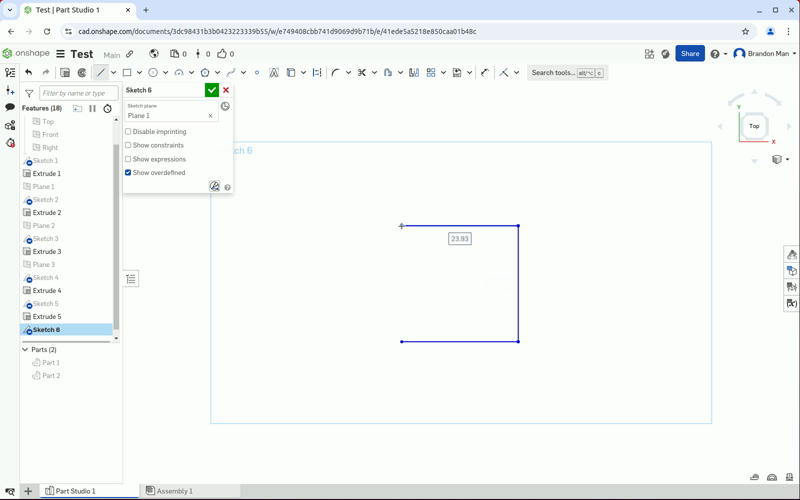
mouse_move(401, 341)
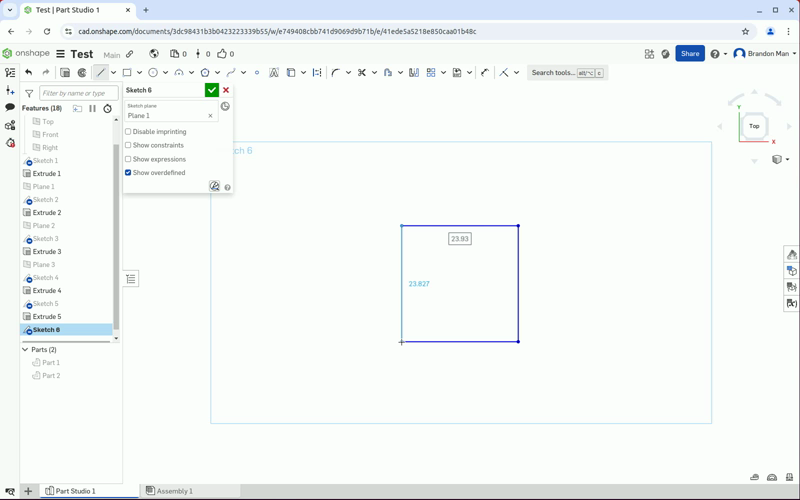
key_up(shift)
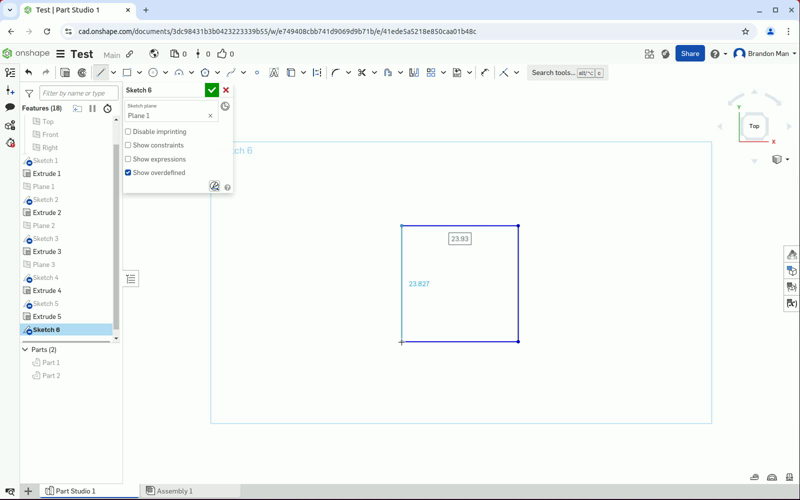
click(401, 341)
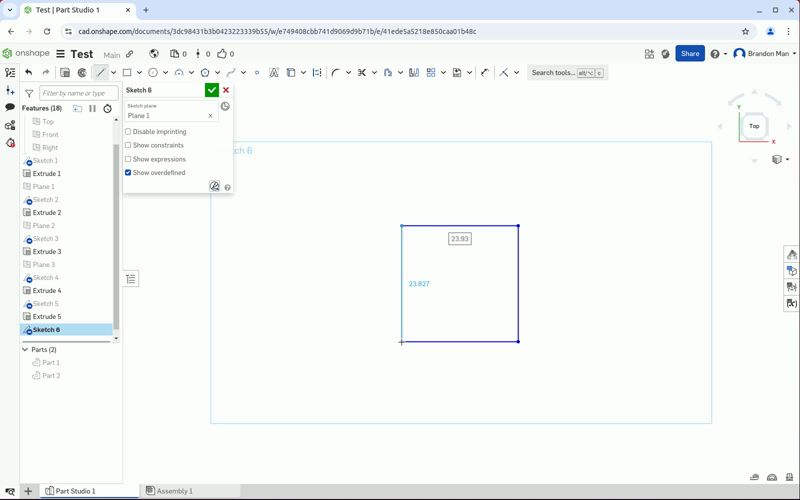
key(esc)
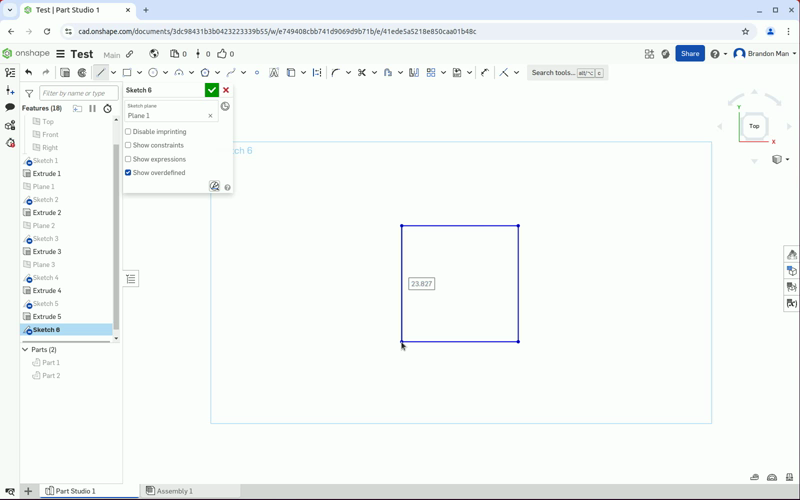
key(l)
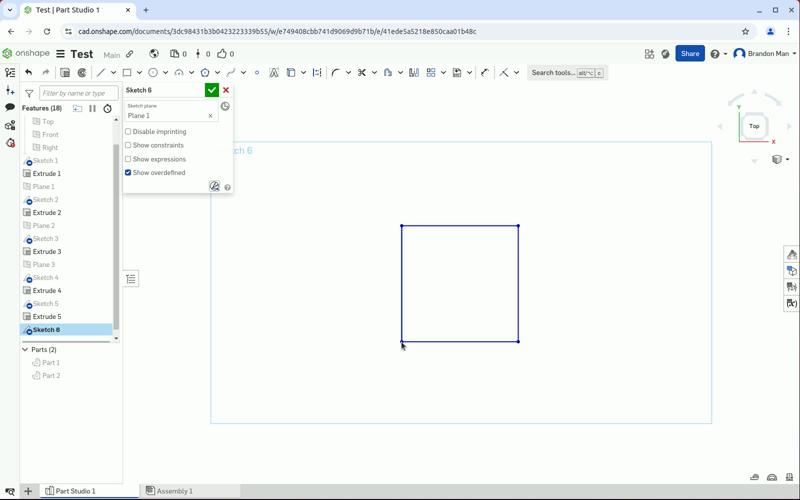
key_down(shift)
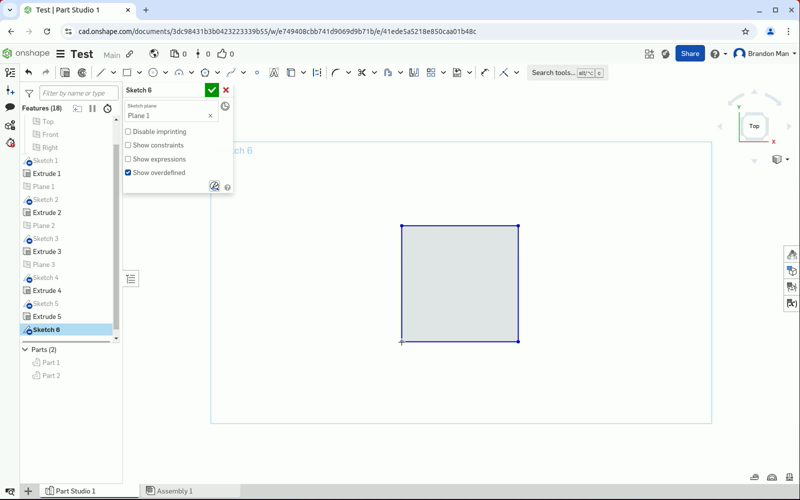
mouse_move(403, 340)
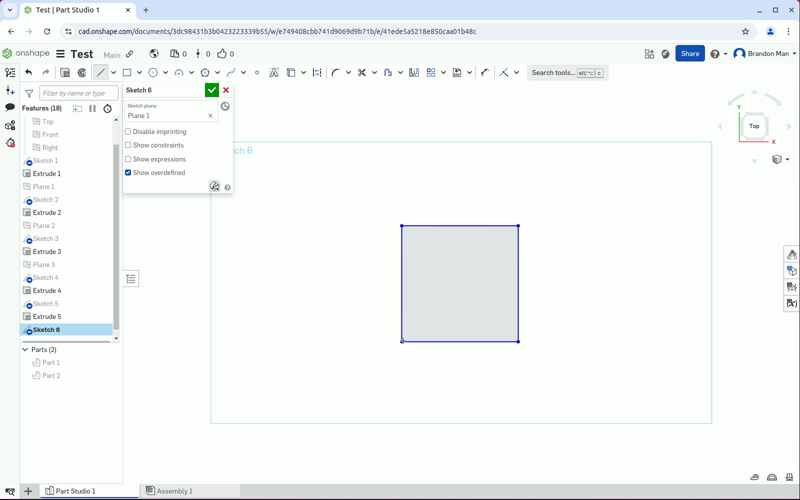
scroll(6)
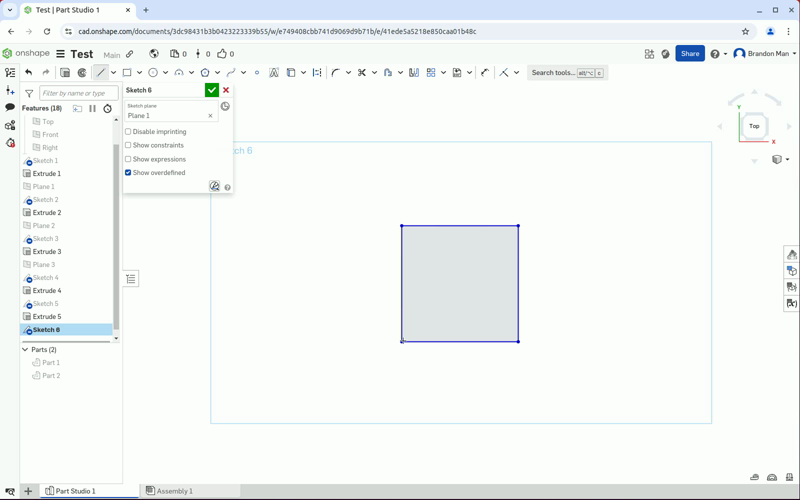
scroll(6)
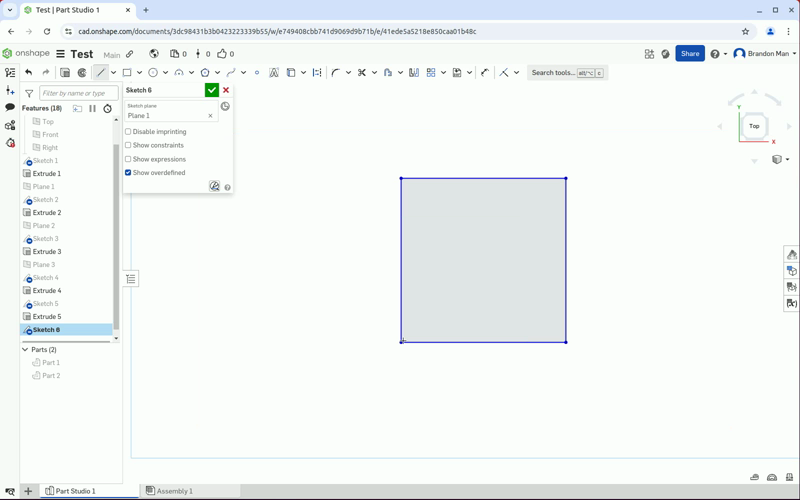
scroll(6)
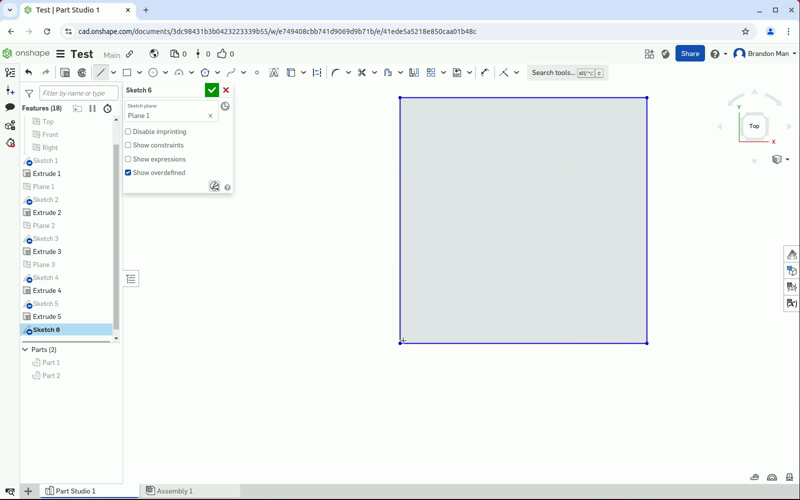
scroll(6)
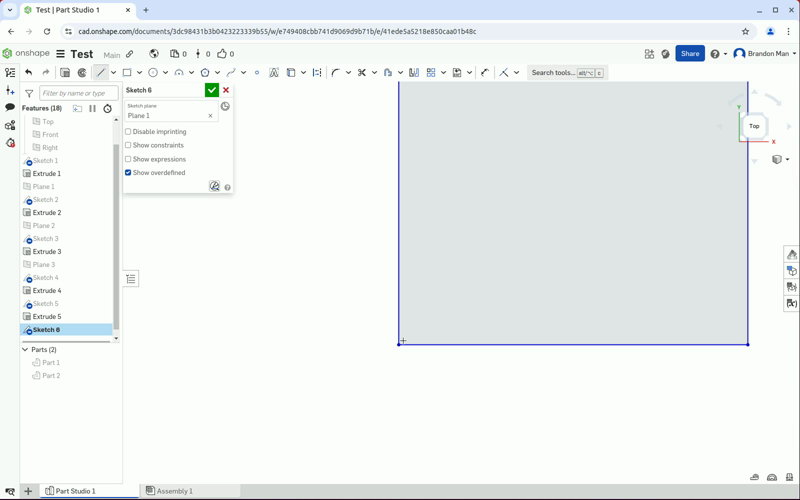
scroll(6)
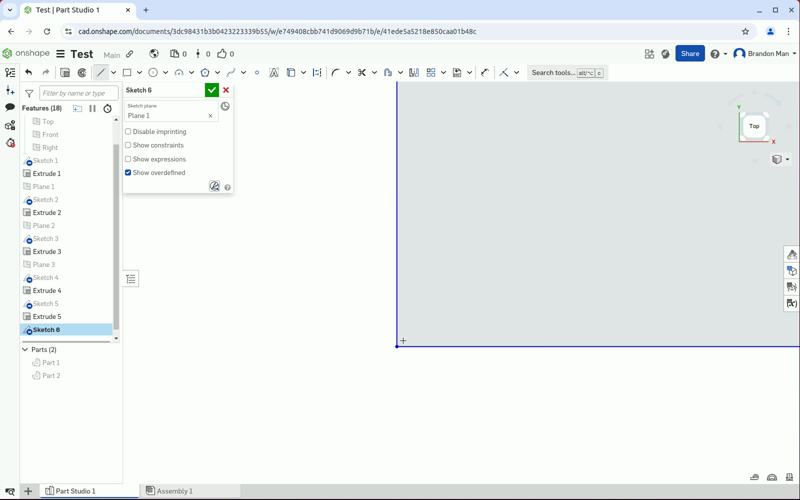
scroll(6)
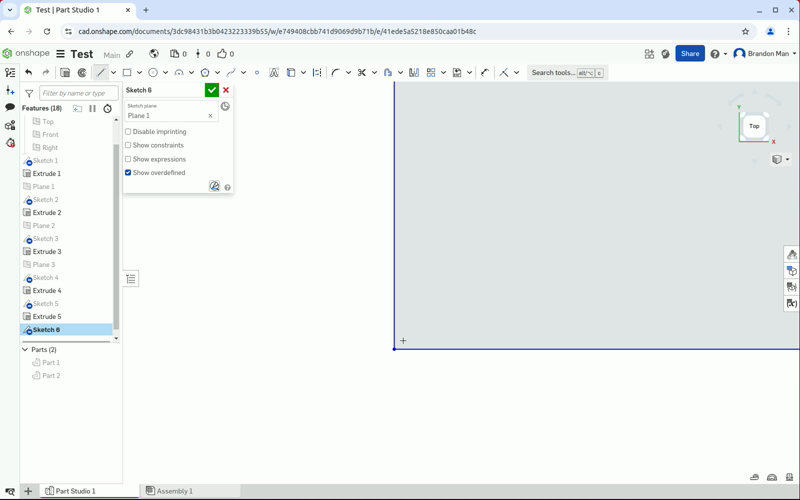
scroll(6)
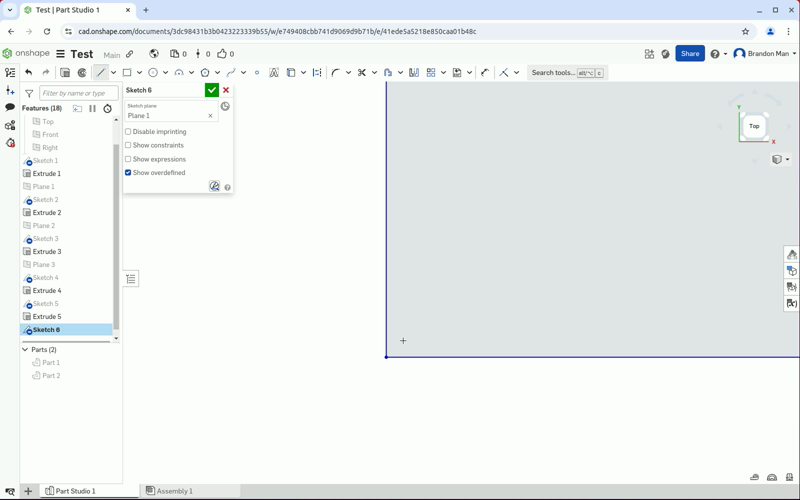
click(403, 340)
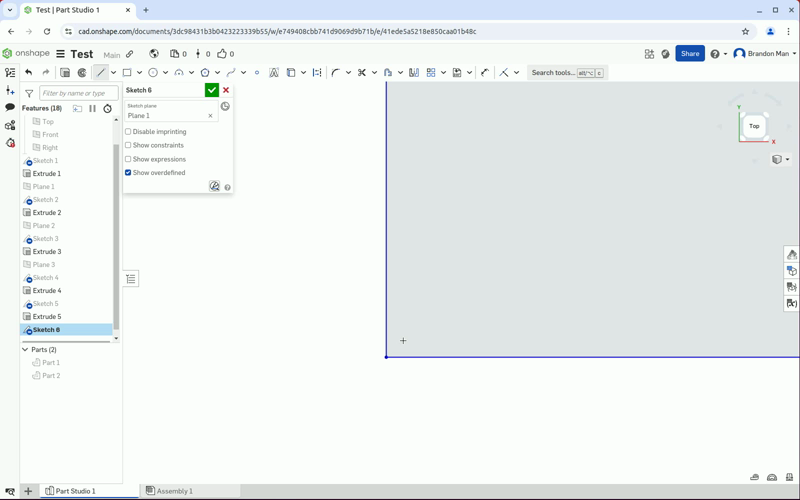
scroll(-6)
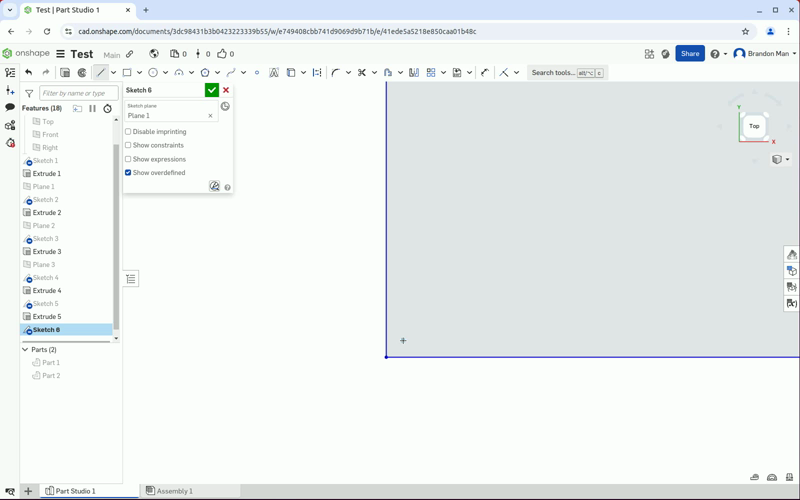
scroll(-6)
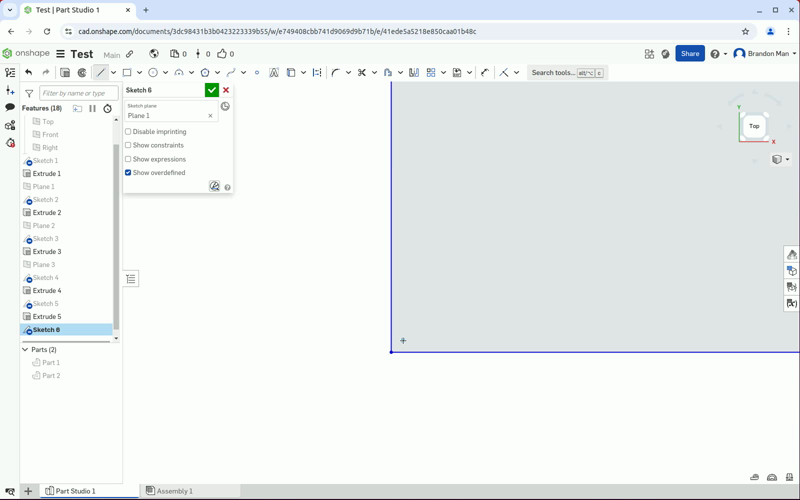
scroll(-6)
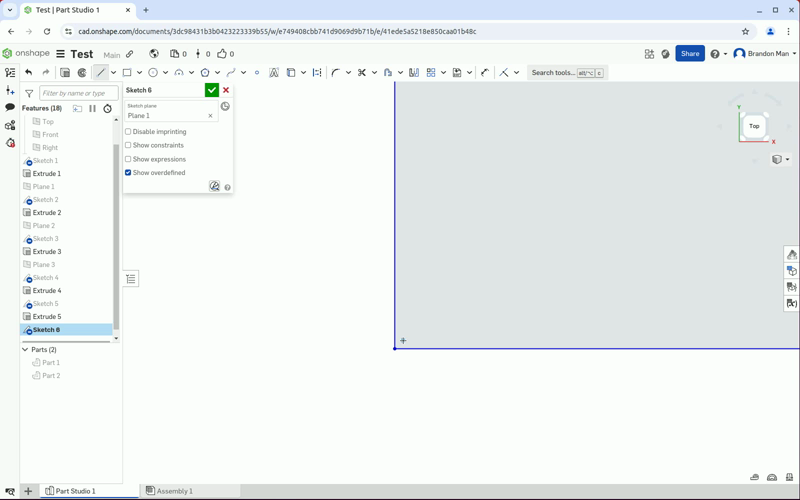
scroll(-6)
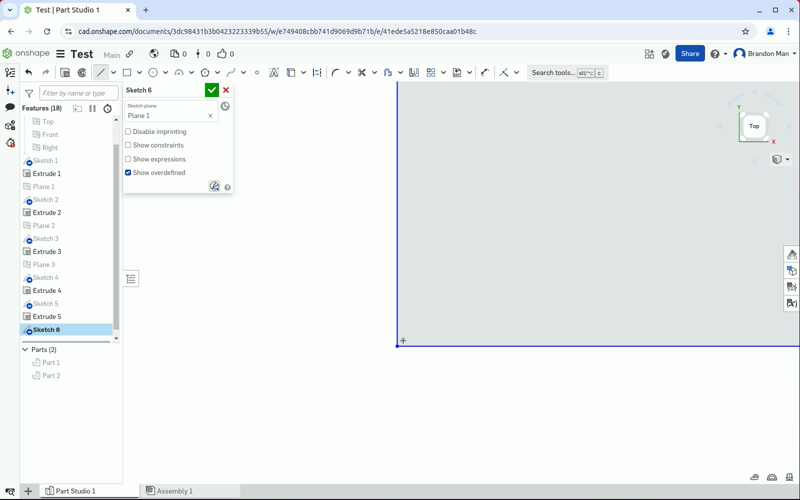
scroll(-6)
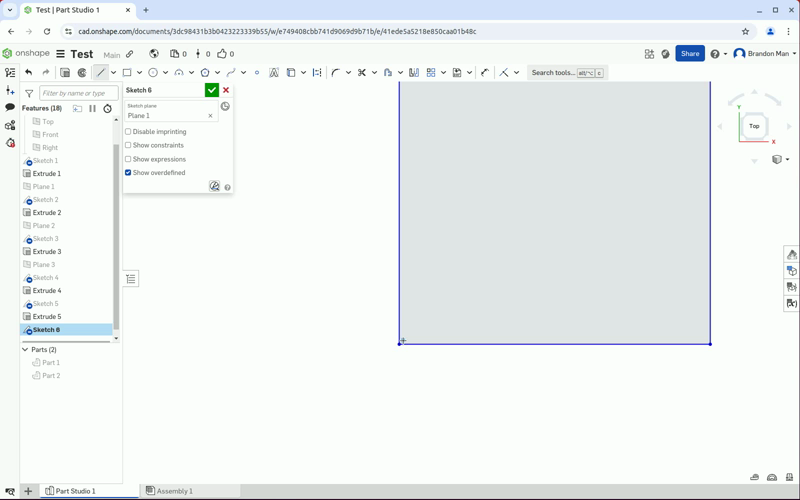
scroll(-6)
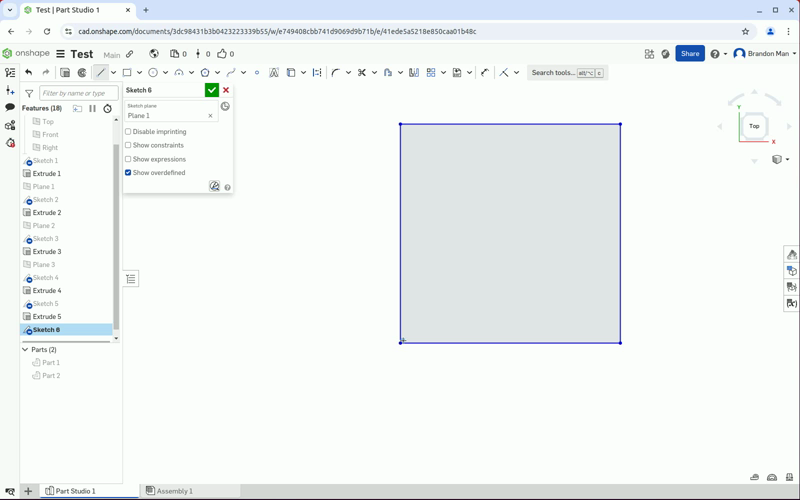
scroll(-6)
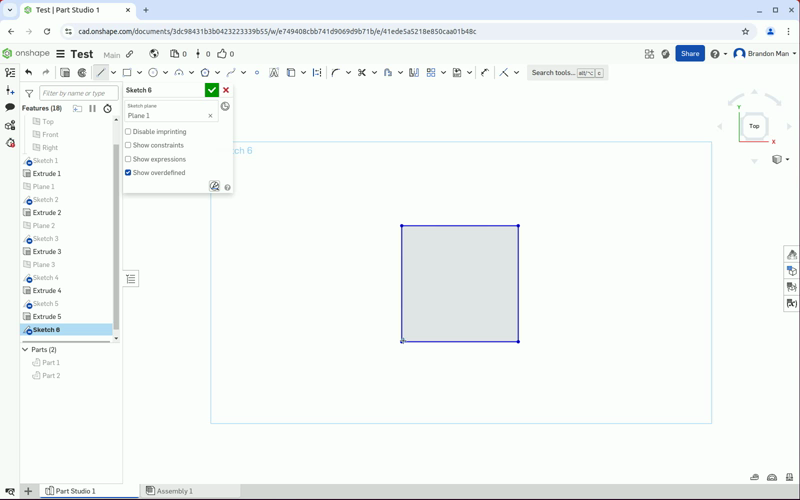
key_up(shift)
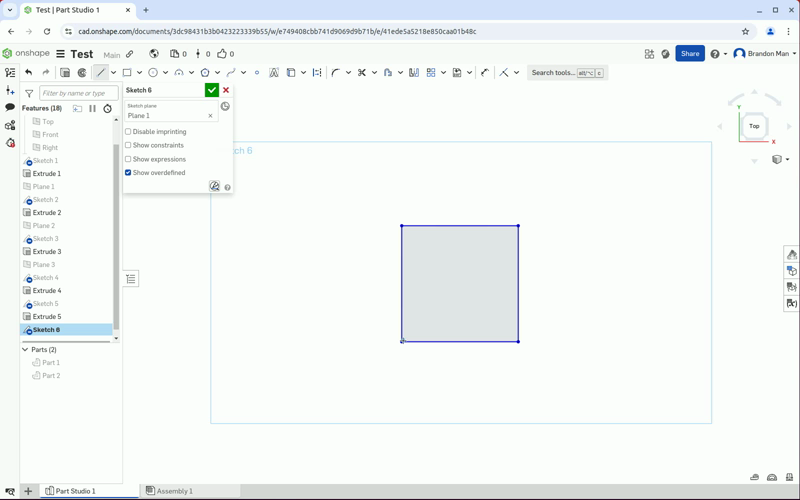
key_down(shift)
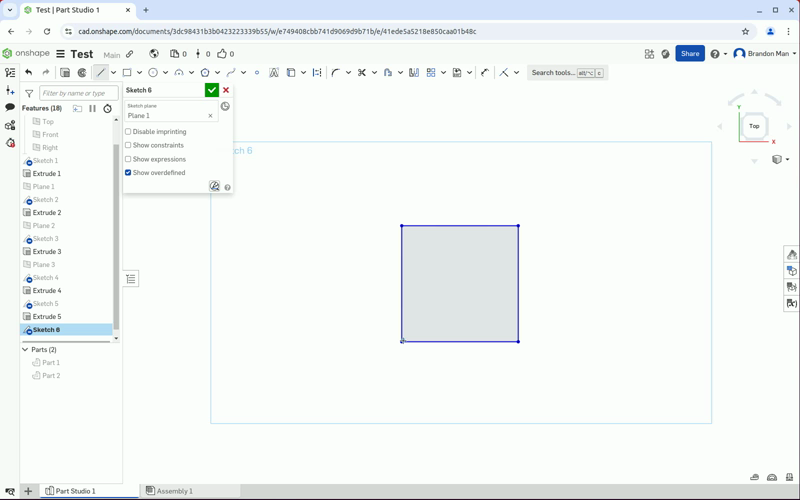
mouse_move(516, 340)
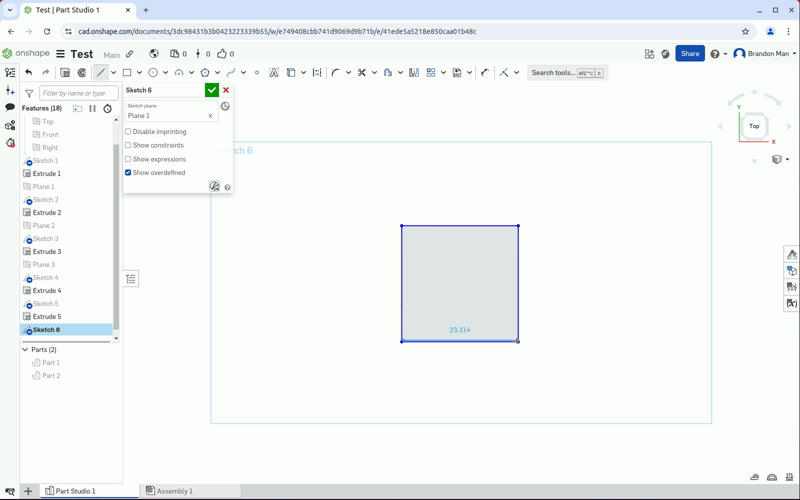
scroll(6)
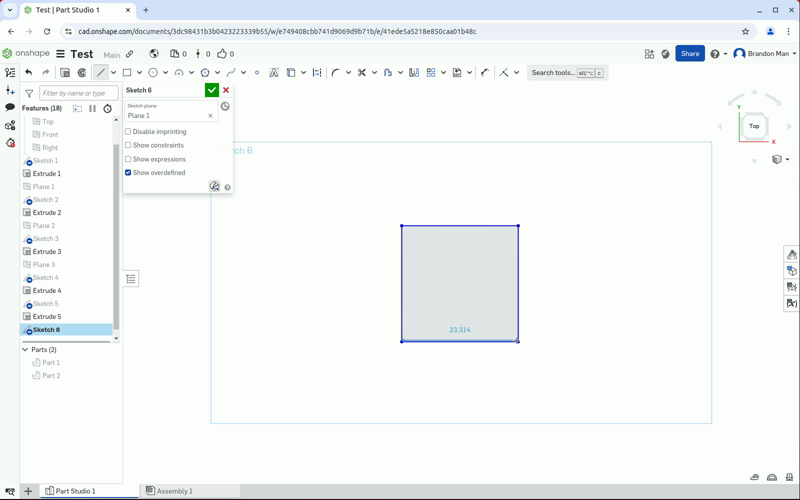
scroll(6)
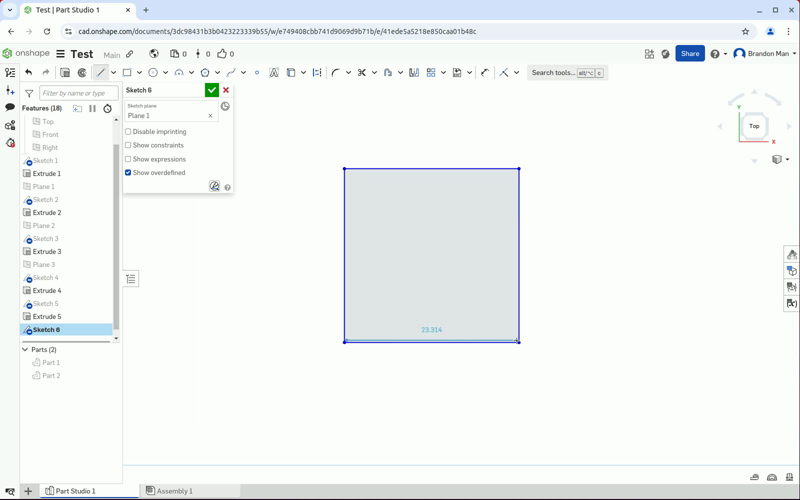
scroll(6)
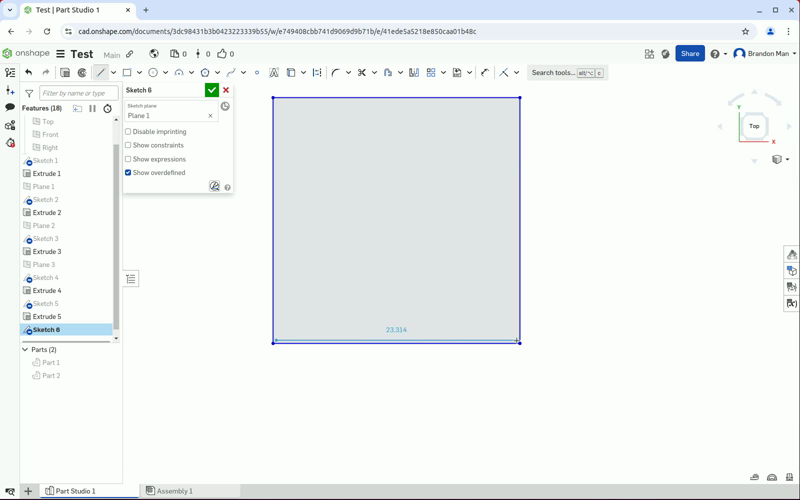
scroll(6)
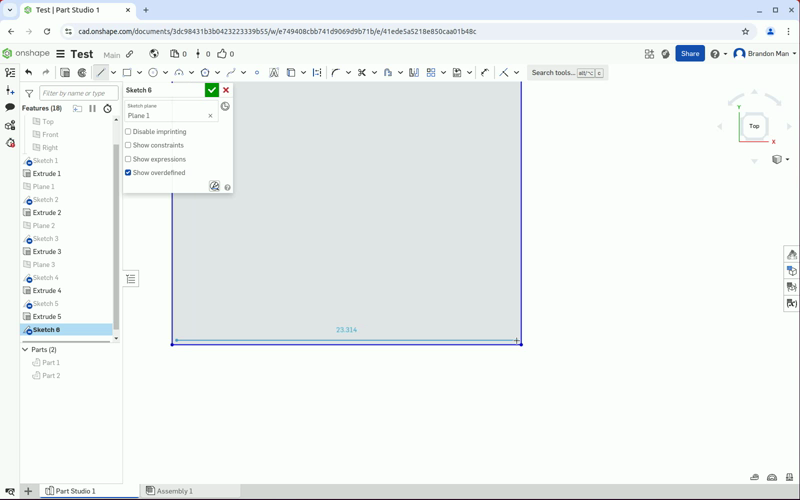
scroll(6)
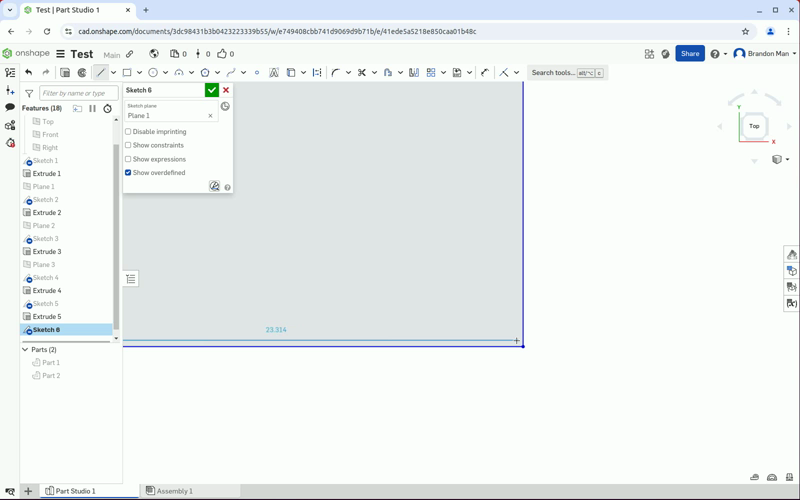
scroll(6)
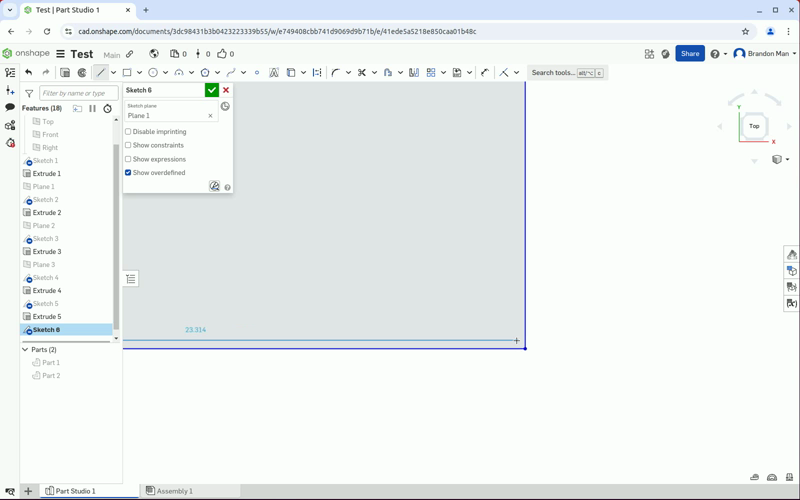
scroll(6)
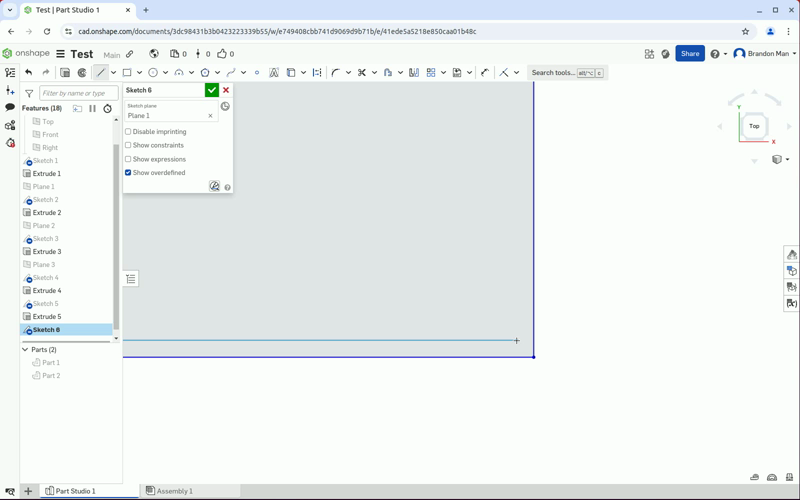
click(516, 340)
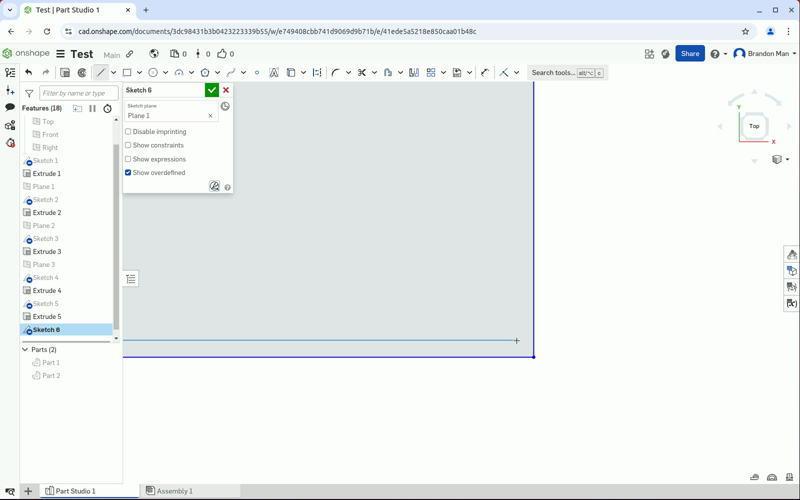
scroll(-6)
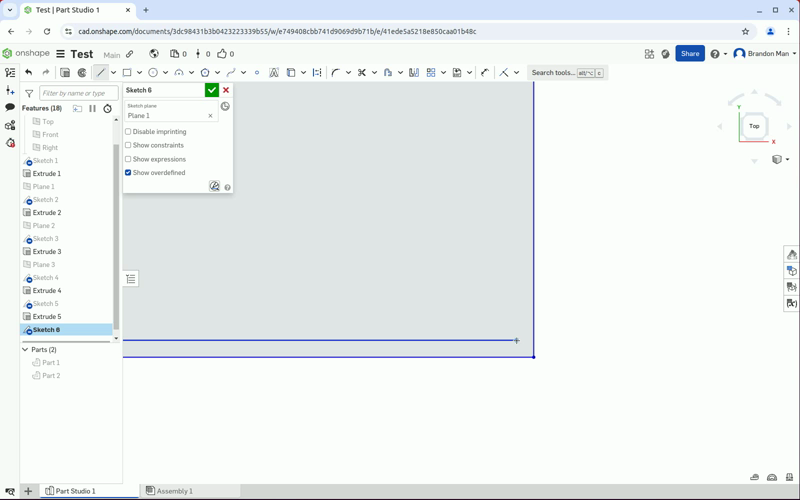
scroll(-6)
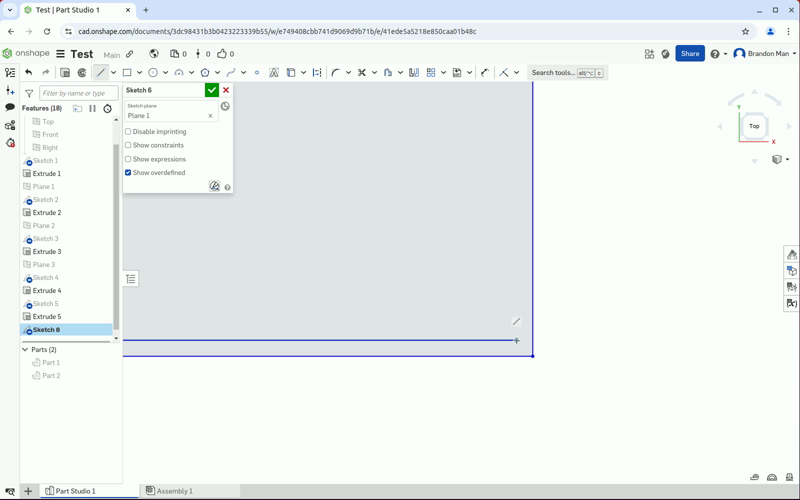
scroll(-6)
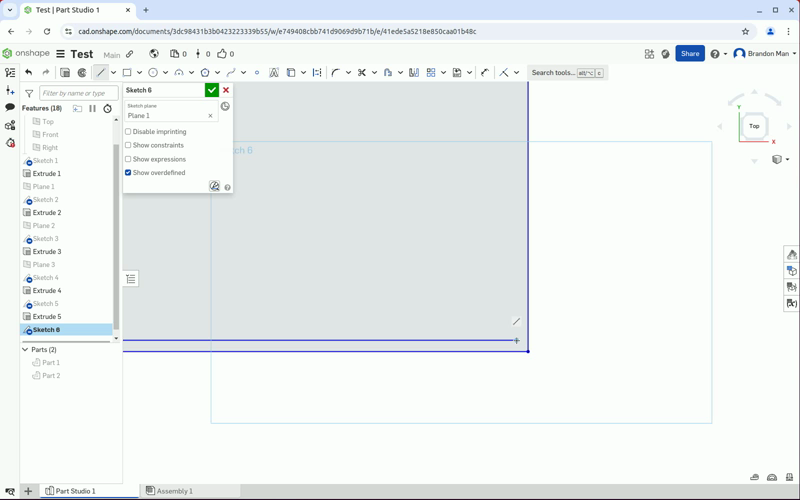
scroll(-6)
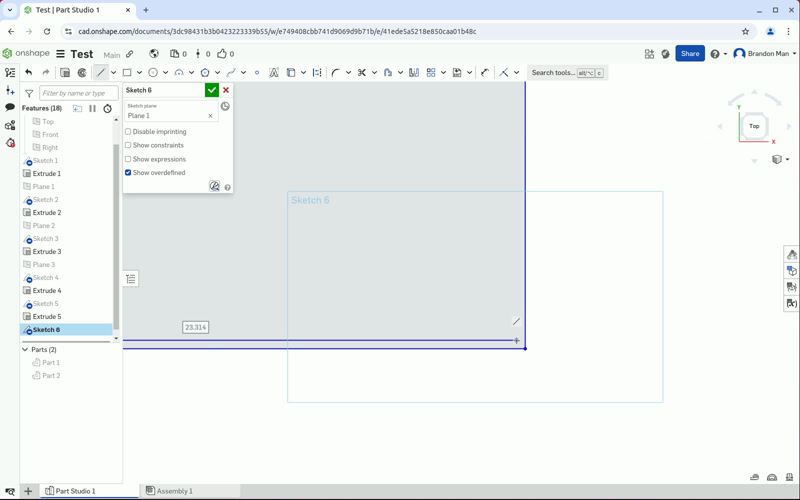
scroll(-6)
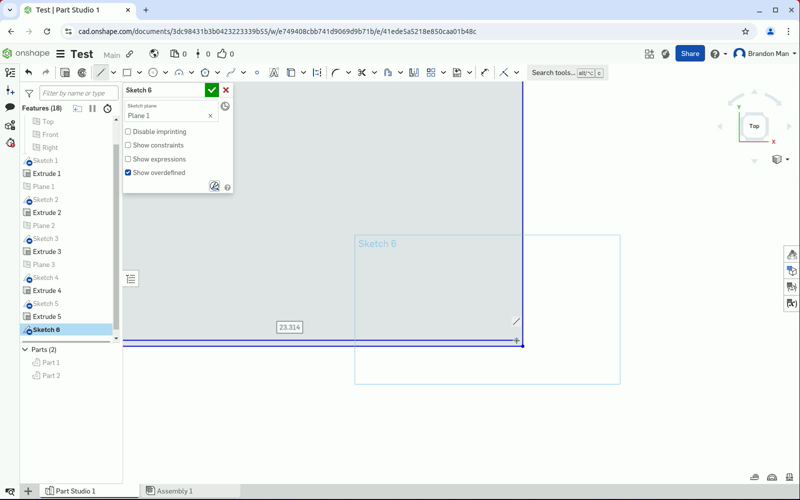
scroll(-6)
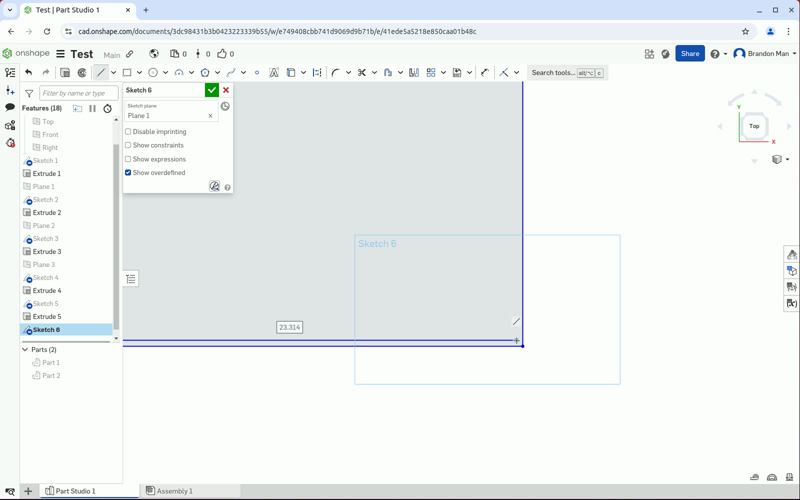
scroll(-6)
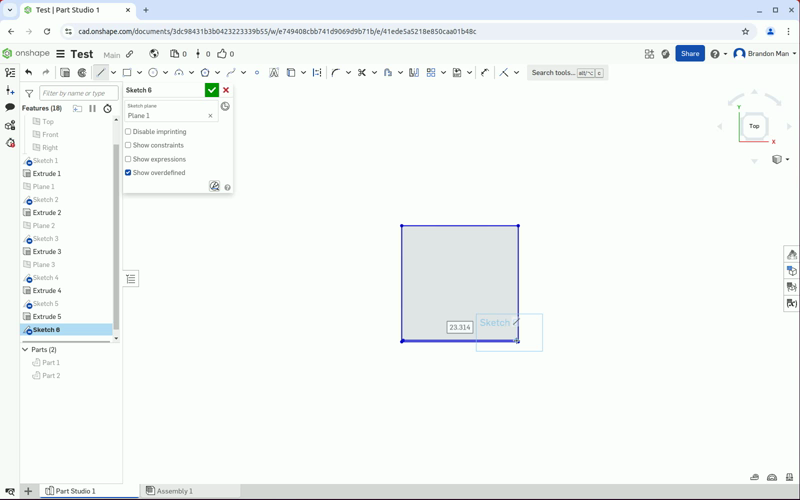
key_up(shift)
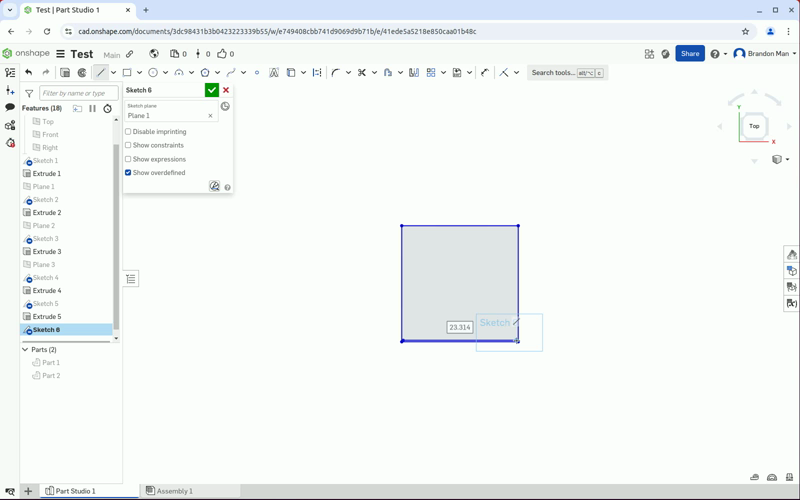
key_down(shift)
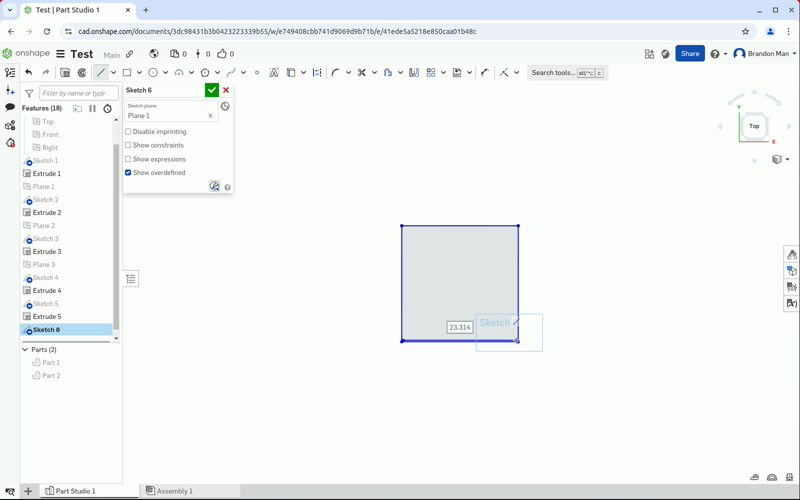
mouse_move(516, 226)
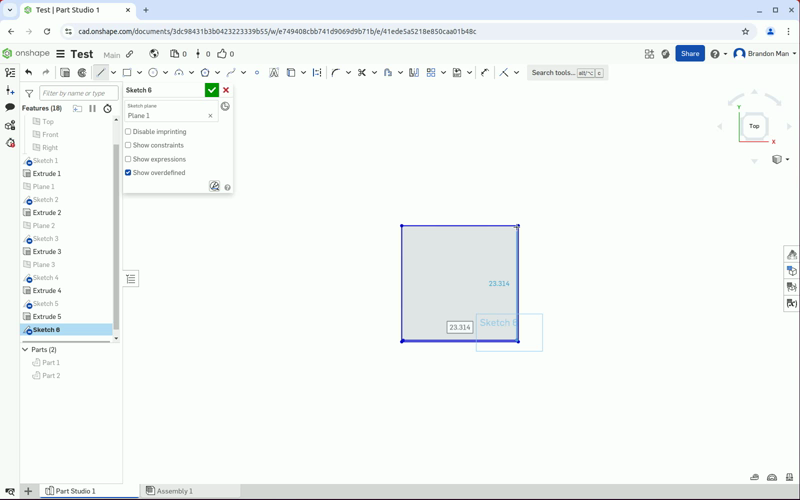
scroll(6)
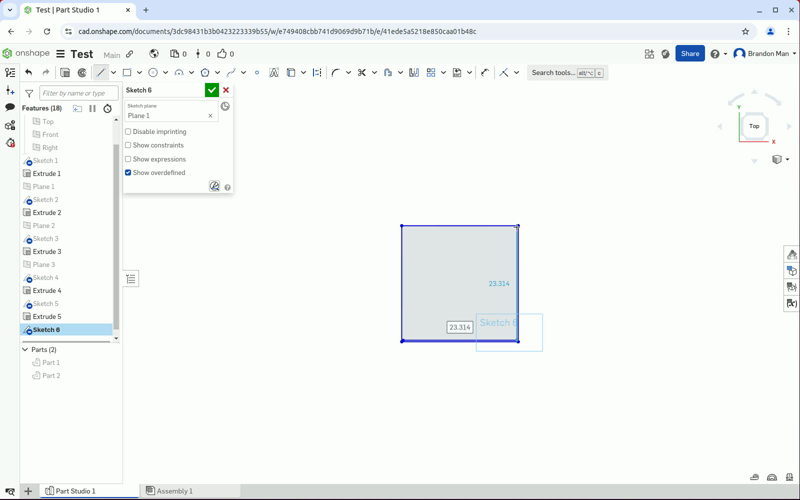
scroll(6)
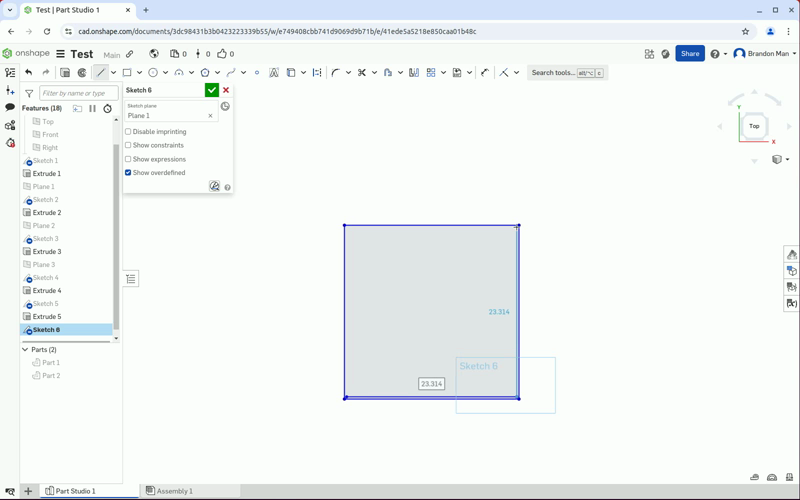
scroll(6)
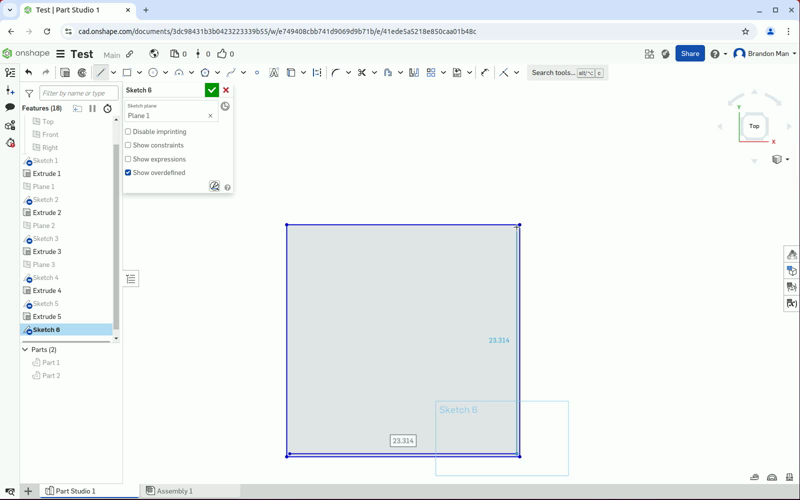
scroll(6)
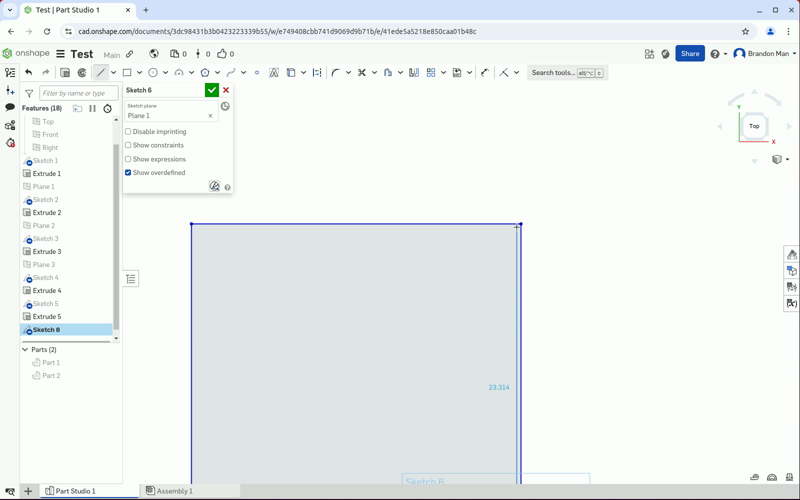
scroll(6)
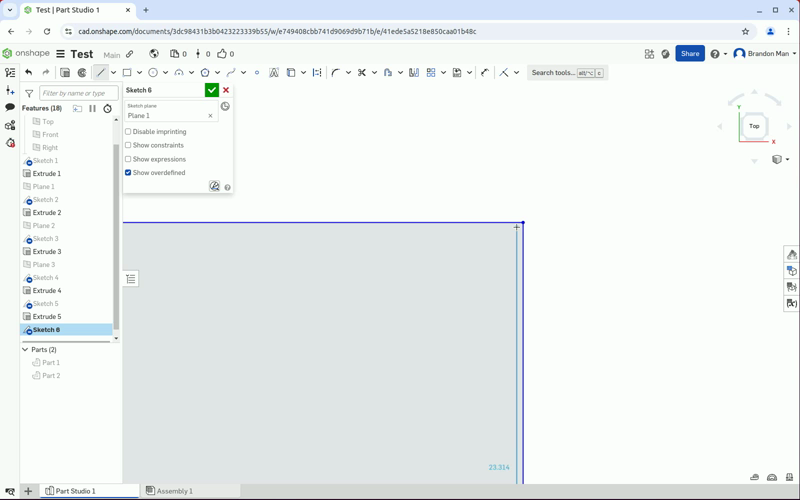
scroll(6)
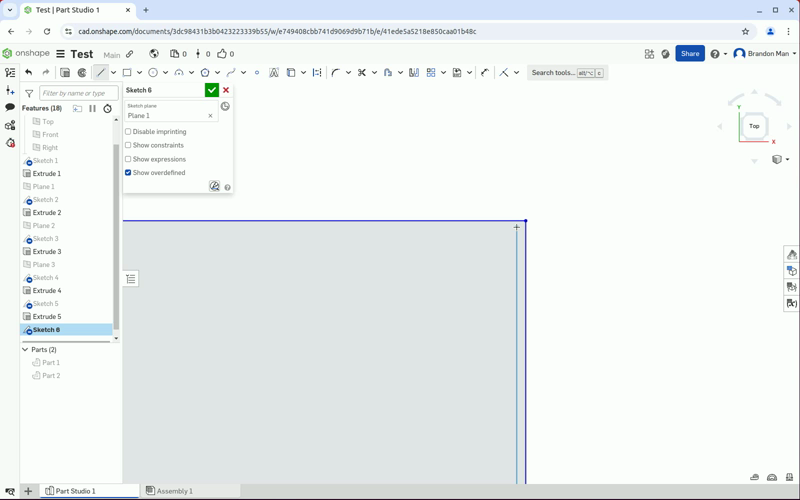
scroll(6)
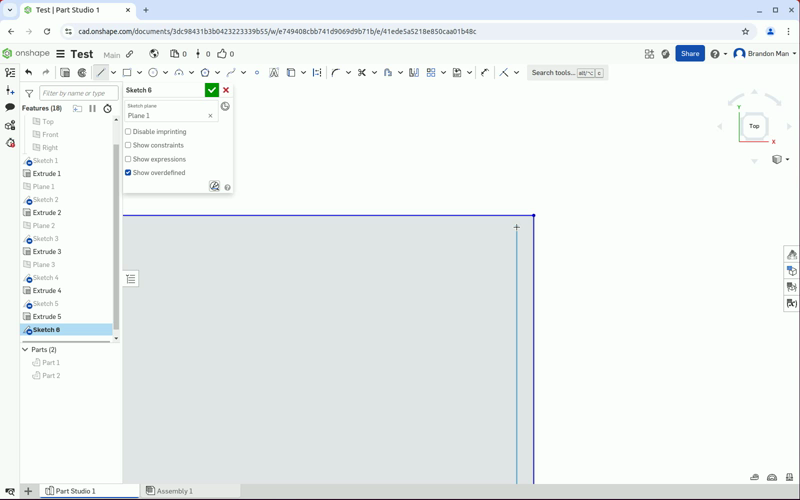
click(516, 226)
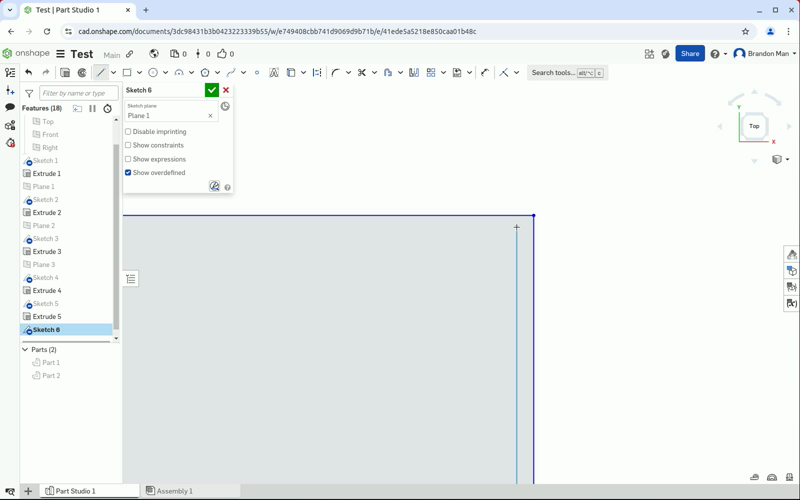
scroll(-6)
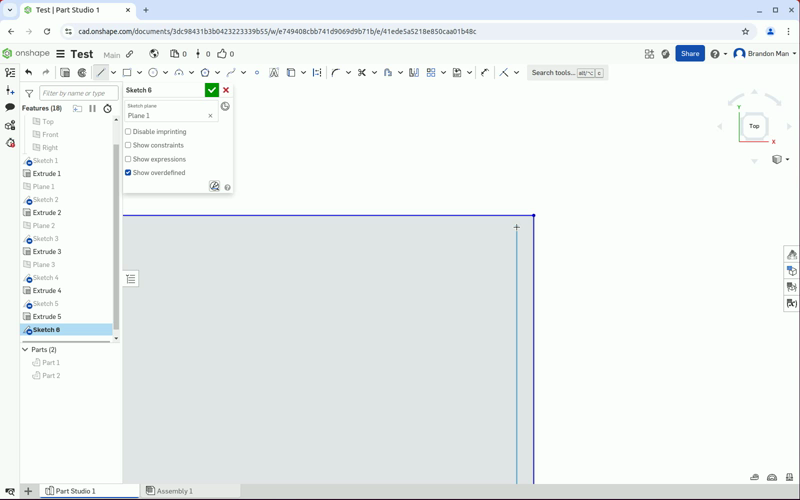
scroll(-6)
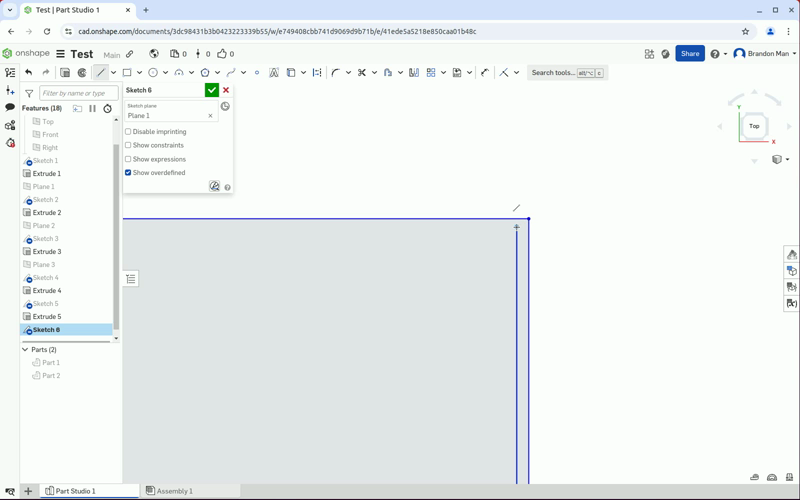
scroll(-6)
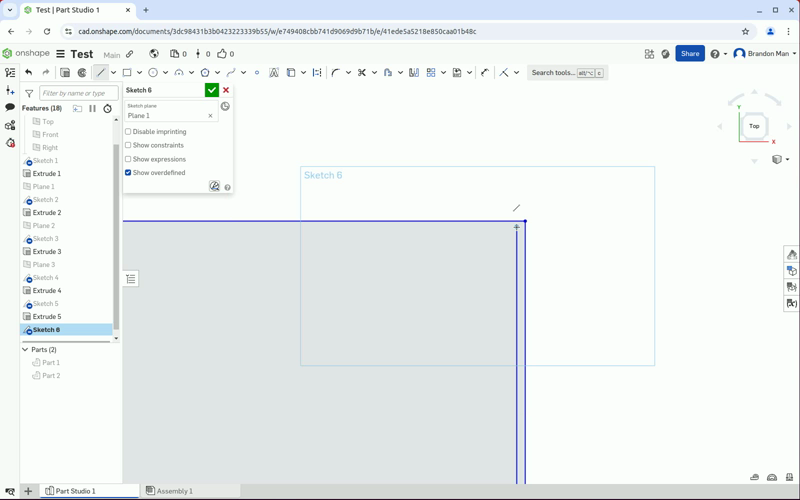
scroll(-6)
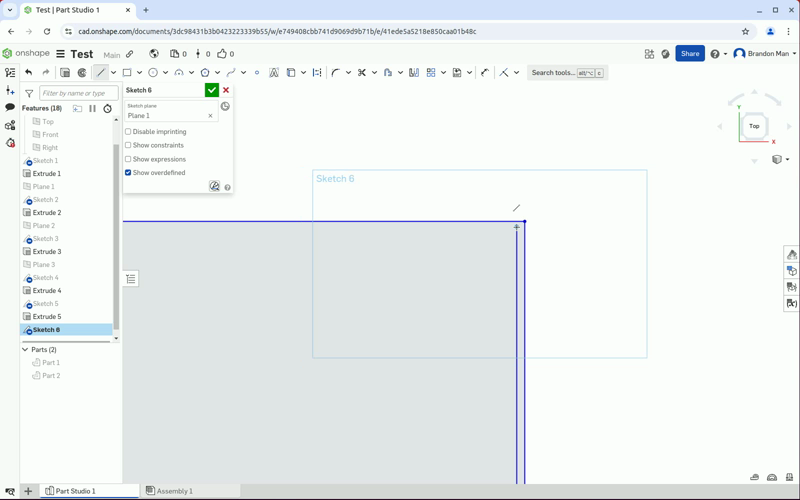
scroll(-6)
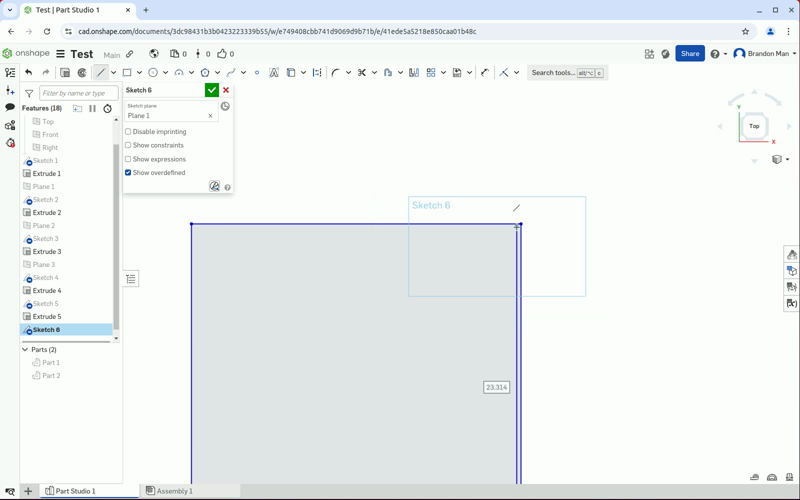
scroll(-6)
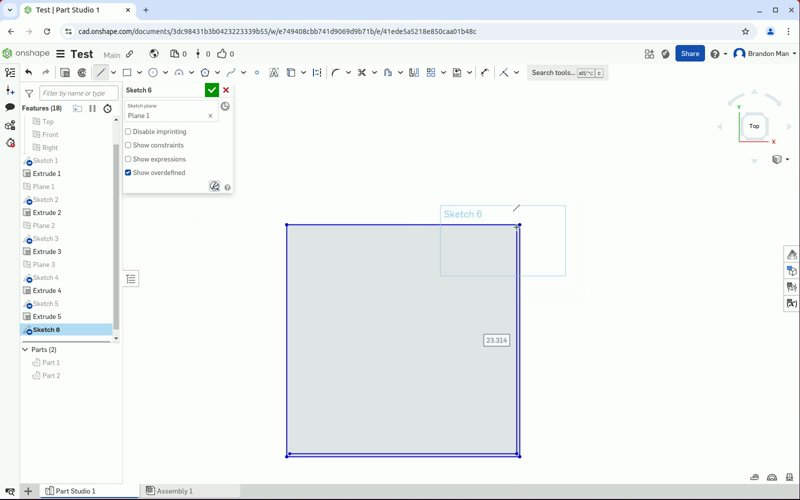
scroll(-6)
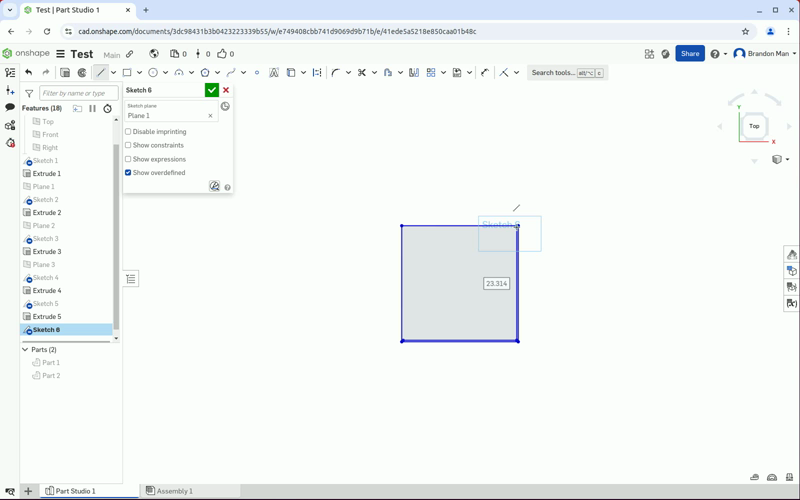
key_up(shift)
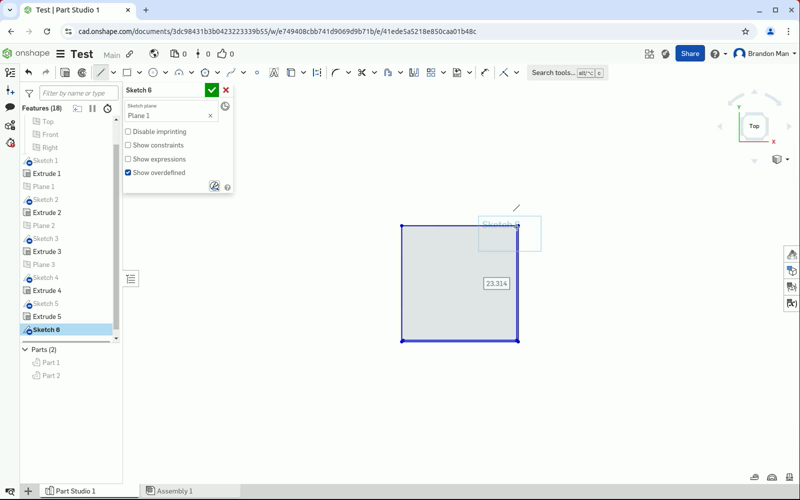
key_down(shift)
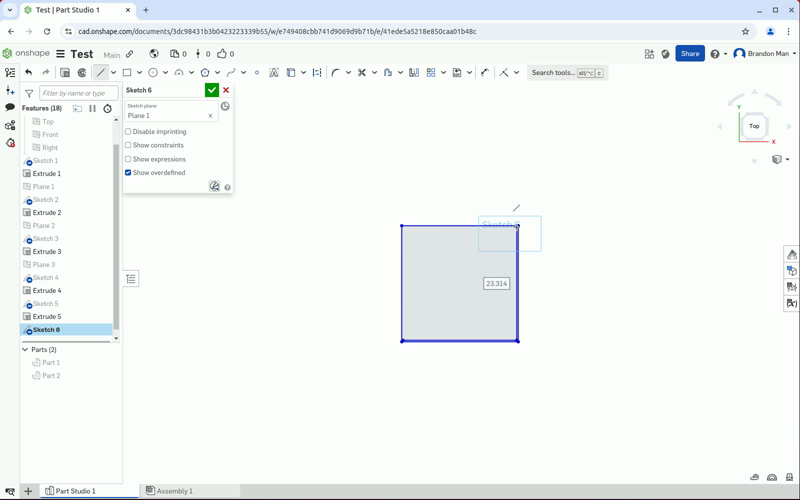
mouse_move(403, 226)
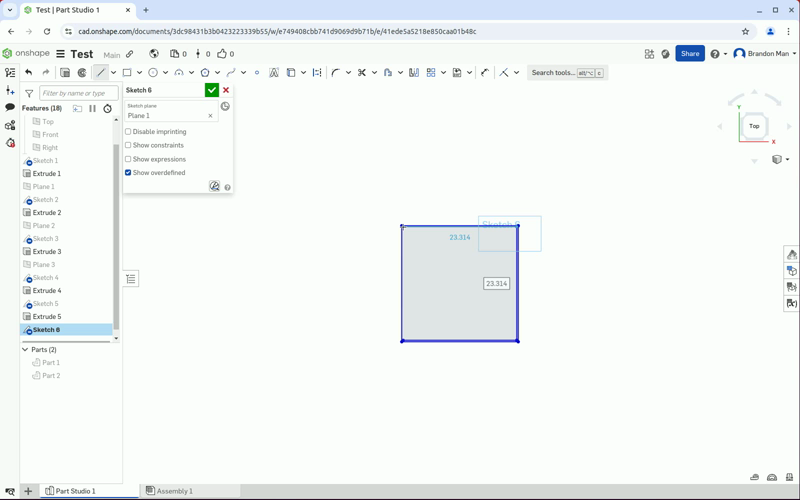
scroll(6)
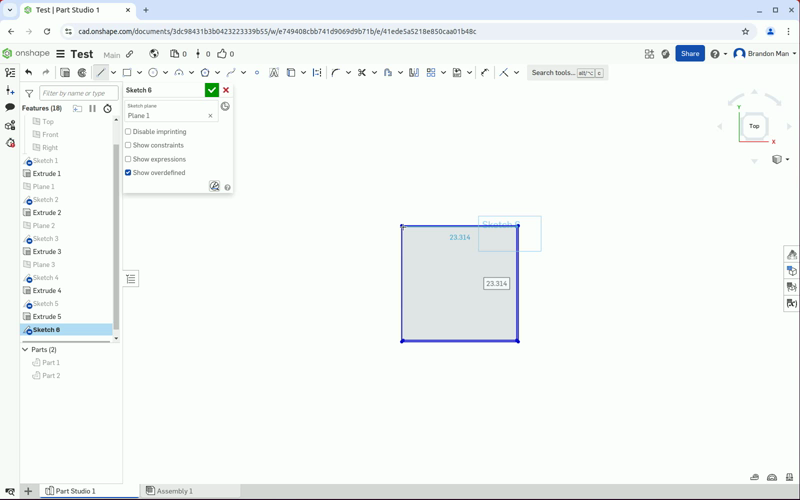
scroll(6)
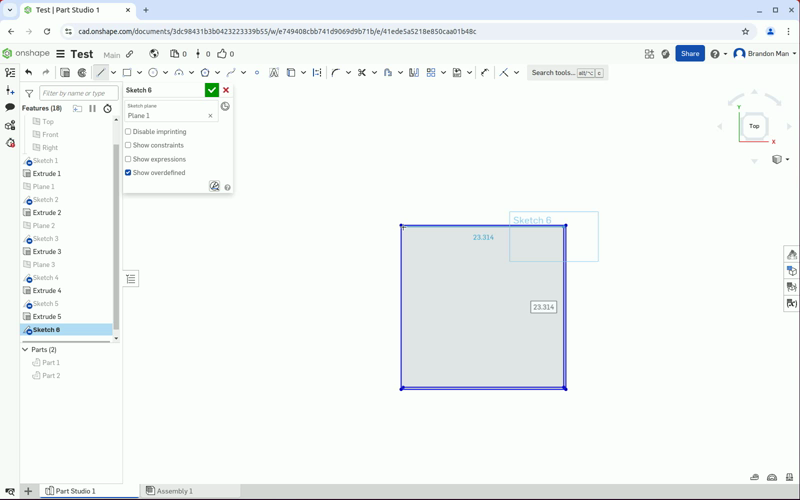
scroll(6)
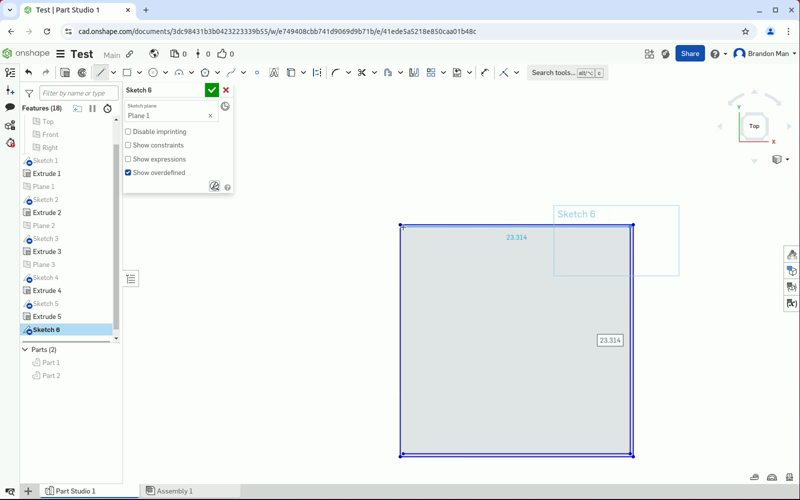
scroll(6)
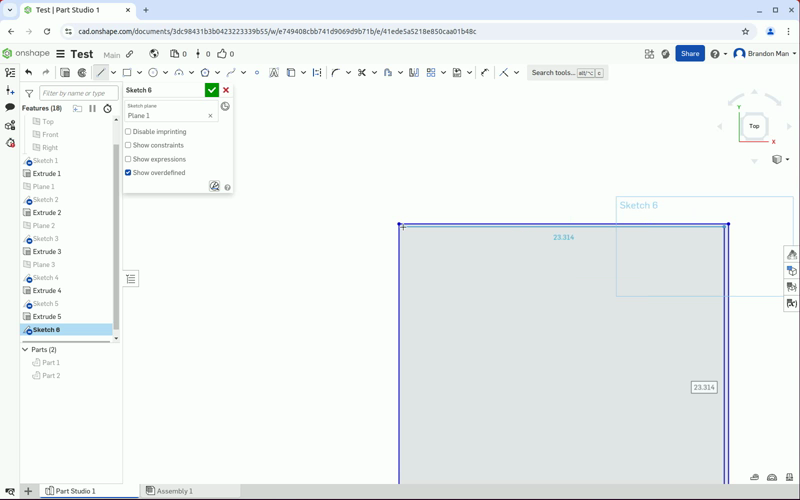
scroll(6)
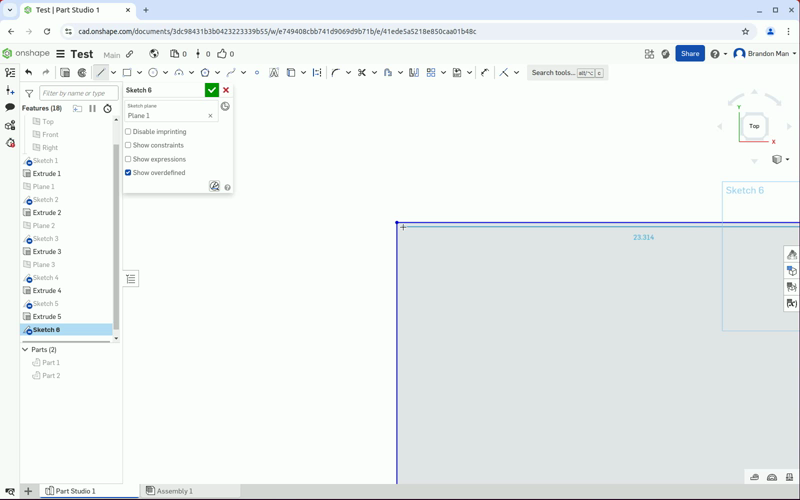
scroll(6)
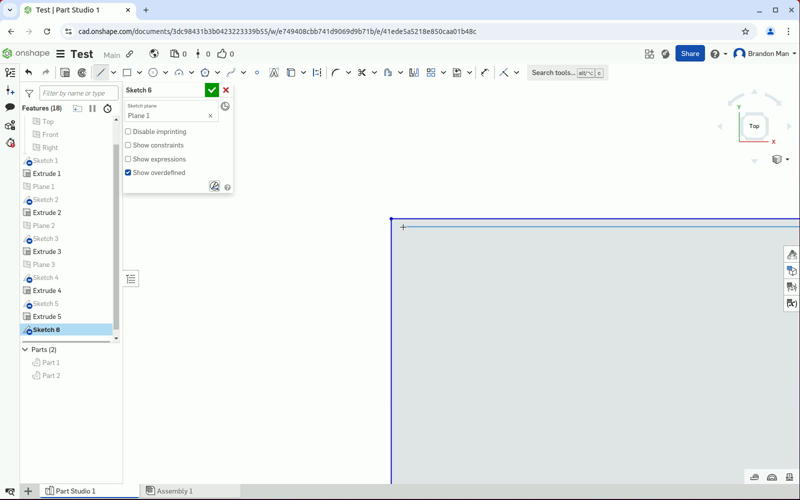
scroll(6)
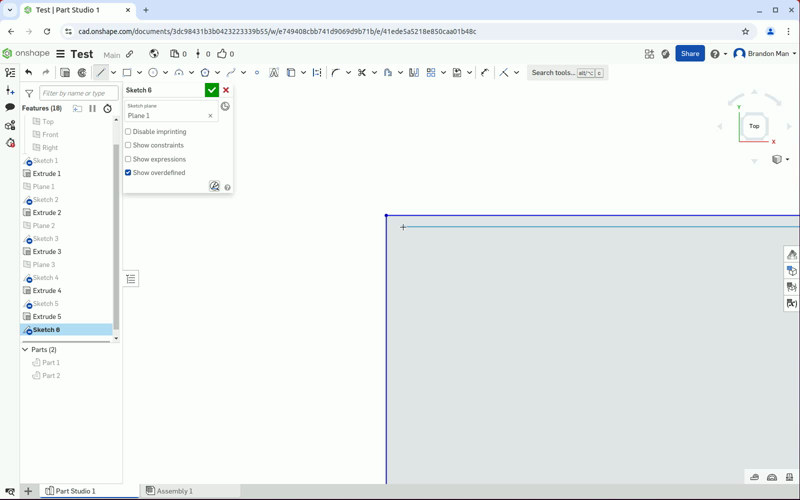
click(403, 226)
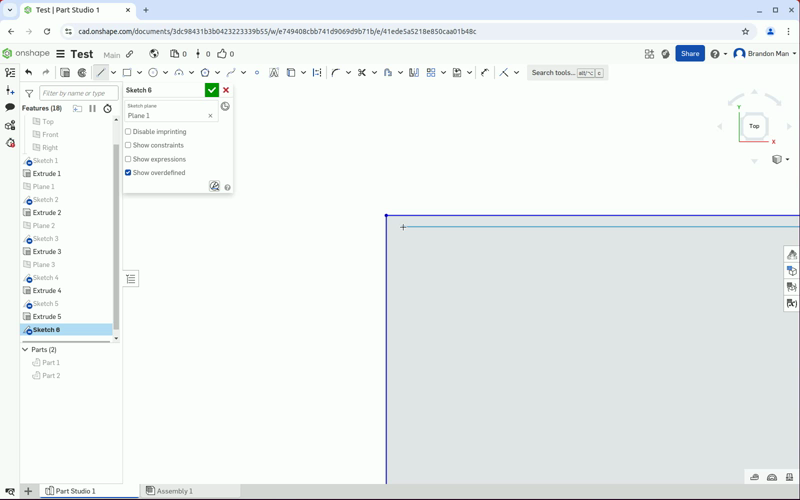
scroll(-6)
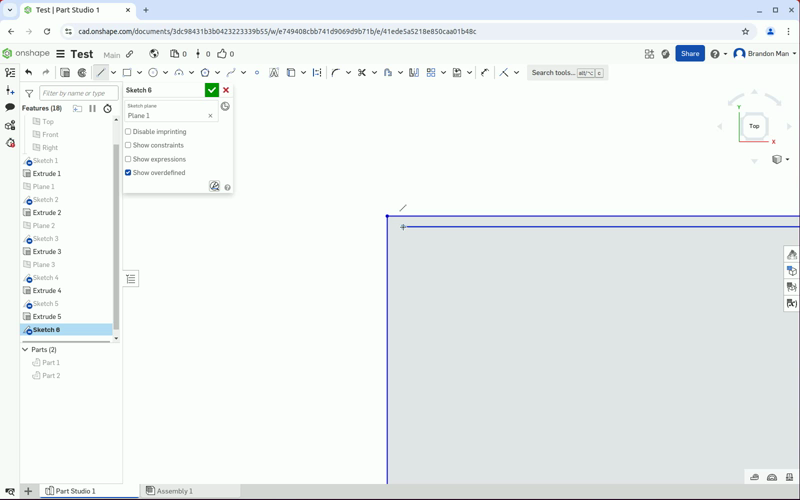
scroll(-6)
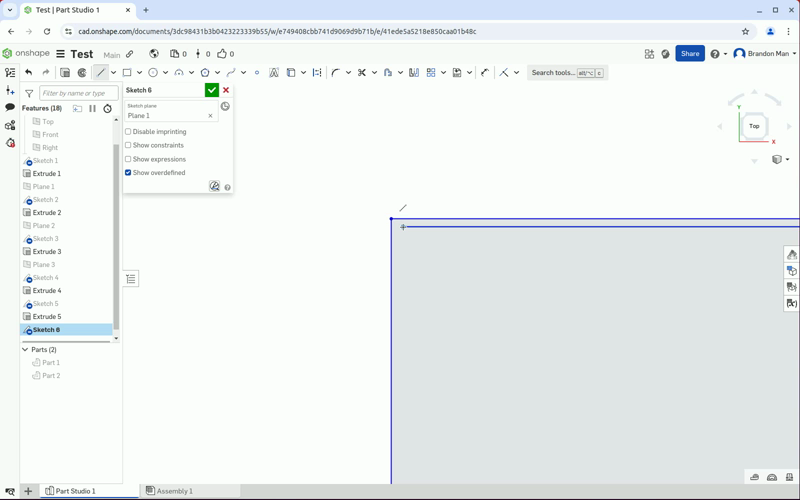
scroll(-6)
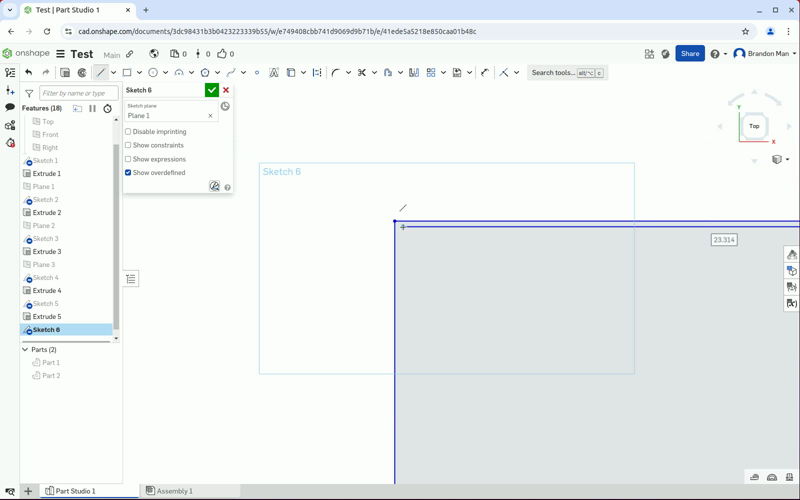
scroll(-6)
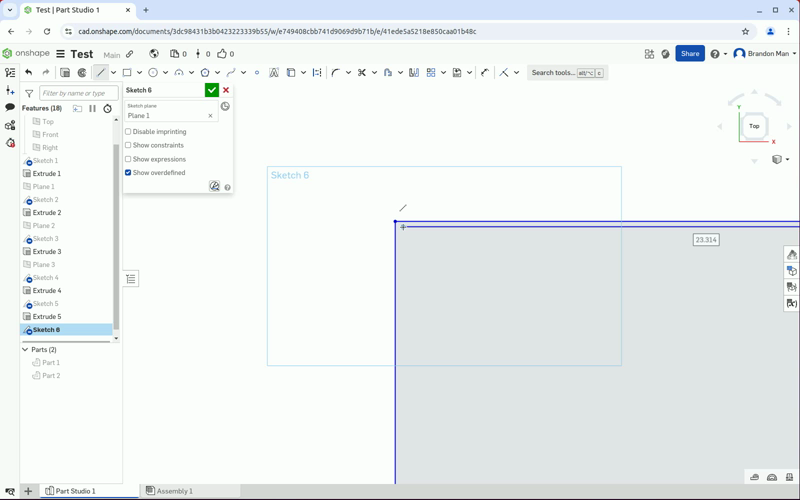
scroll(-6)
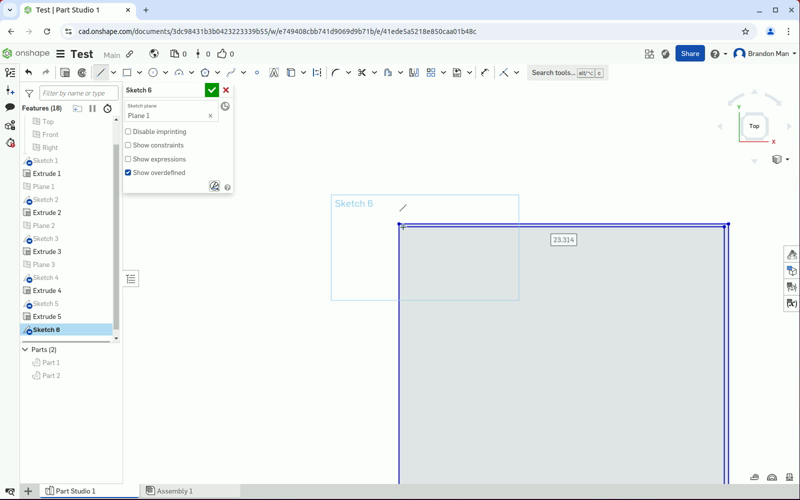
scroll(-6)
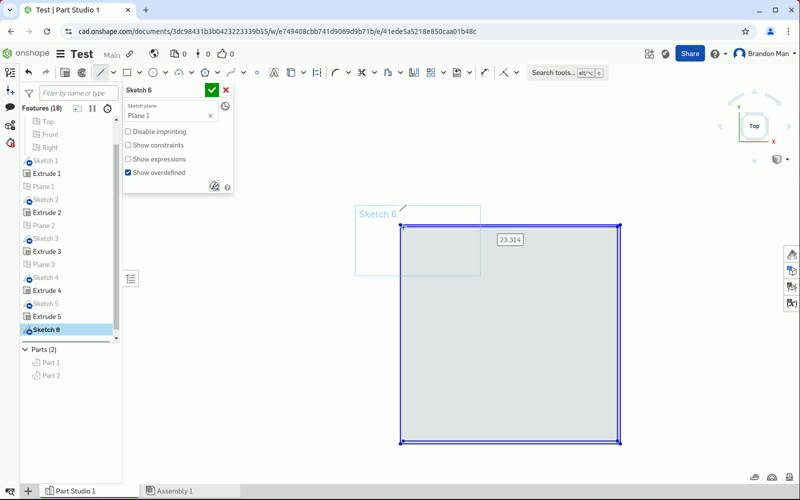
scroll(-6)
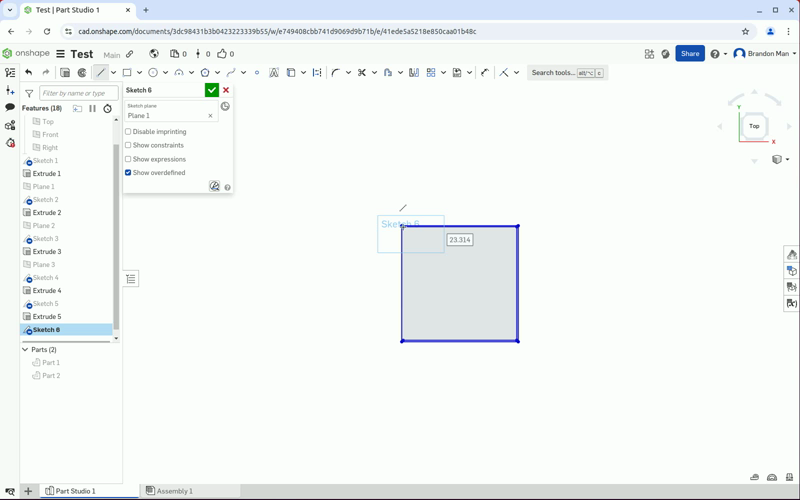
key_up(shift)
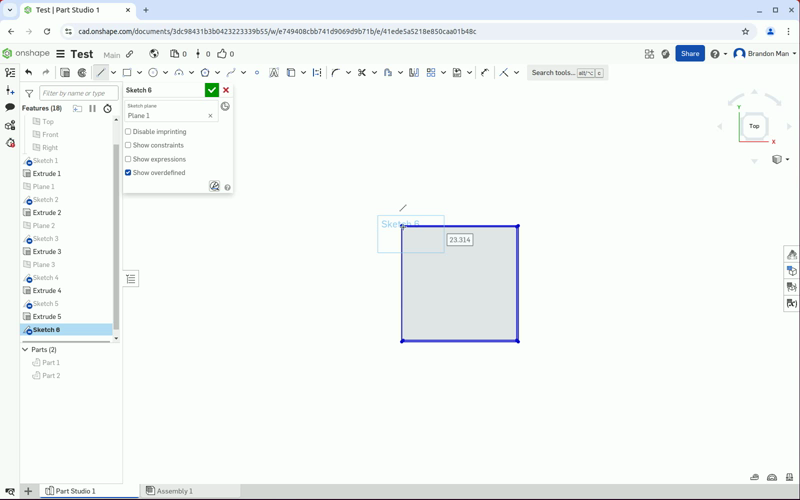
key_down(shift)
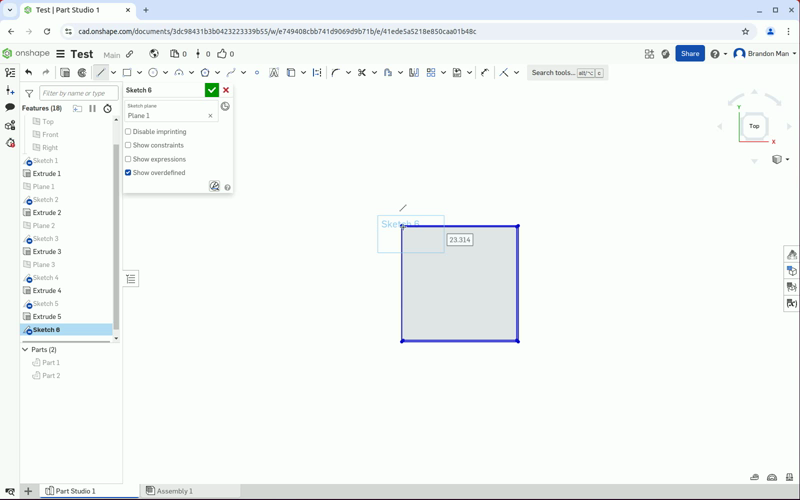
mouse_move(403, 340)
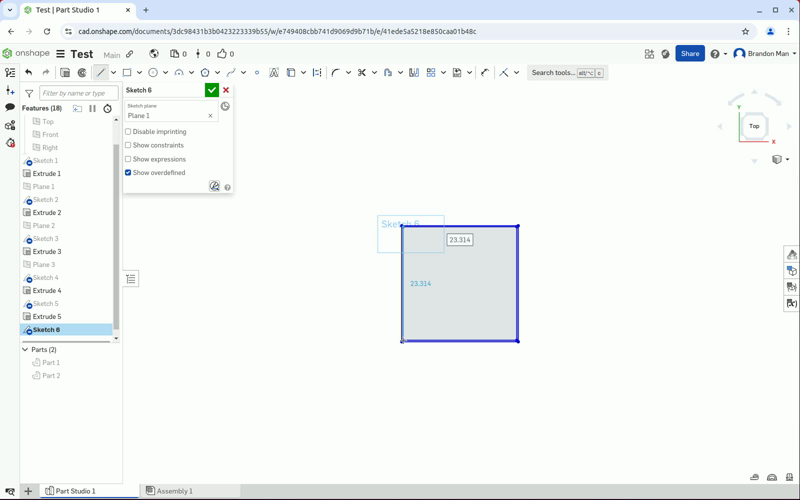
scroll(6)
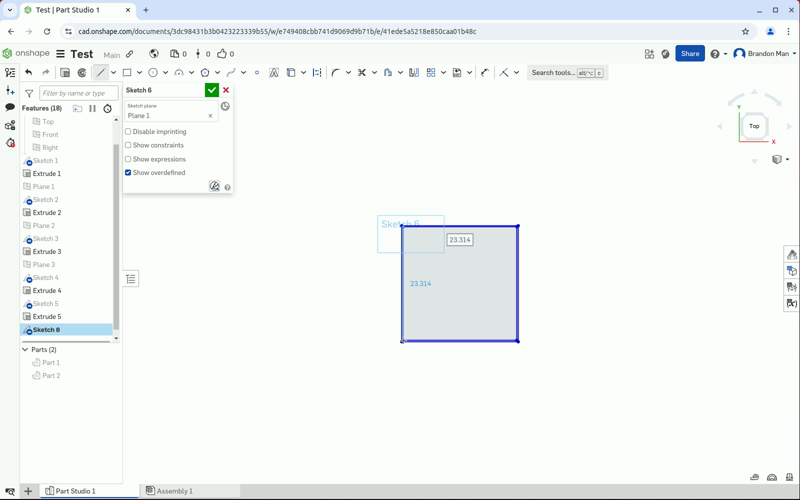
scroll(6)
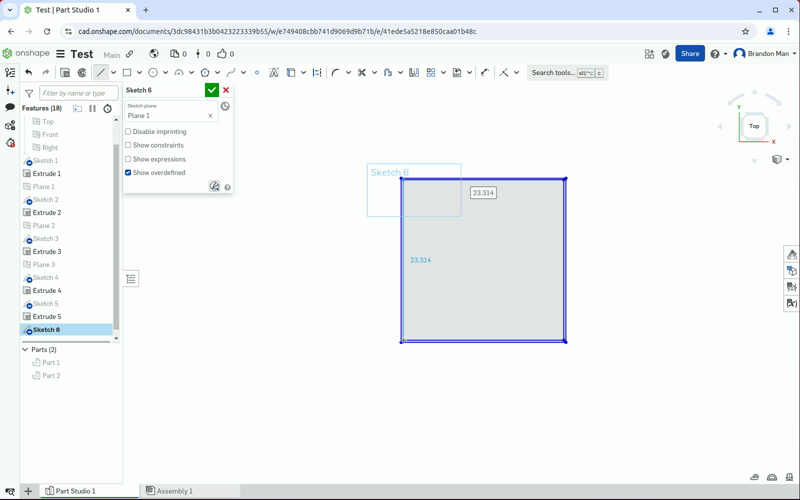
scroll(6)
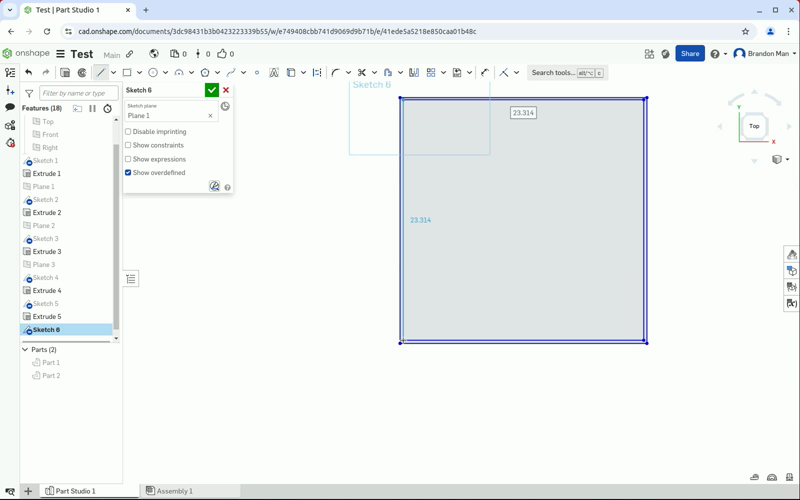
scroll(6)
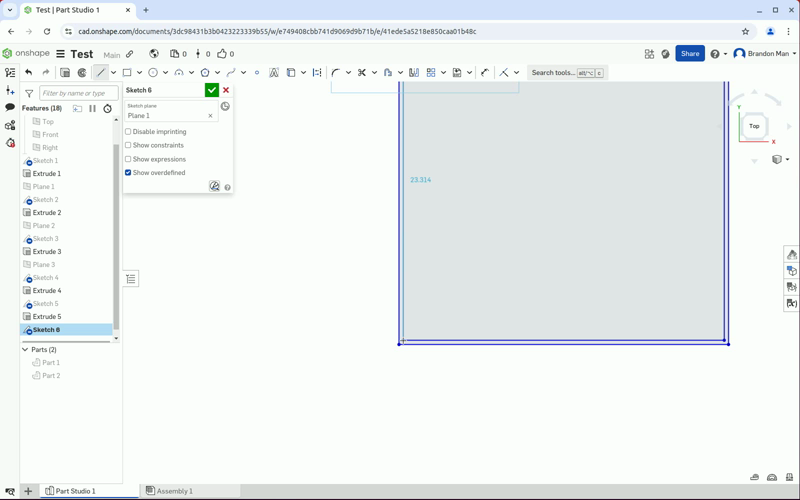
scroll(6)
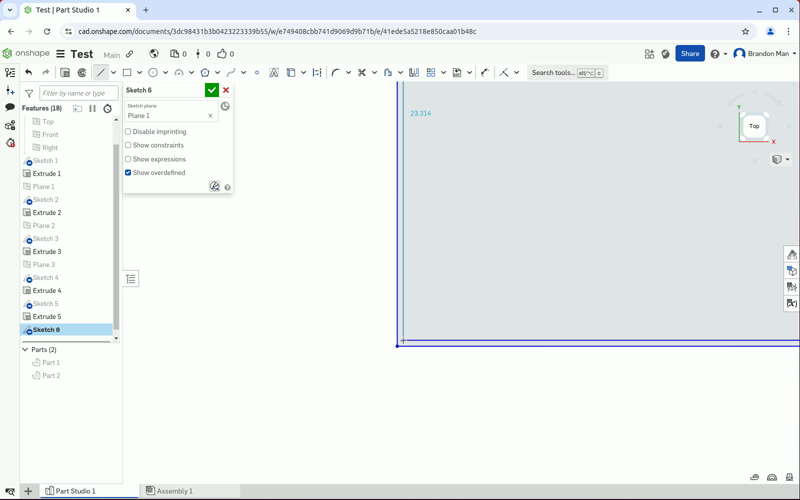
scroll(6)
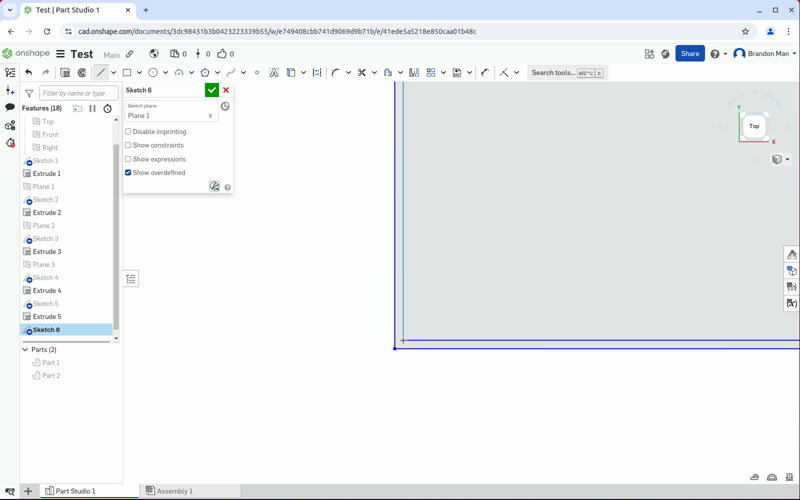
scroll(6)
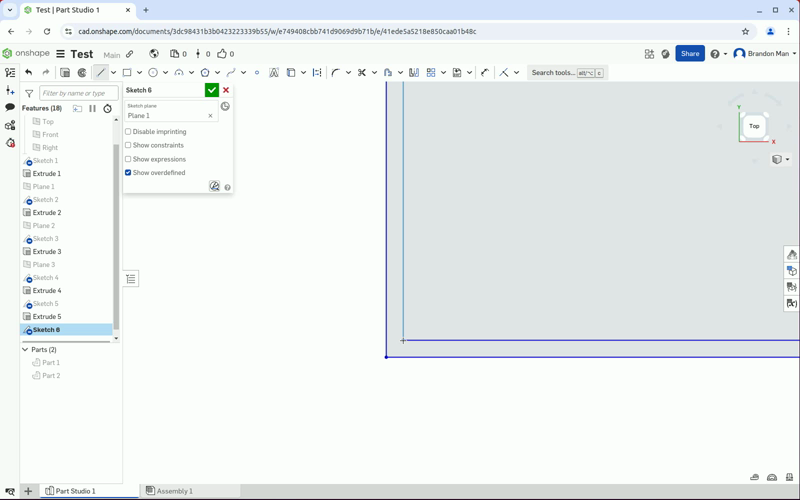
key_up(shift)
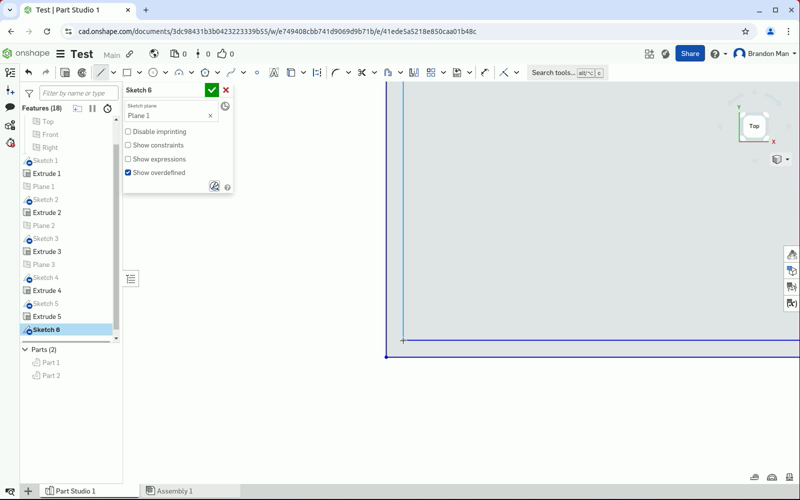
click(403, 340)
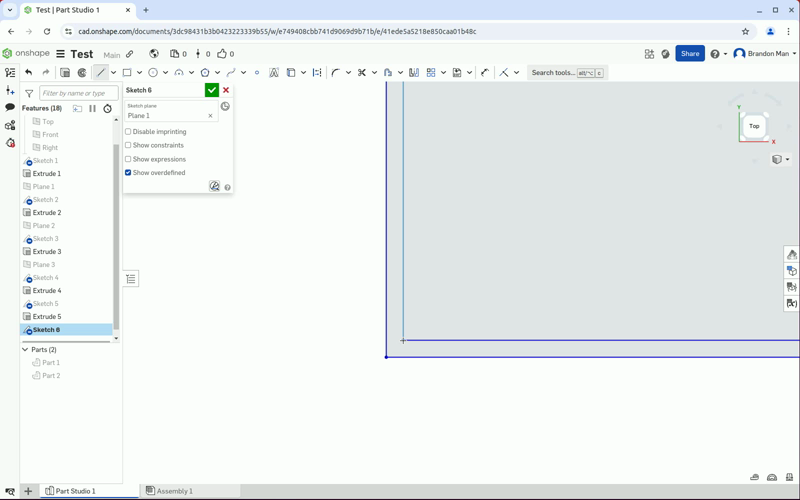
scroll(-6)
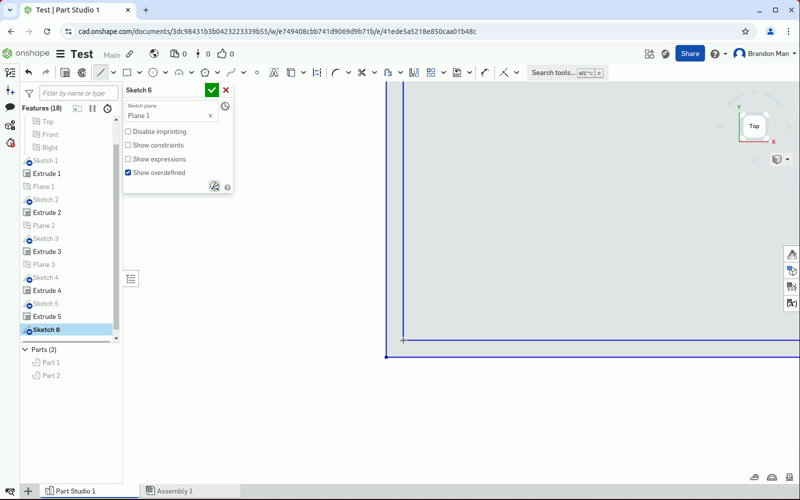
scroll(-6)
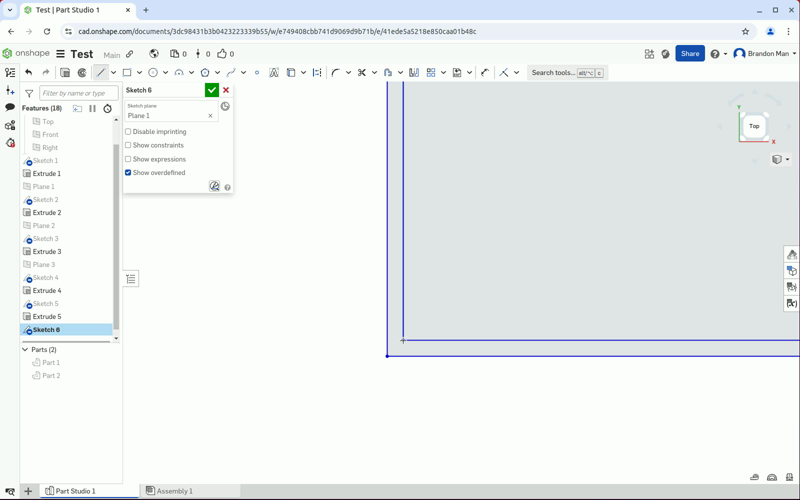
scroll(-6)
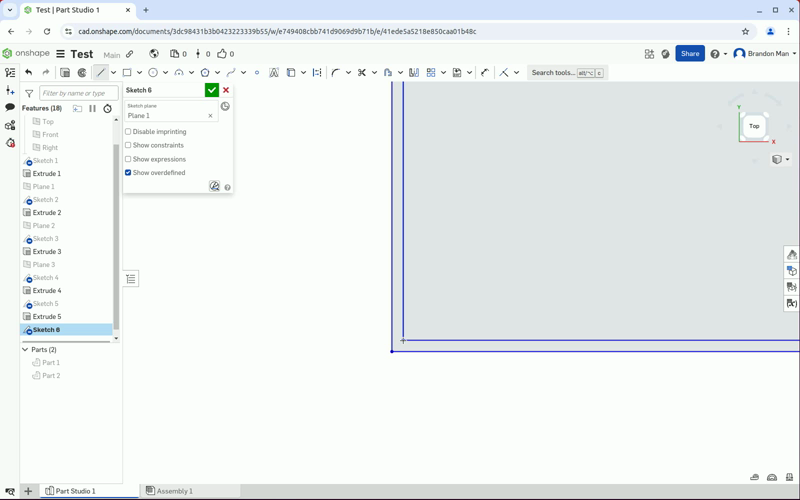
scroll(-6)
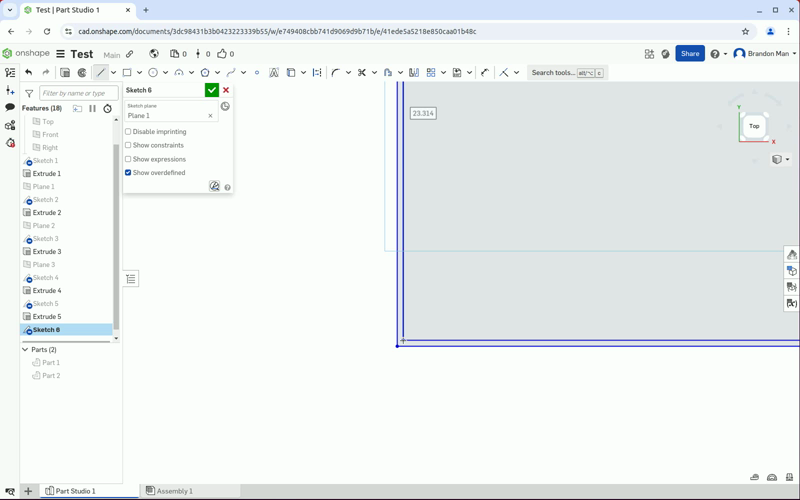
scroll(-6)
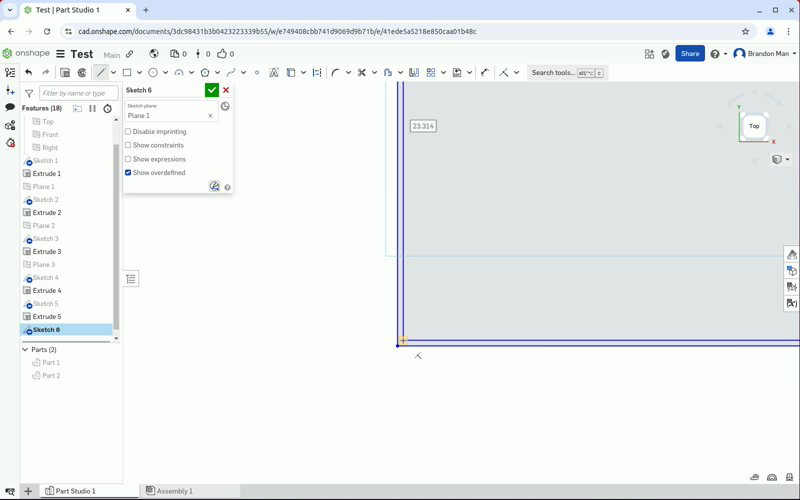
scroll(-6)
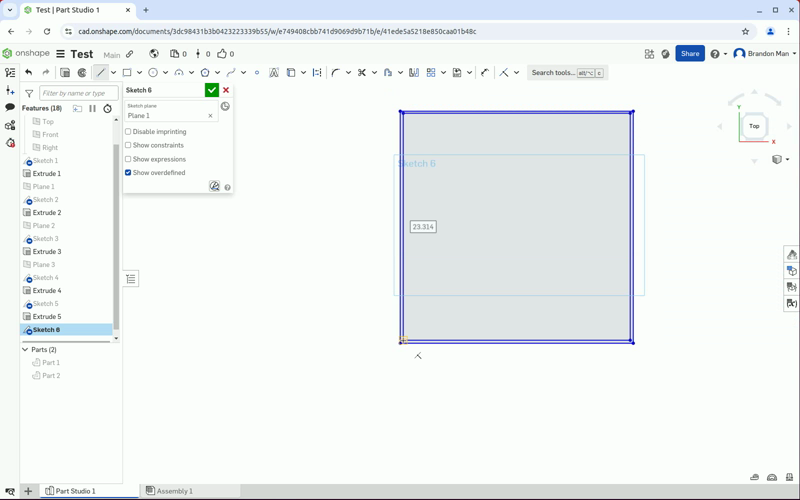
scroll(-6)
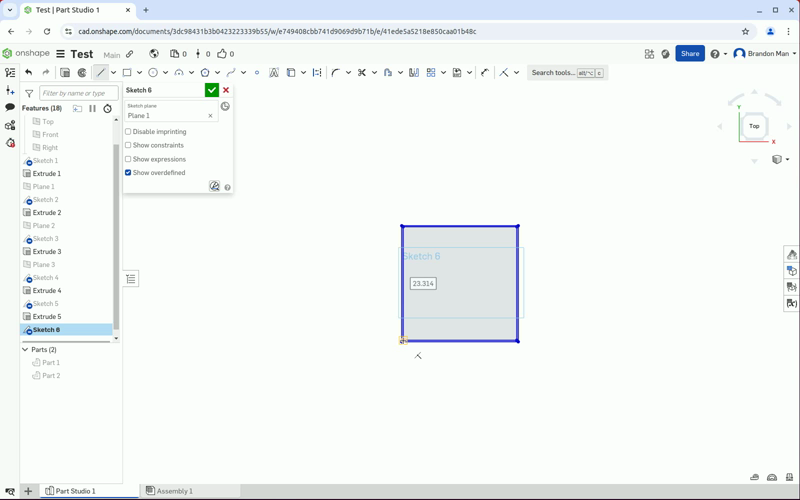
key(esc)
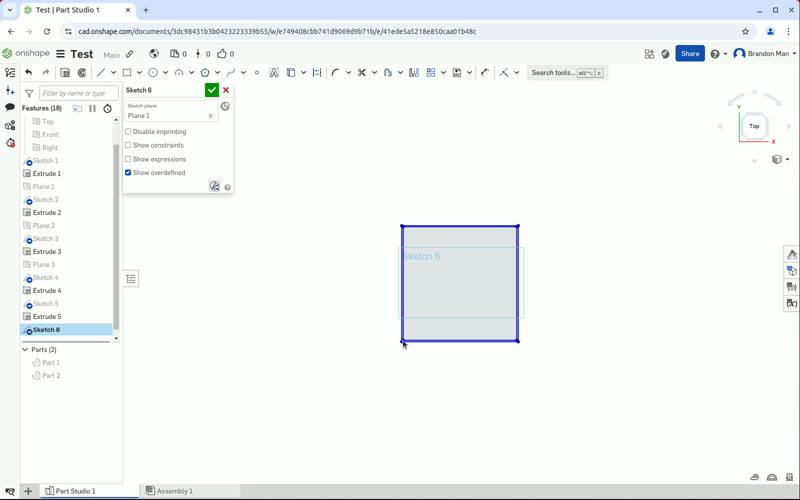
mouse_move(498, 341)
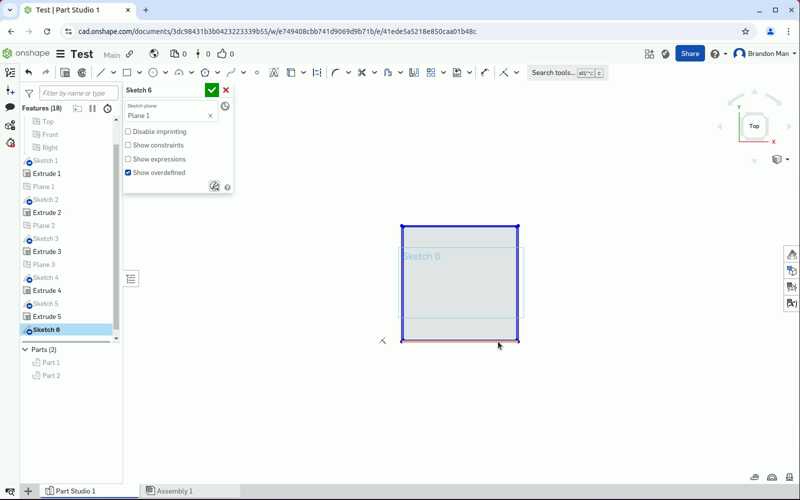
scroll(6)
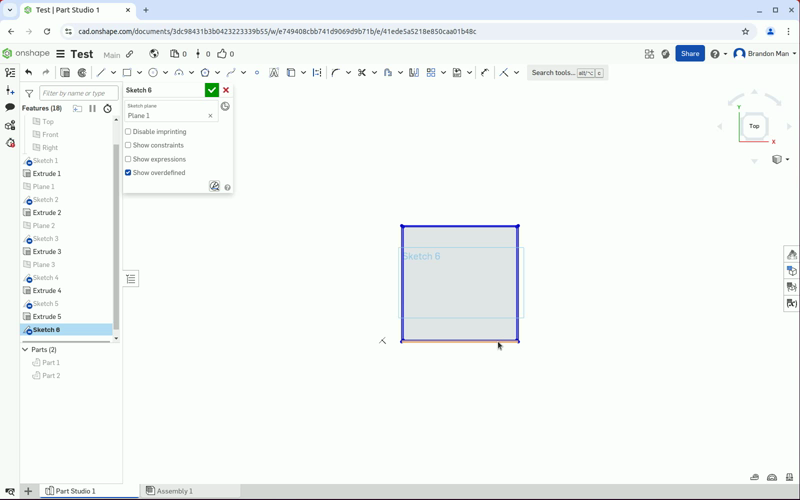
scroll(6)
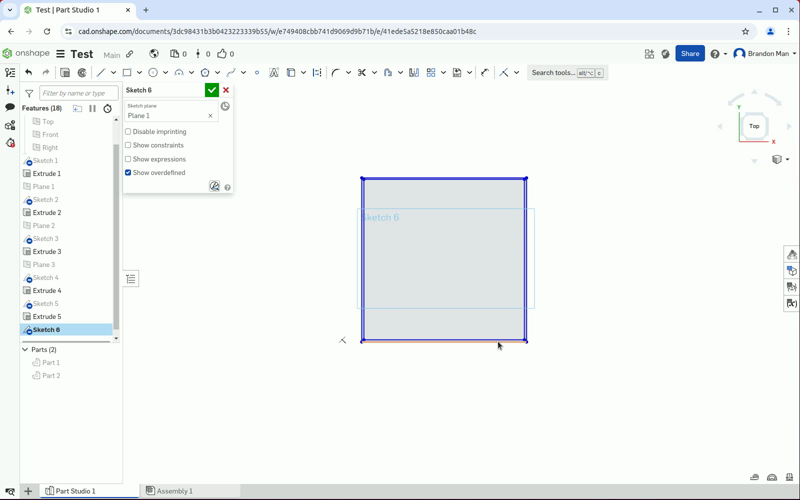
scroll(6)
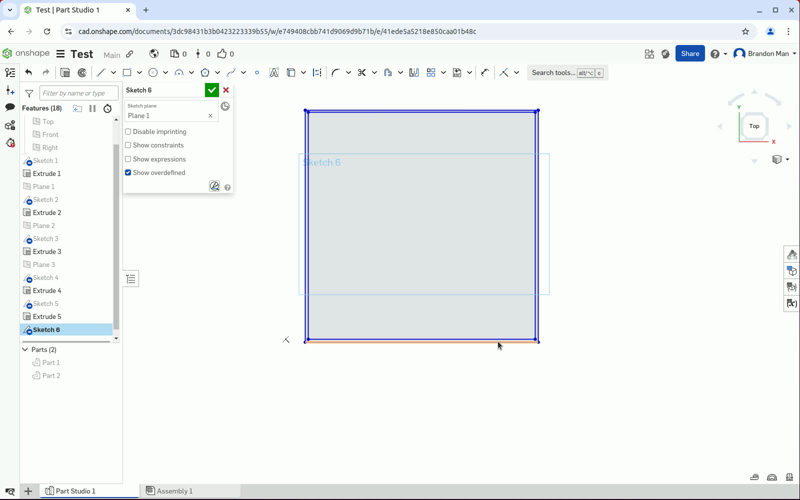
scroll(6)
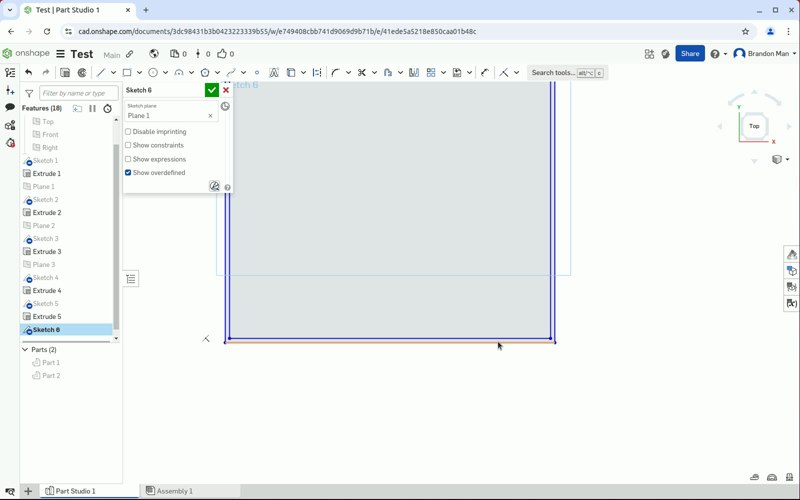
scroll(6)
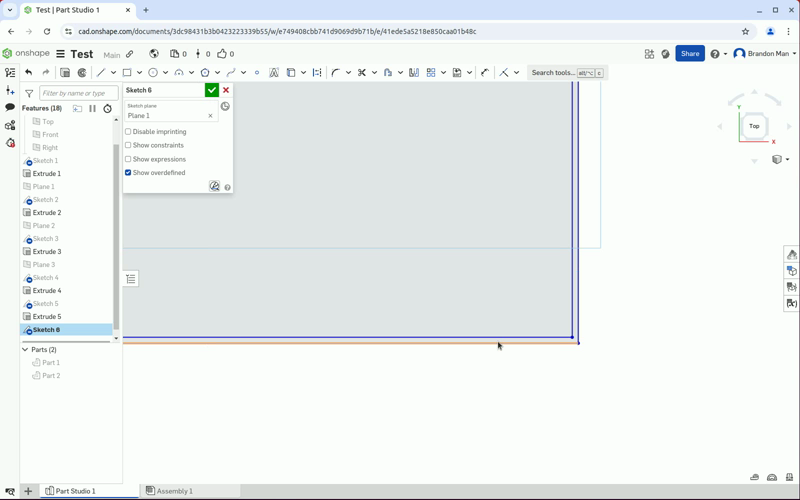
scroll(6)
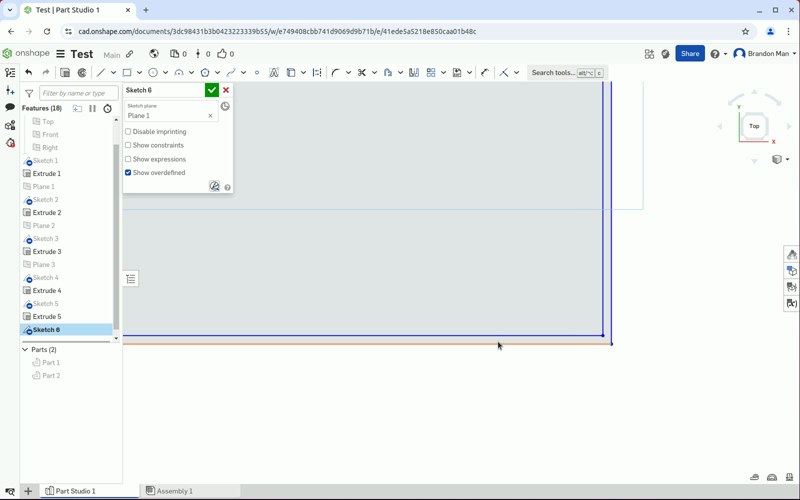
scroll(6)
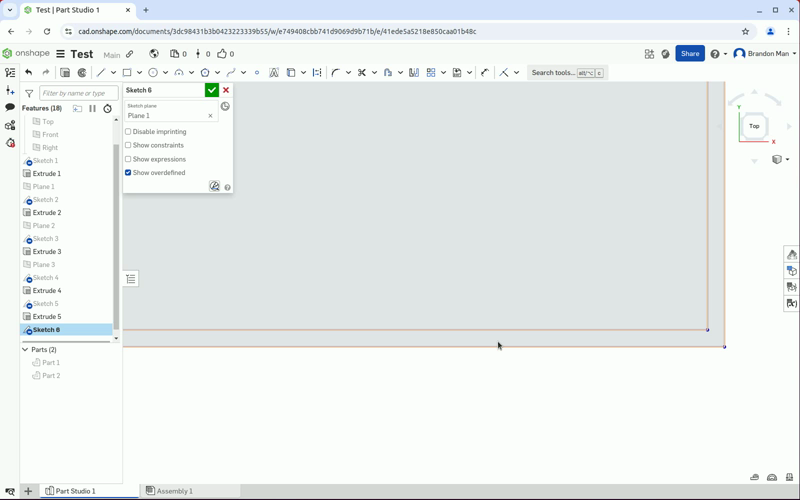
click(498, 341)
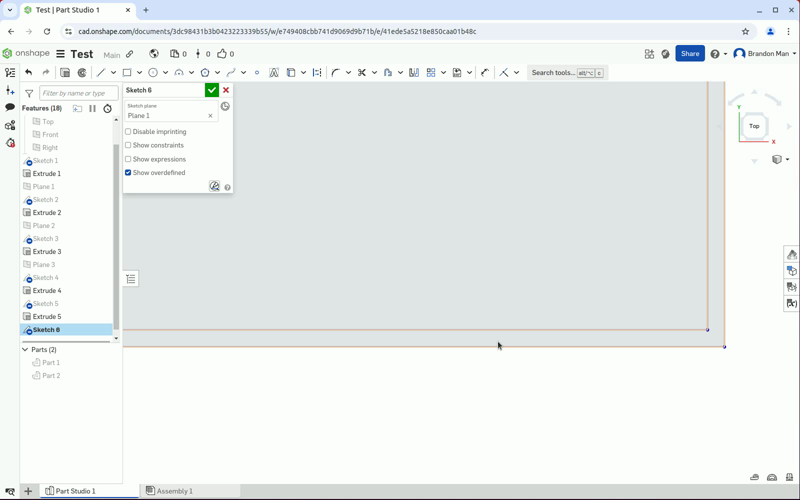
scroll(-6)
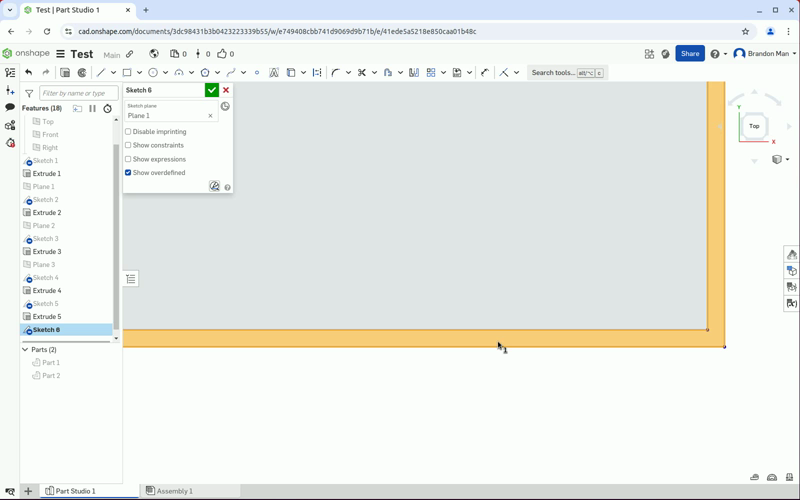
scroll(-6)
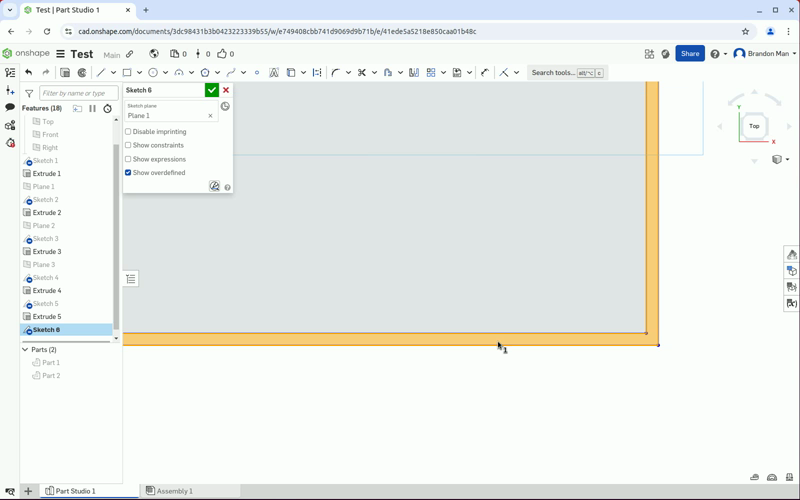
scroll(-6)
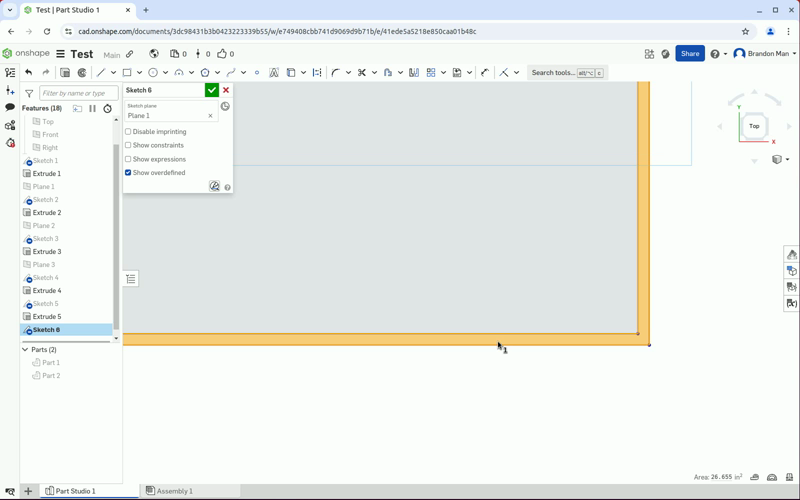
scroll(-6)
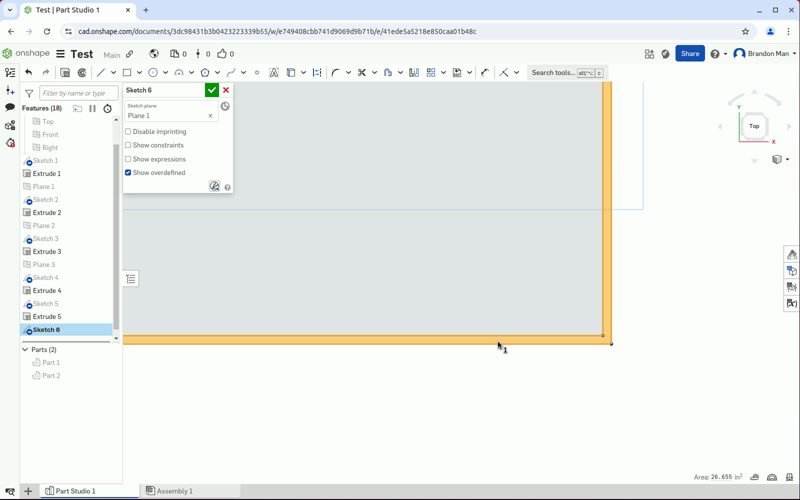
scroll(-6)
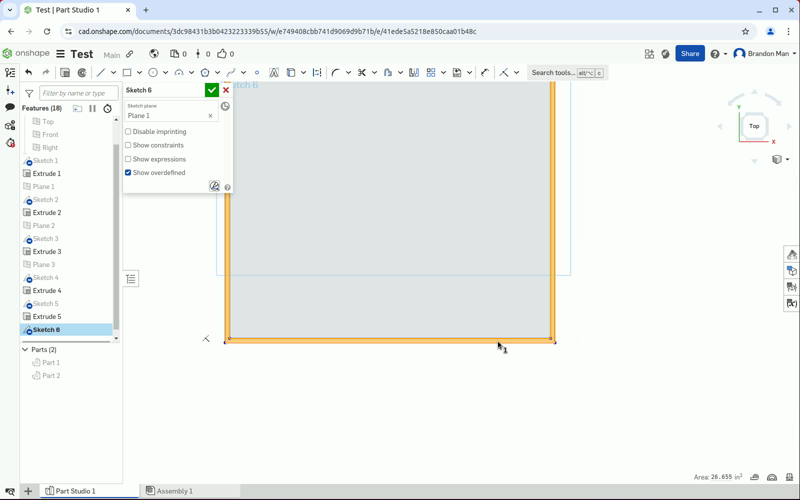
scroll(-6)
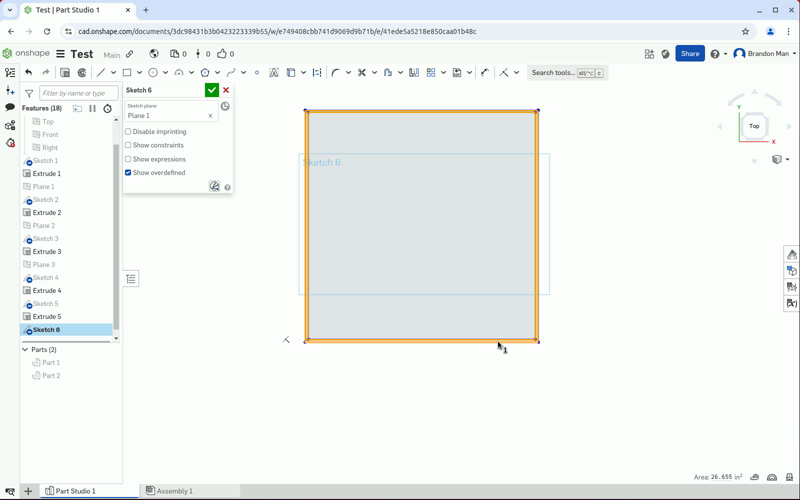
scroll(-6)
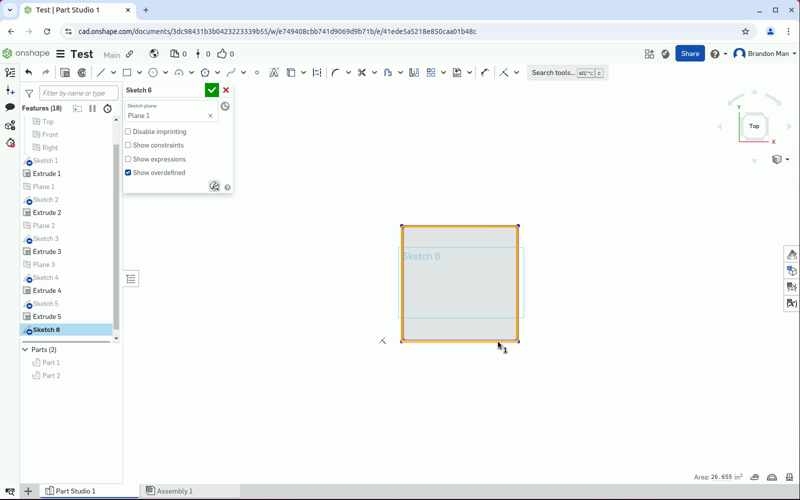
mouse_move(73, 352)
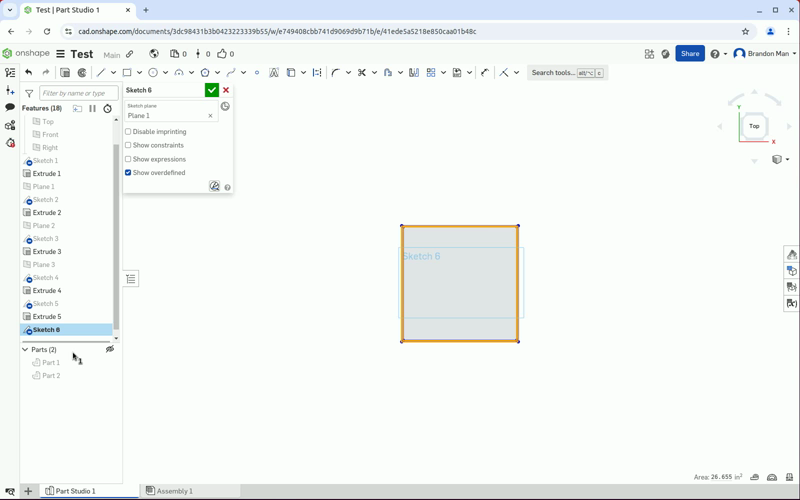
key(shift+y)
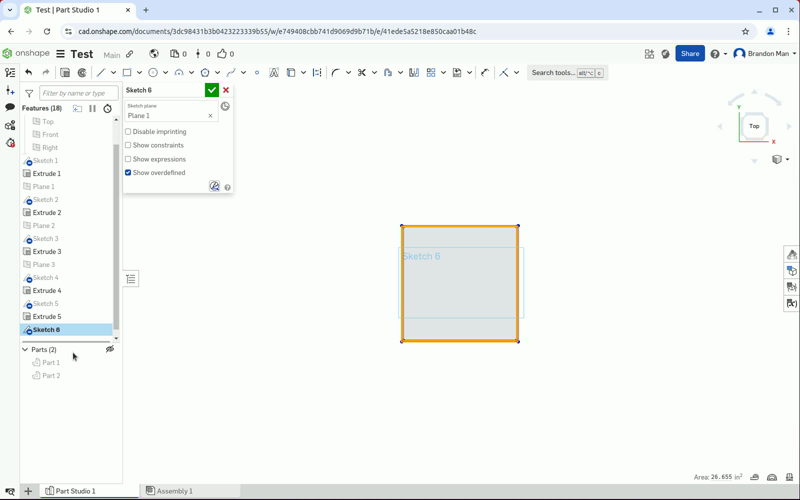
key(shift+e)
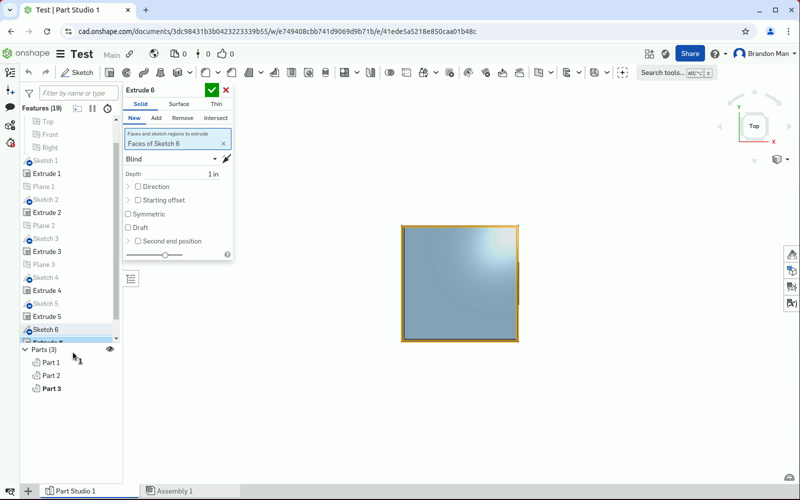
mouse_move(143, 106)
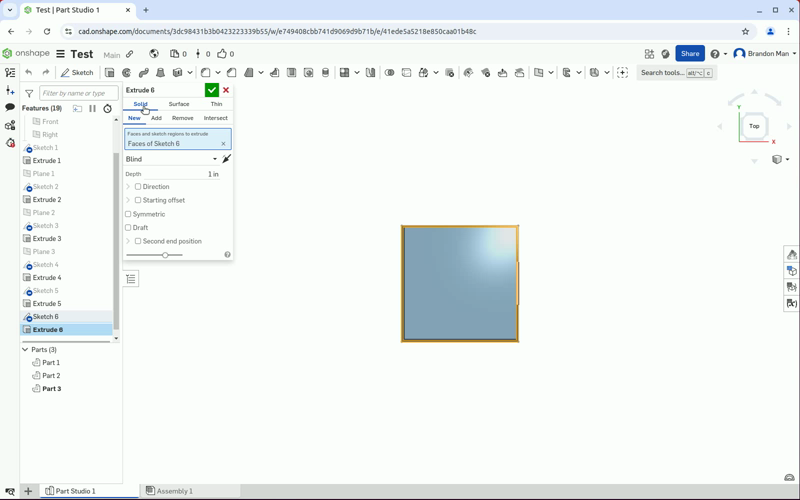
click(143, 106)
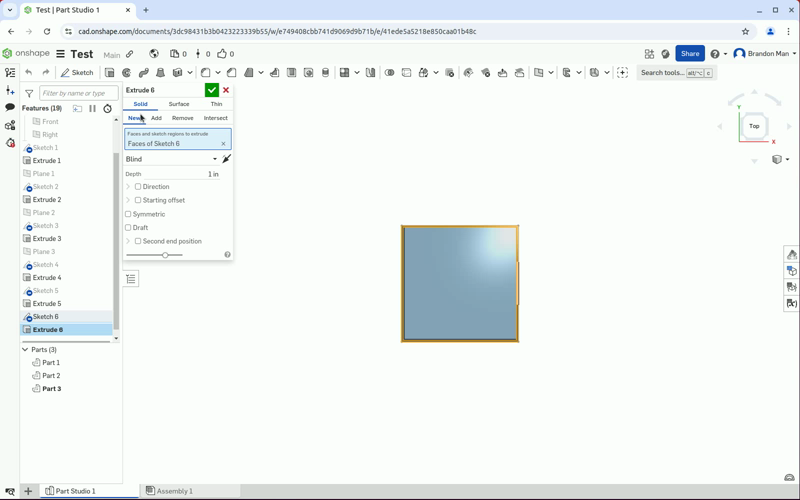
mouse_move(137, 120)
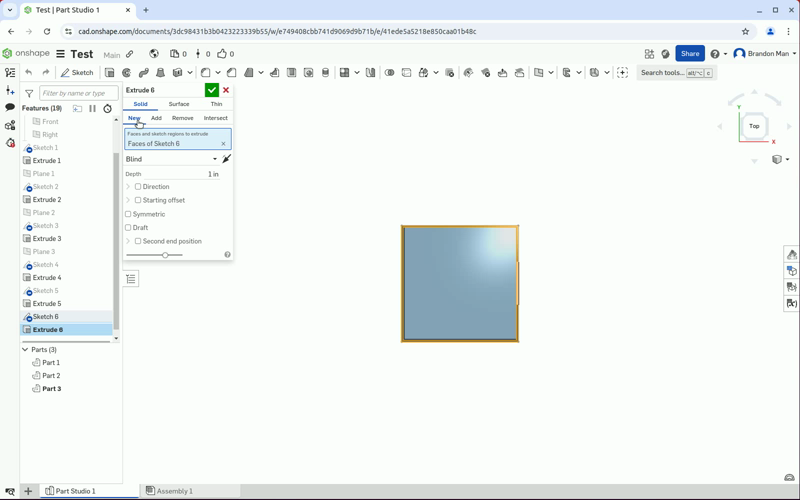
click(137, 120)
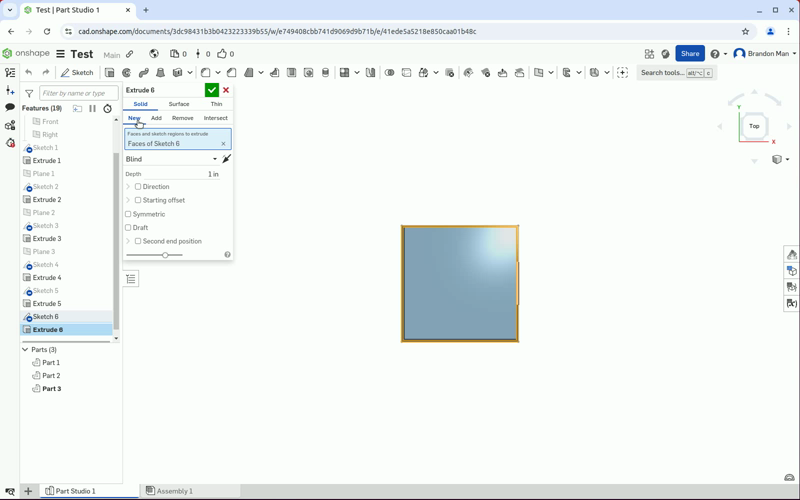
key(tab, 4)
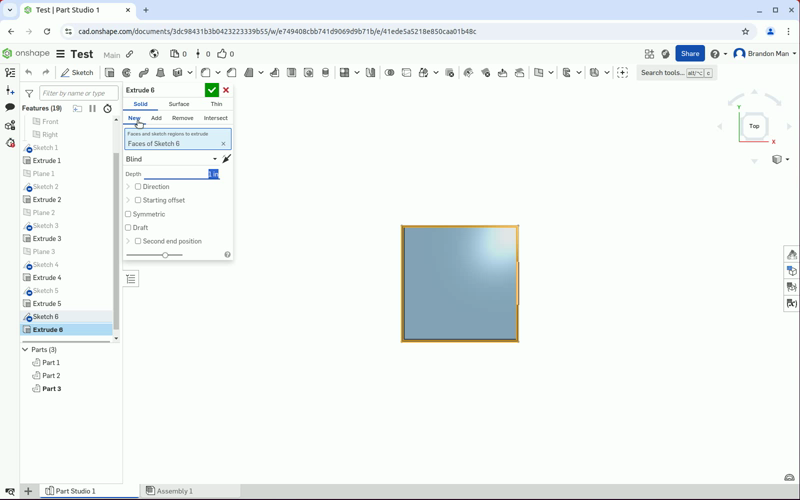
text(-0.241)
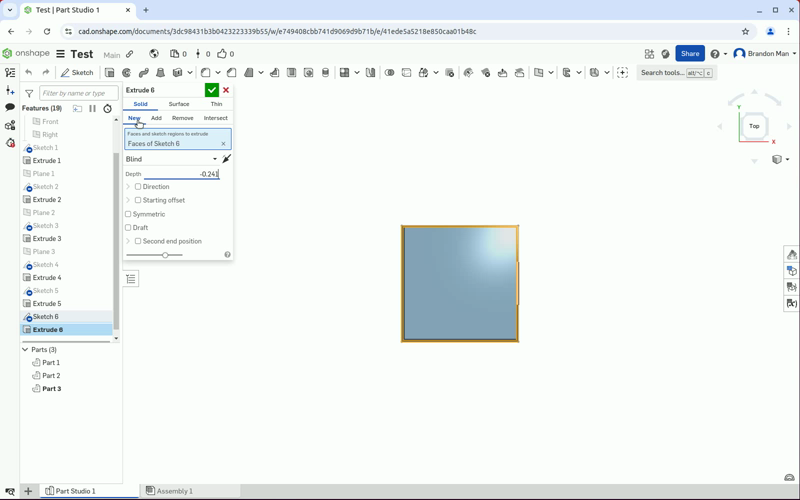
key(enter)
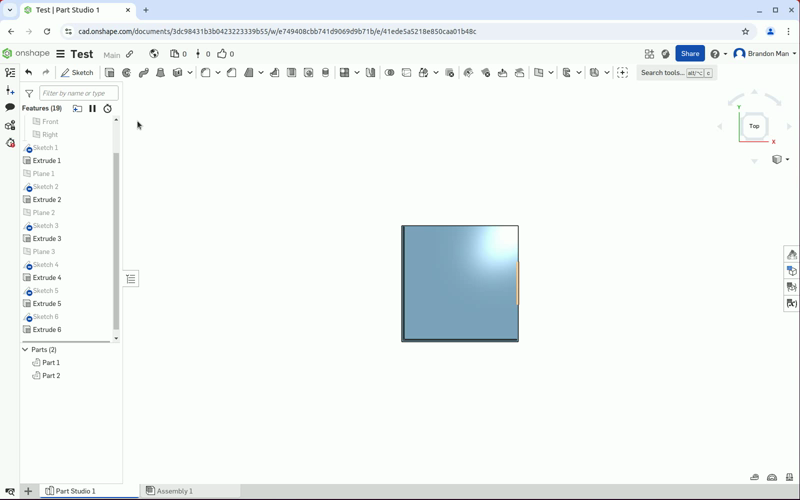
key(shift+h)
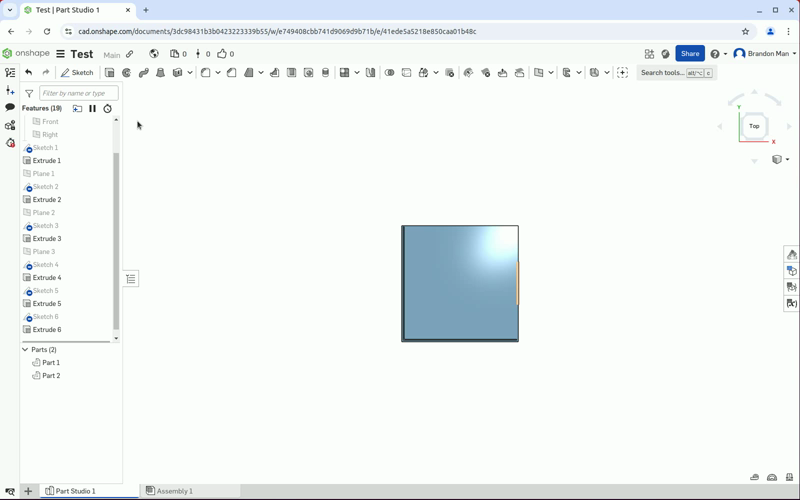
key(shift+h)
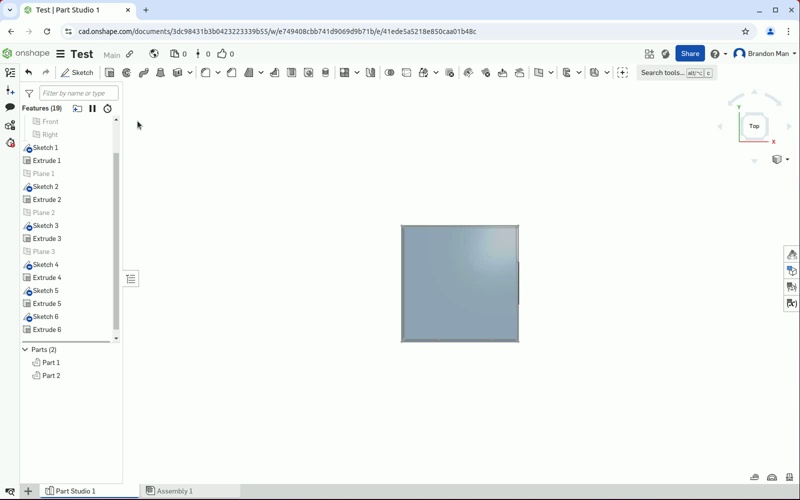
key(shift+7)
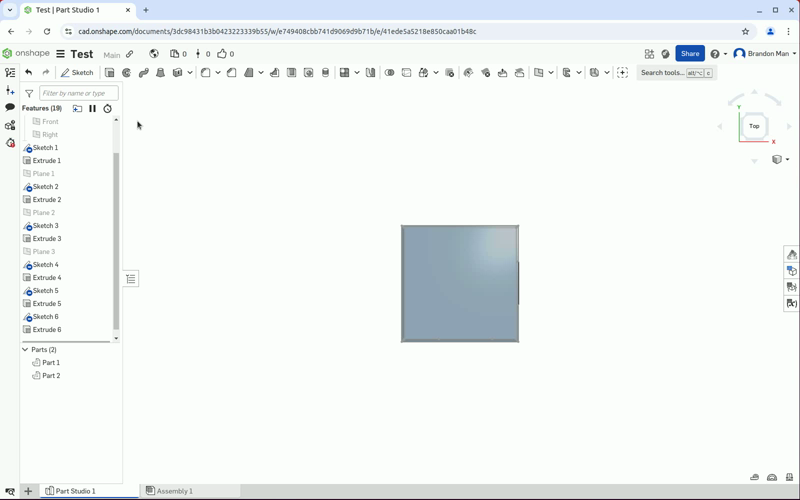
key(up, 3)
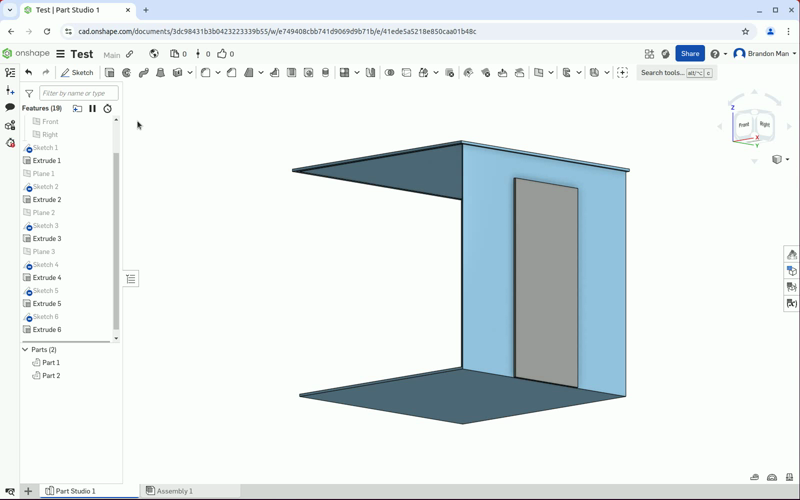
key(left, 3)
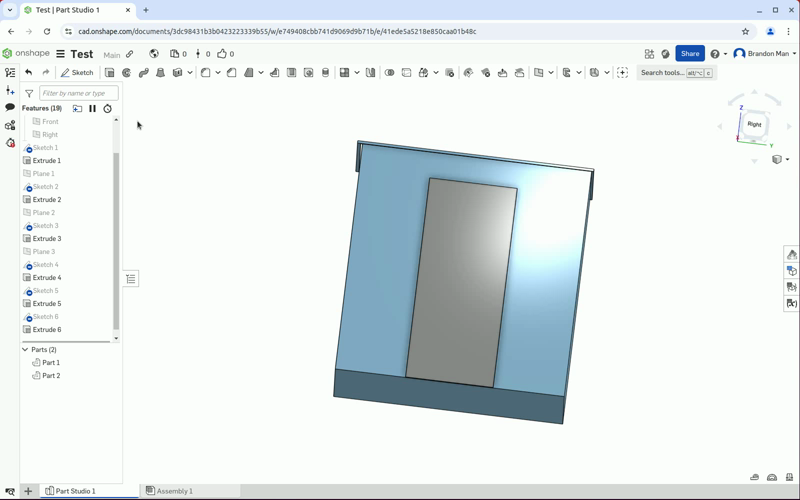
key(right, 3)
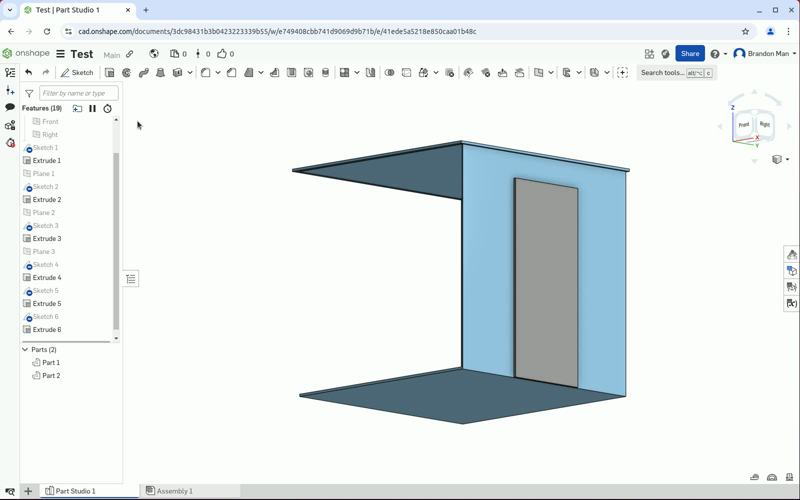
key(down, 3)
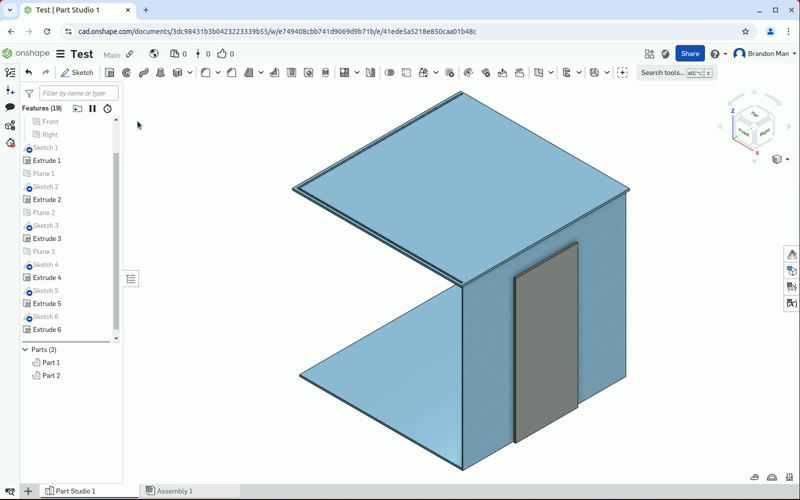
mouse_move(69, 150)
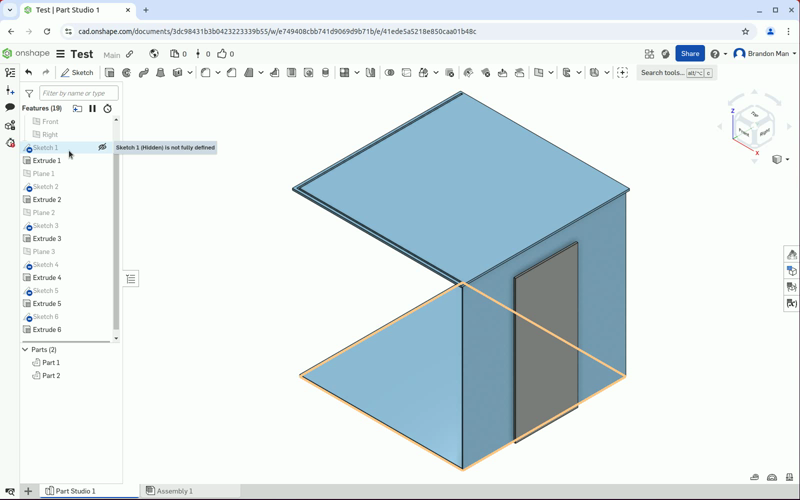
click(69, 150)